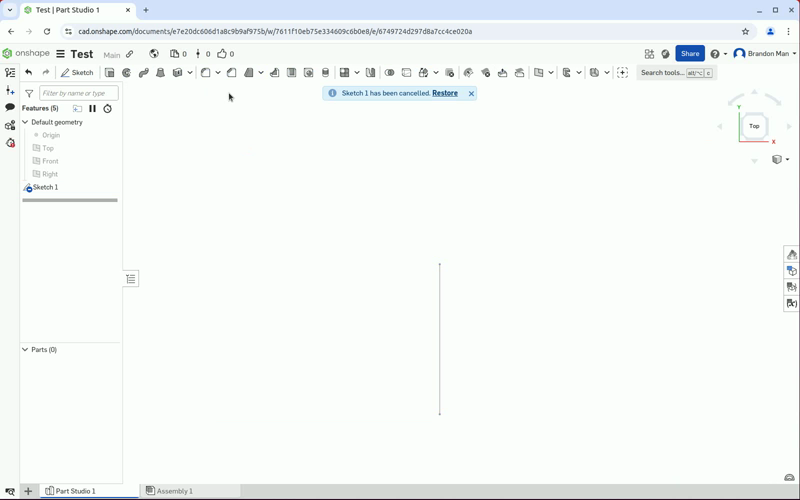
key(shift+h)
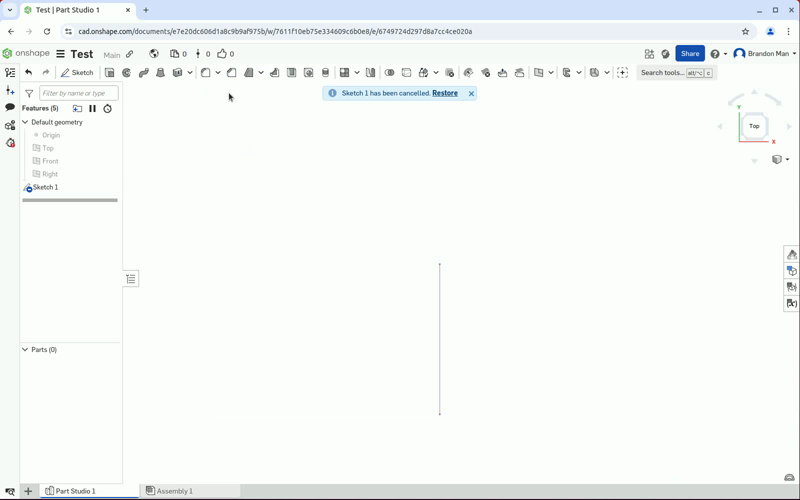
key(shift+s)
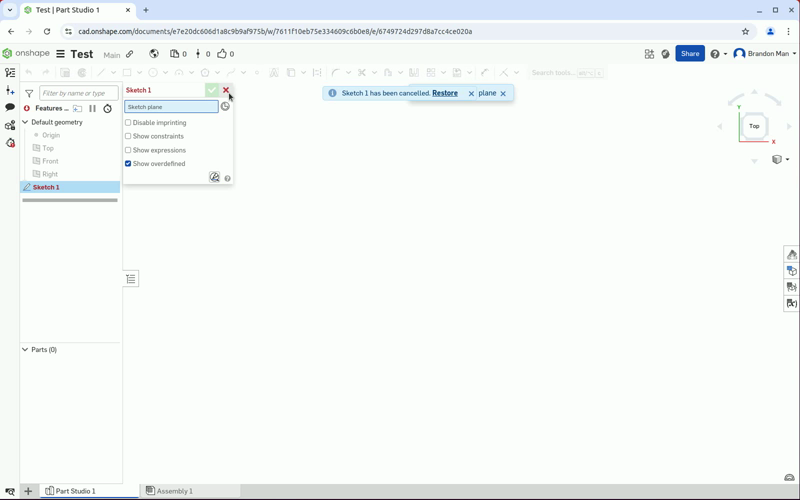
mouse_move(73, 150)
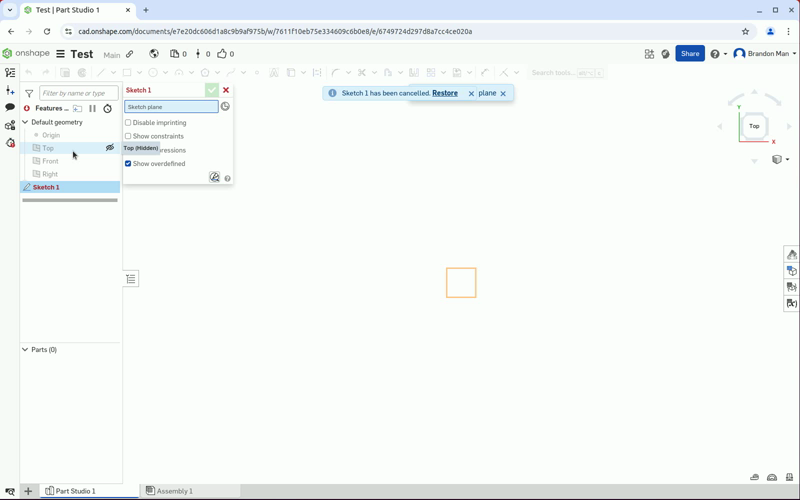
click(73, 150)
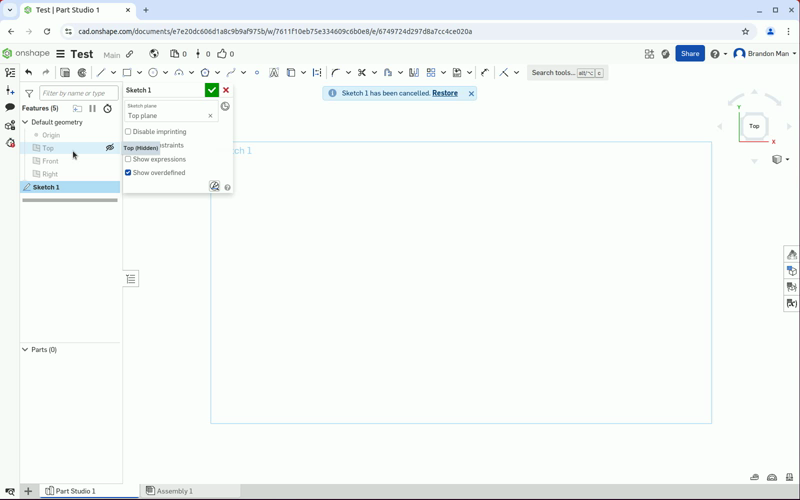
mouse_move(73, 352)
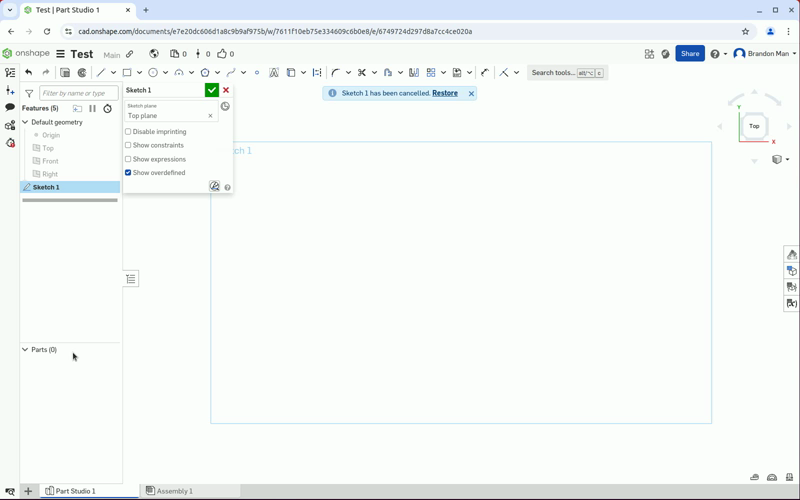
key(y)
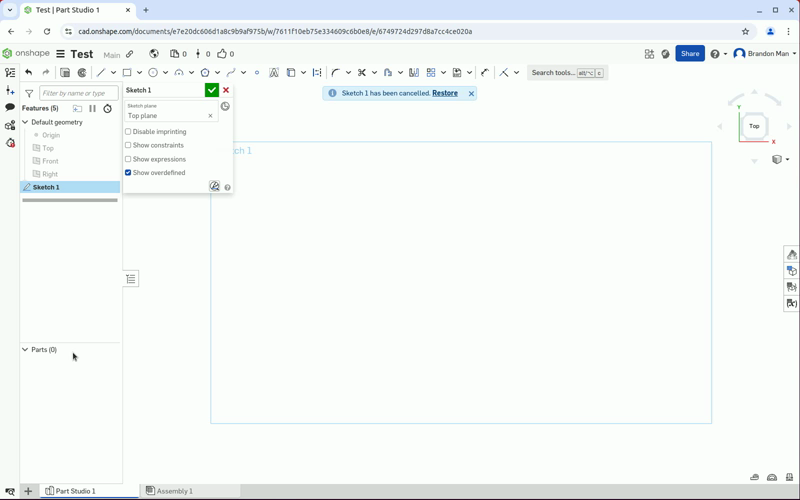
key(l)
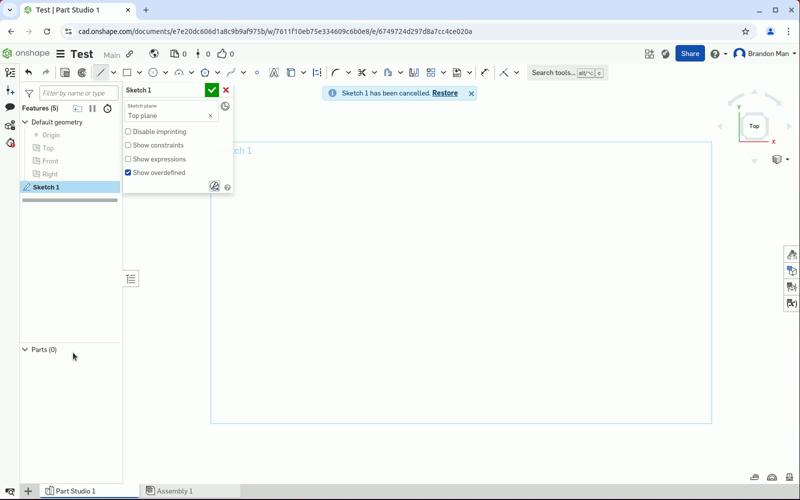
key_down(shift)
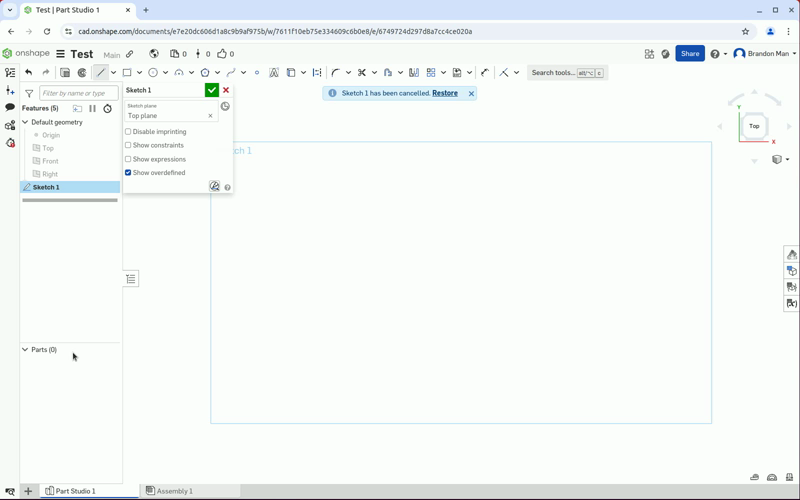
mouse_move(348, 282)
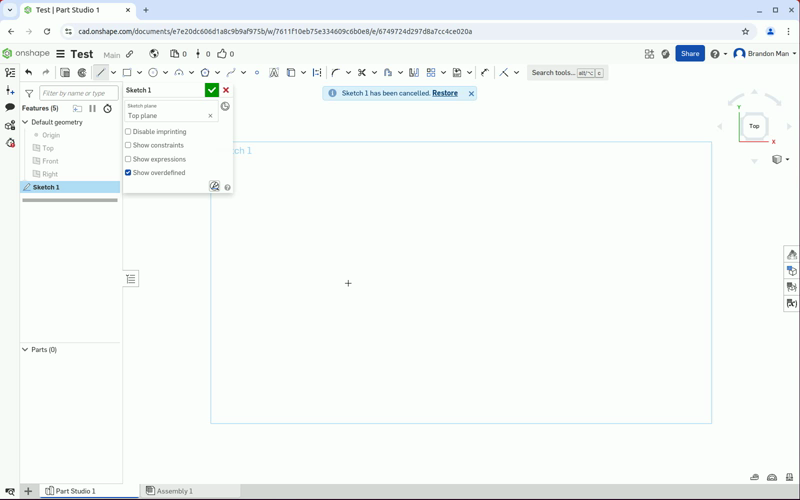
click(348, 282)
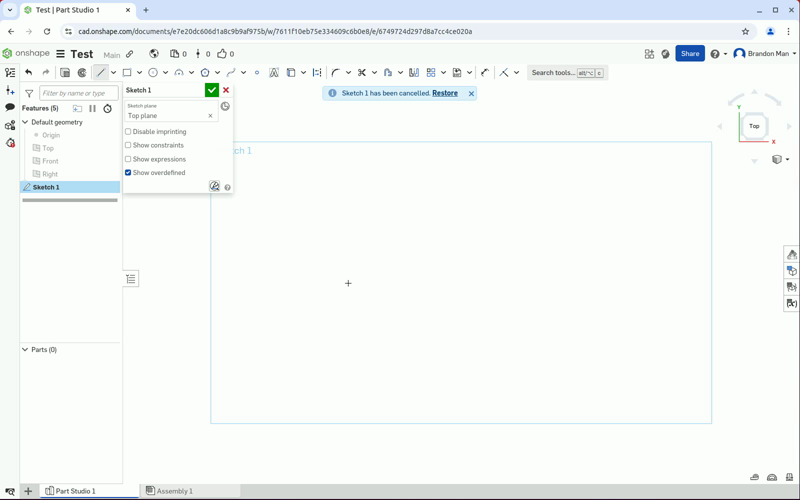
key_up(shift)
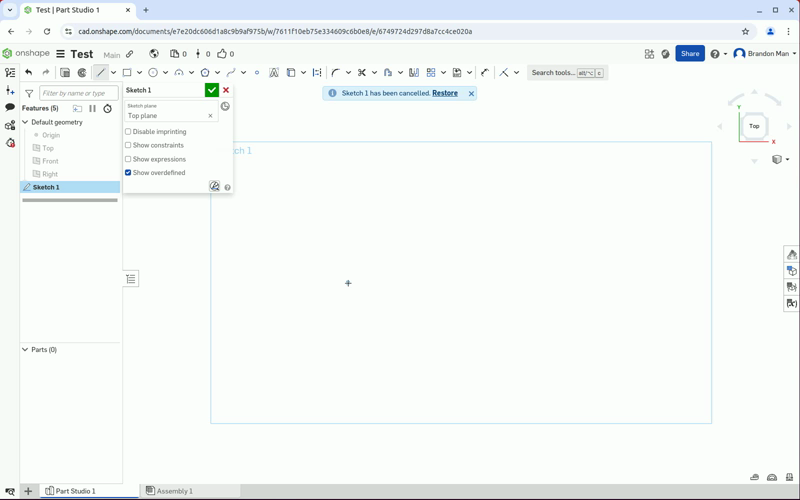
key_down(shift)
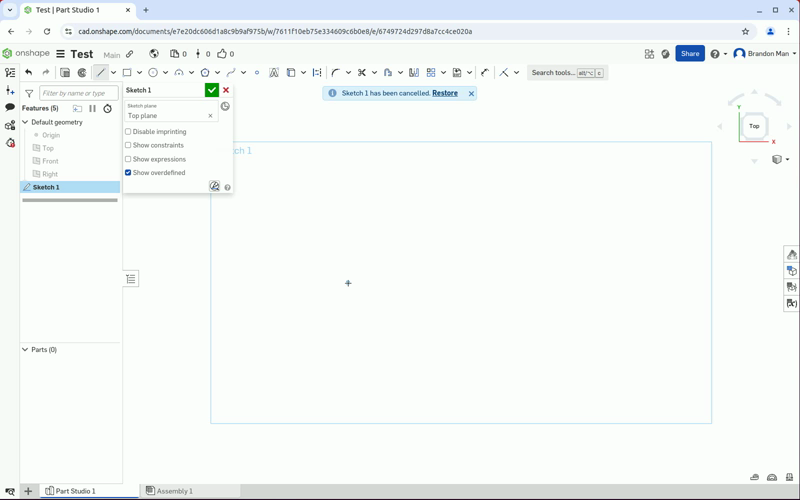
mouse_move(378, 282)
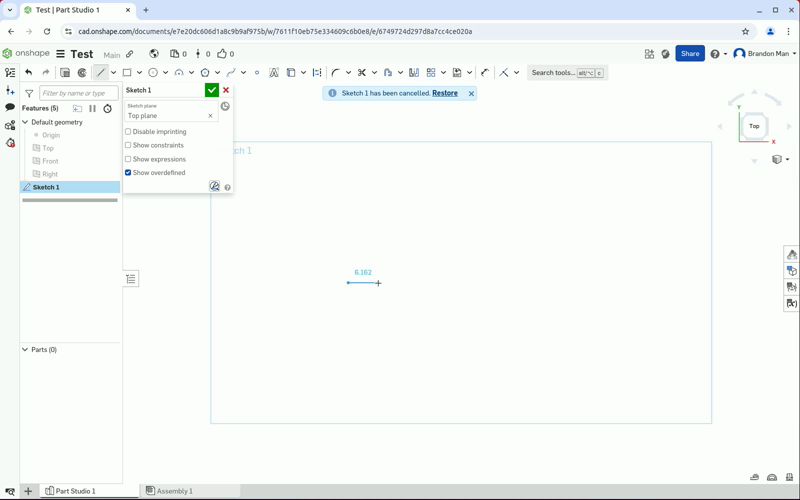
mouse_move(388, 282)
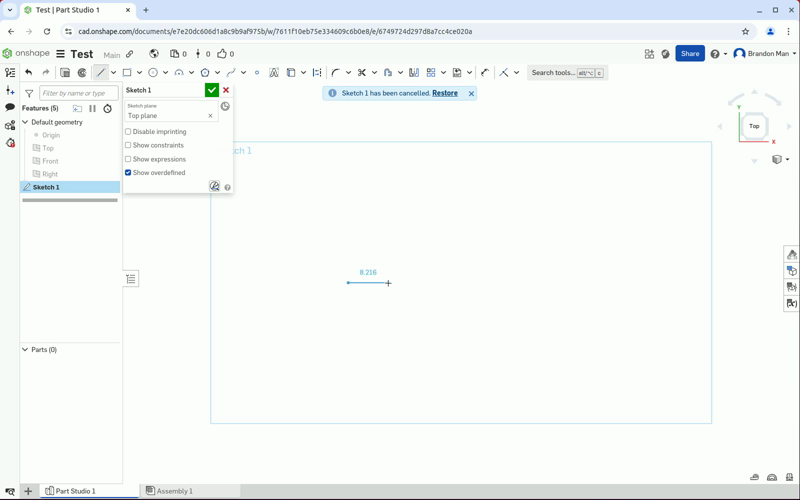
click(388, 282)
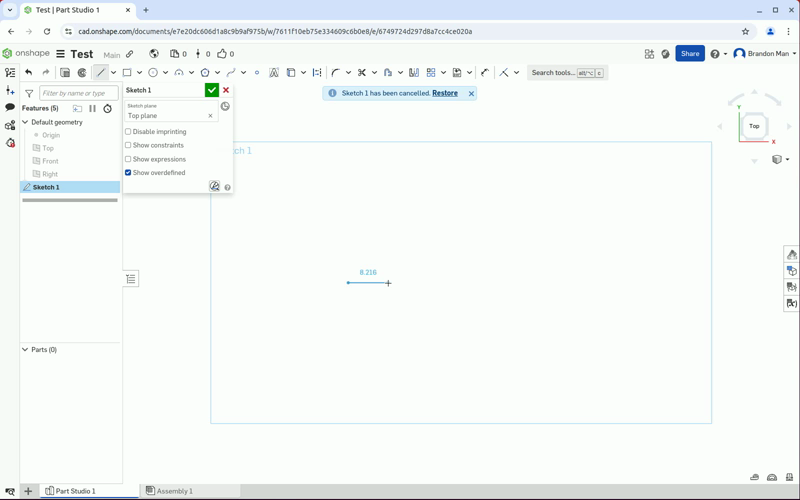
key_up(shift)
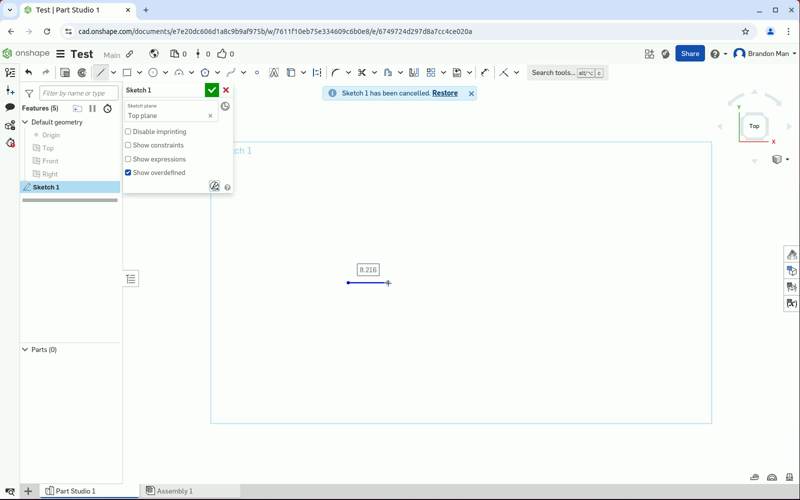
key_down(shift)
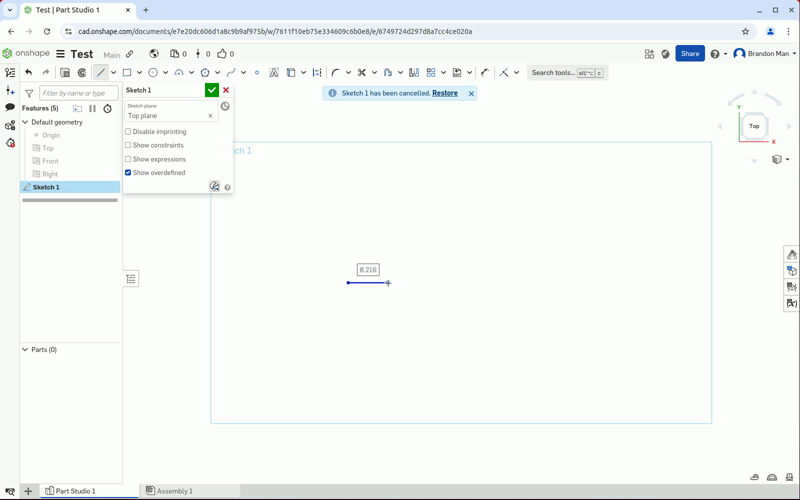
mouse_move(418, 282)
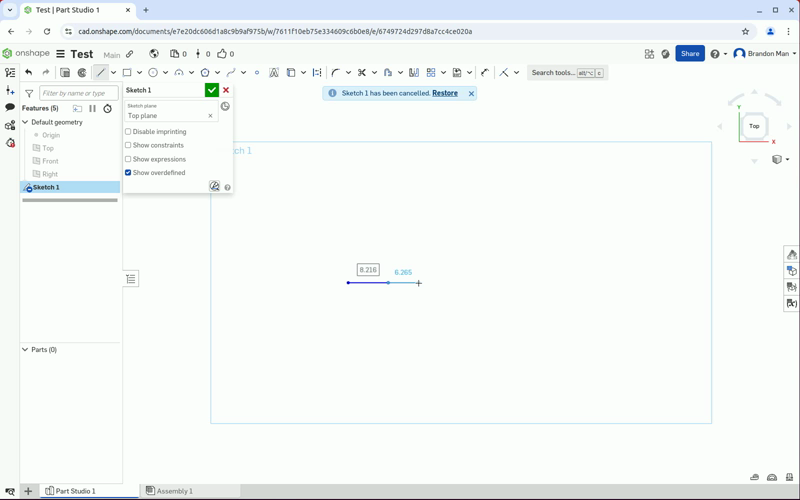
mouse_move(393, 282)
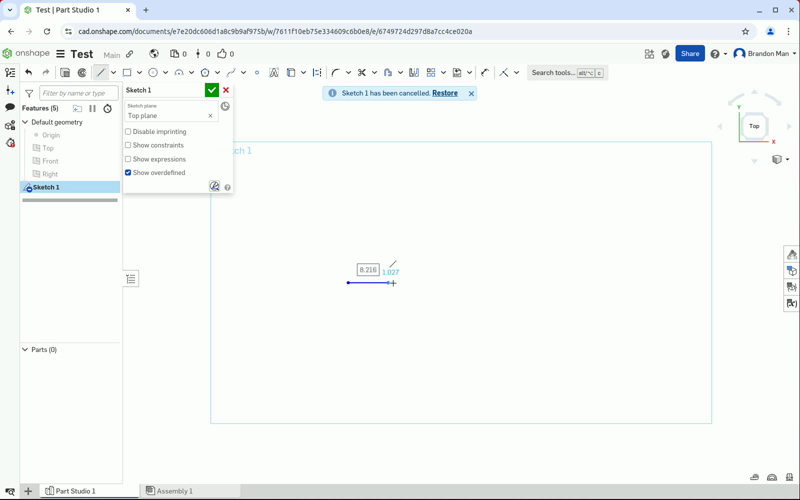
scroll(6)
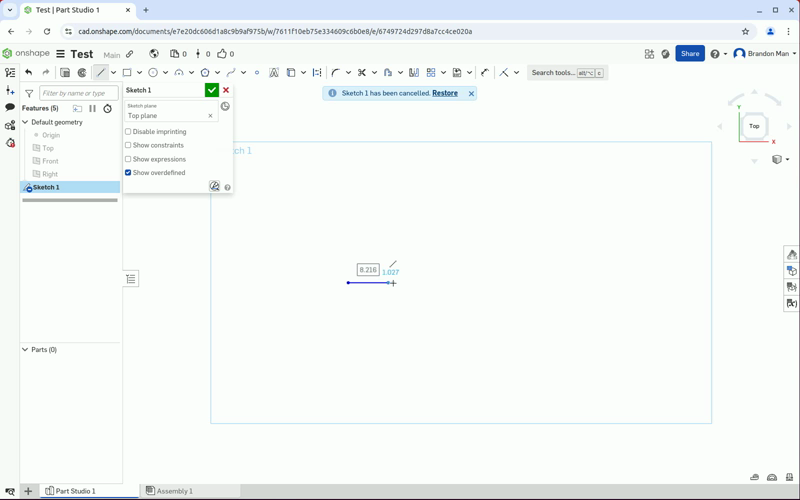
scroll(6)
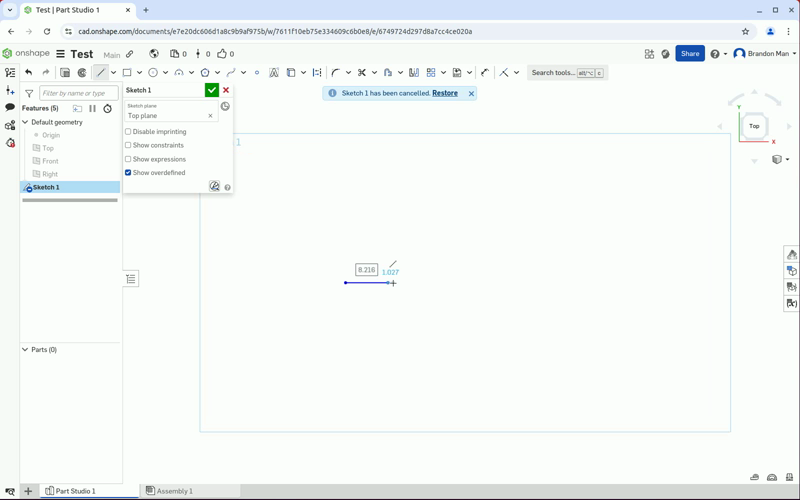
scroll(6)
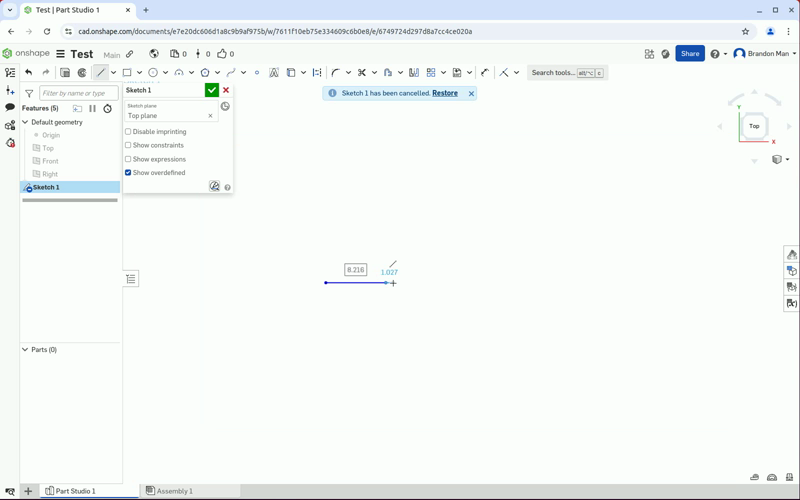
scroll(6)
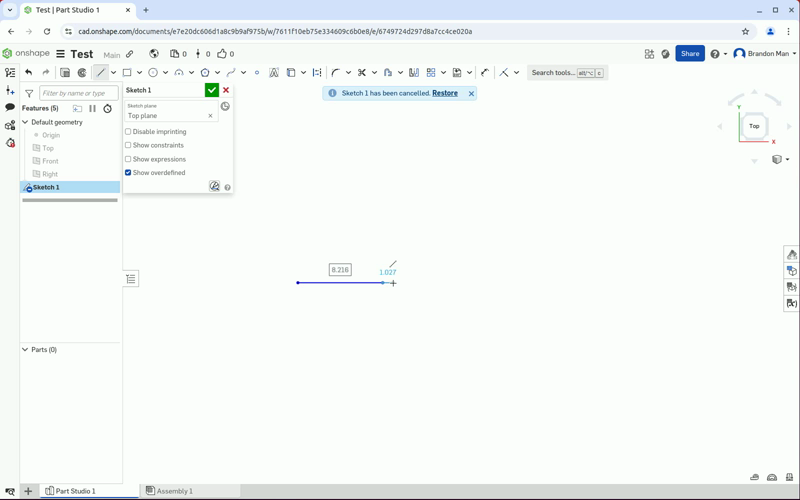
scroll(6)
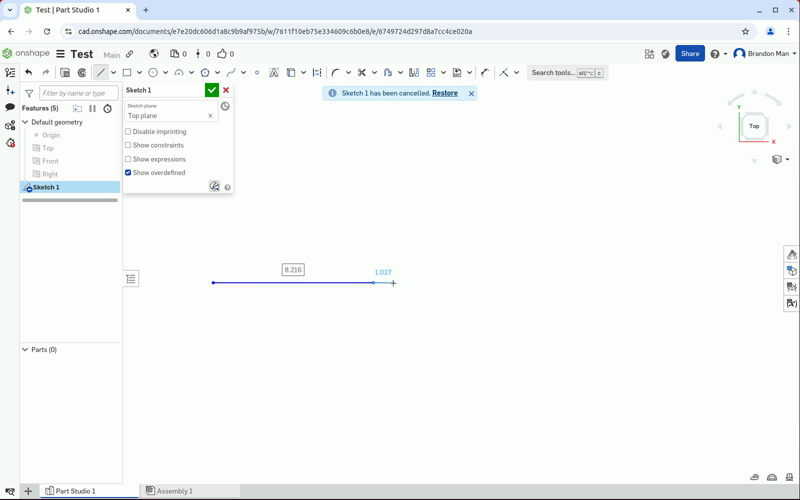
scroll(6)
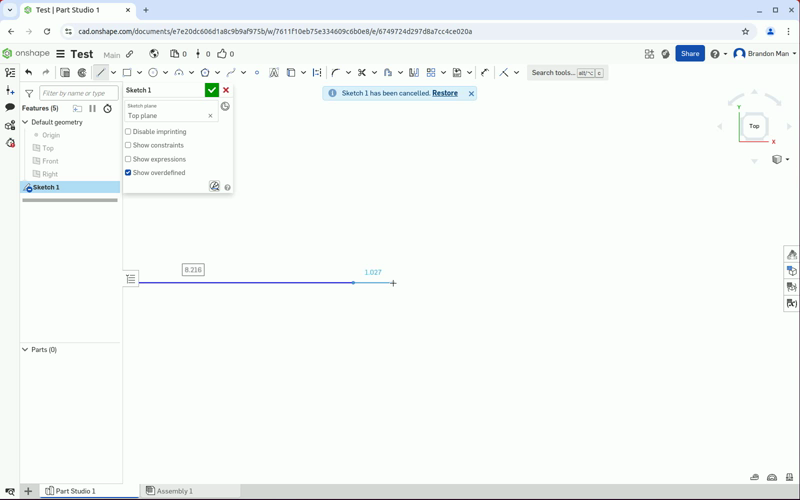
scroll(6)
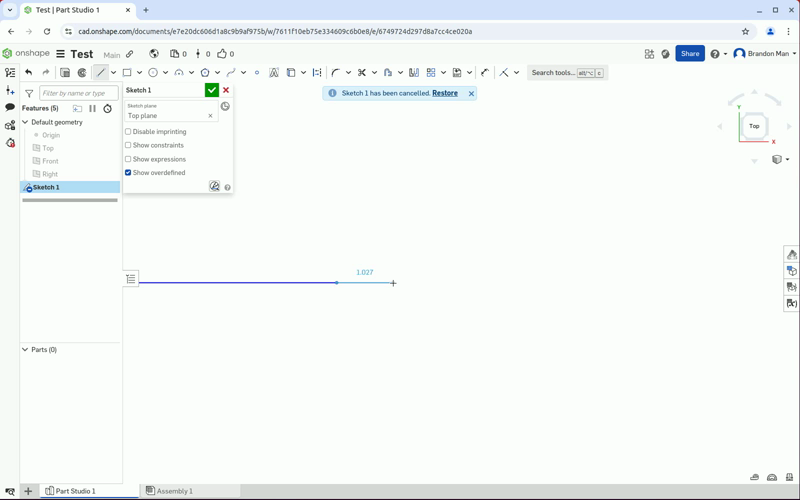
click(393, 282)
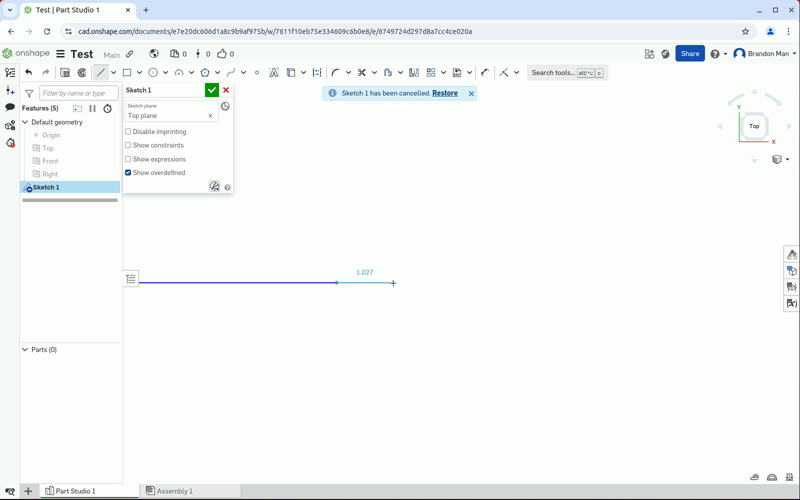
scroll(-6)
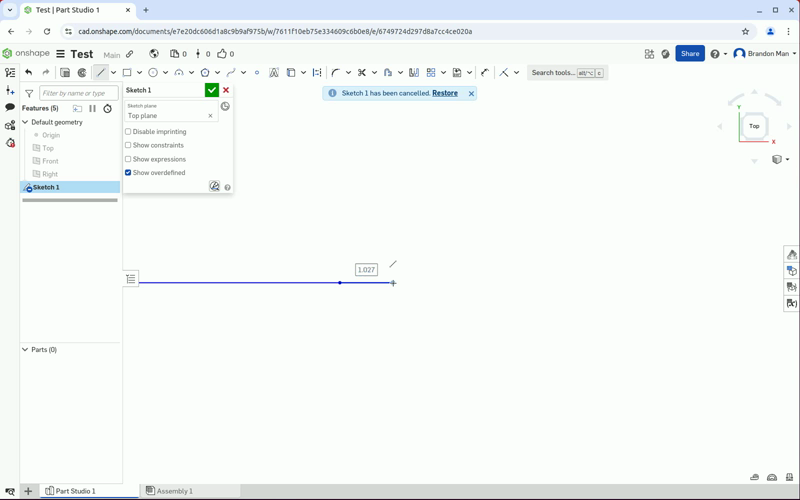
scroll(-6)
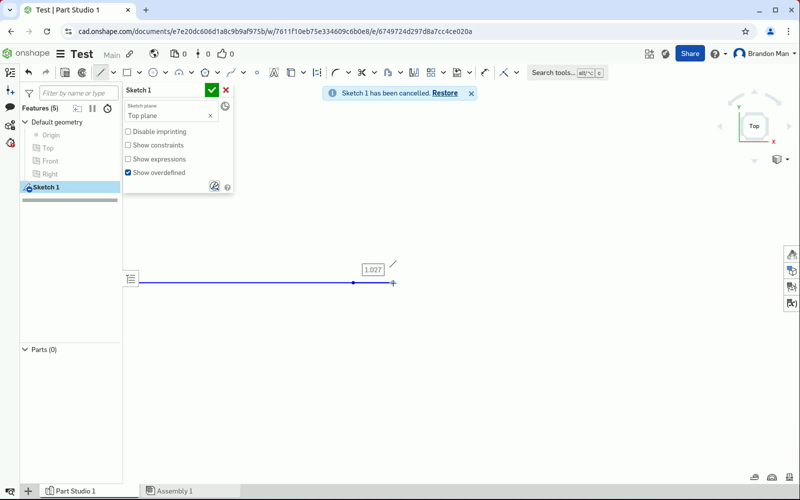
scroll(-6)
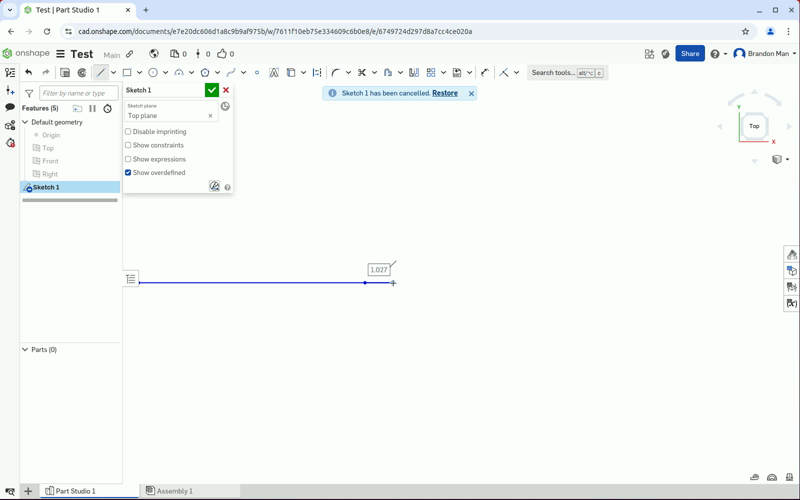
scroll(-6)
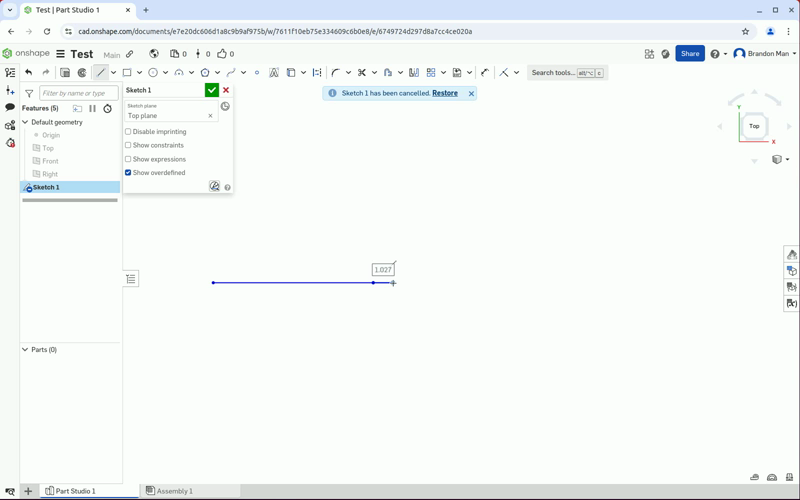
scroll(-6)
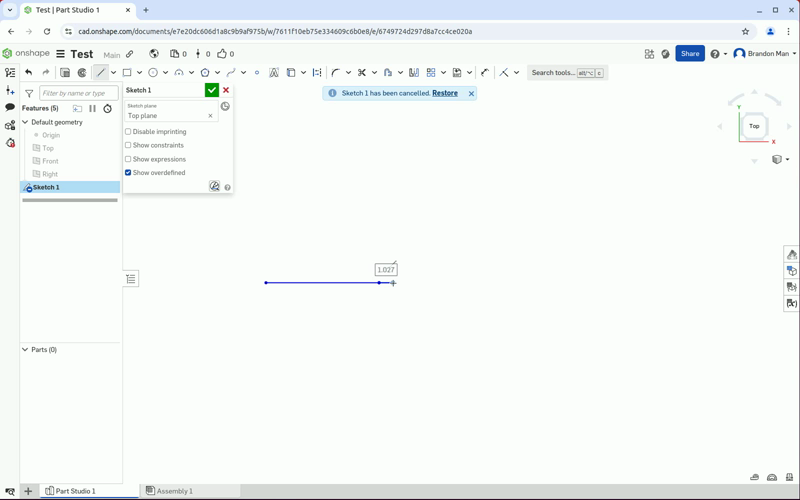
scroll(-6)
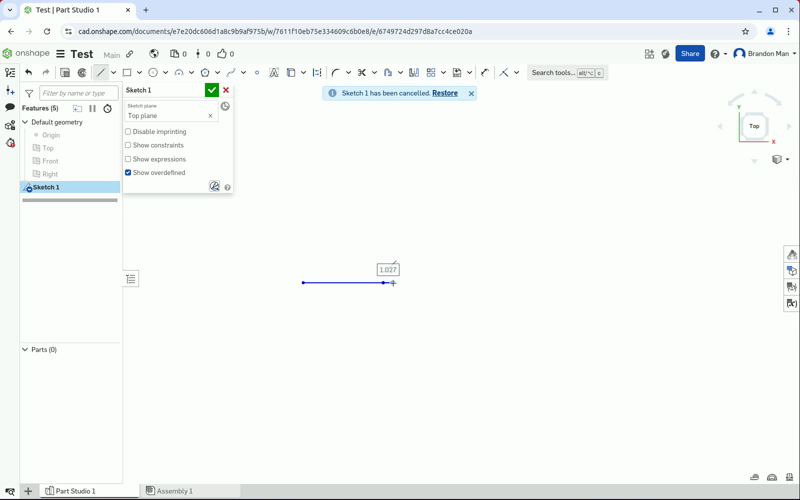
scroll(-6)
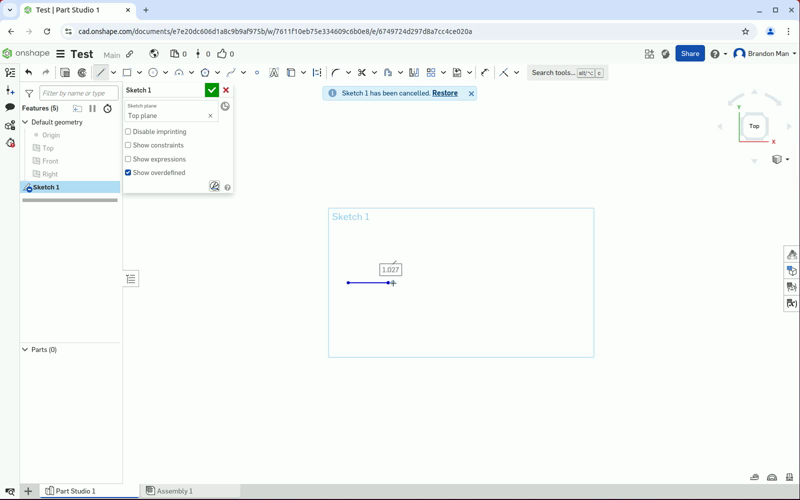
key_up(shift)
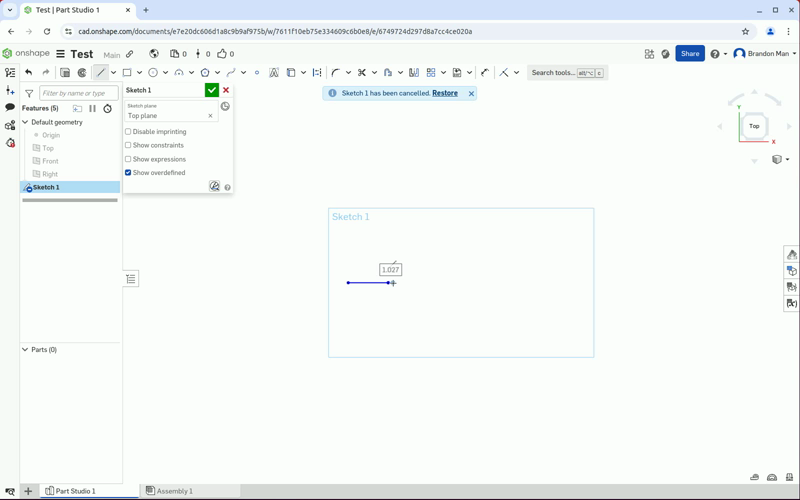
key_down(shift)
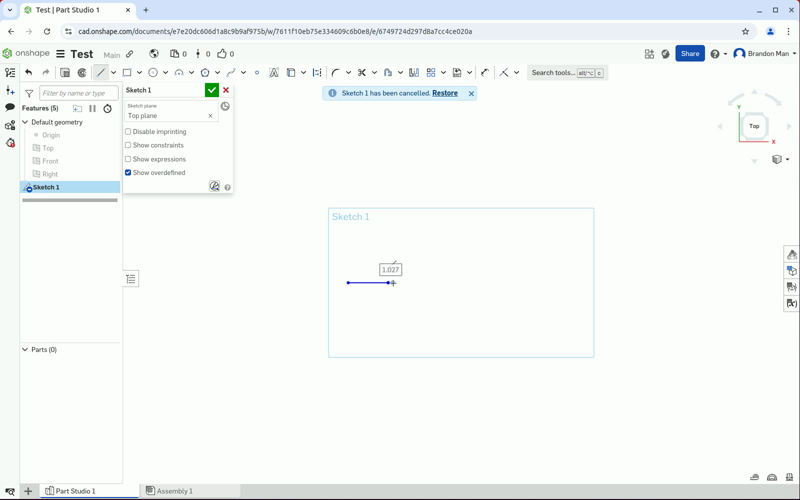
mouse_move(423, 282)
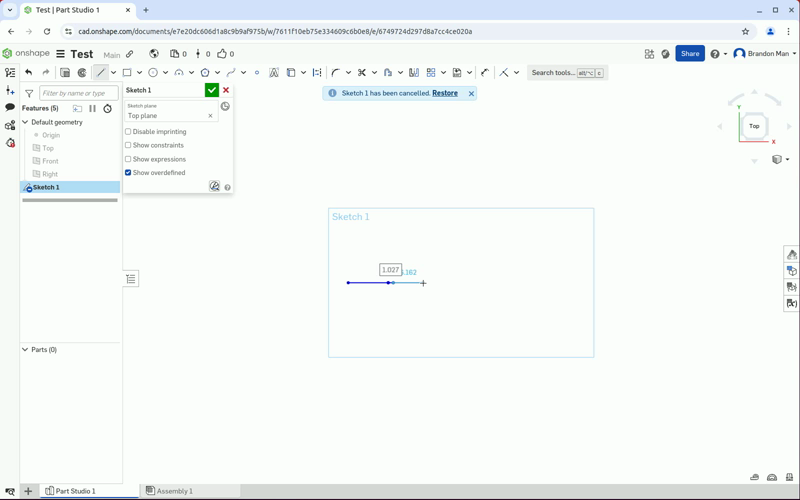
mouse_move(415, 282)
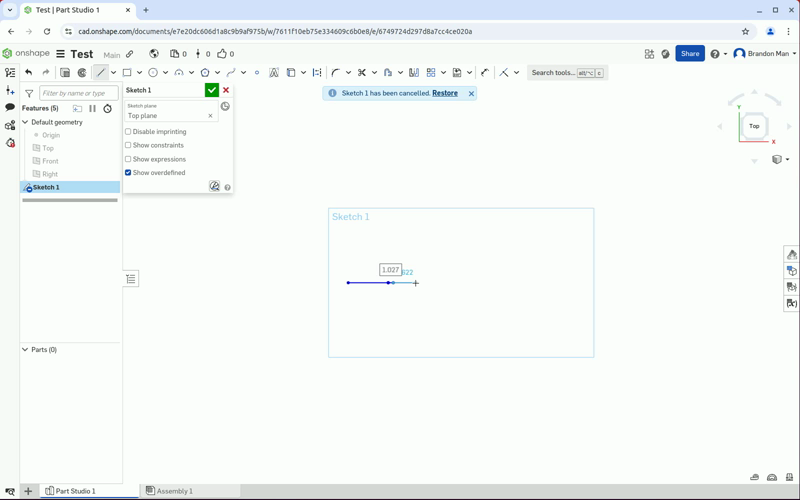
click(415, 282)
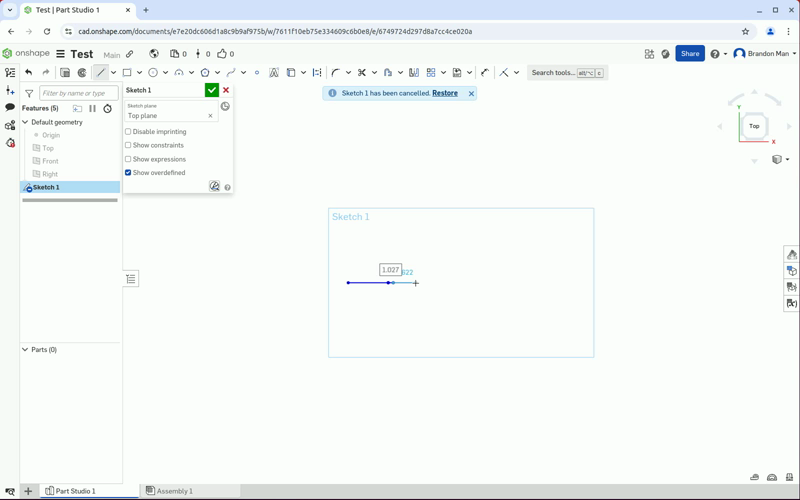
key_up(shift)
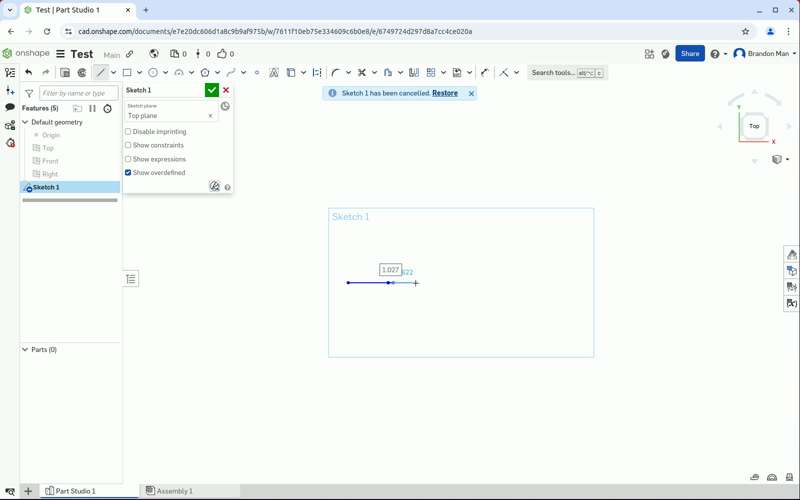
key_down(shift)
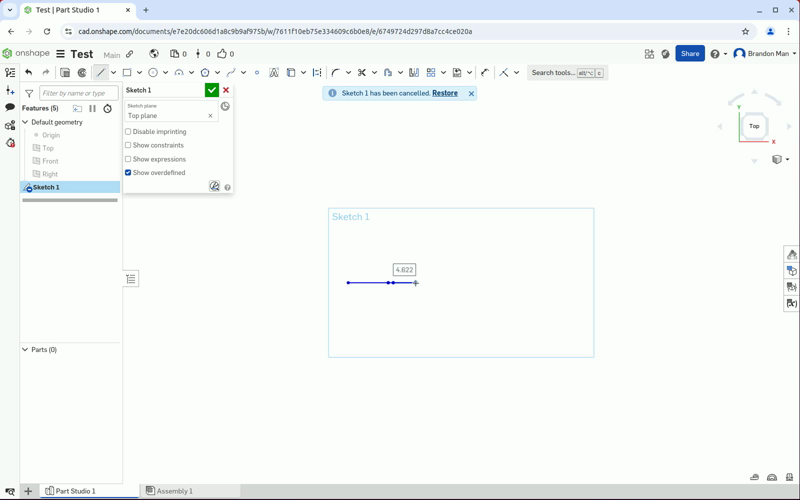
mouse_move(445, 282)
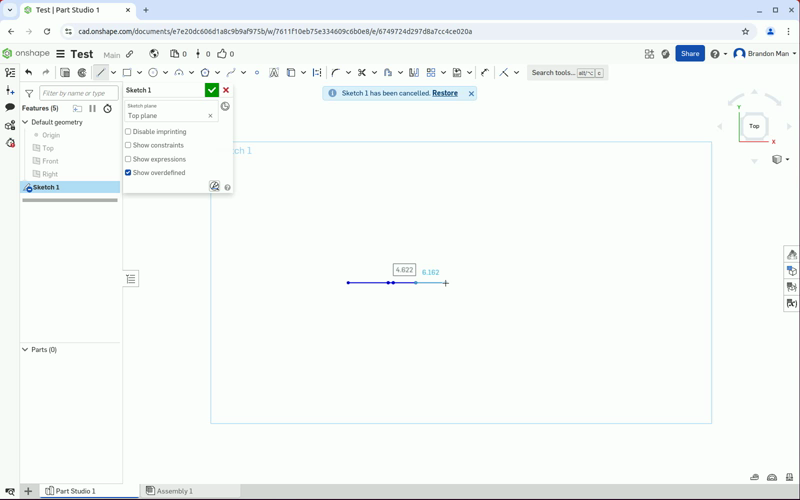
mouse_move(420, 282)
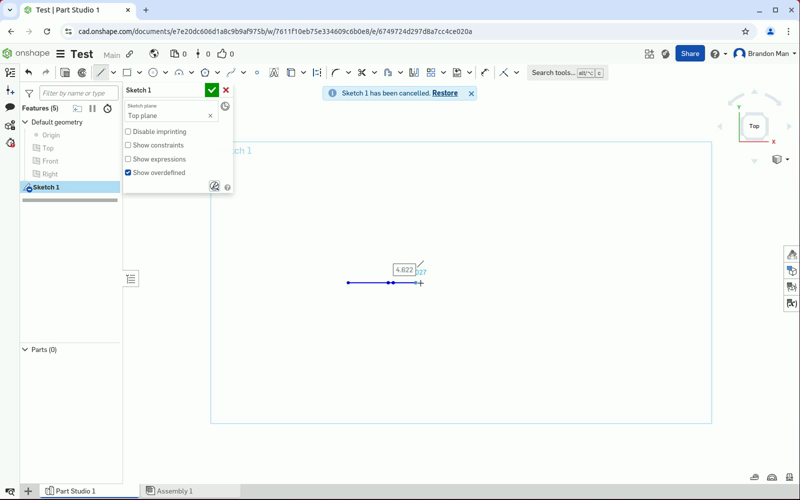
scroll(6)
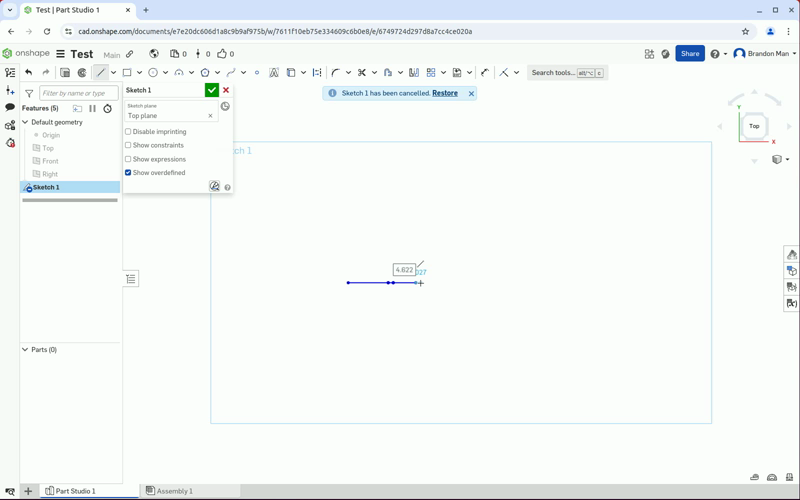
scroll(6)
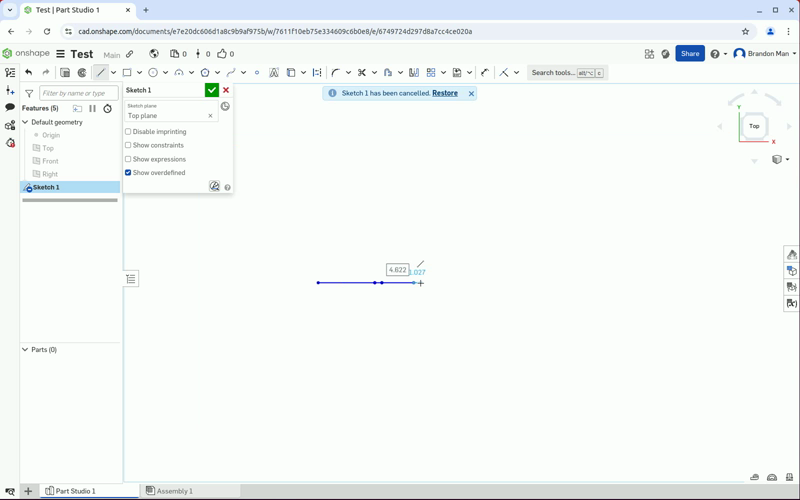
scroll(6)
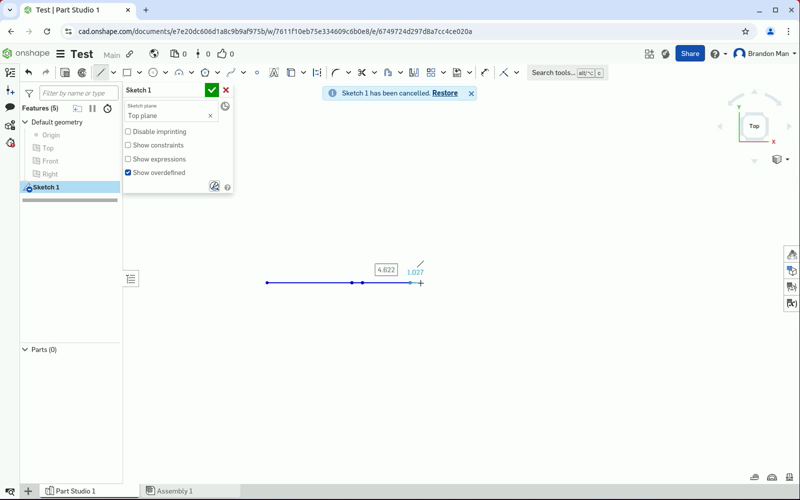
scroll(6)
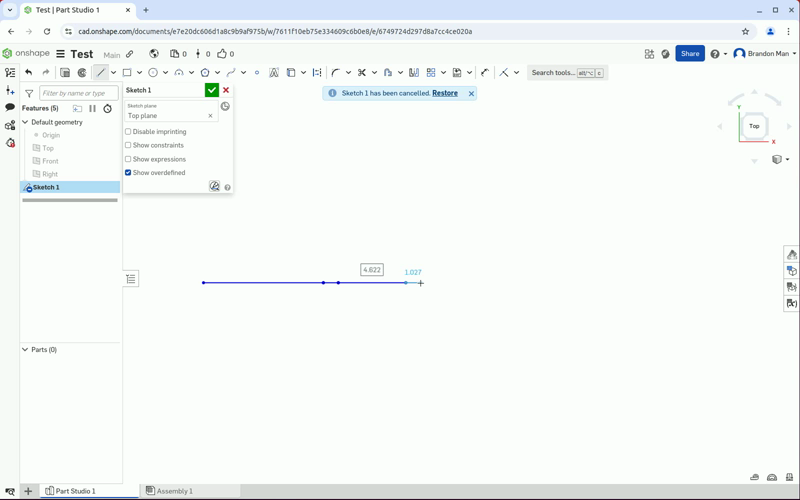
scroll(6)
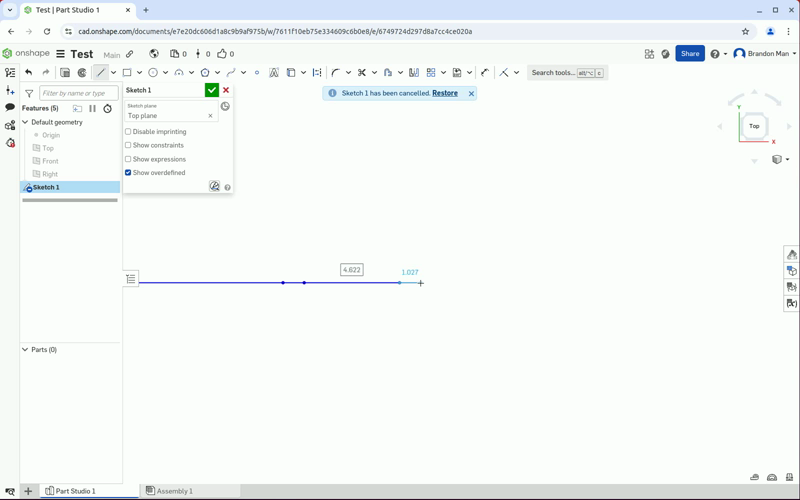
scroll(6)
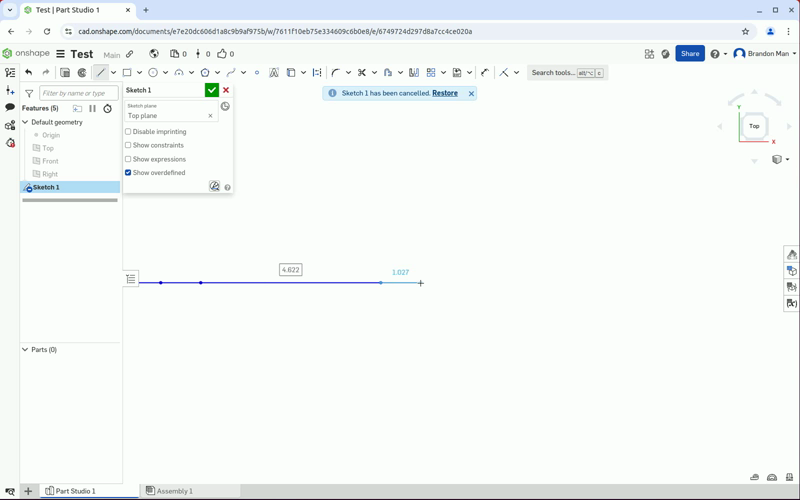
scroll(6)
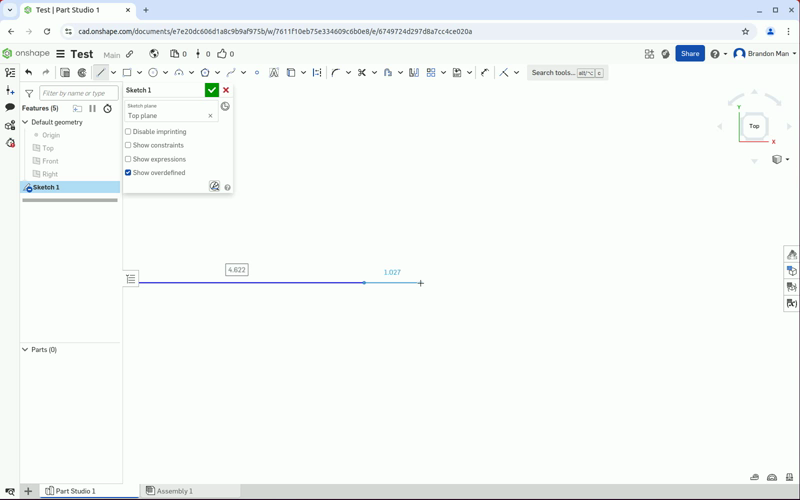
click(420, 282)
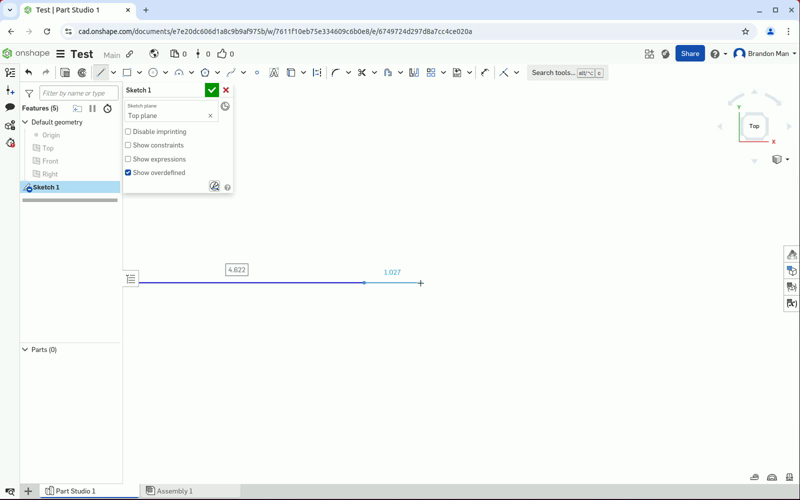
scroll(-6)
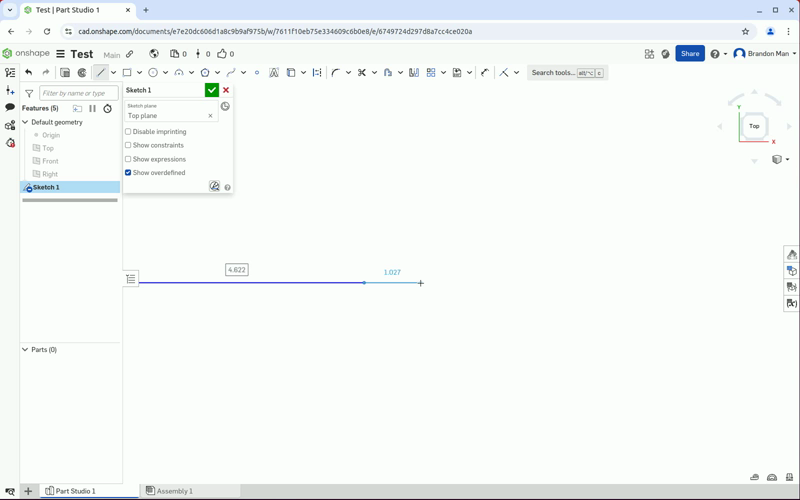
scroll(-6)
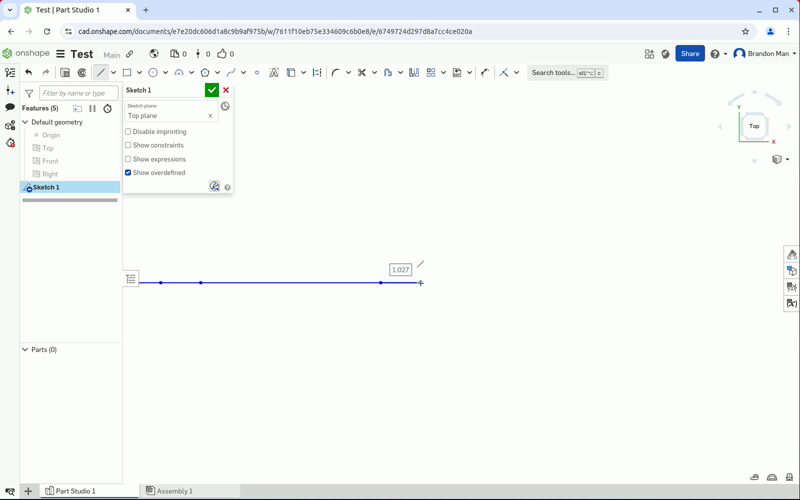
scroll(-6)
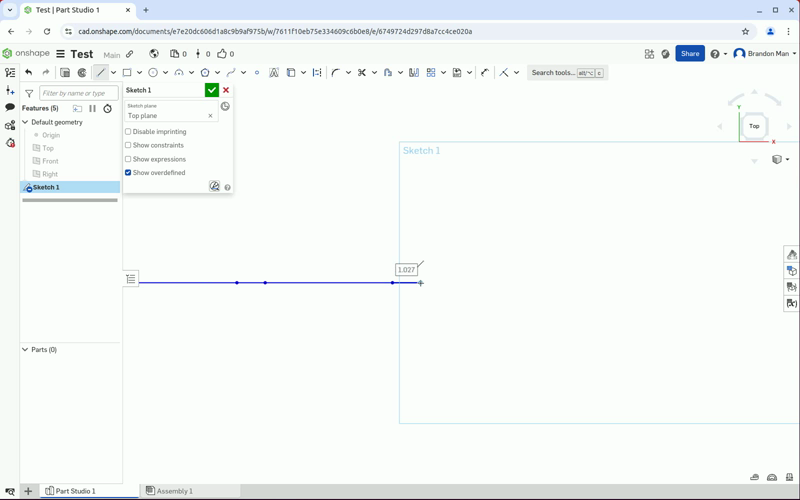
scroll(-6)
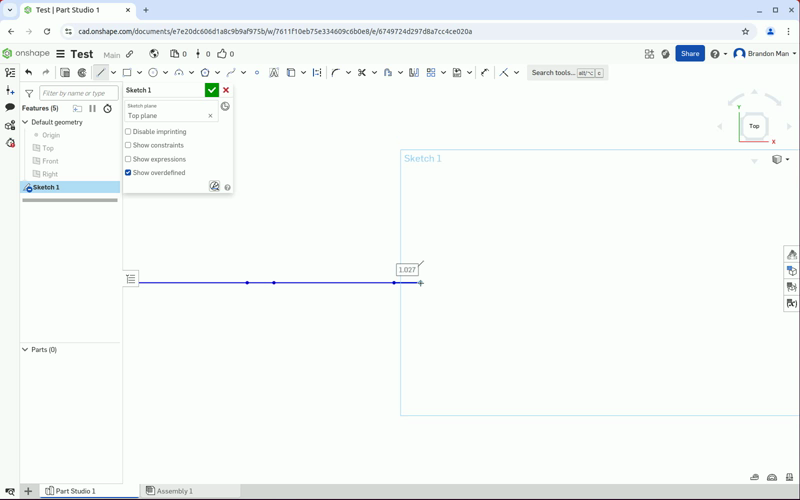
scroll(-6)
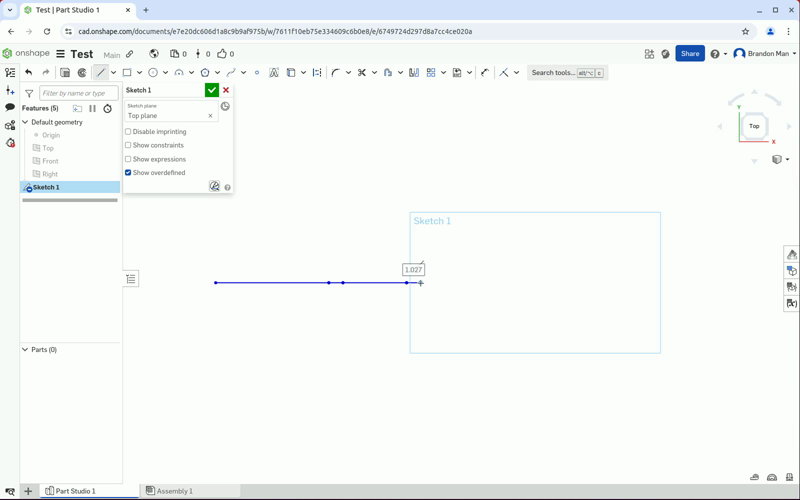
scroll(-6)
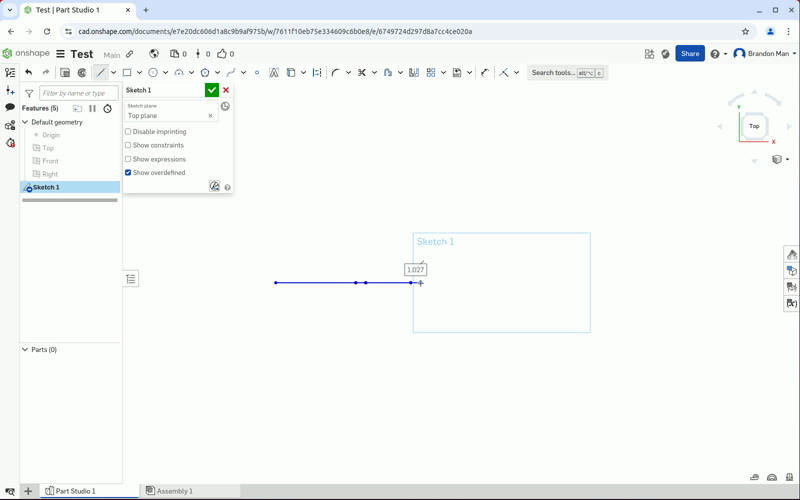
scroll(-6)
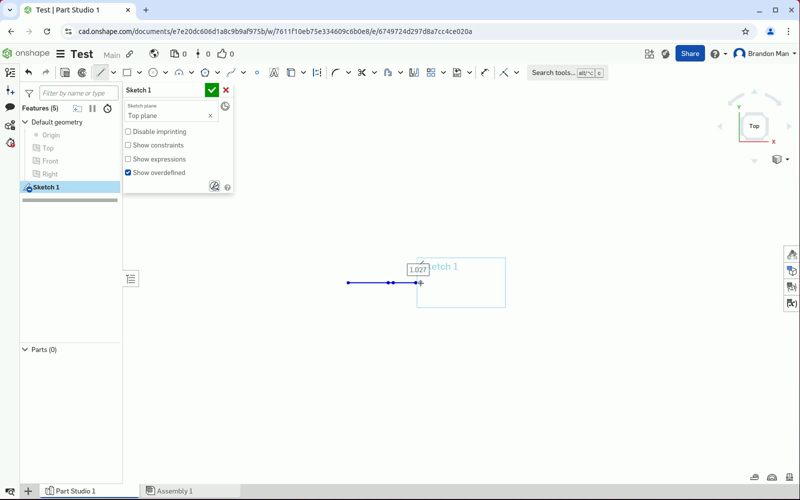
key_up(shift)
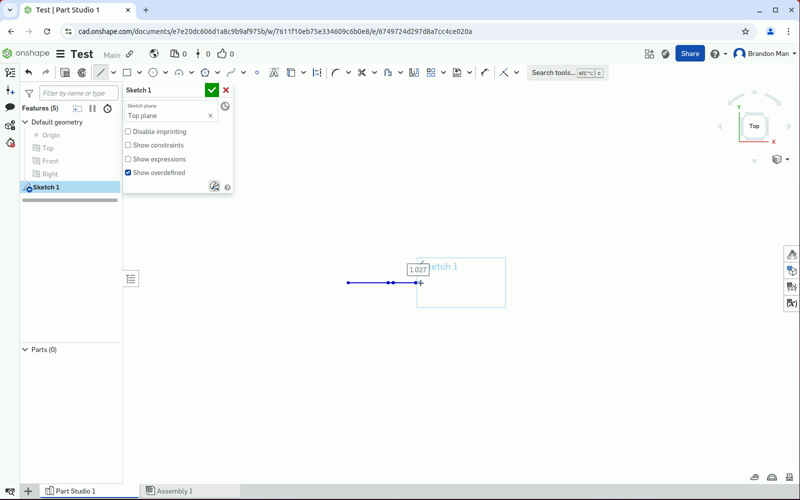
key_down(shift)
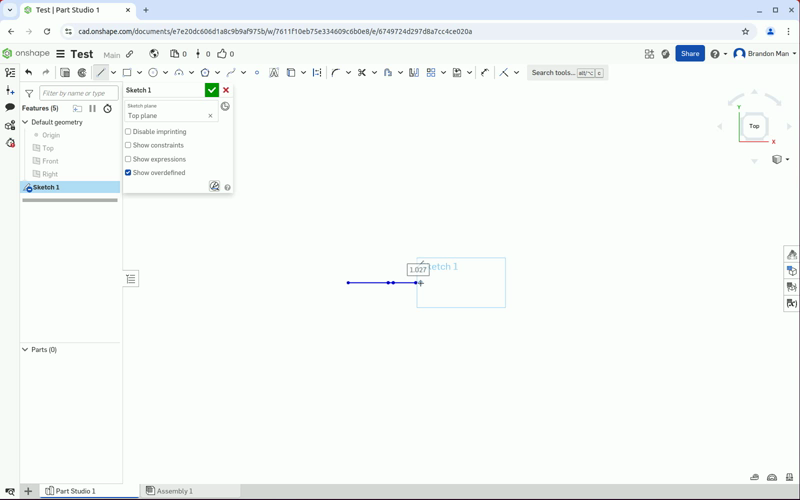
mouse_move(450, 282)
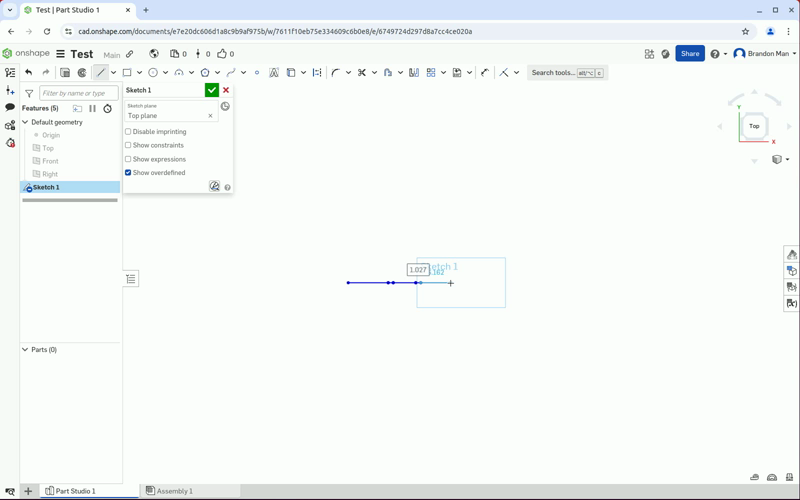
mouse_move(460, 282)
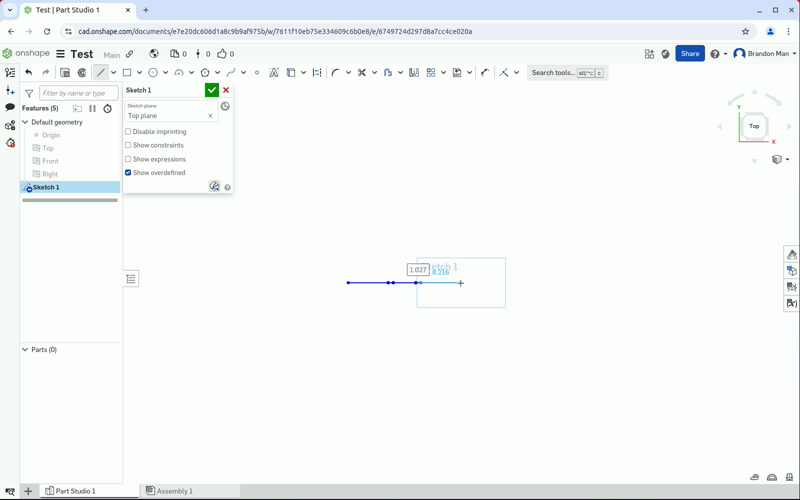
click(460, 282)
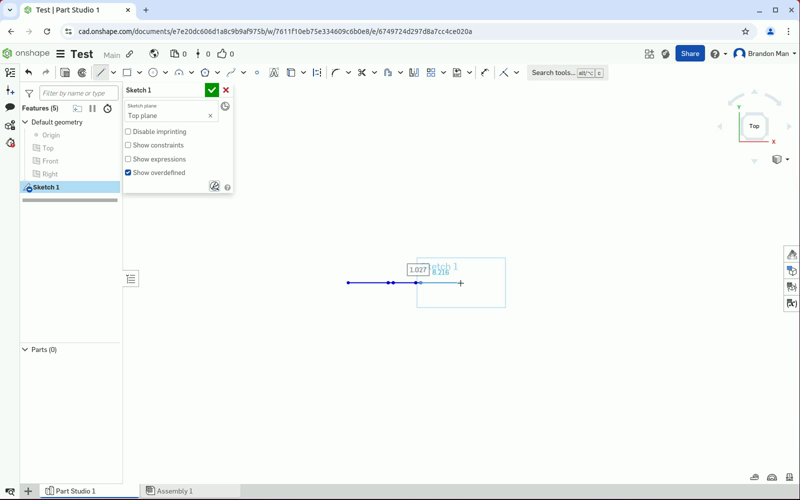
key_up(shift)
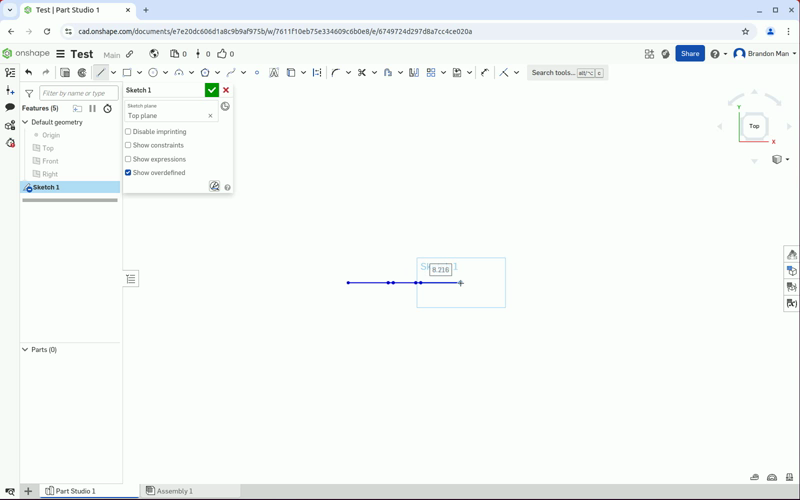
key_down(shift)
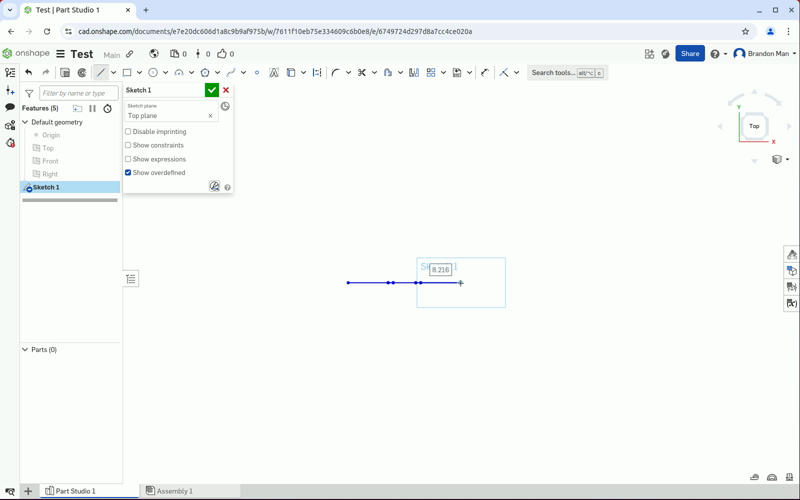
mouse_move(490, 282)
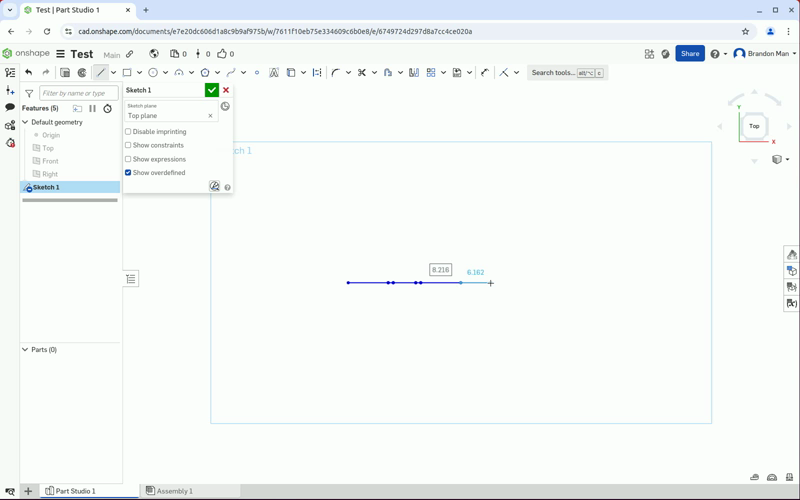
mouse_move(460, 234)
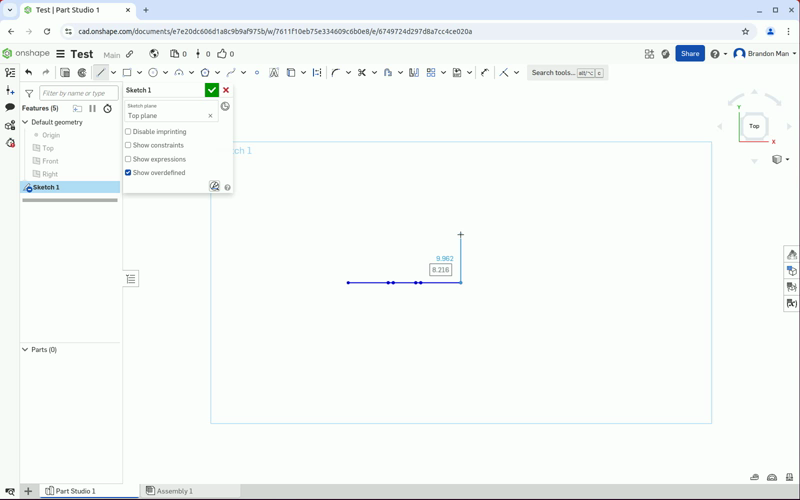
click(460, 234)
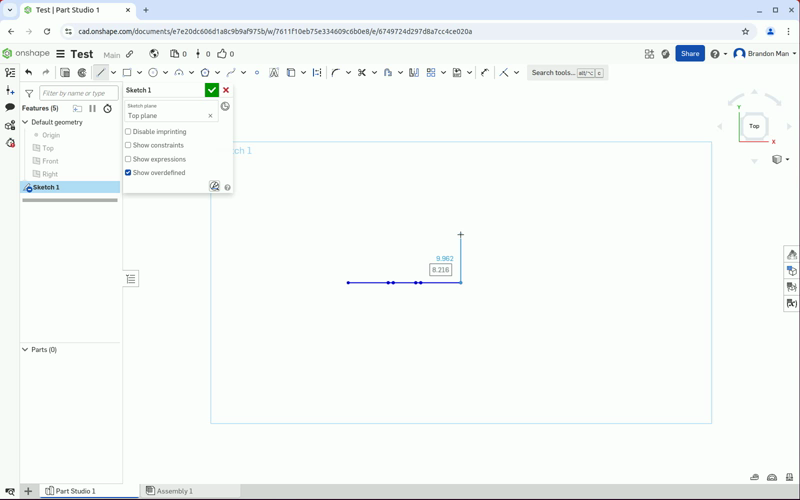
key_up(shift)
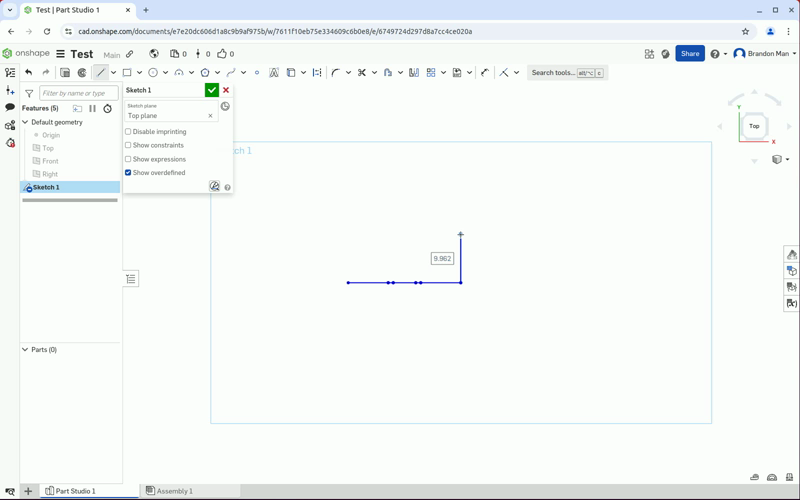
key_down(shift)
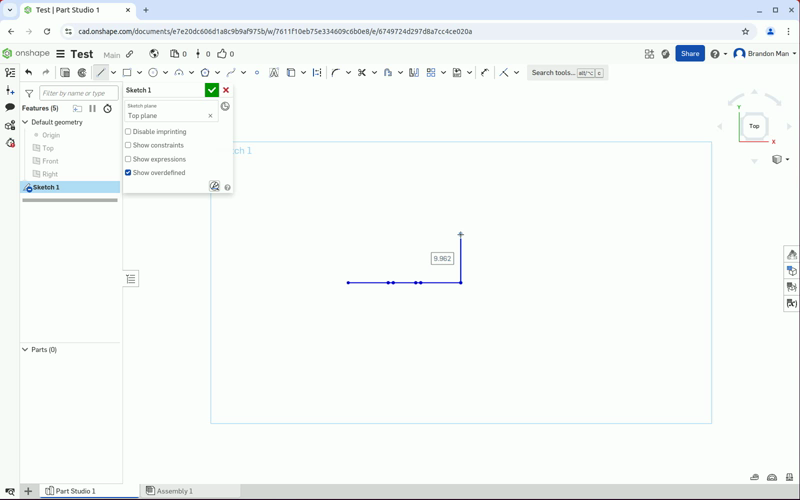
mouse_move(490, 234)
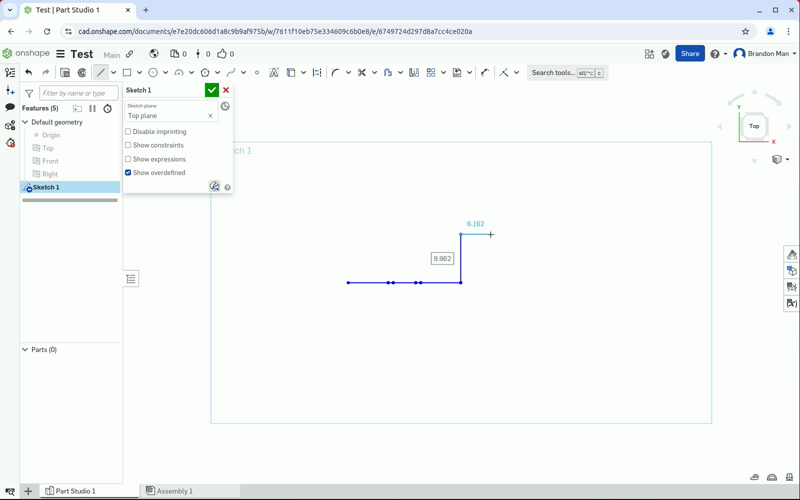
mouse_move(460, 186)
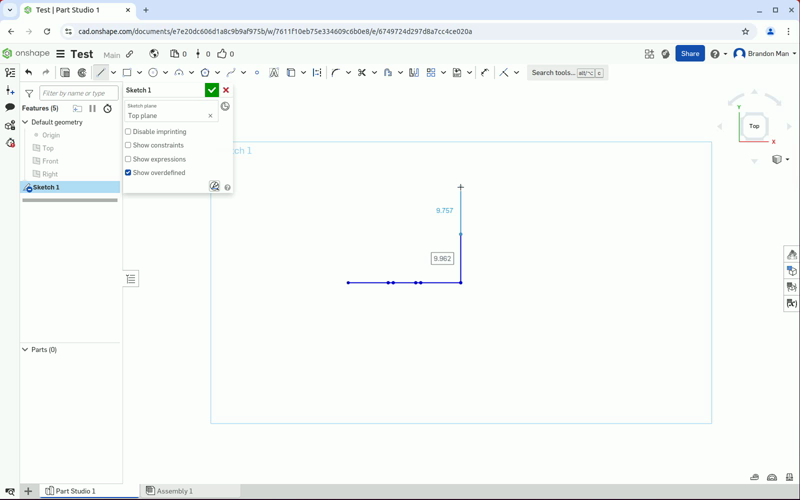
click(460, 186)
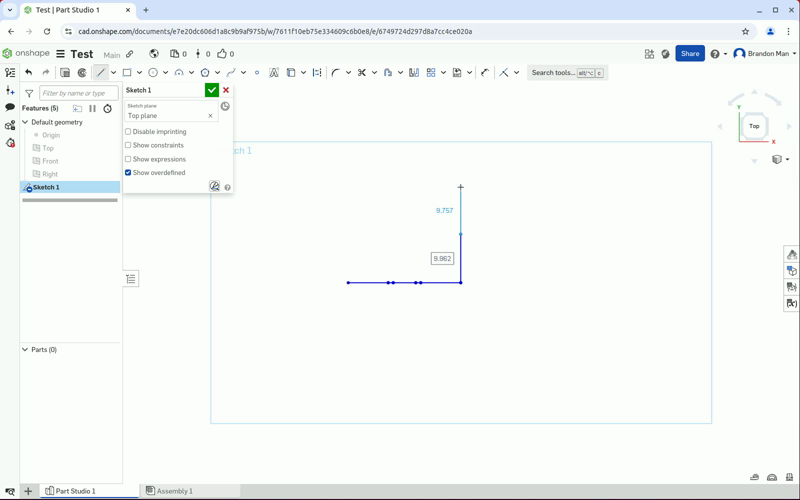
key_up(shift)
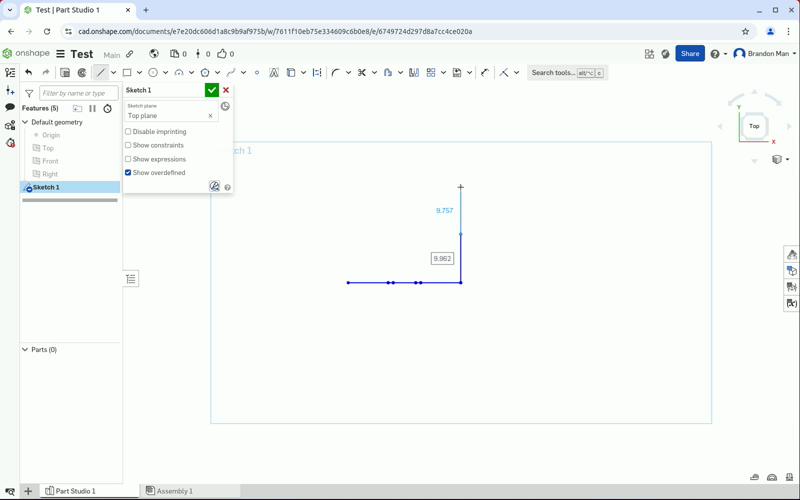
key_down(shift)
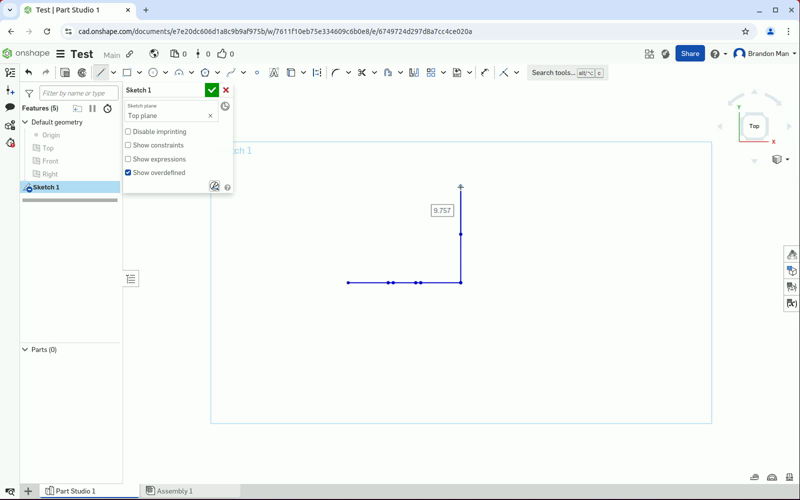
mouse_move(490, 186)
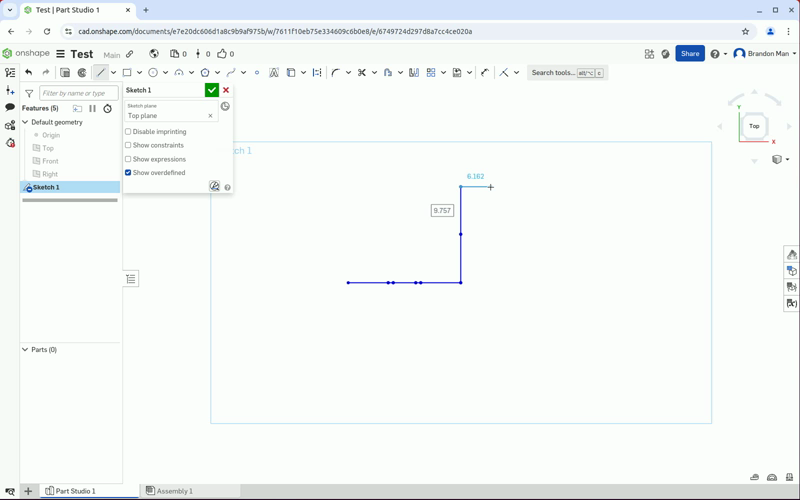
mouse_move(420, 186)
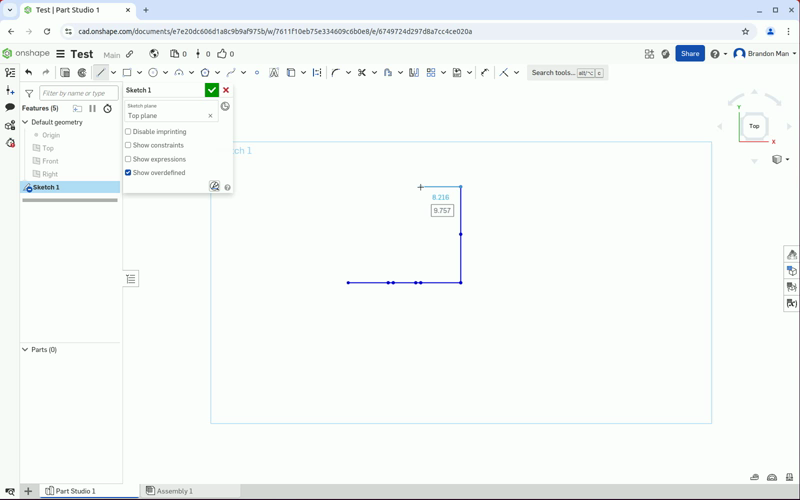
click(420, 186)
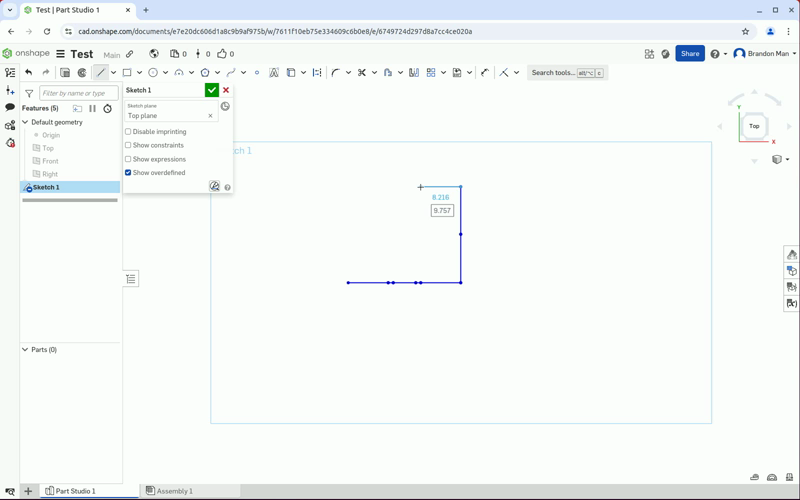
key_up(shift)
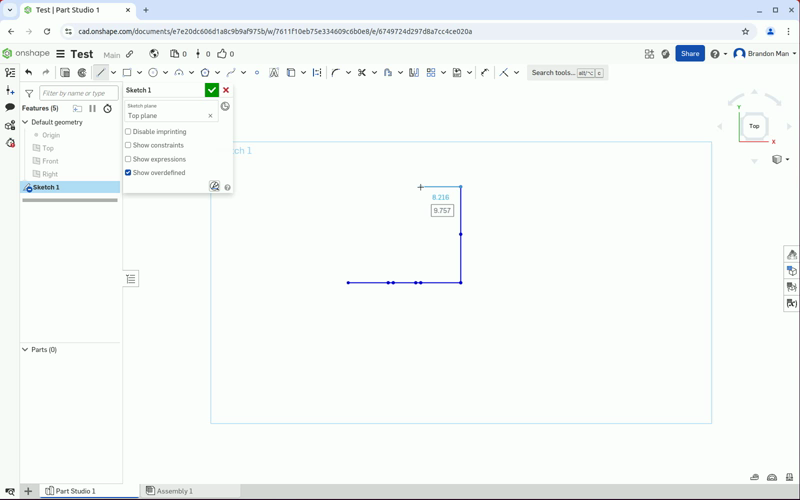
key_down(shift)
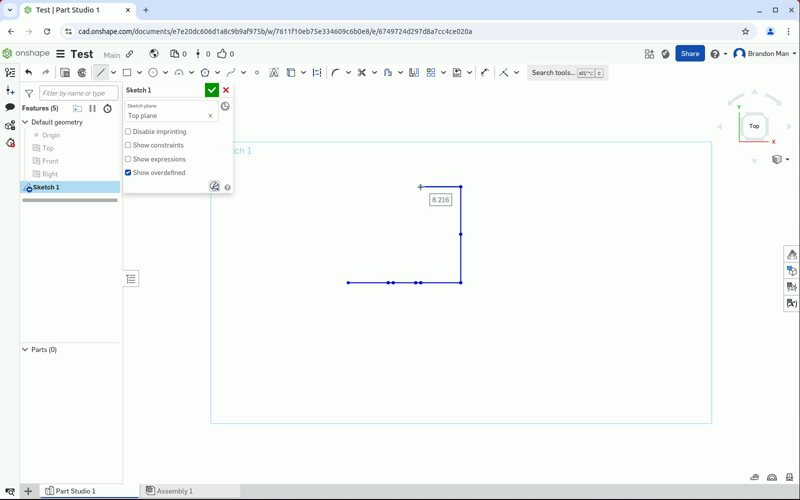
mouse_move(450, 186)
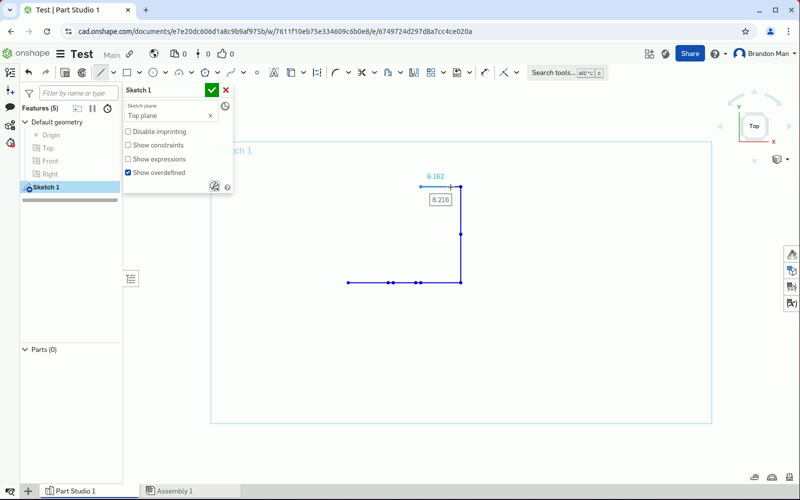
mouse_move(415, 186)
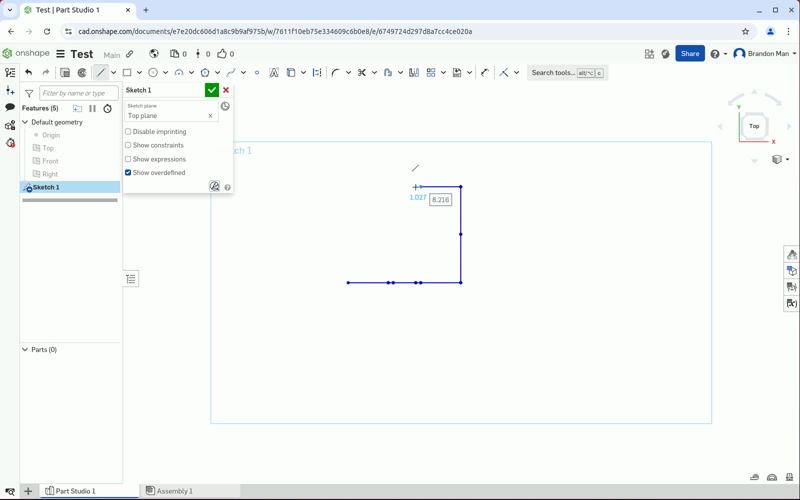
scroll(6)
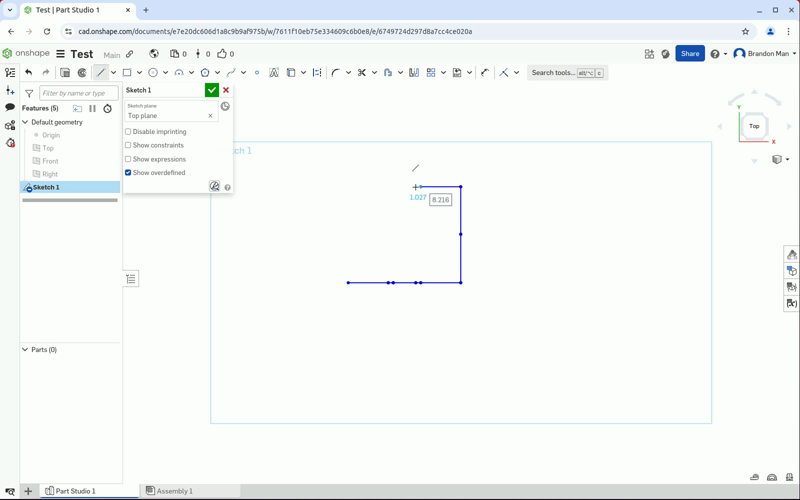
scroll(6)
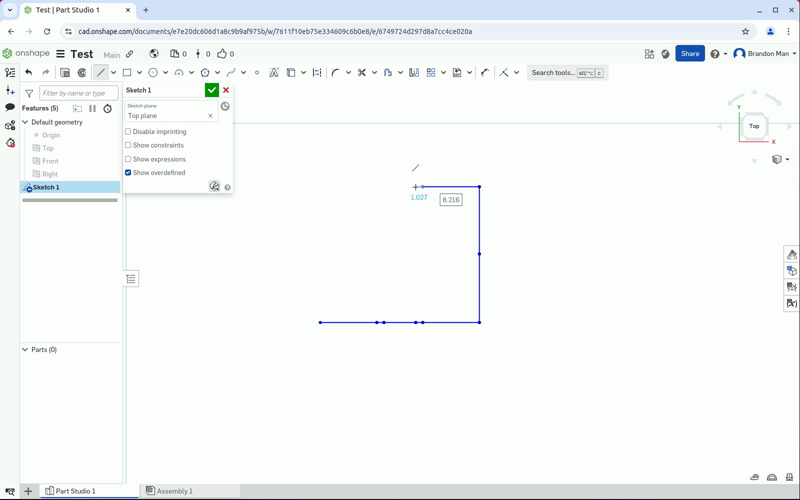
scroll(6)
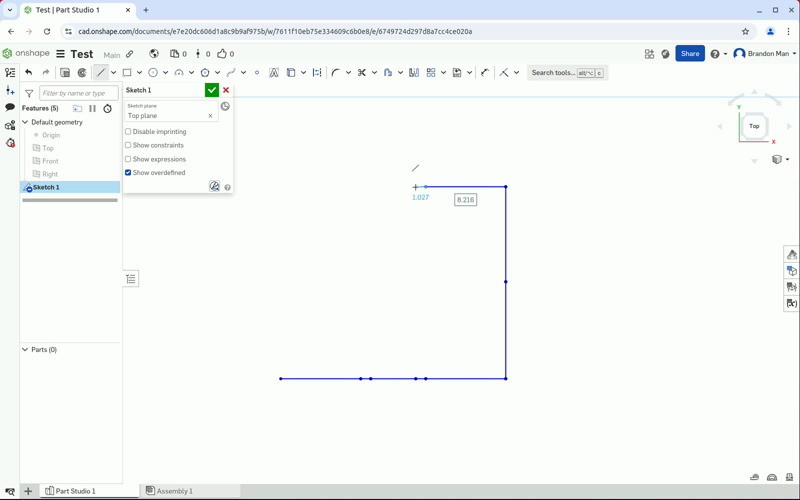
scroll(6)
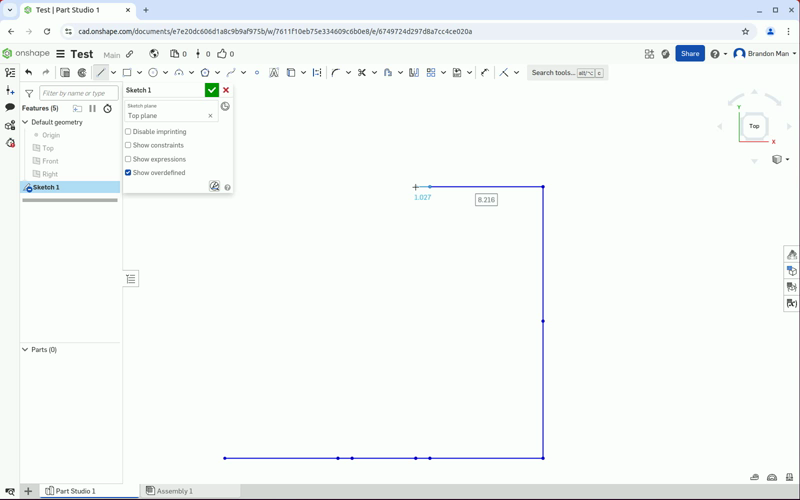
scroll(6)
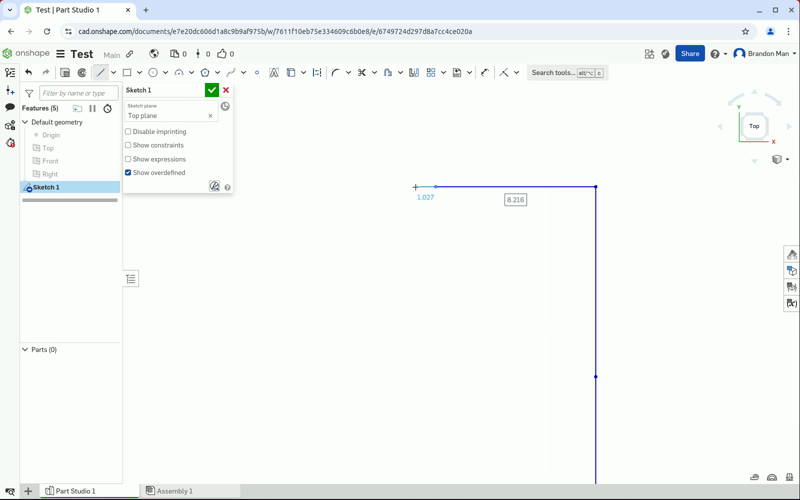
scroll(6)
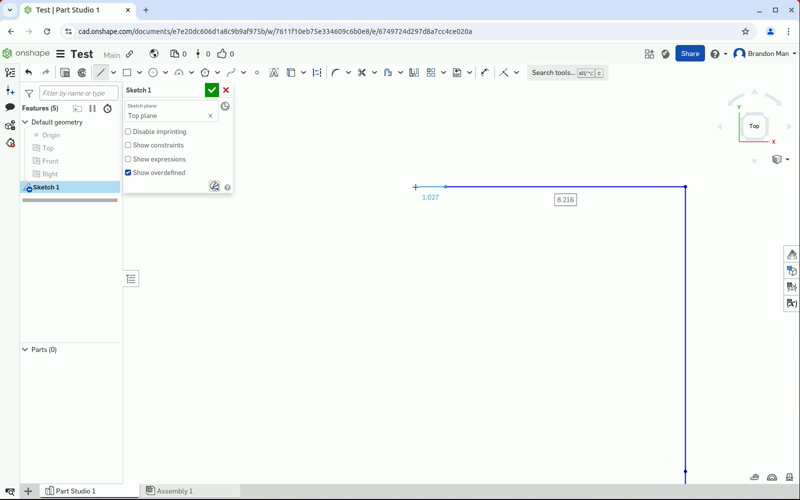
scroll(6)
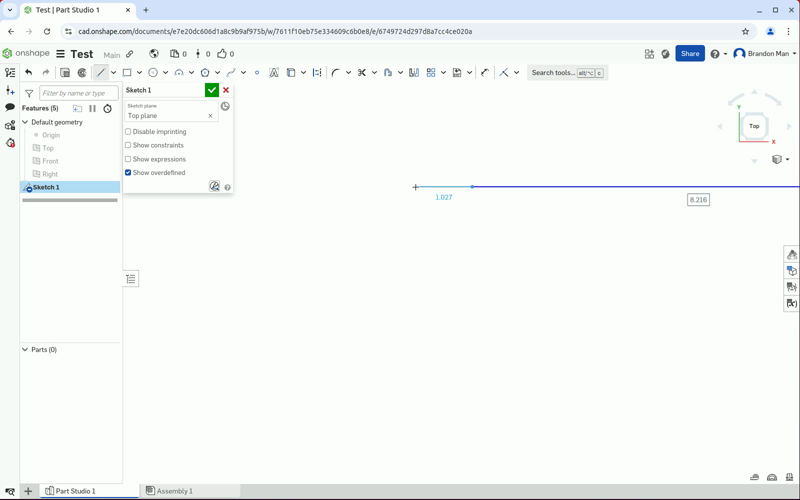
click(415, 186)
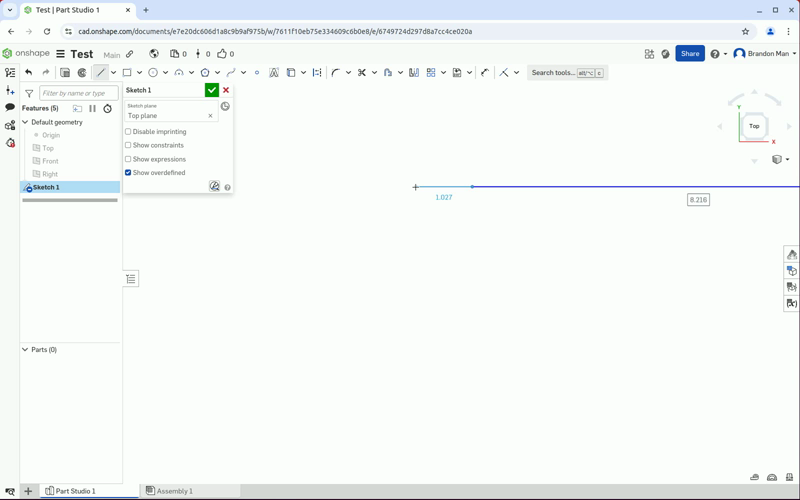
scroll(-6)
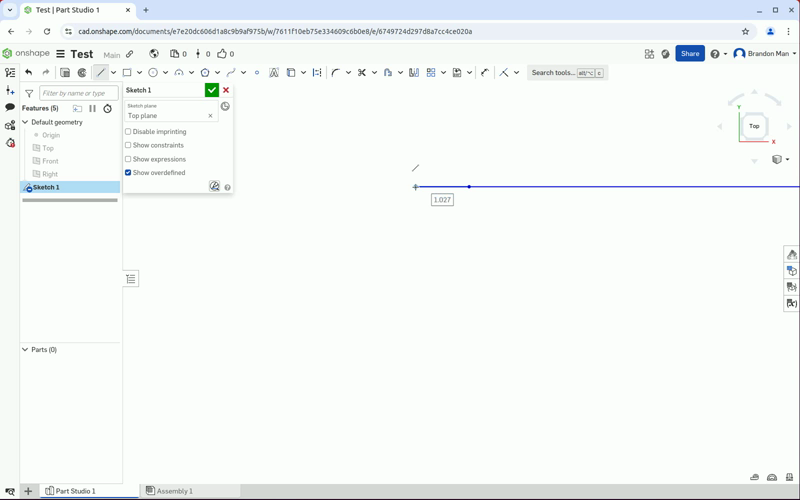
scroll(-6)
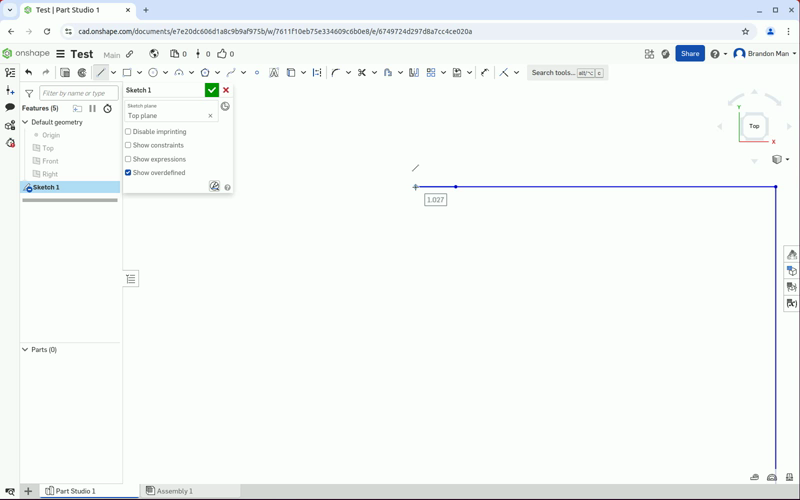
scroll(-6)
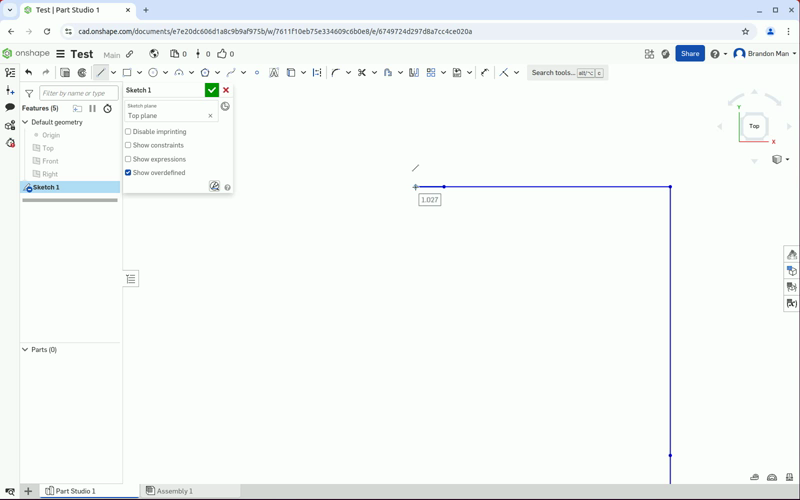
scroll(-6)
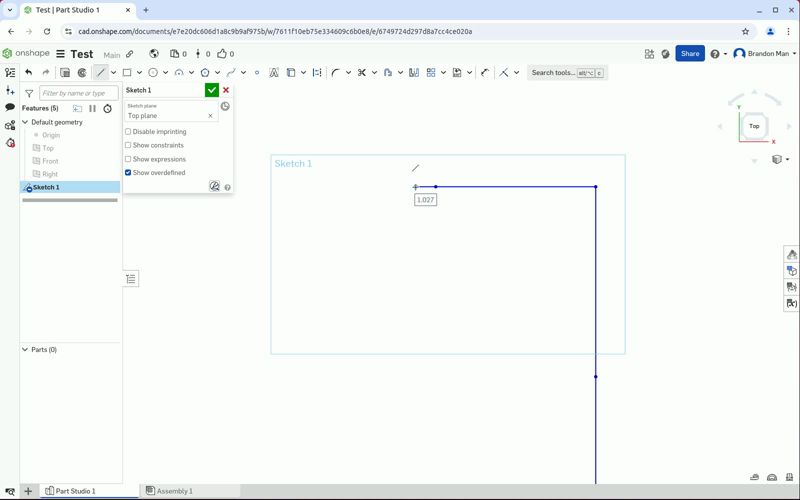
scroll(-6)
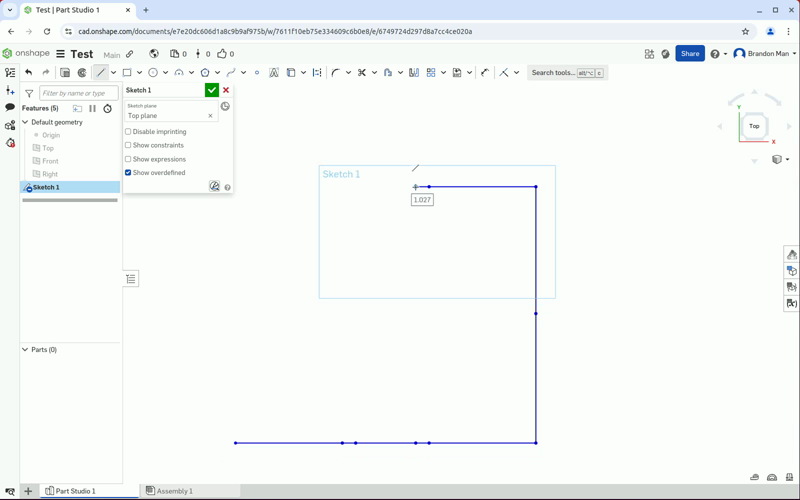
scroll(-6)
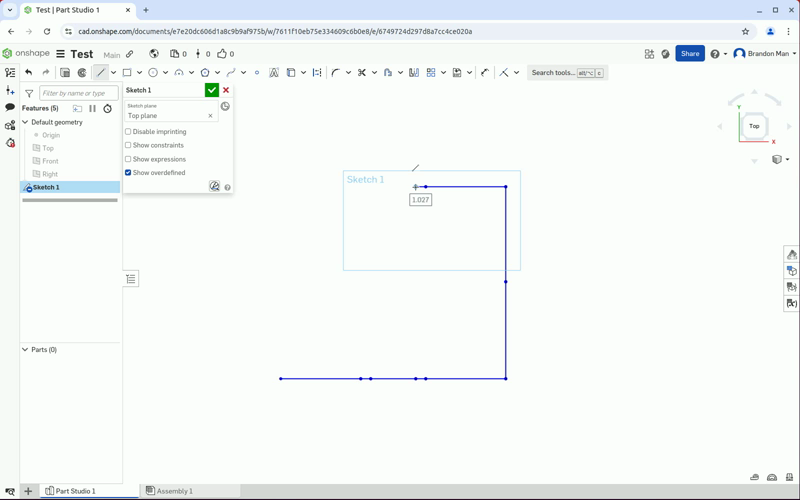
scroll(-6)
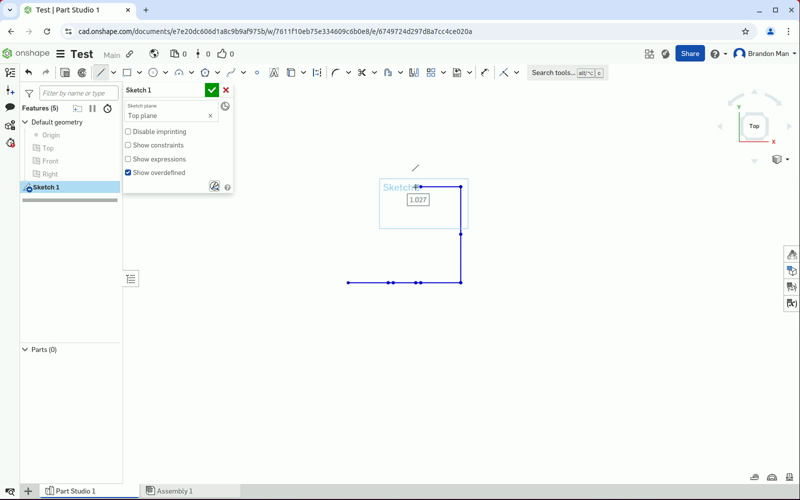
key_up(shift)
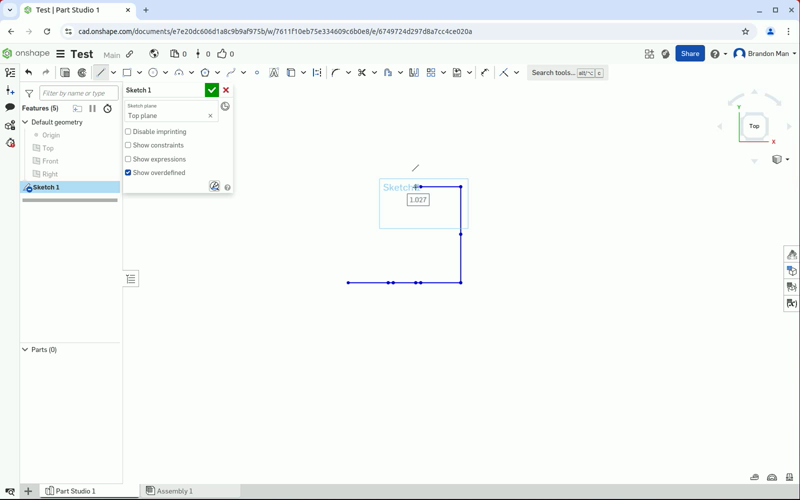
key_down(shift)
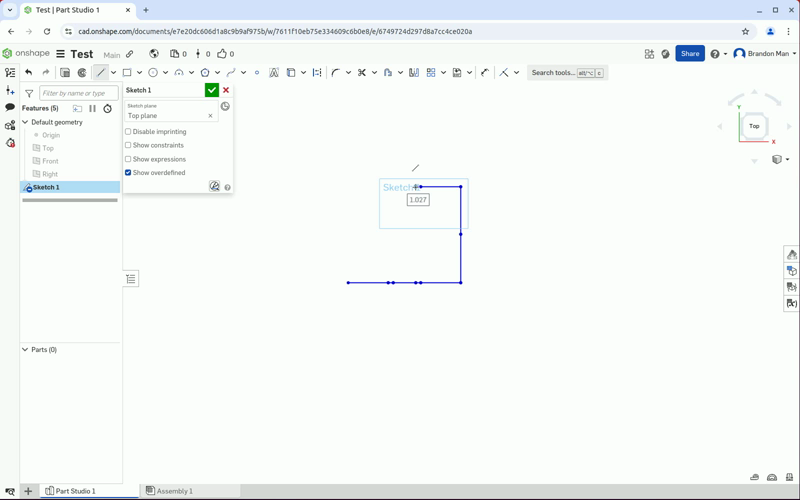
mouse_move(445, 186)
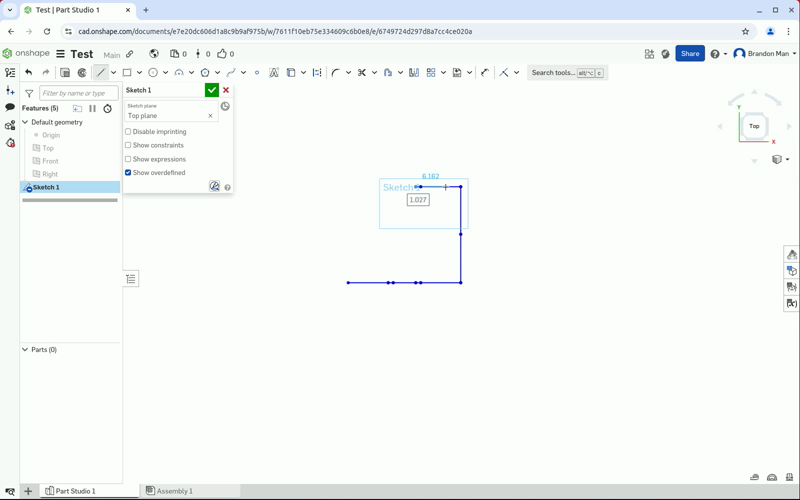
mouse_move(393, 186)
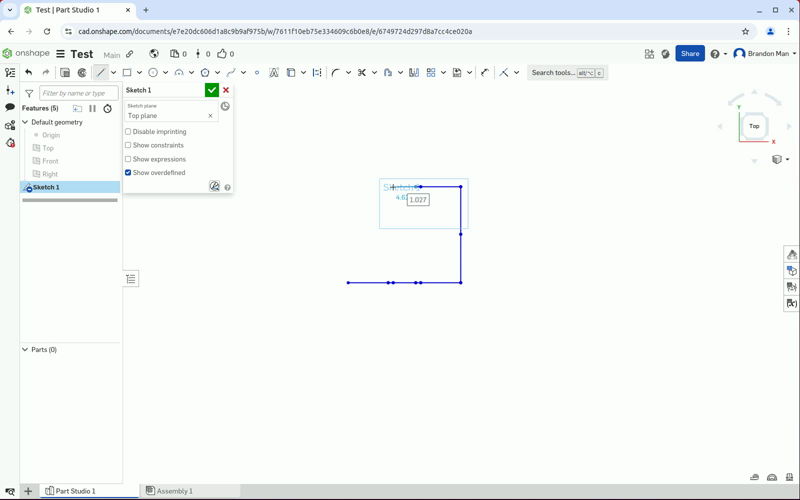
click(393, 186)
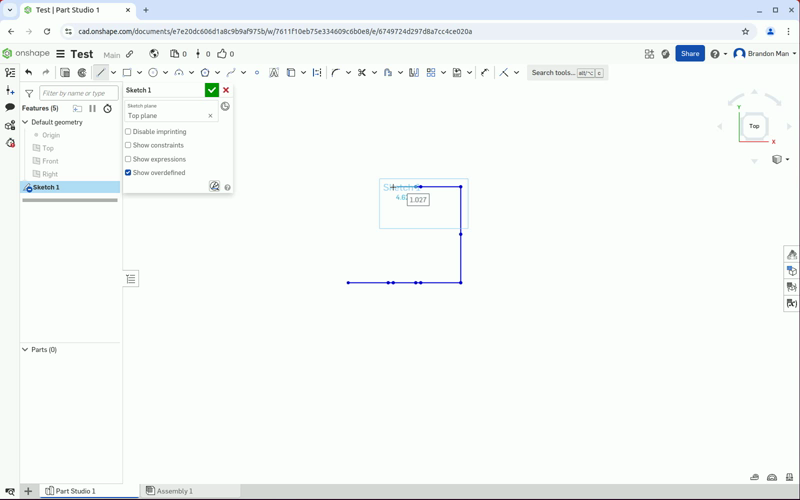
key_up(shift)
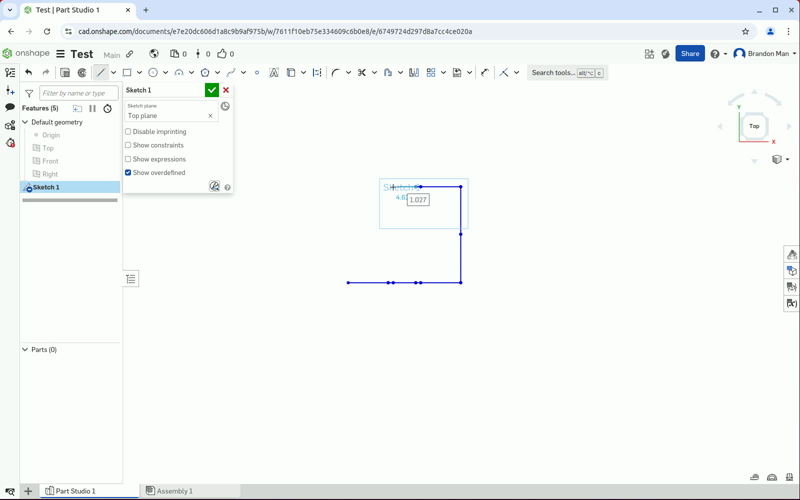
key_down(shift)
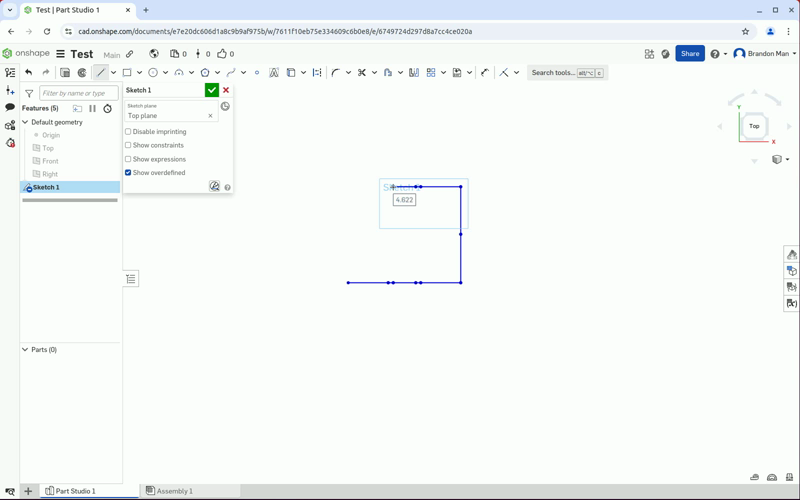
mouse_move(423, 186)
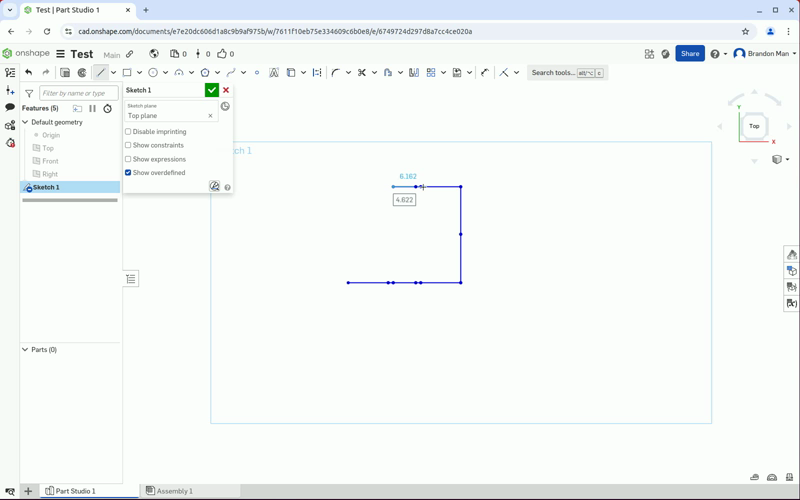
mouse_move(388, 186)
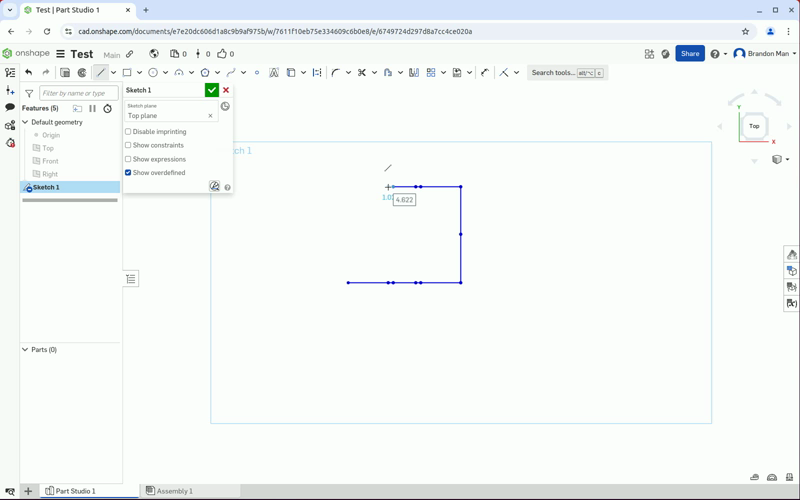
scroll(6)
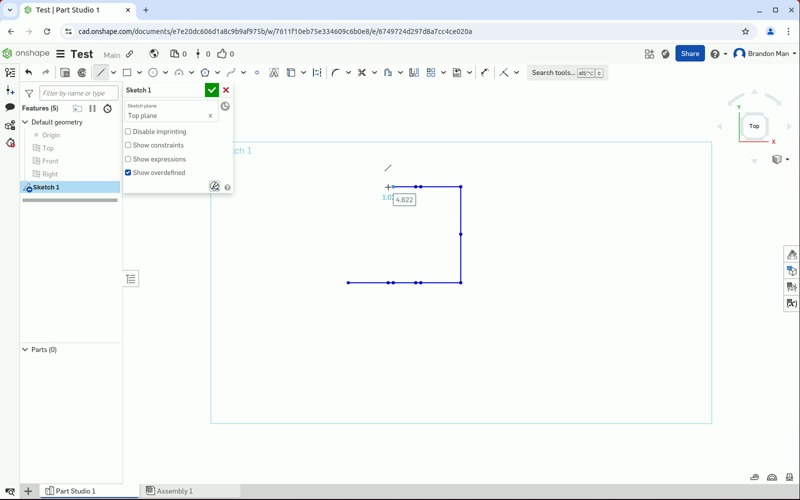
scroll(6)
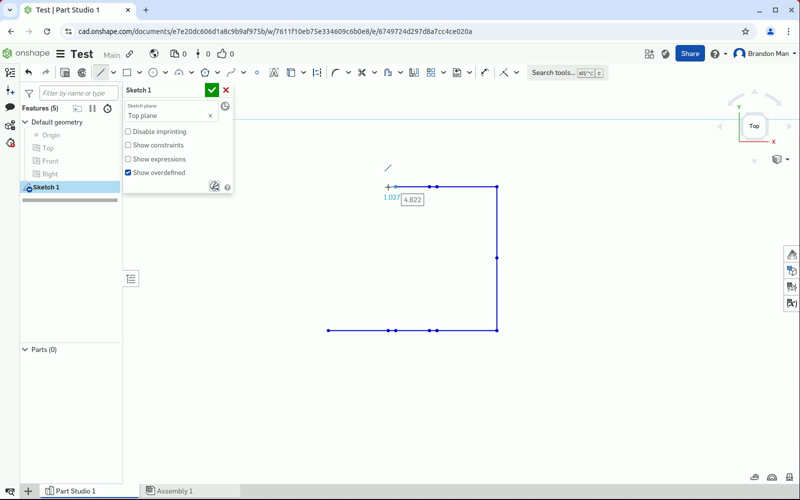
scroll(6)
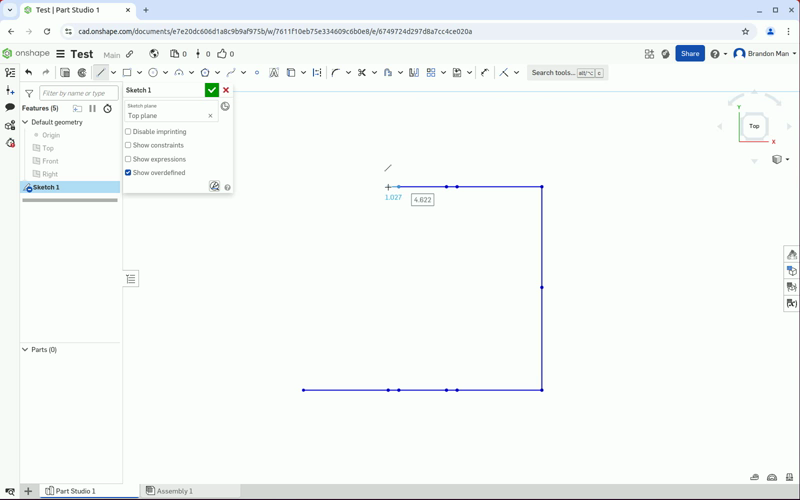
scroll(6)
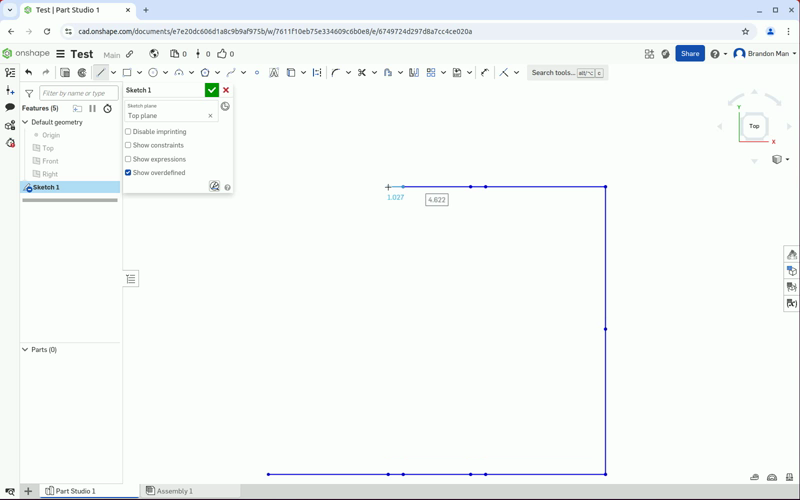
scroll(6)
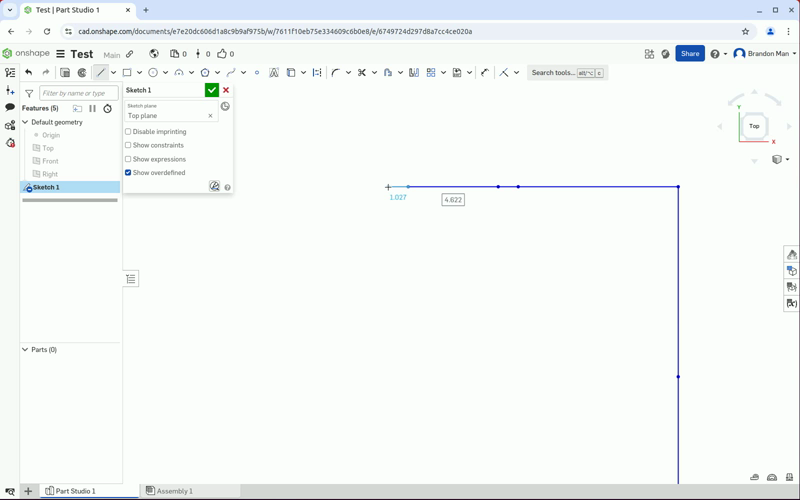
scroll(6)
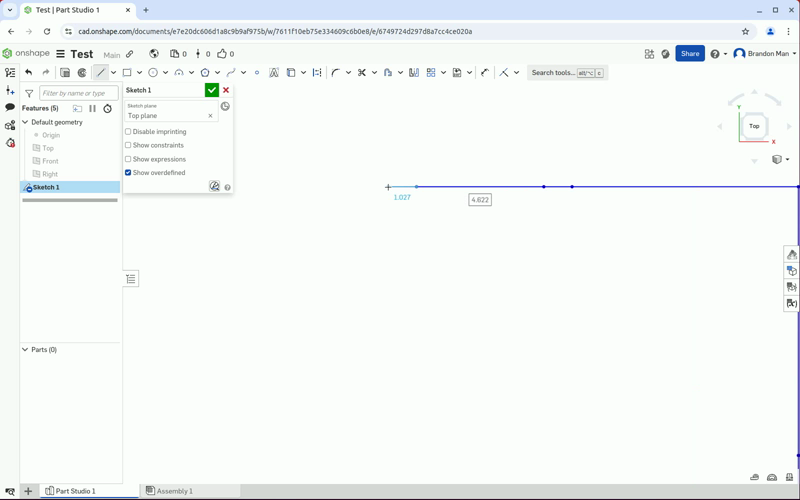
scroll(6)
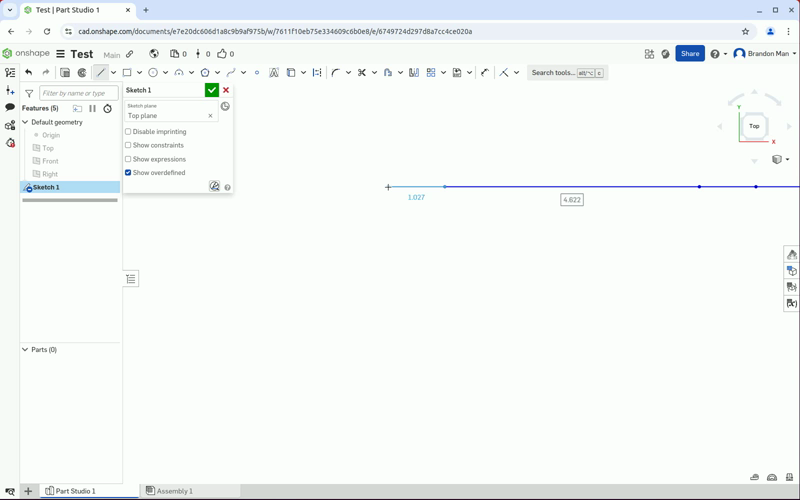
click(388, 186)
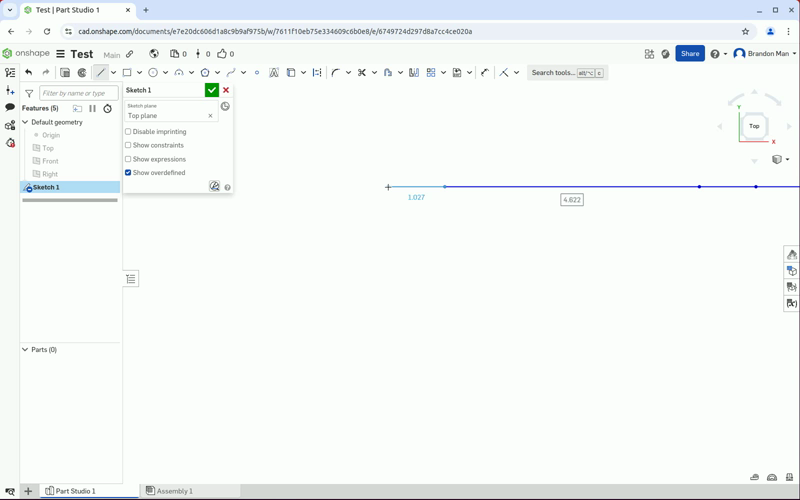
scroll(-6)
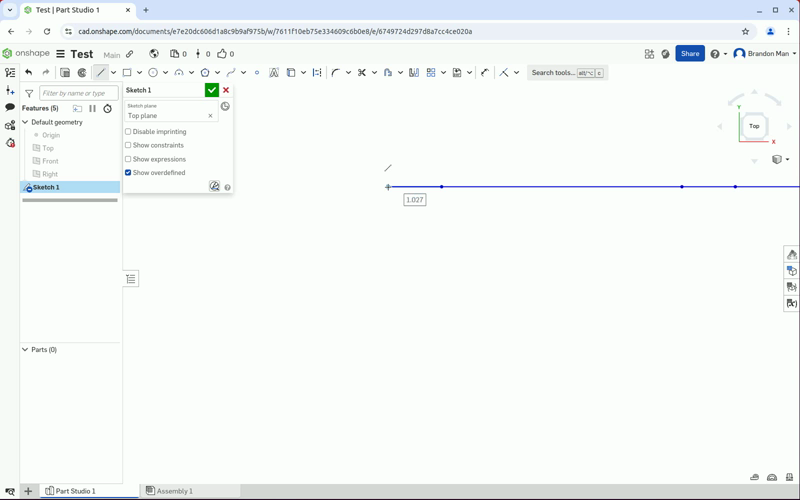
scroll(-6)
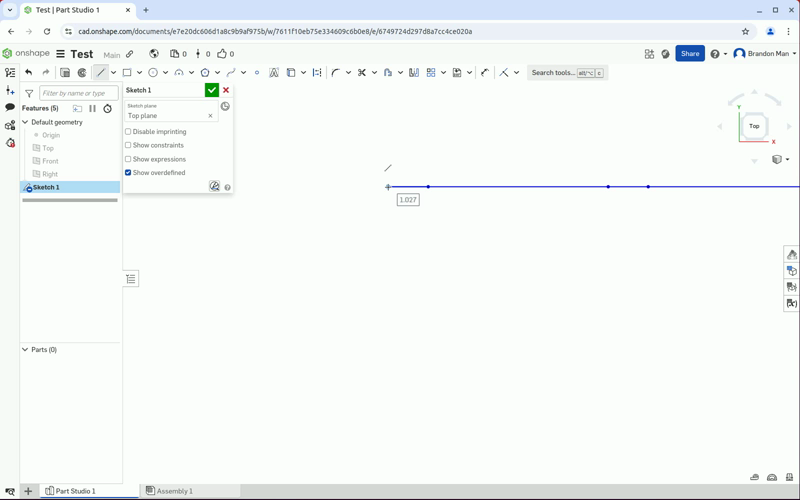
scroll(-6)
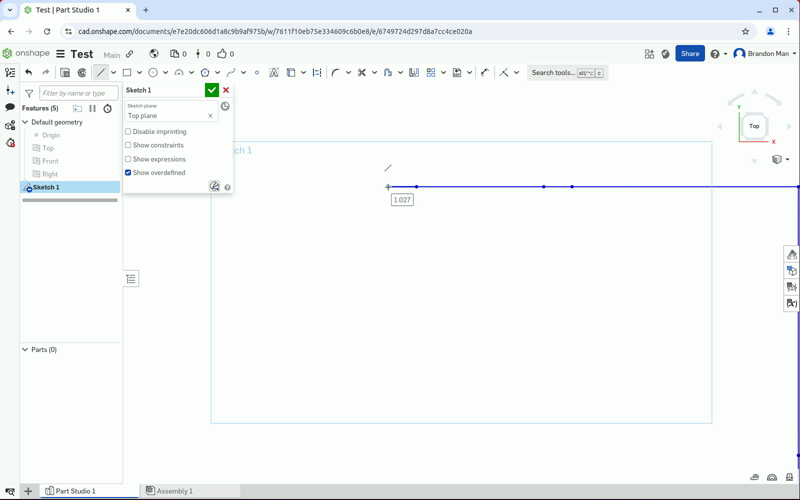
scroll(-6)
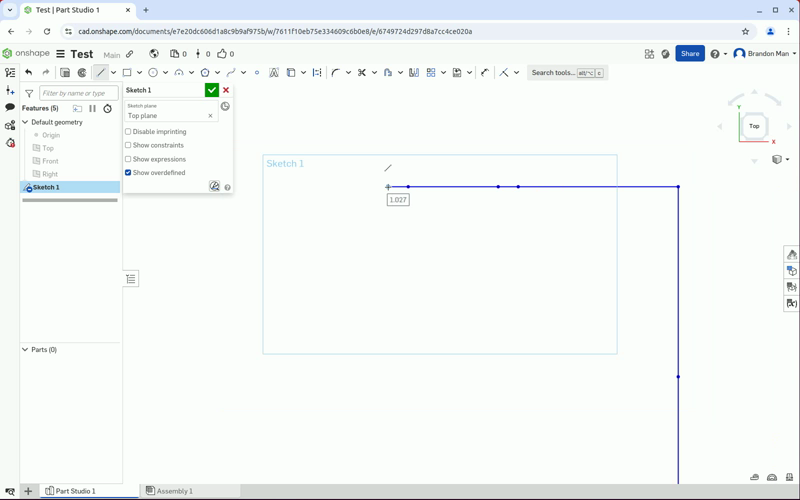
scroll(-6)
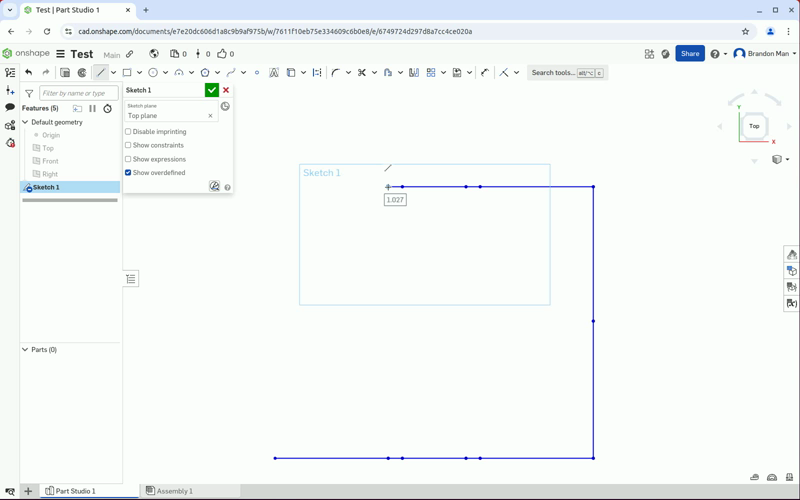
scroll(-6)
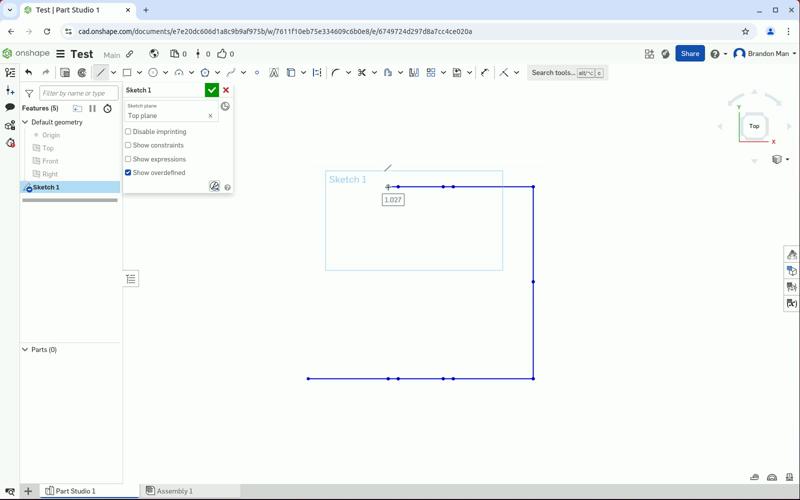
scroll(-6)
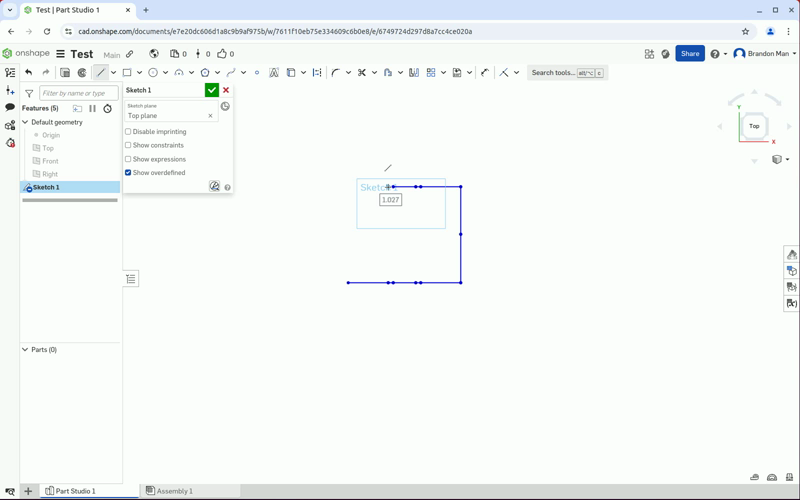
key_up(shift)
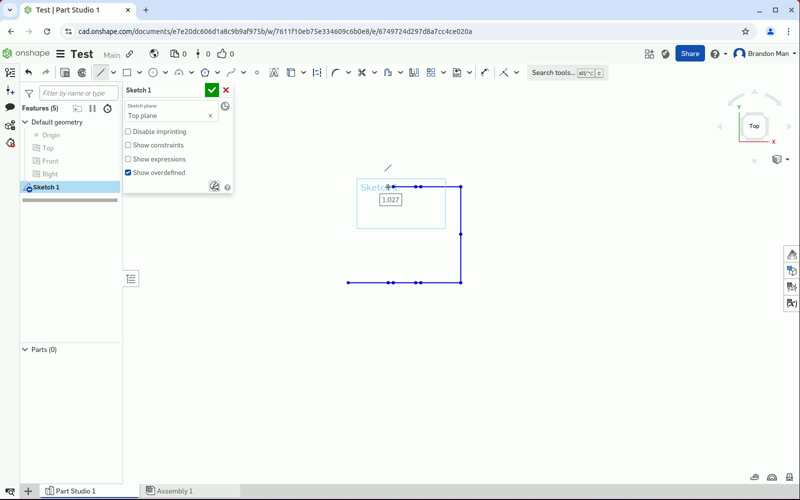
key_down(shift)
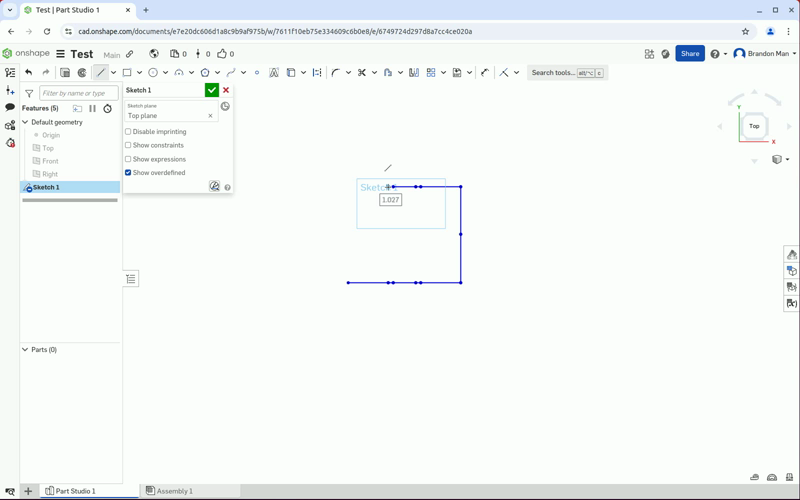
mouse_move(418, 186)
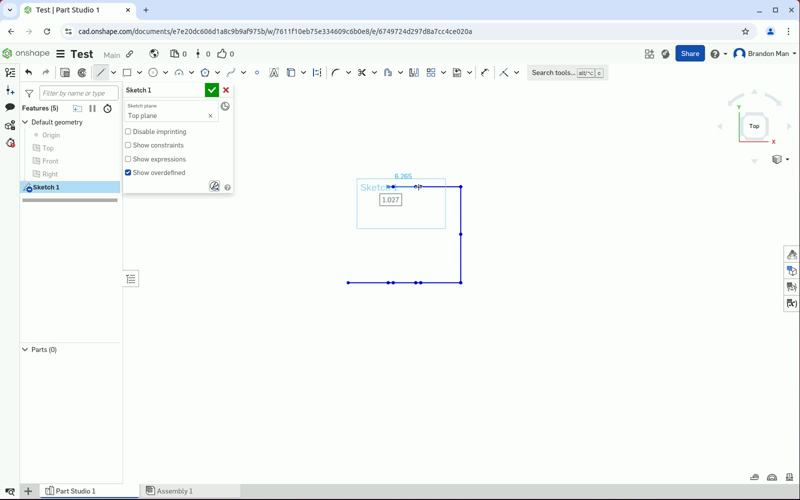
mouse_move(348, 186)
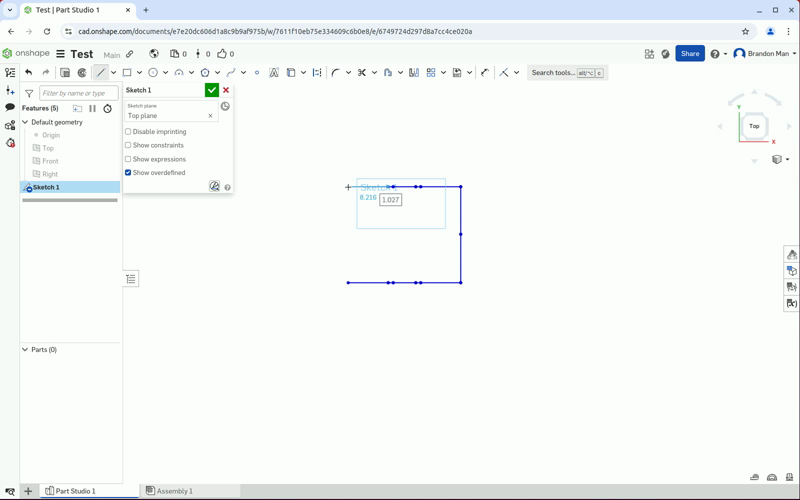
click(348, 186)
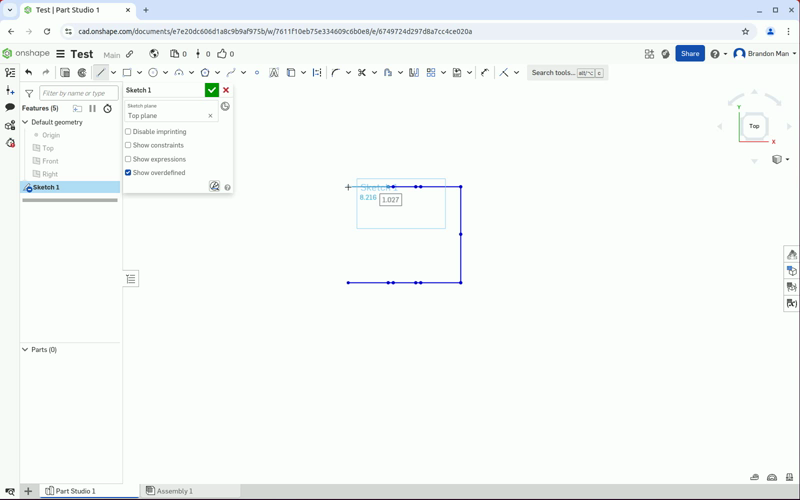
key_up(shift)
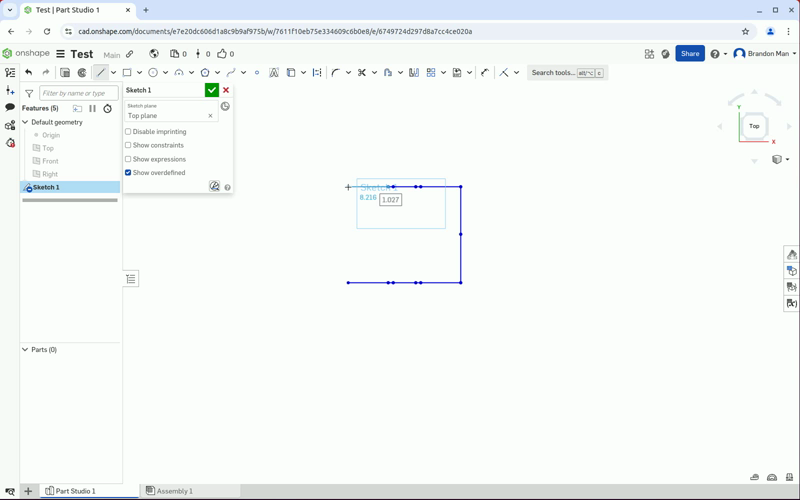
key_down(shift)
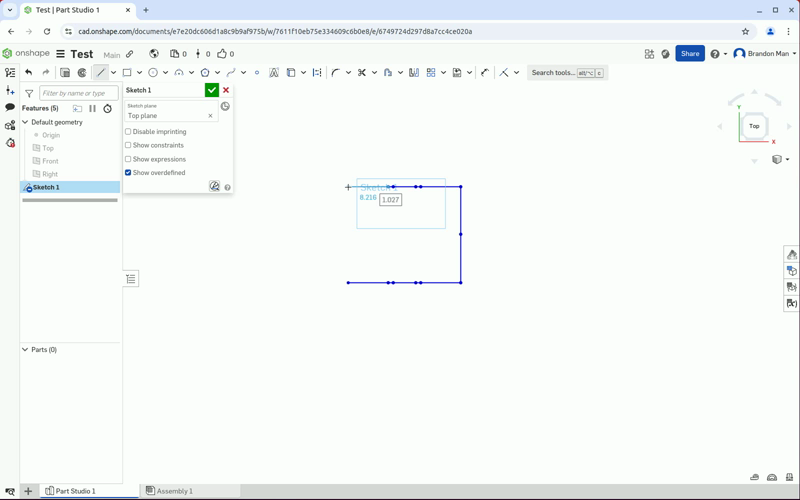
mouse_move(348, 282)
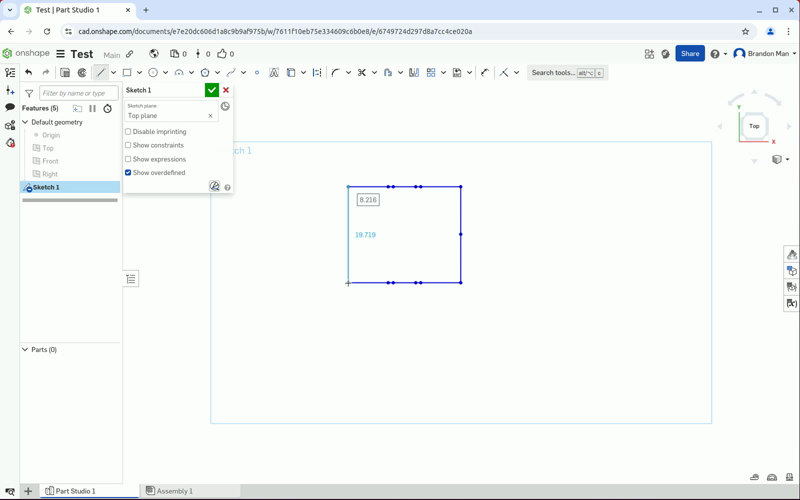
key_up(shift)
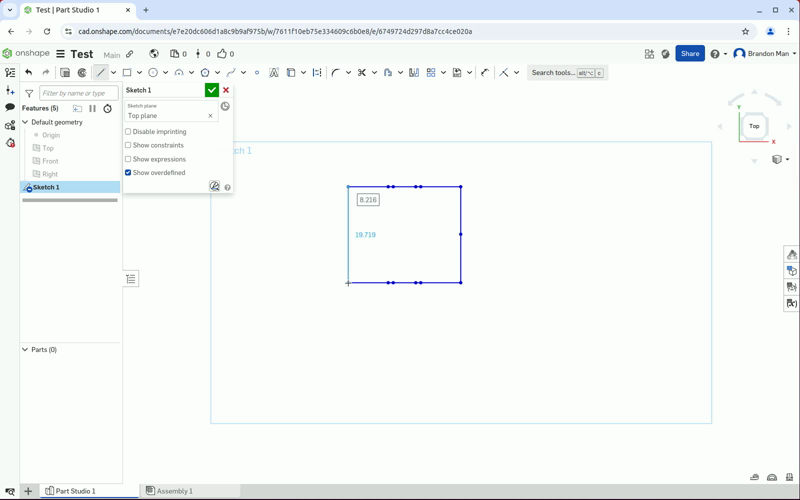
click(348, 282)
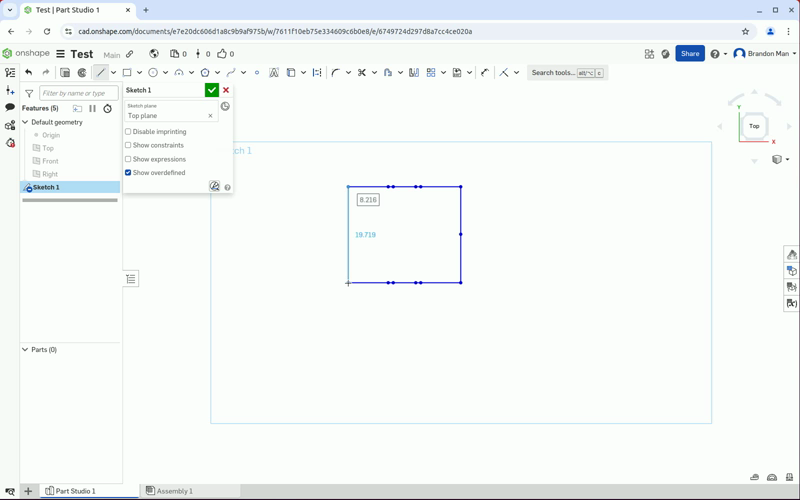
key(esc)
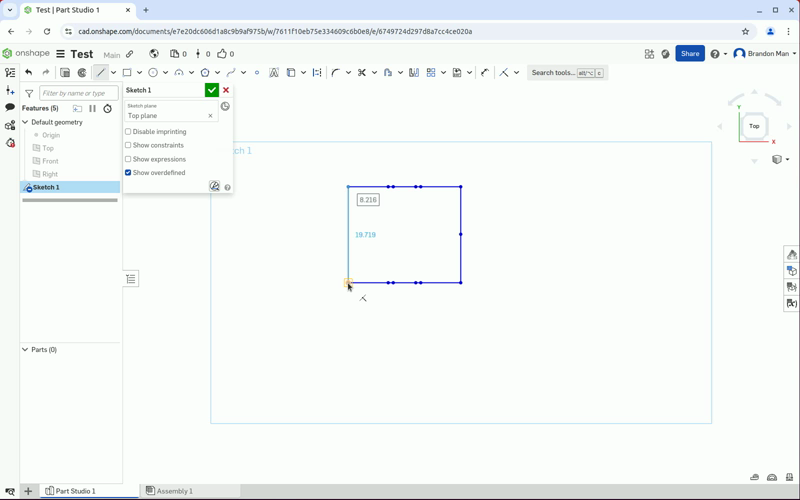
key(c)
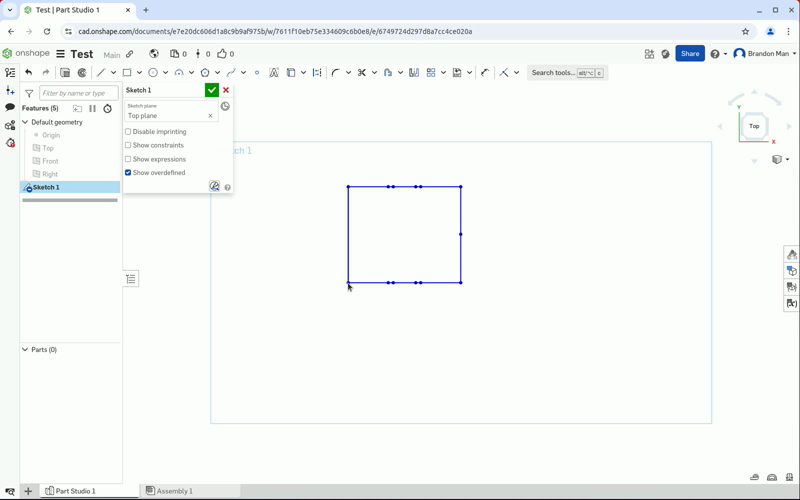
key_down(shift)
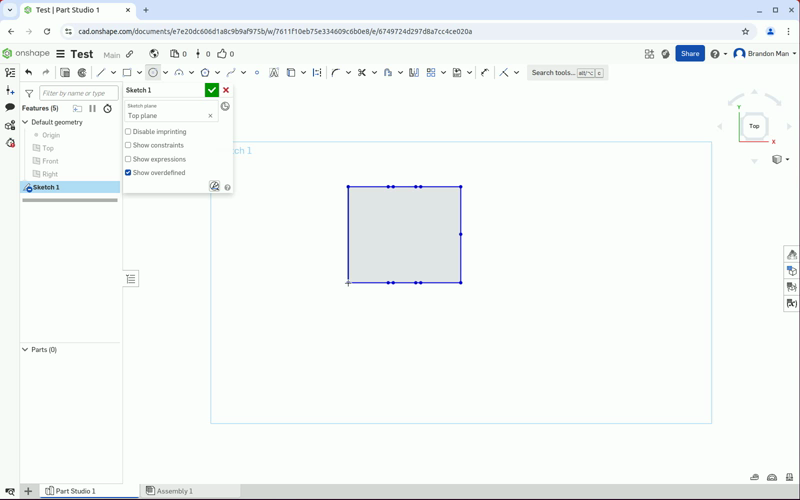
mouse_move(404, 234)
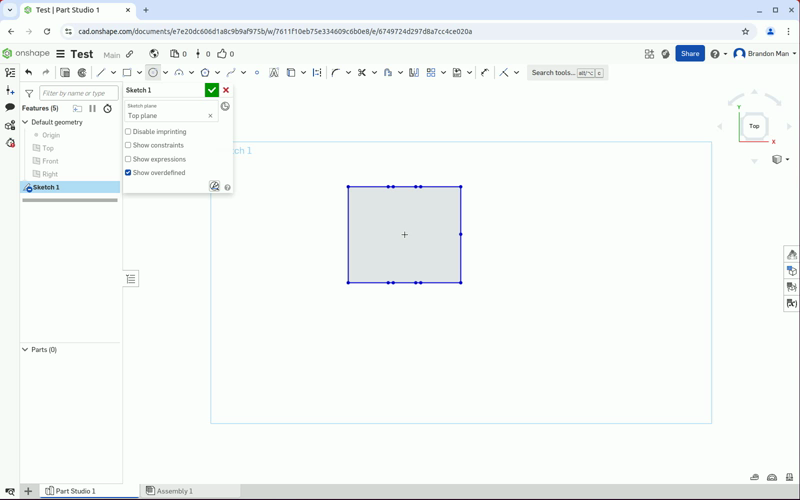
click(404, 234)
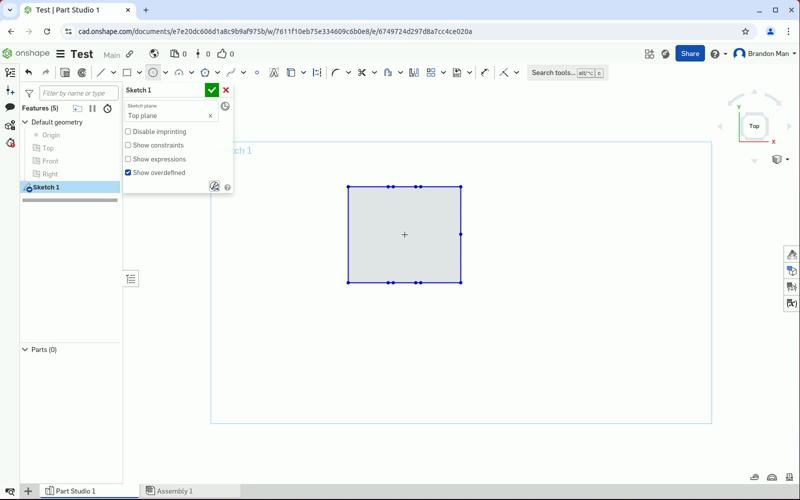
key_up(shift)
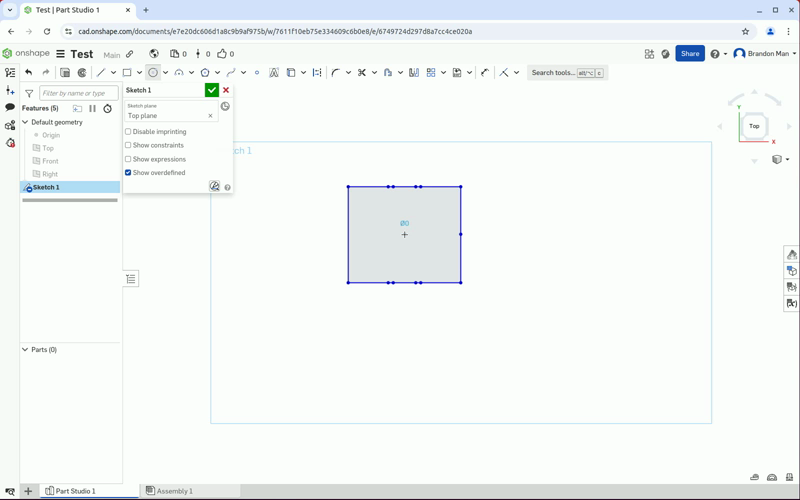
mouse_move(425, 234)
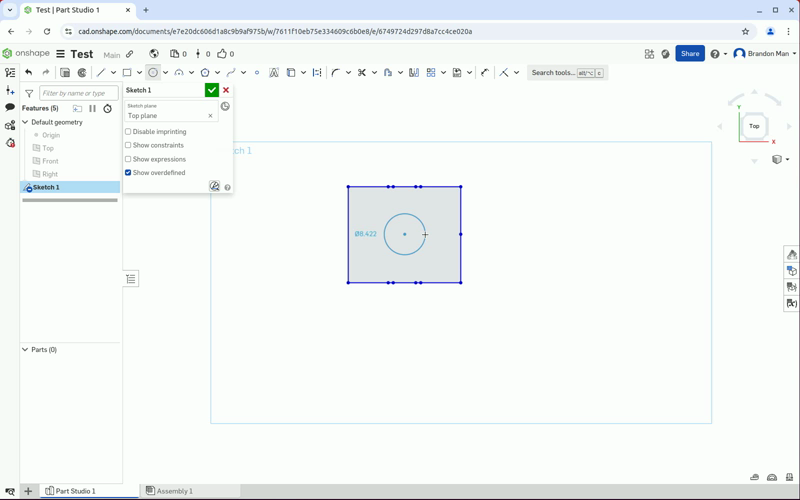
click(425, 234)
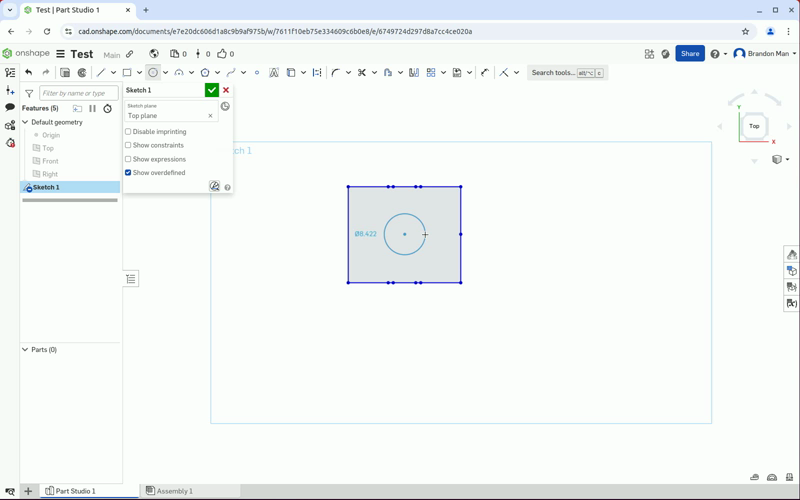
key(esc)
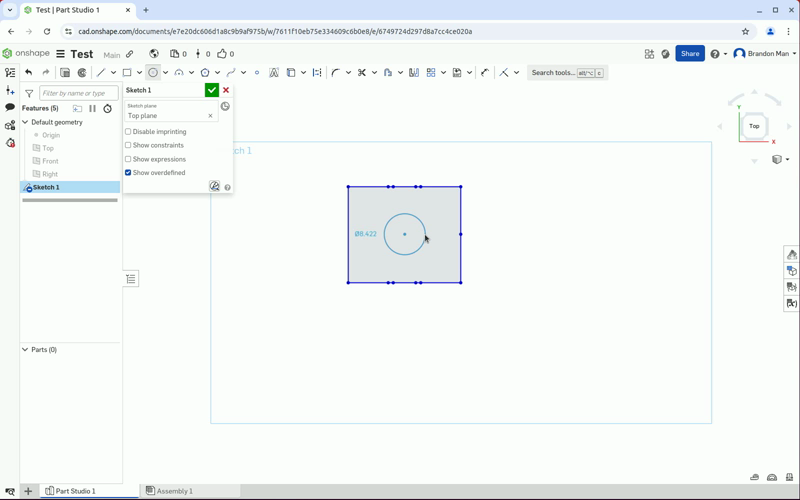
mouse_move(439, 269)
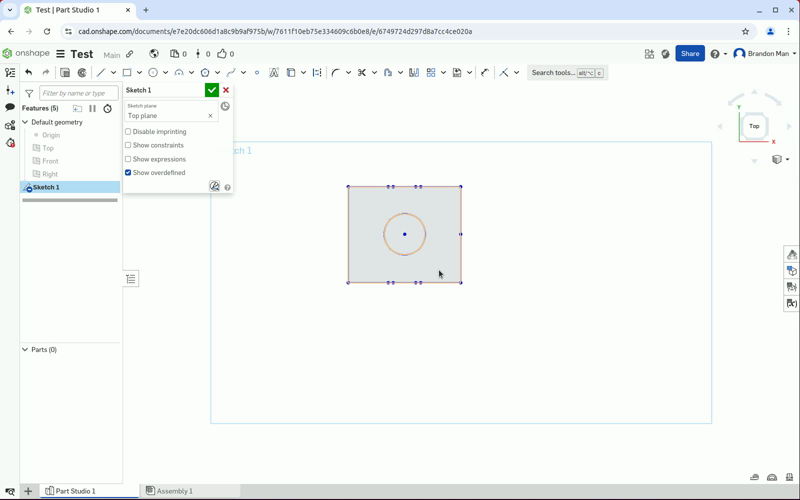
click(439, 269)
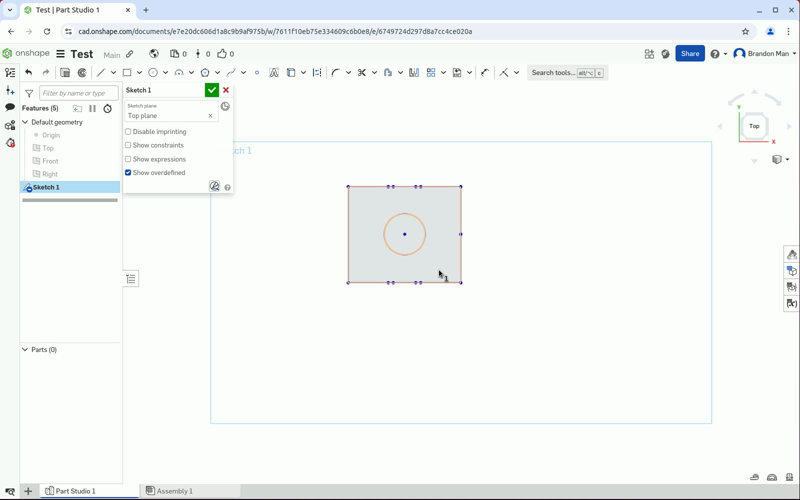
mouse_move(73, 352)
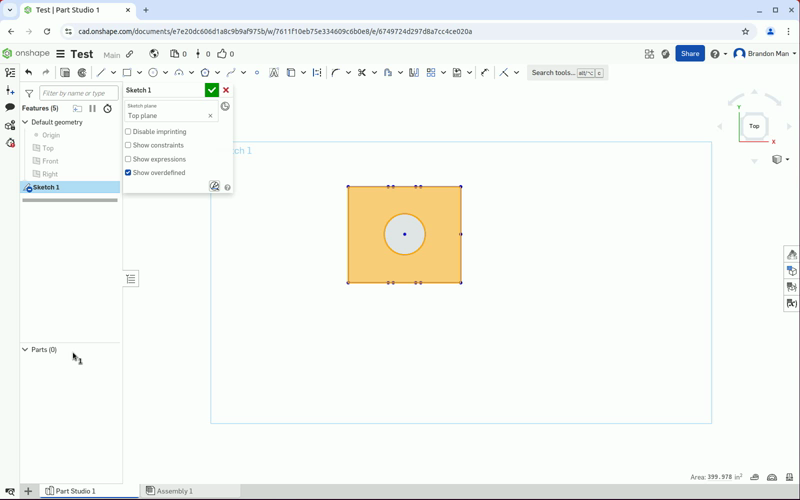
key(shift+y)
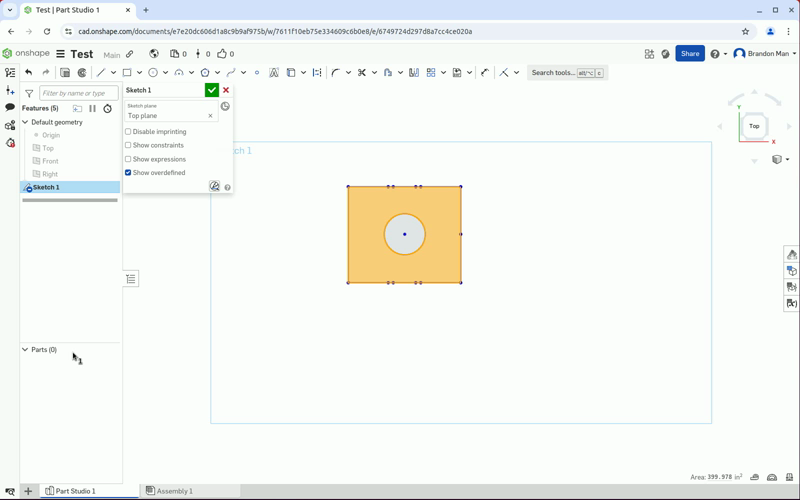
key(shift+e)
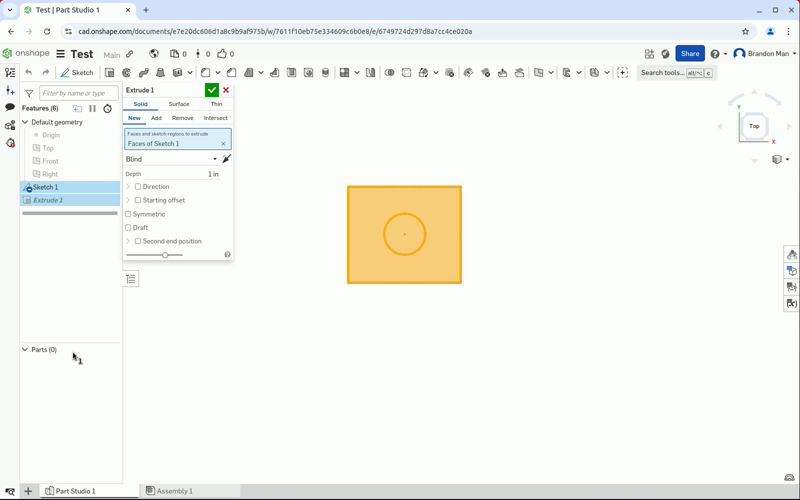
mouse_move(143, 106)
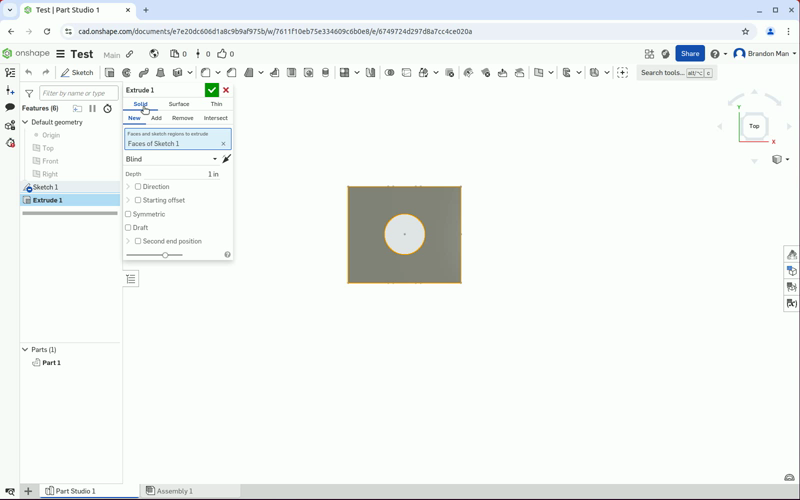
click(143, 106)
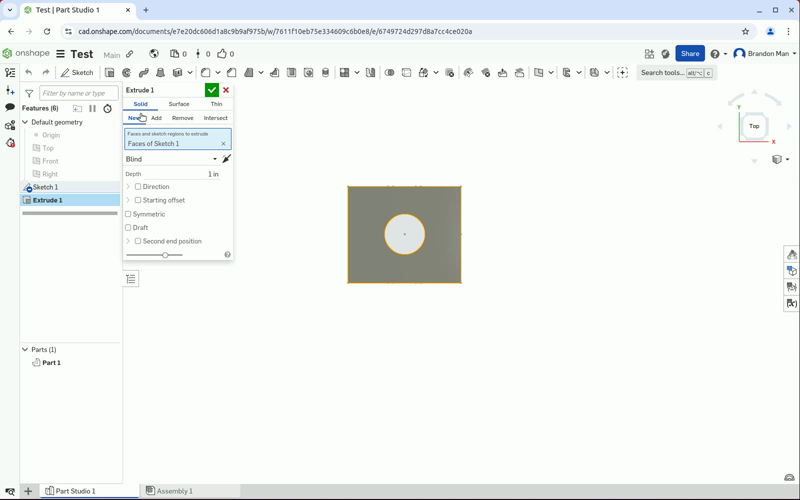
mouse_move(137, 120)
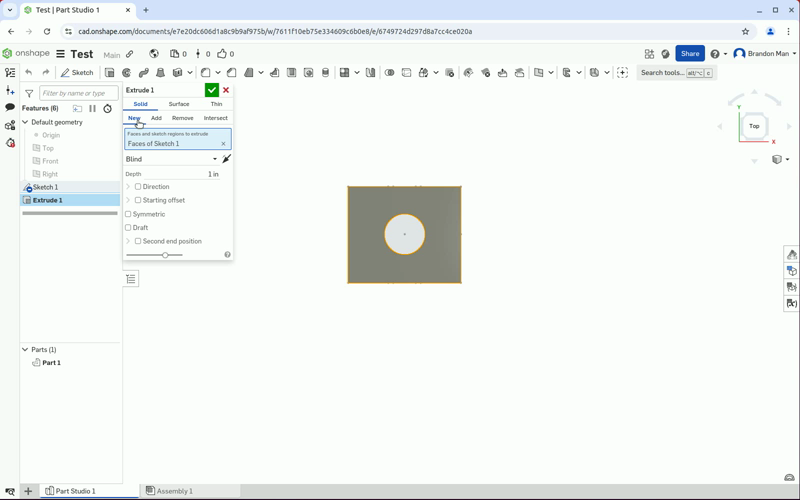
click(137, 120)
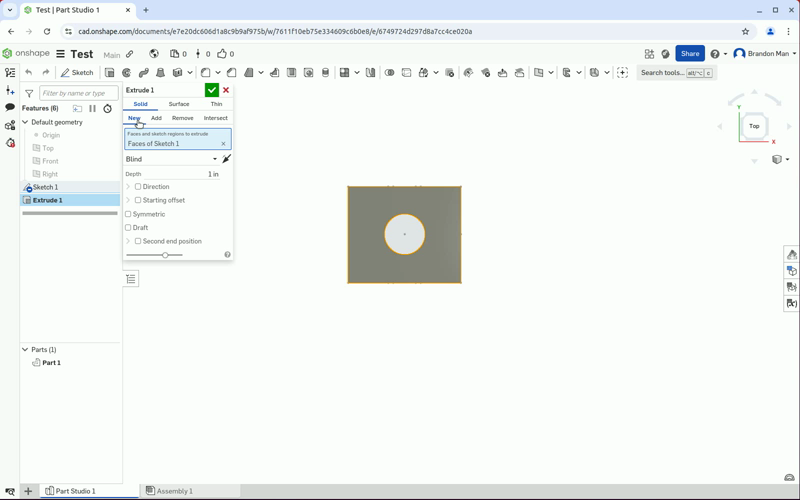
key(tab, 4)
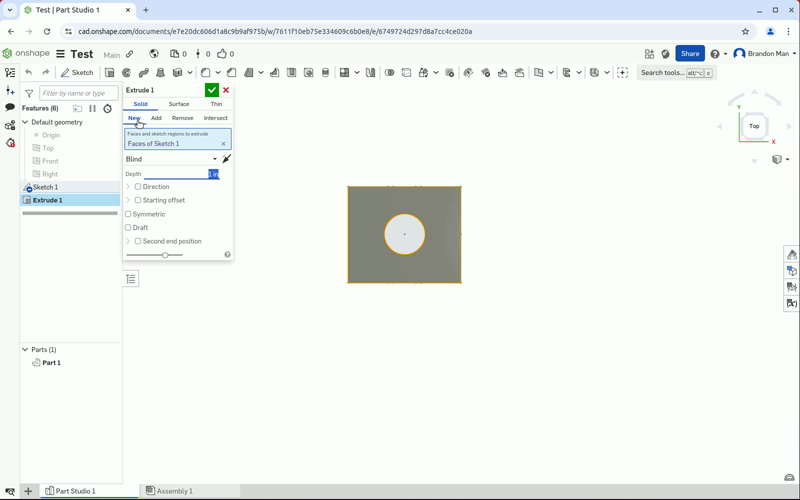
text(1.685)
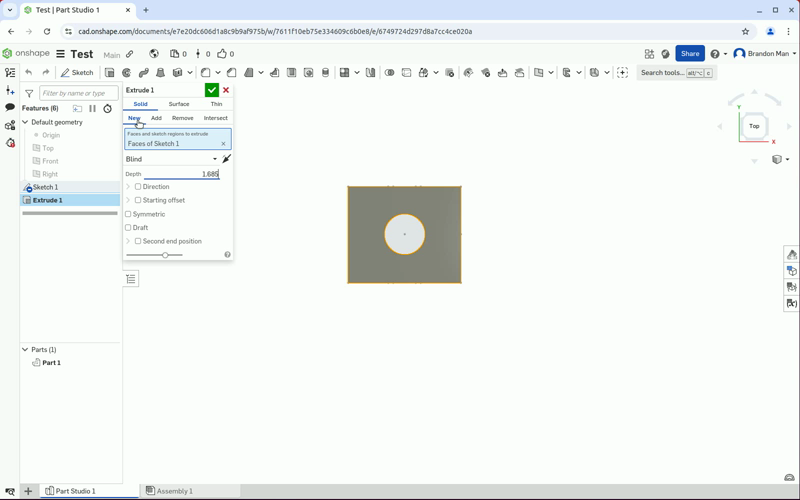
key(enter)
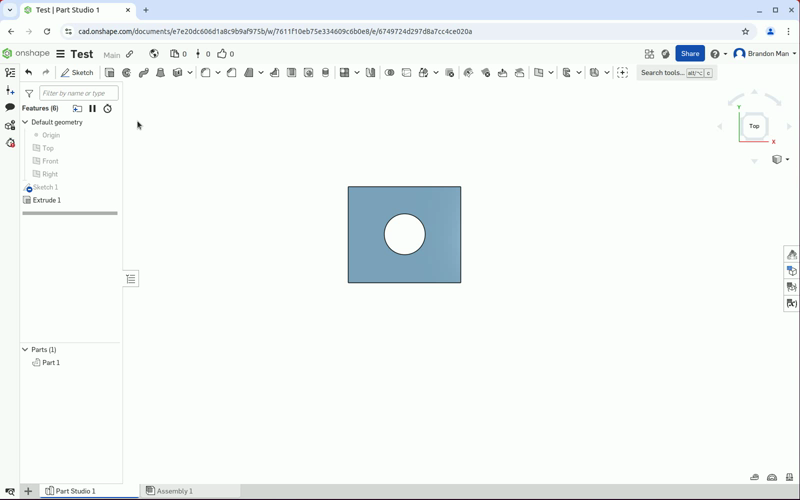
key(shift+h)
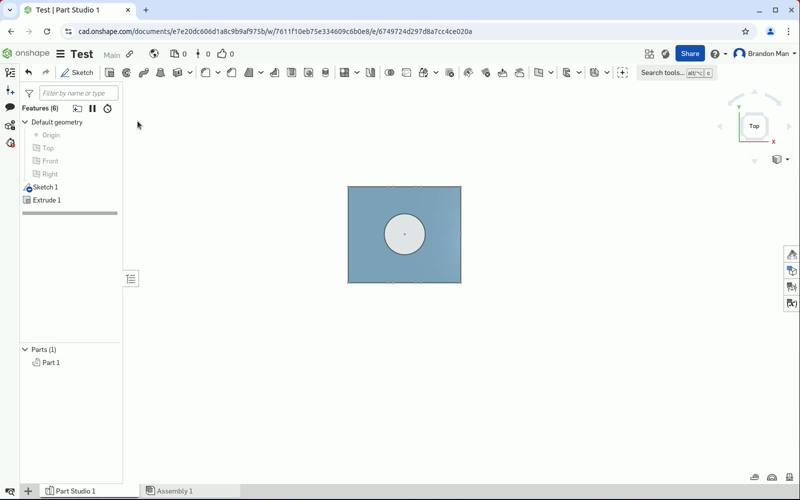
key(shift+h)
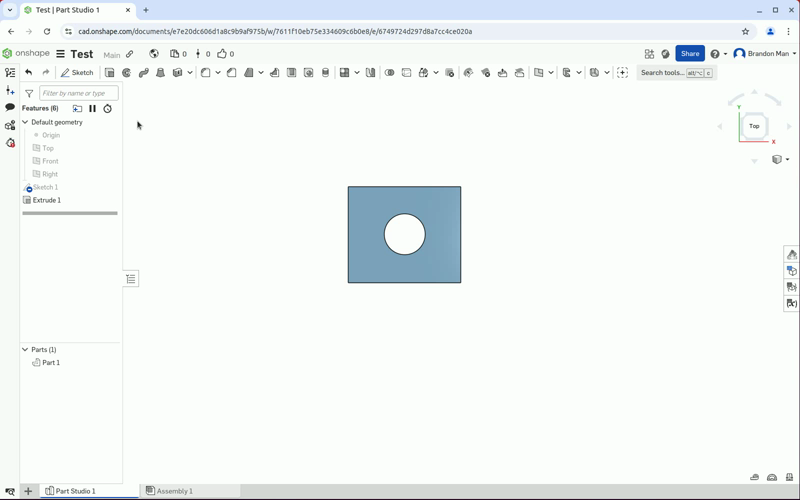
mouse_move(73, 189)
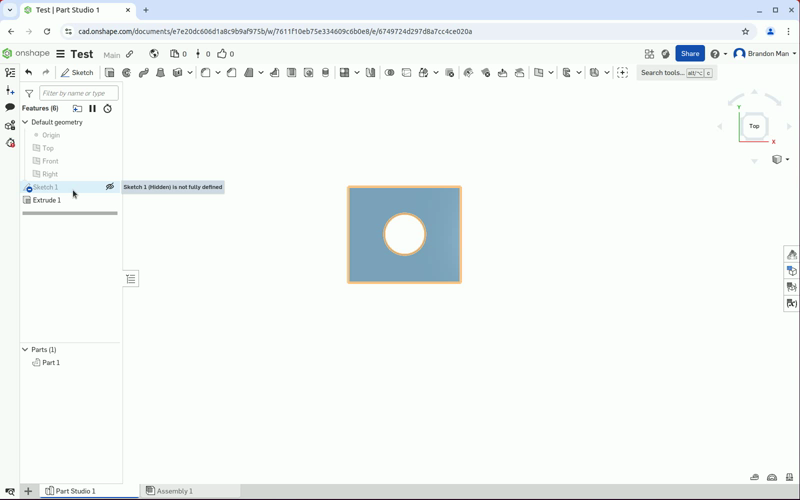
click(73, 189)
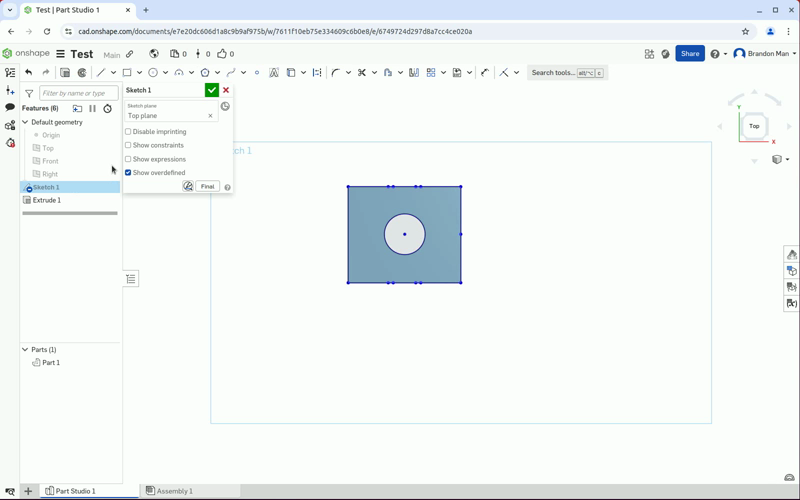
mouse_move(229, 92)
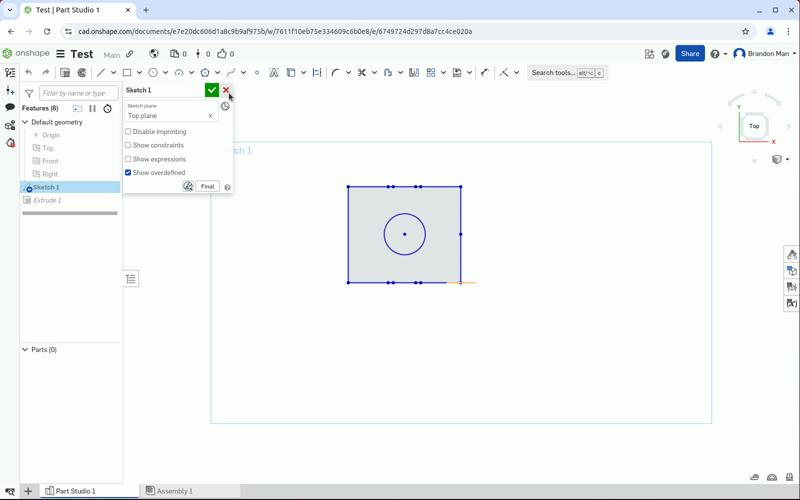
click(229, 92)
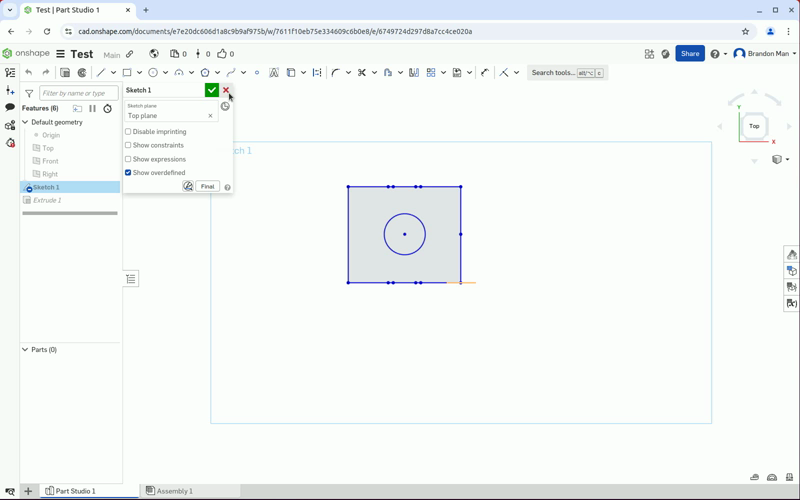
key(shift+s)
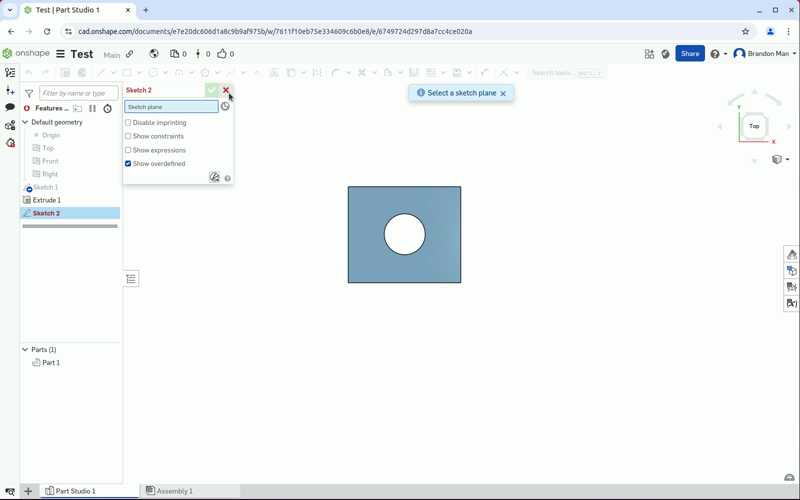
mouse_move(73, 150)
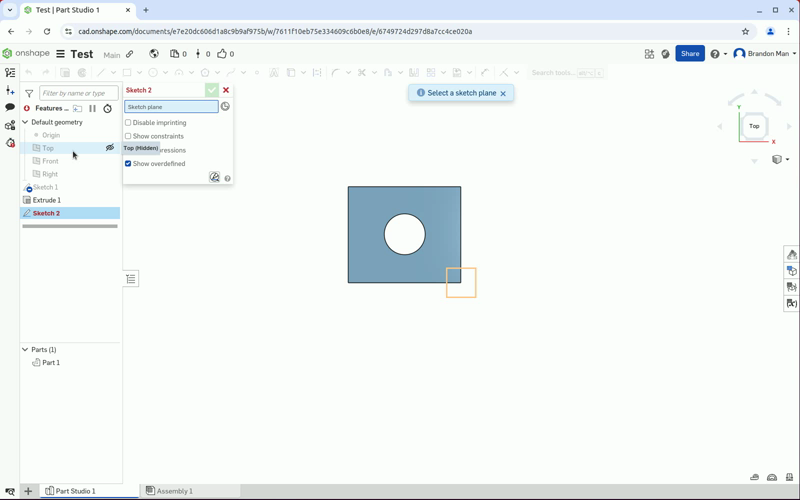
click(73, 150)
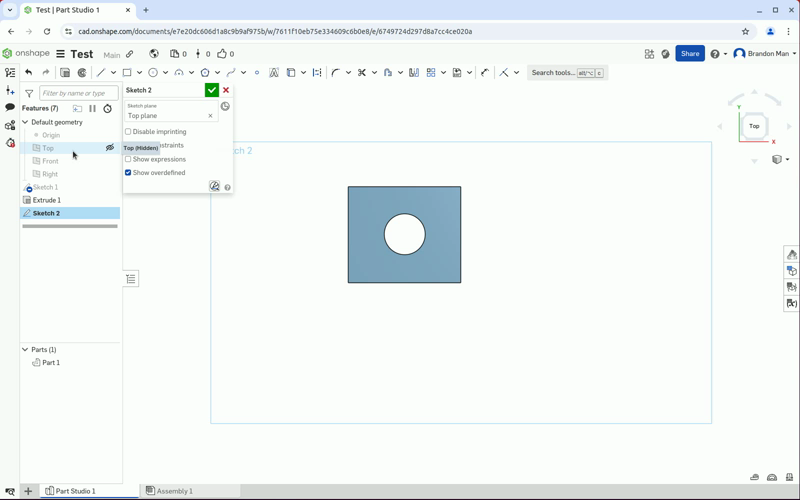
mouse_move(73, 352)
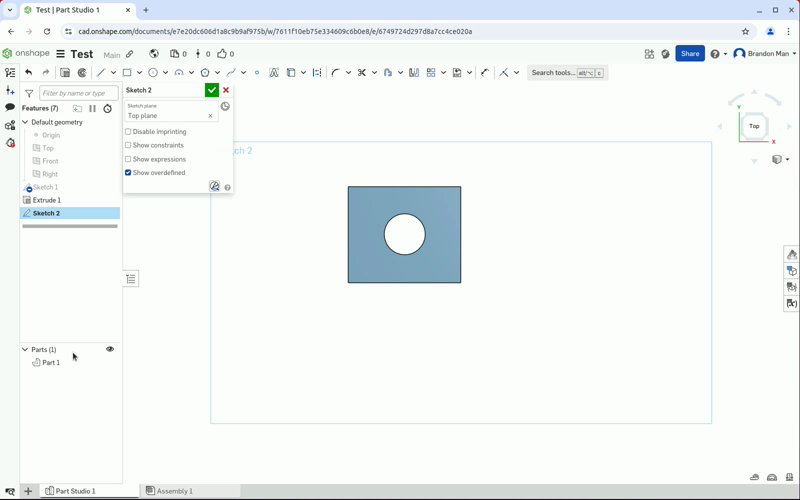
key(y)
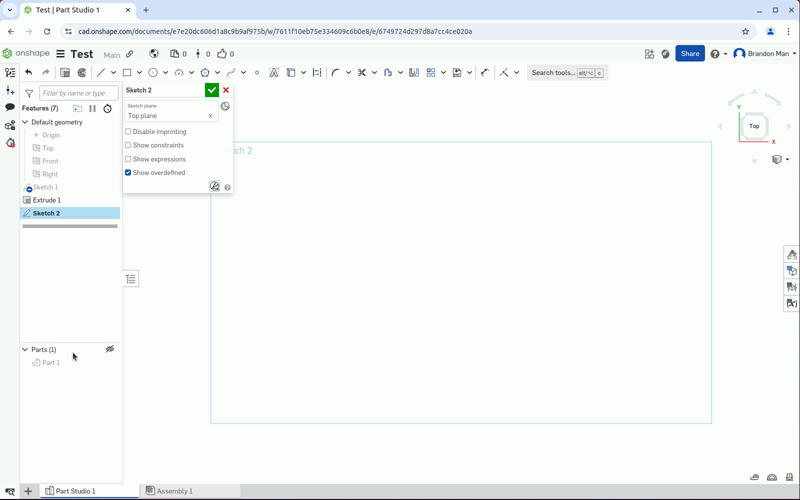
key(l)
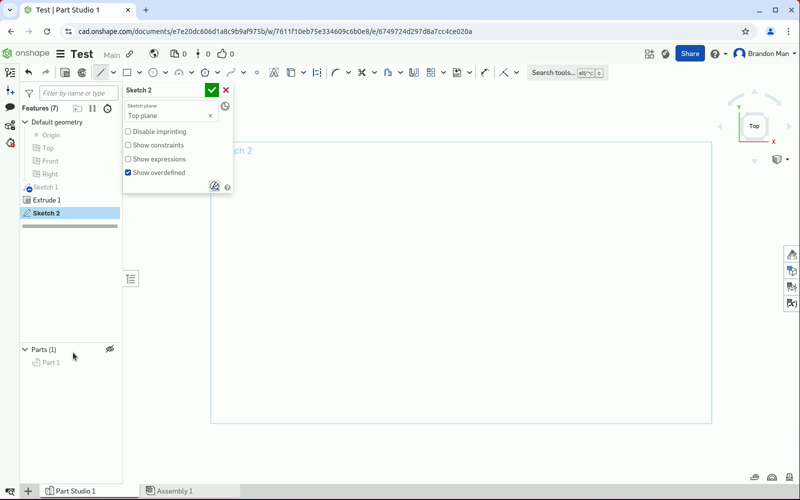
key_down(shift)
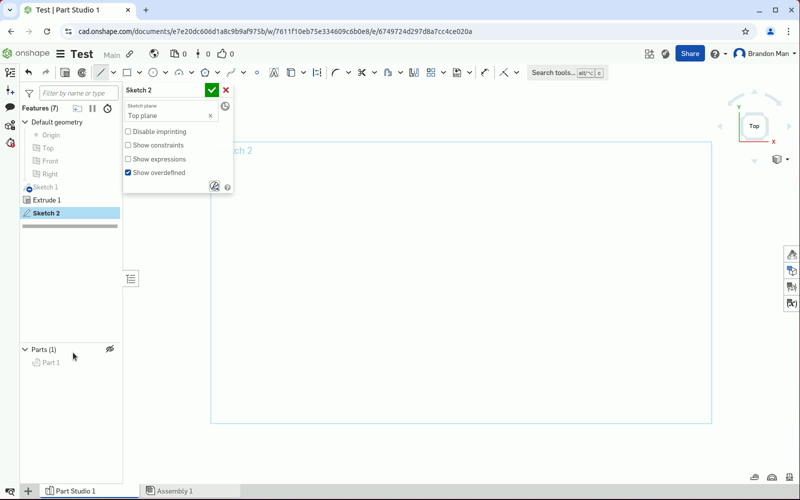
mouse_move(388, 186)
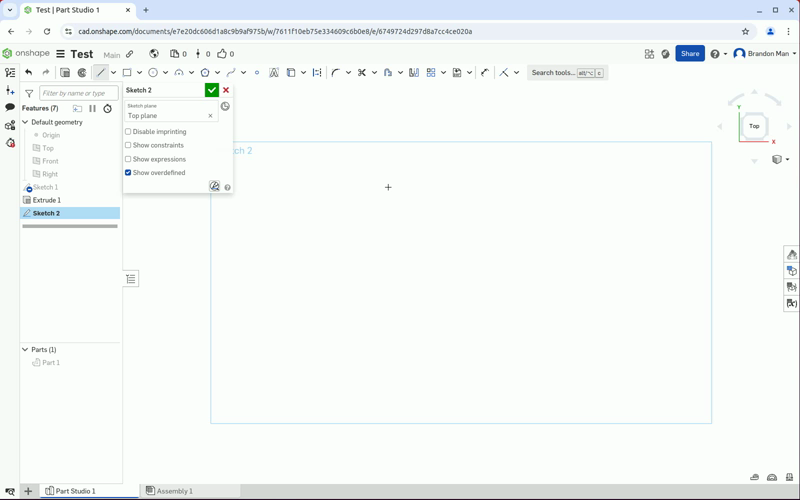
click(388, 186)
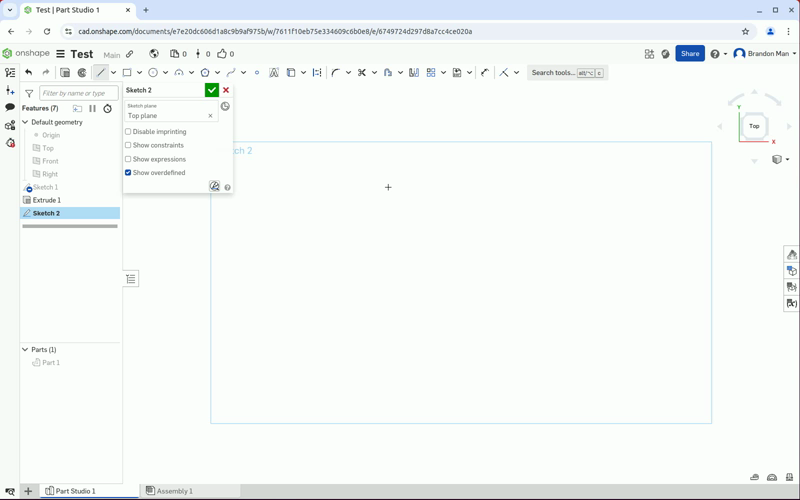
key_up(shift)
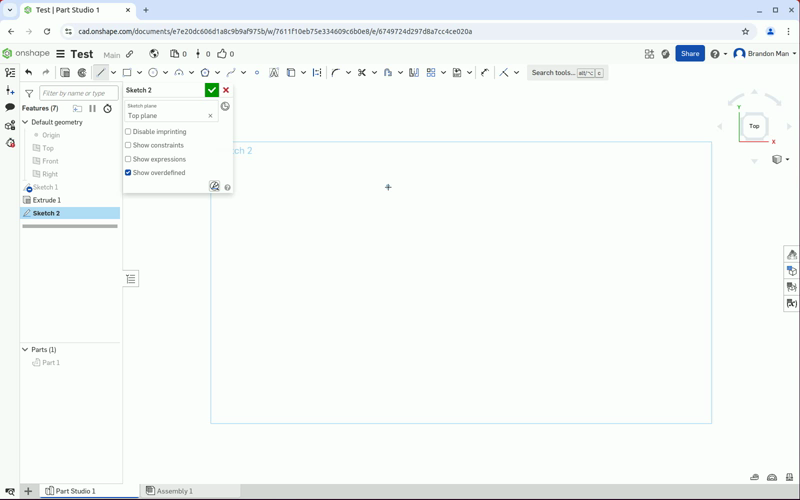
key_down(shift)
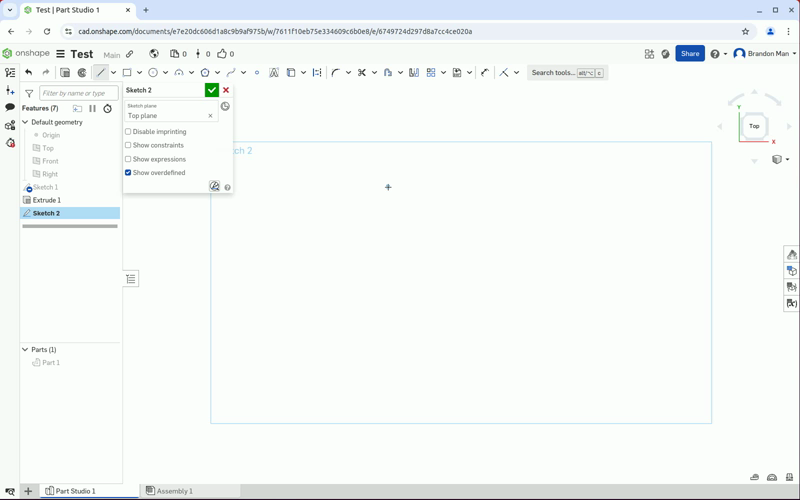
mouse_move(418, 186)
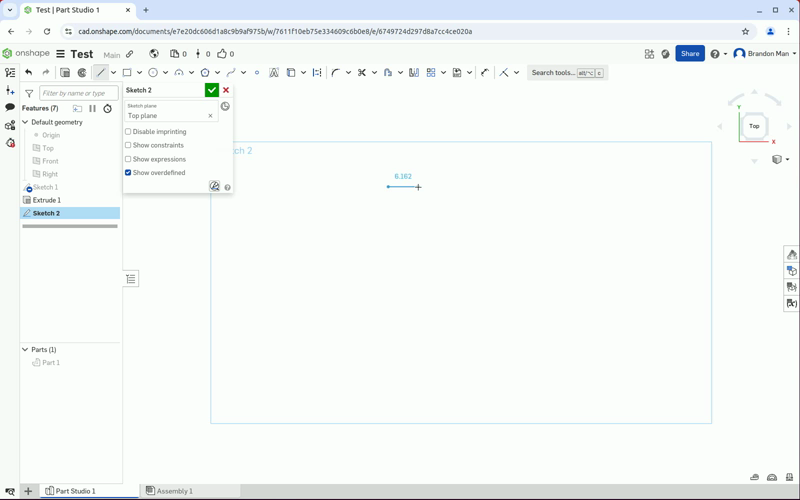
mouse_move(392, 186)
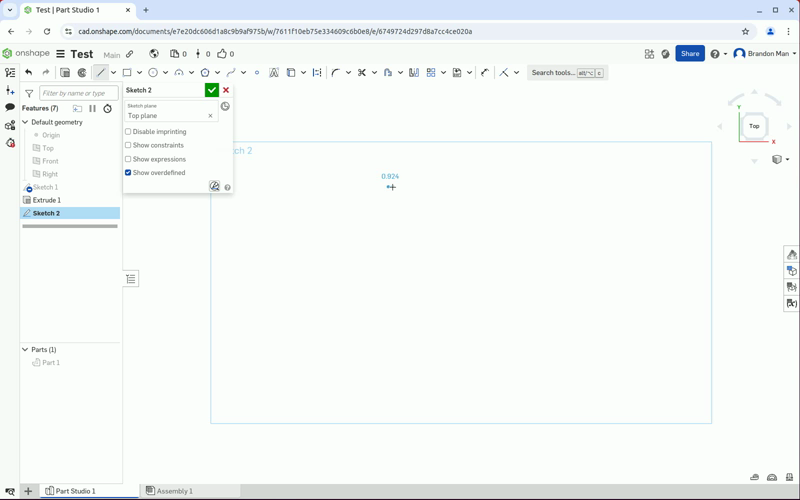
scroll(6)
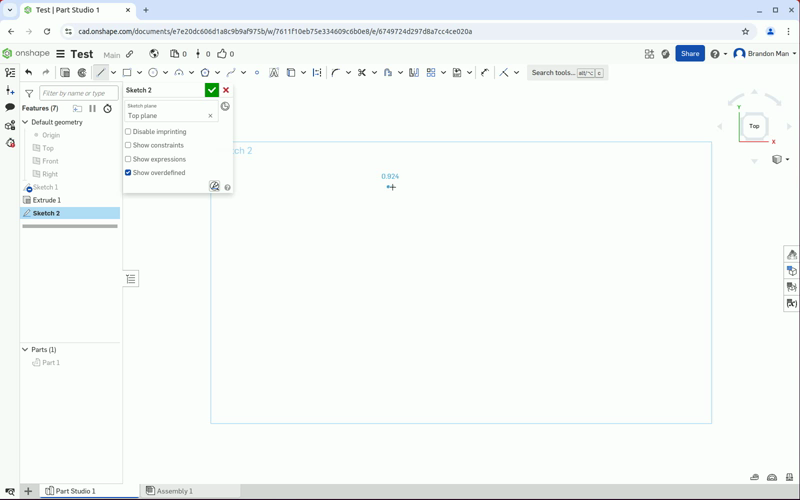
scroll(6)
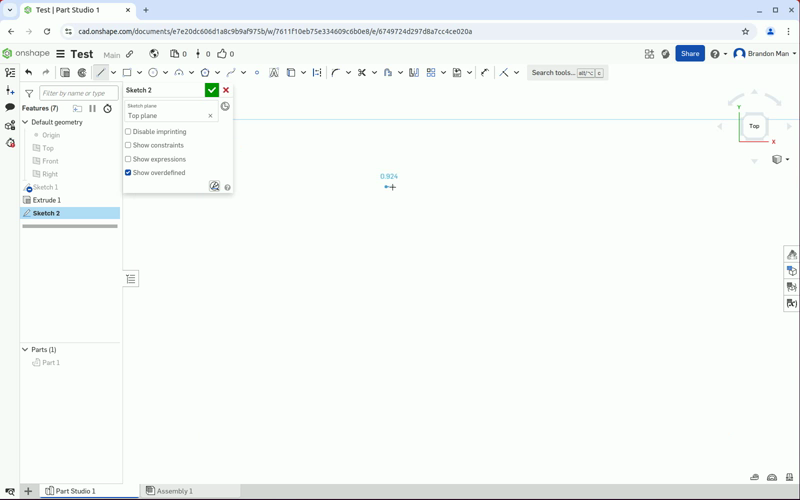
scroll(6)
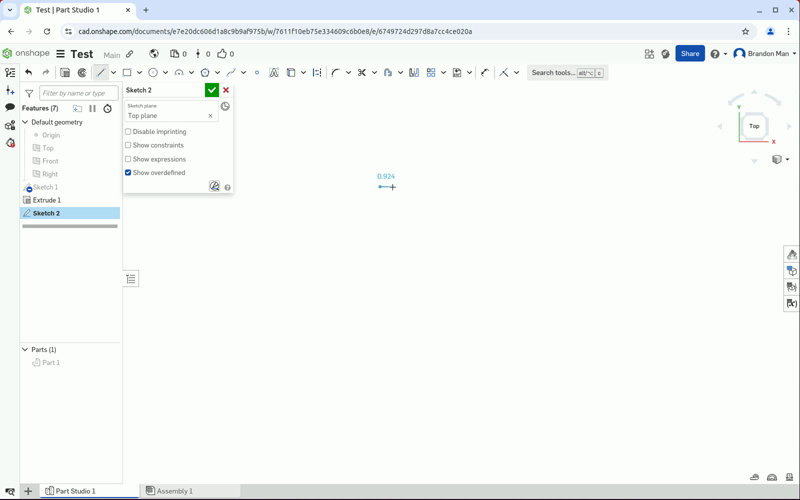
scroll(6)
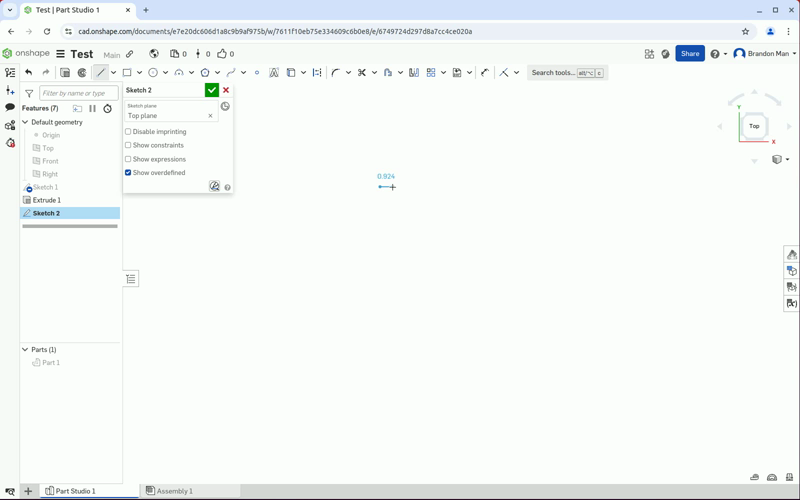
scroll(6)
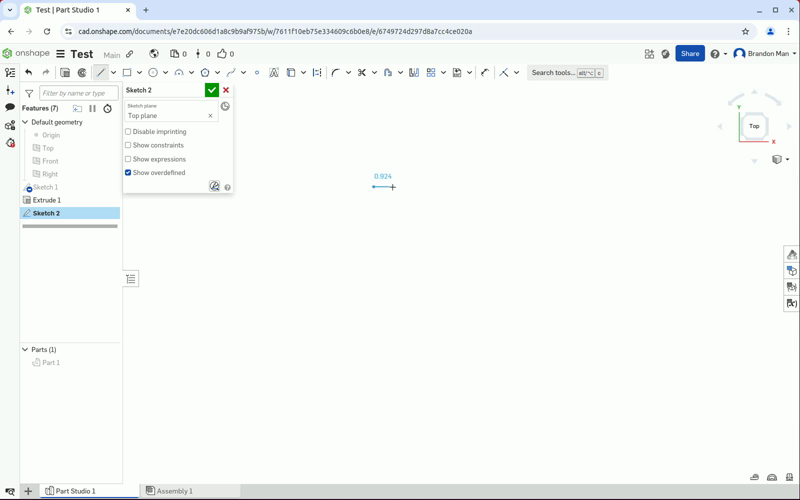
scroll(6)
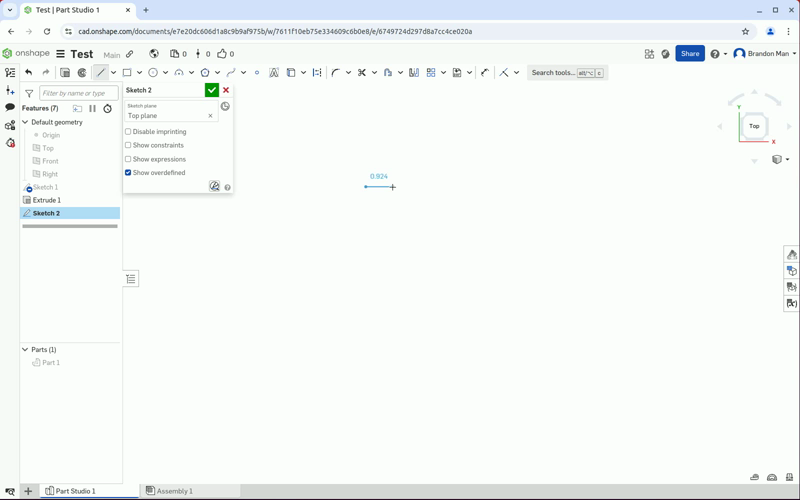
scroll(6)
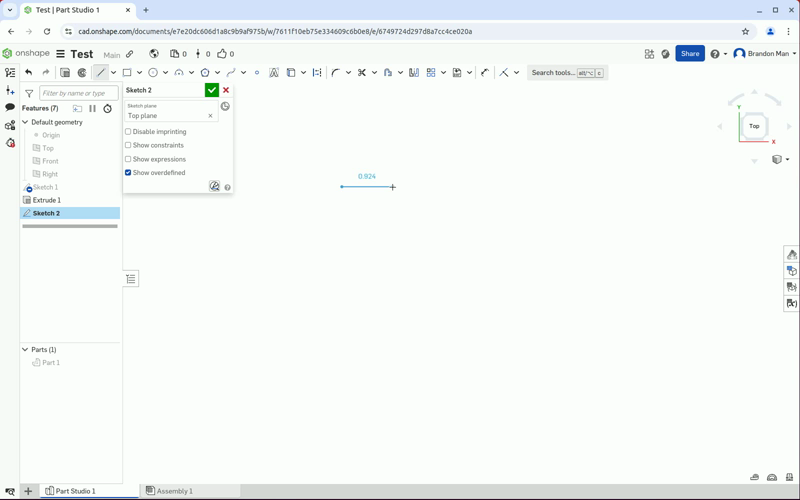
click(392, 186)
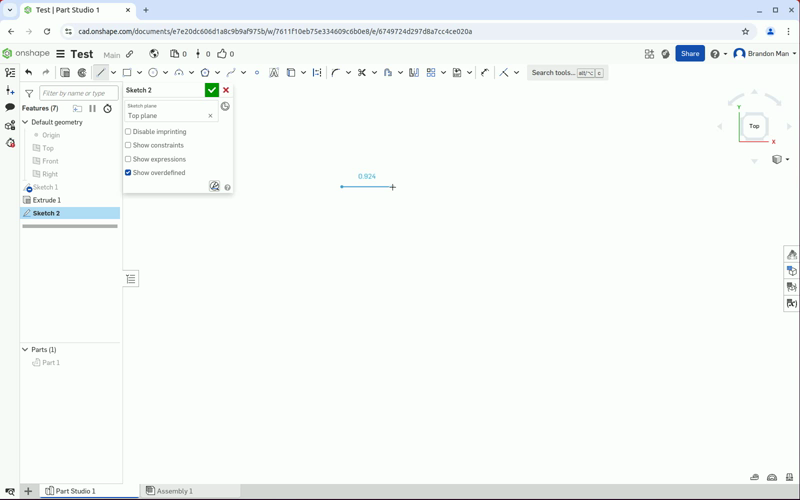
scroll(-6)
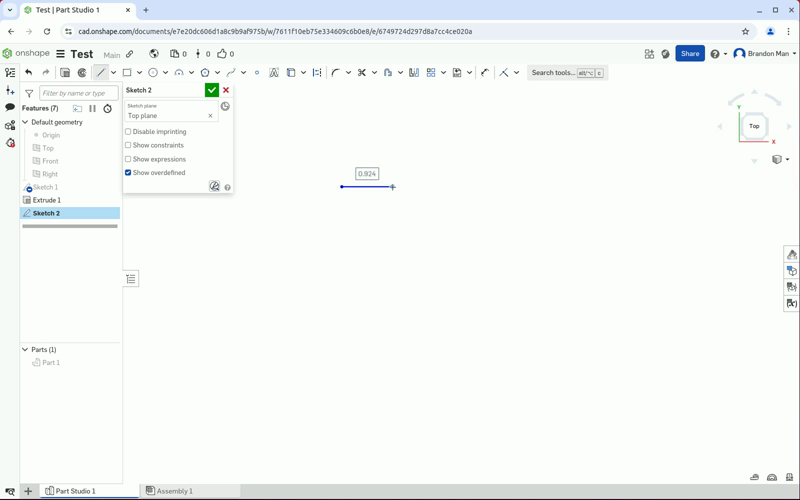
scroll(-6)
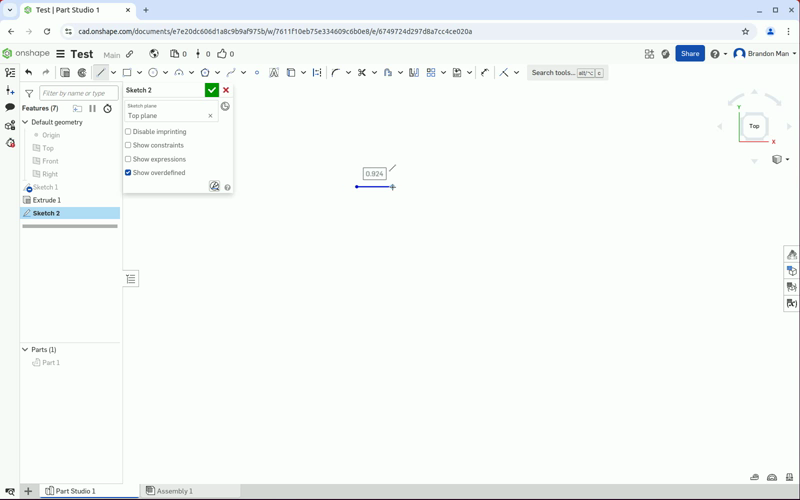
scroll(-6)
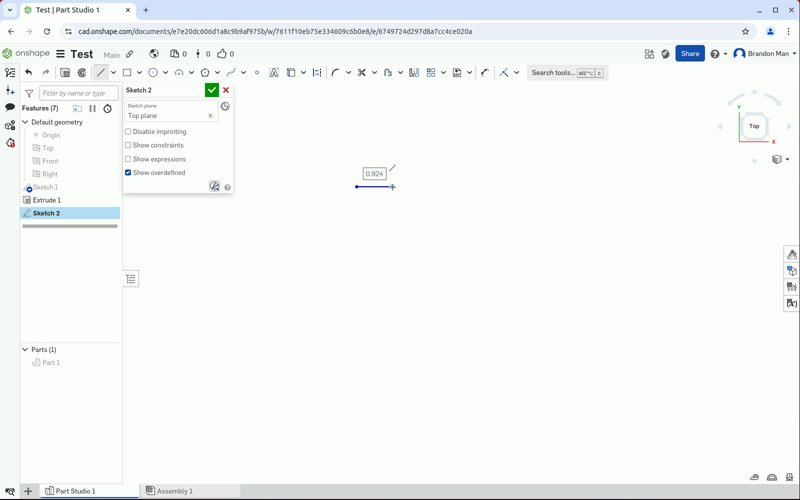
scroll(-6)
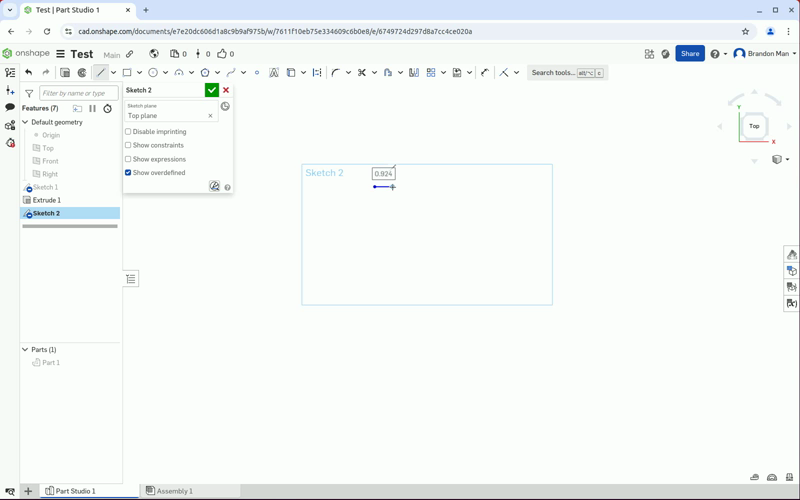
scroll(-6)
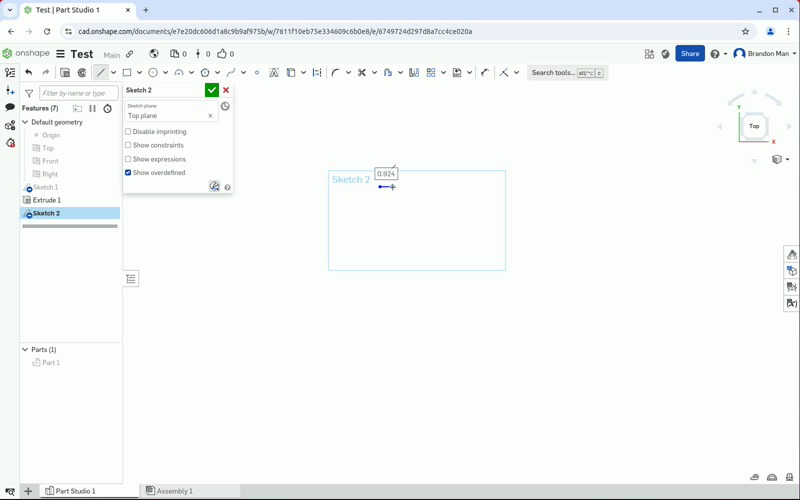
scroll(-6)
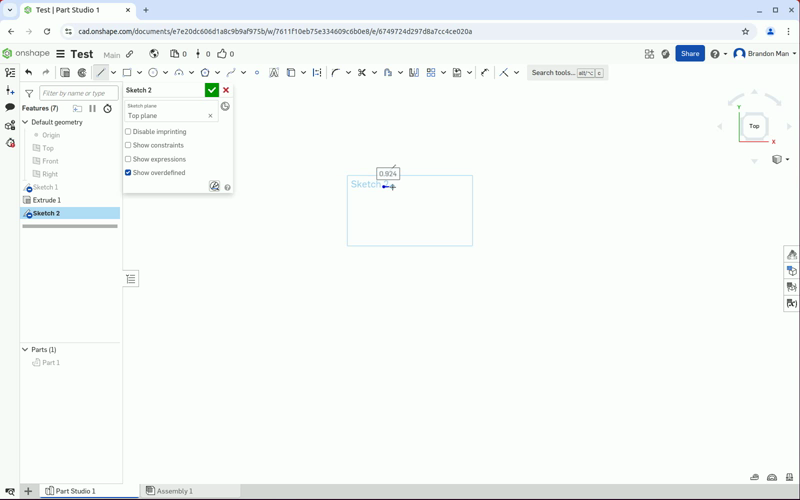
scroll(-6)
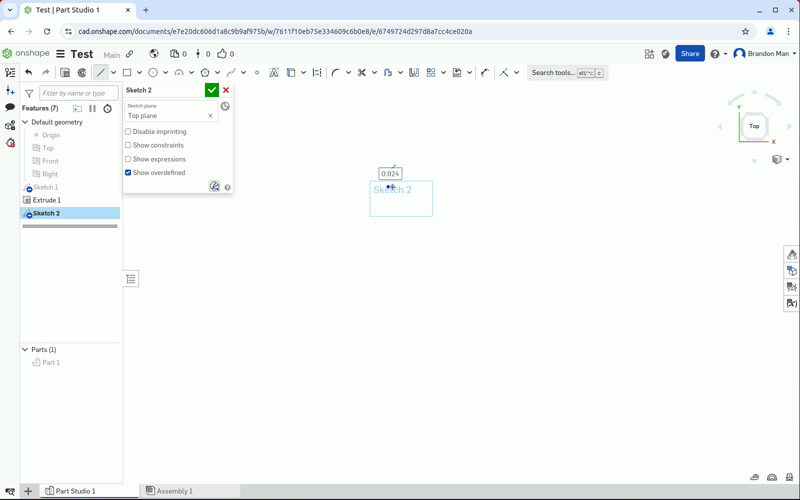
key_up(shift)
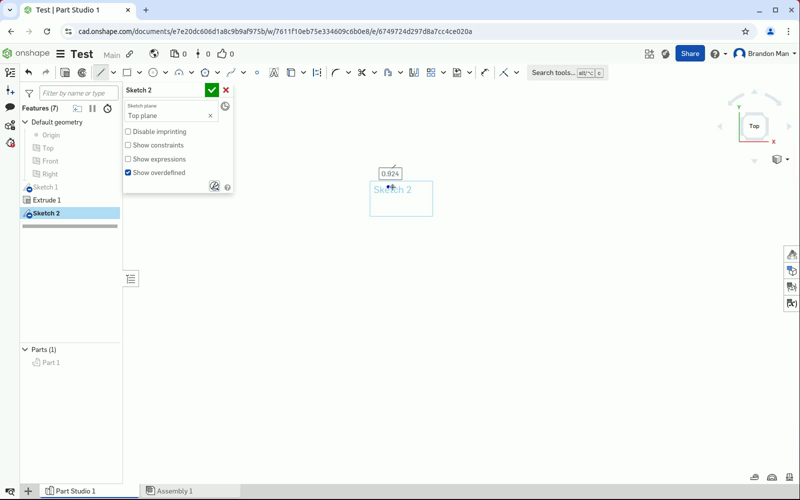
key_down(shift)
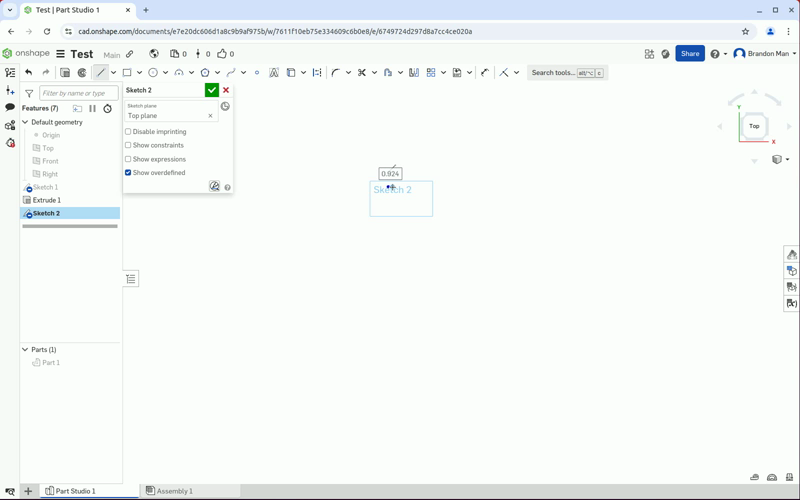
mouse_move(422, 186)
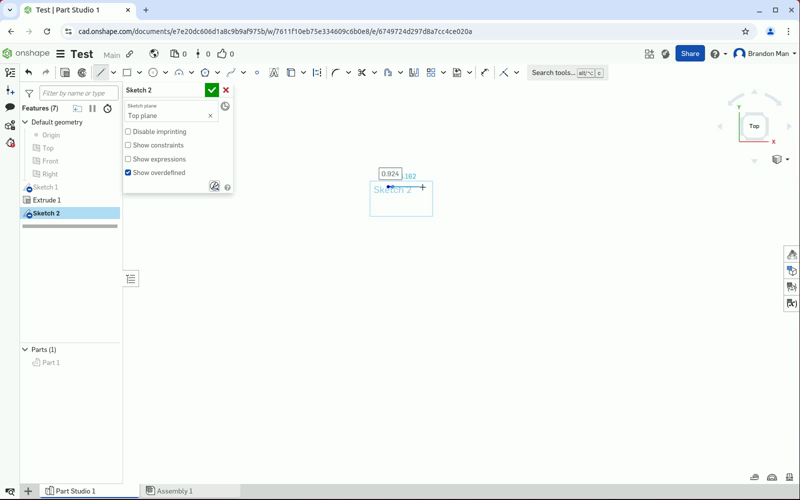
mouse_move(415, 186)
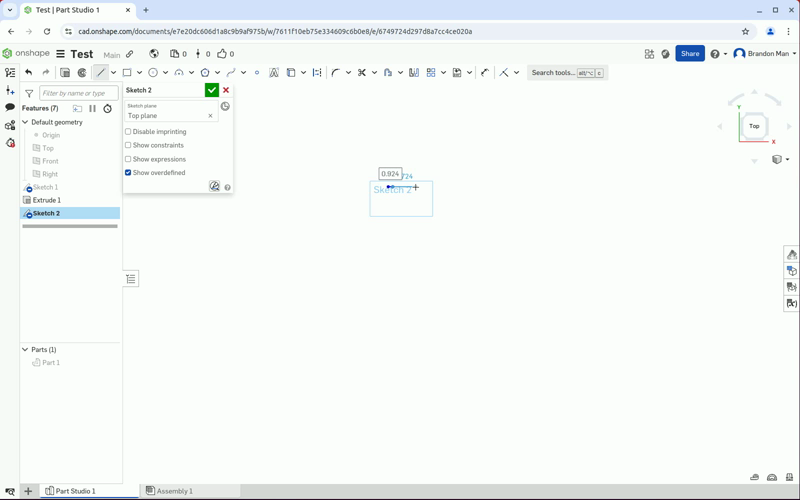
click(415, 186)
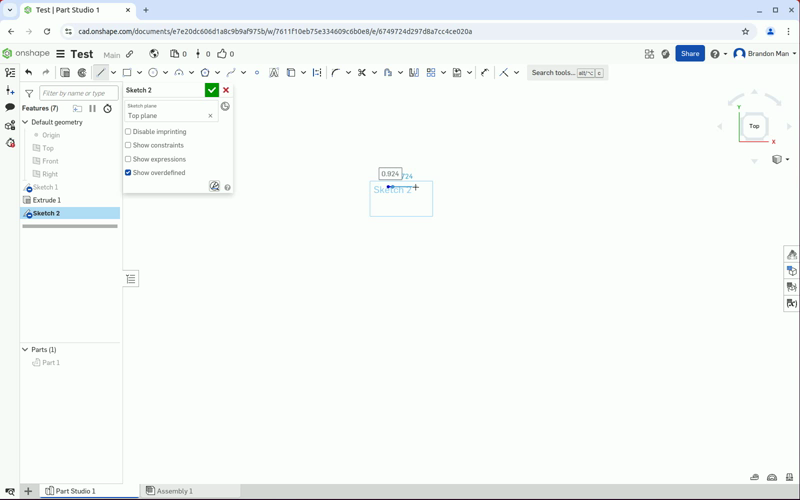
key_up(shift)
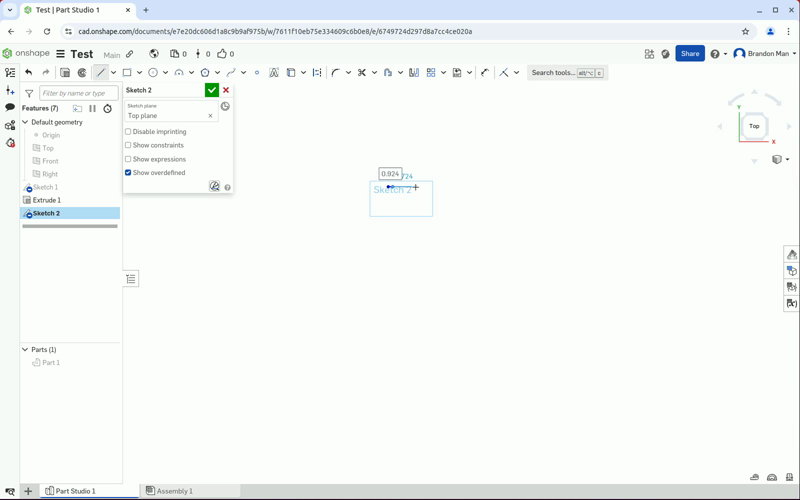
key_down(shift)
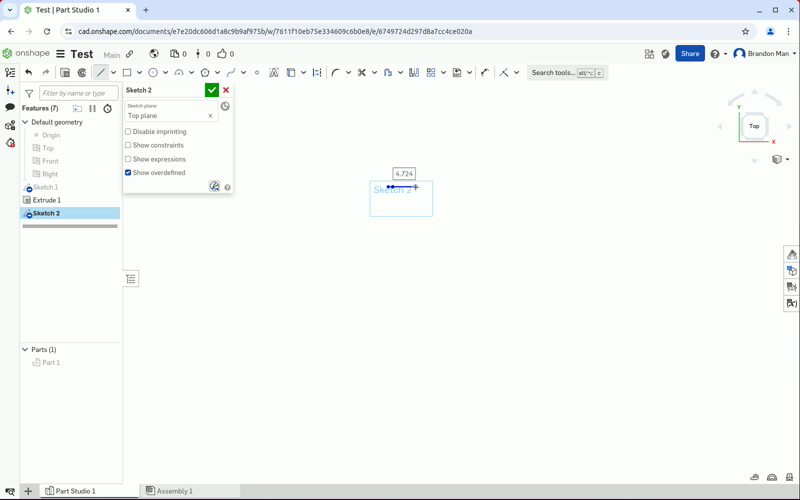
mouse_move(445, 186)
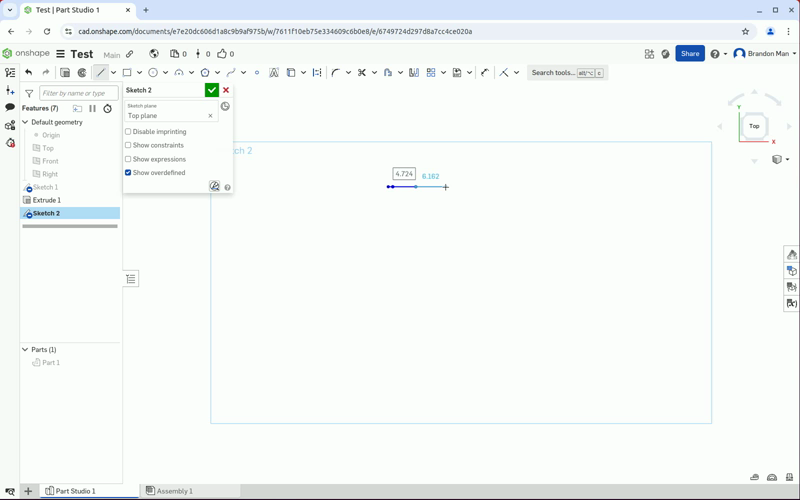
mouse_move(420, 186)
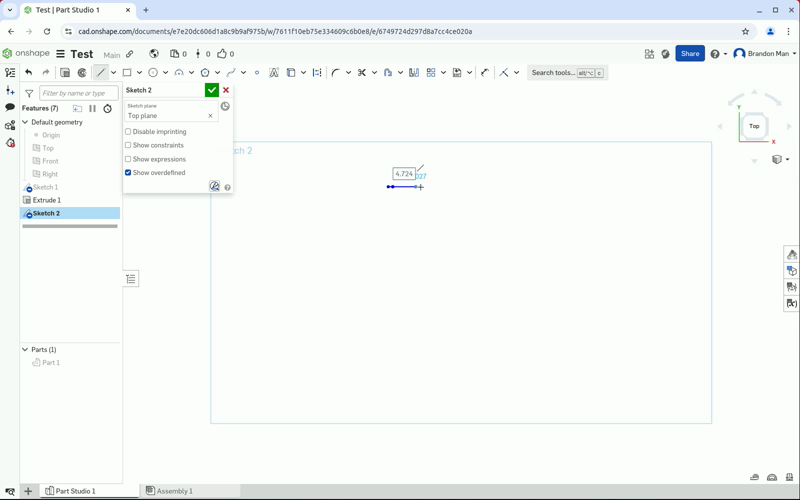
scroll(6)
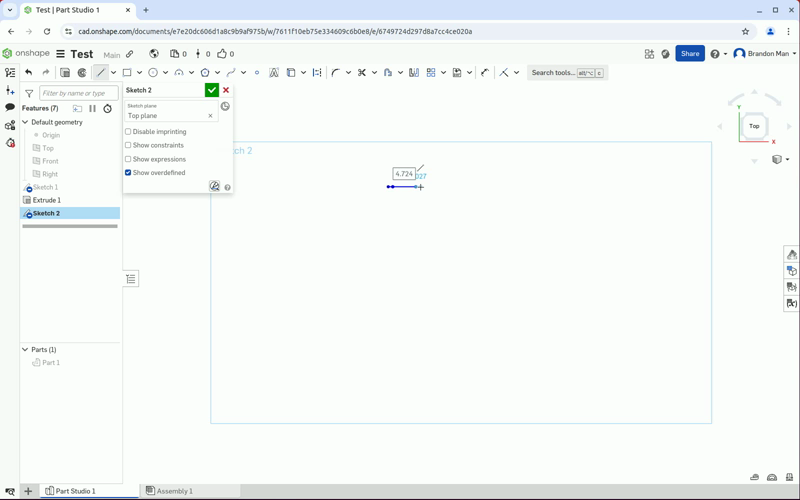
scroll(6)
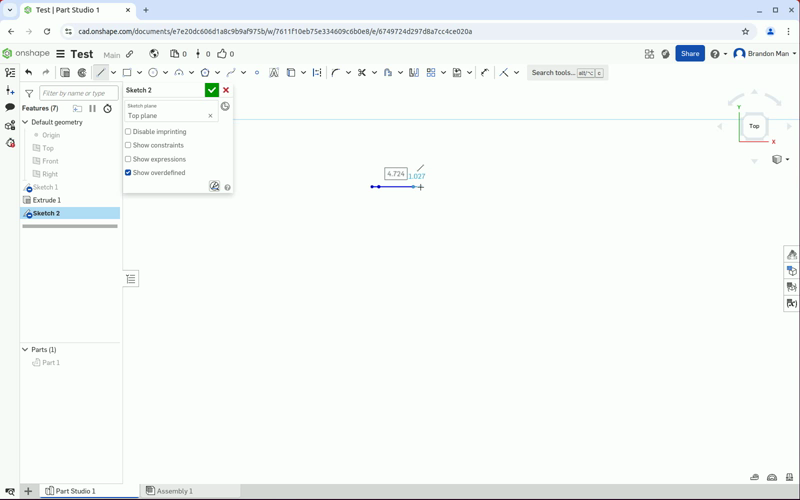
scroll(6)
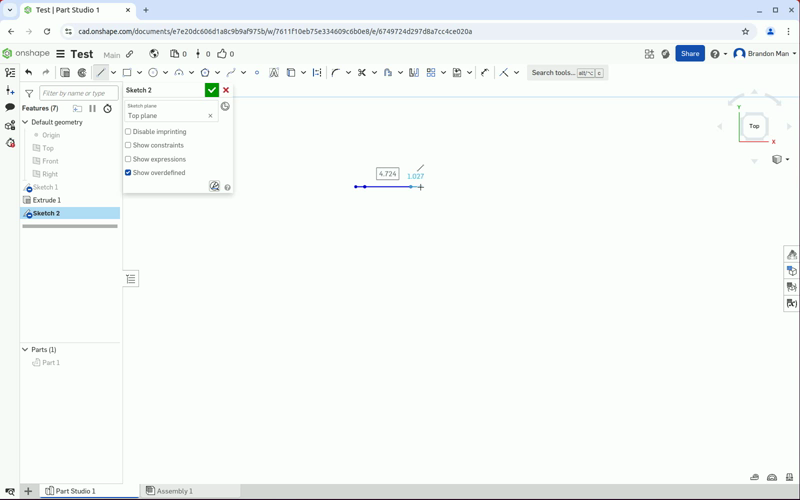
scroll(6)
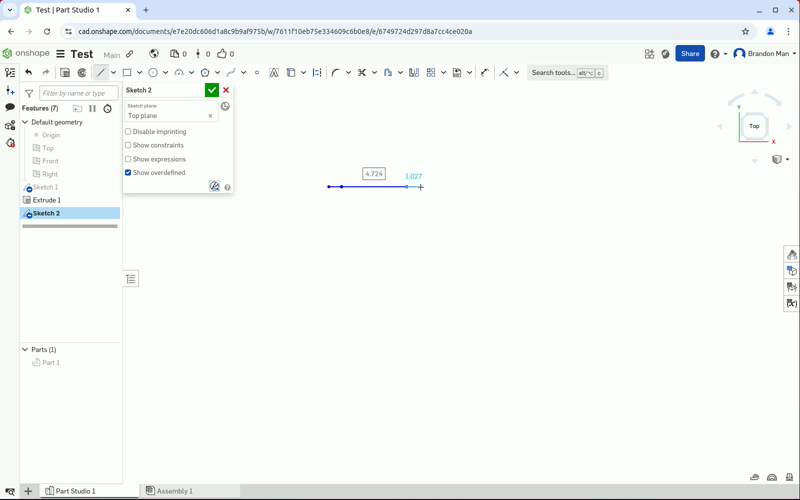
scroll(6)
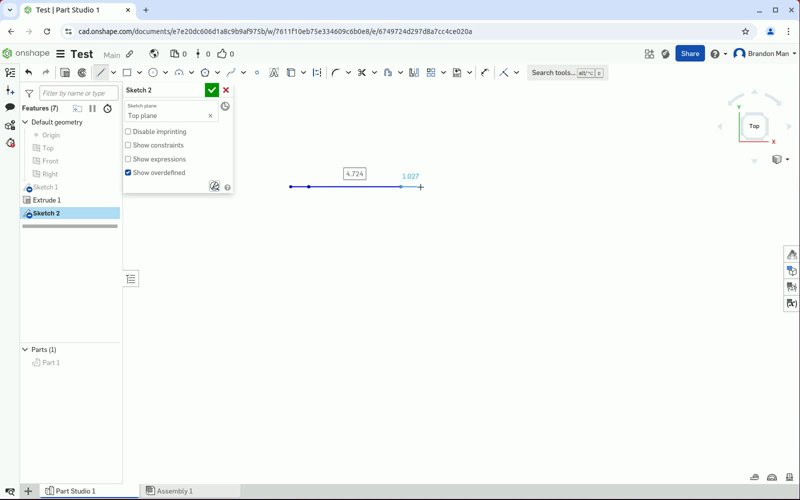
scroll(6)
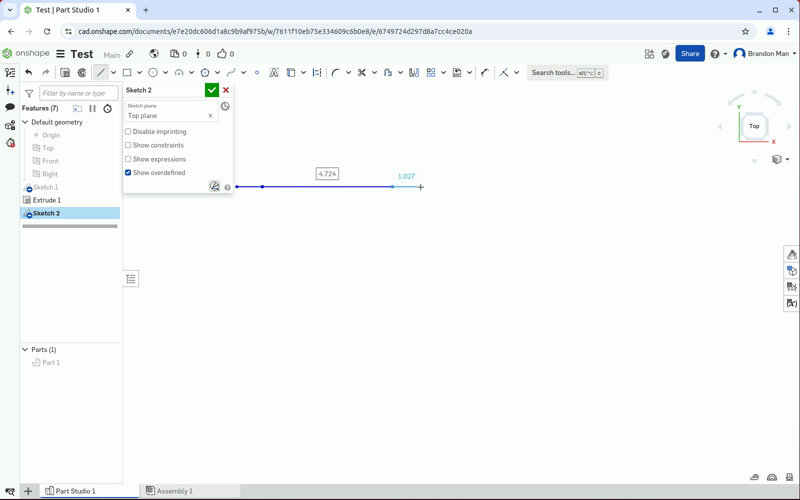
scroll(6)
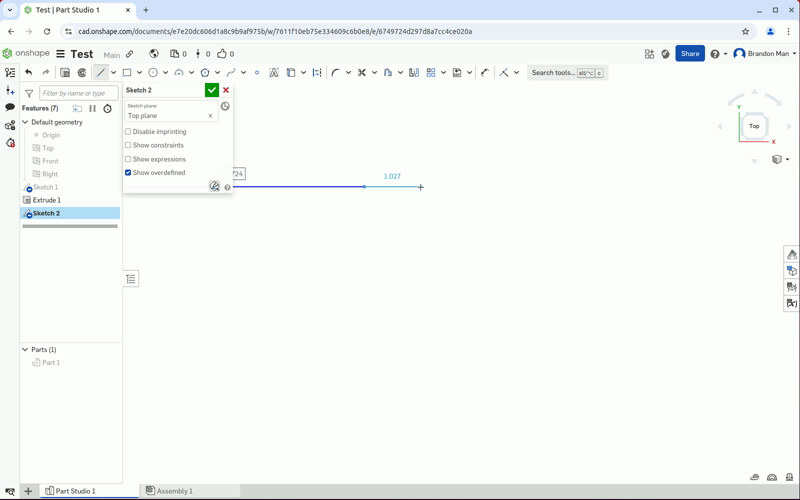
click(420, 186)
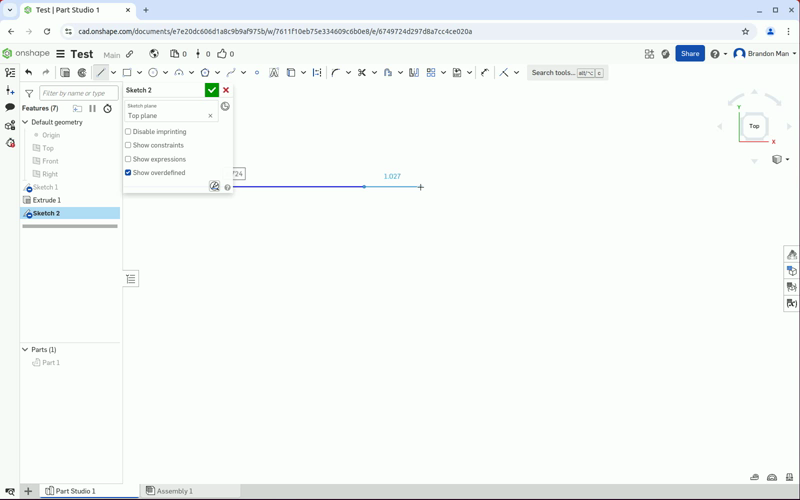
scroll(-6)
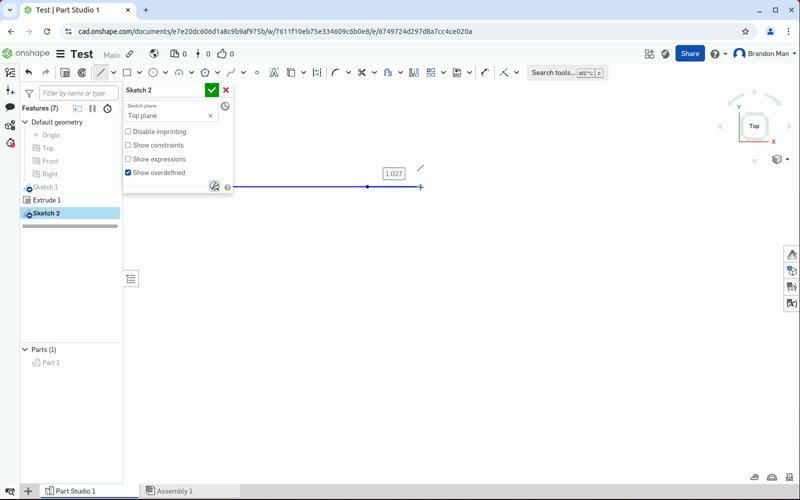
scroll(-6)
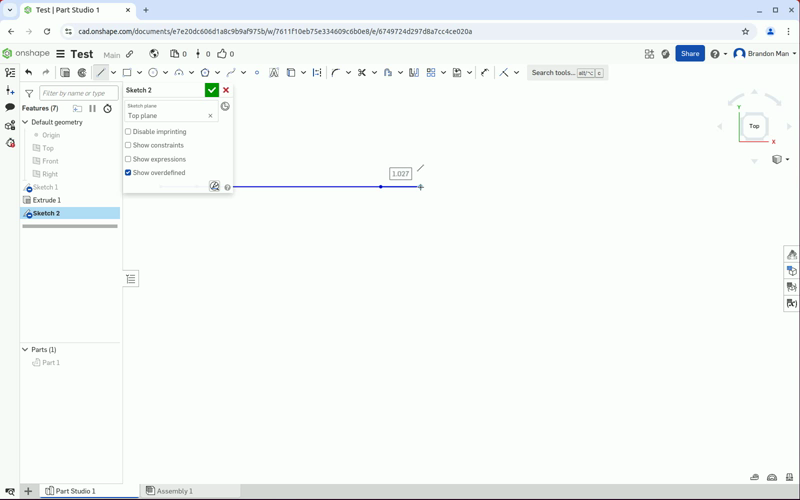
scroll(-6)
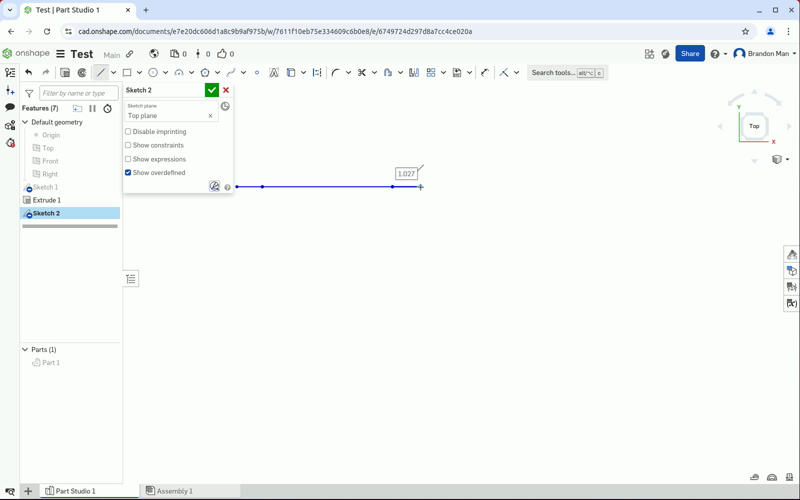
scroll(-6)
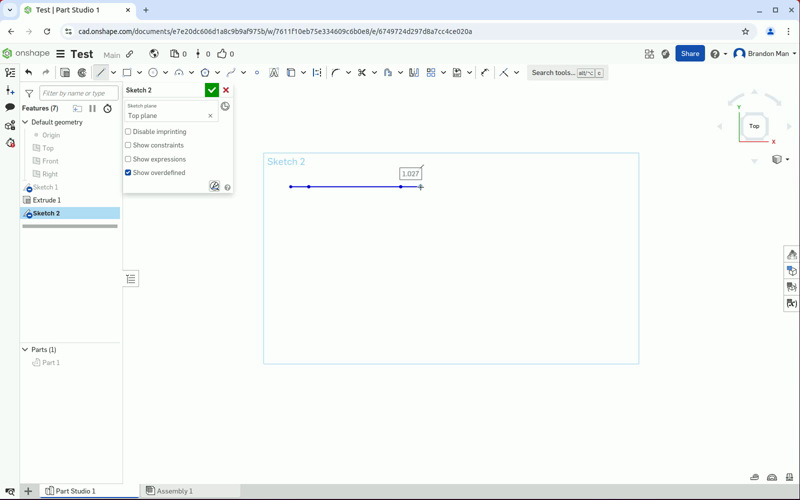
scroll(-6)
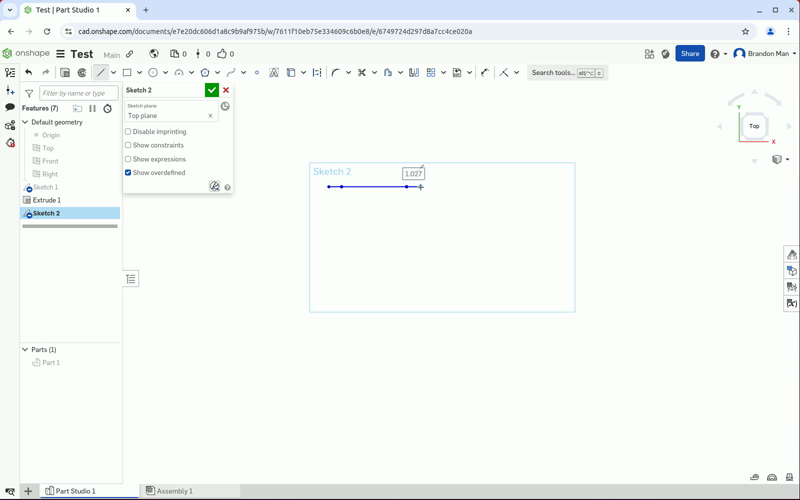
scroll(-6)
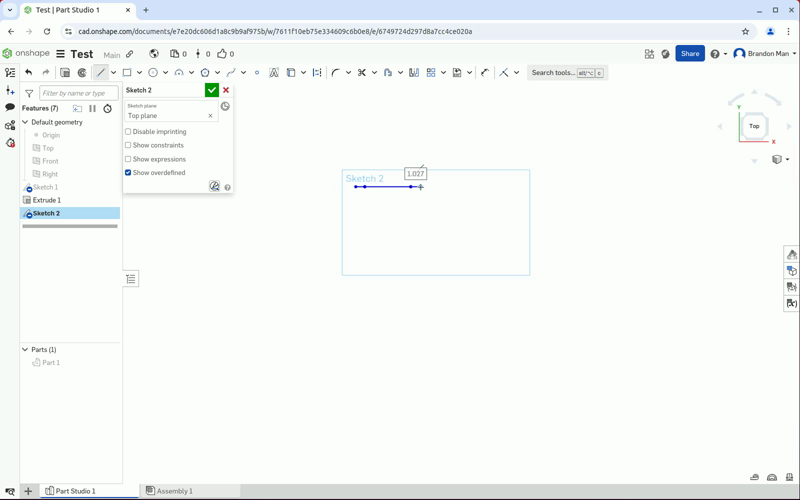
scroll(-6)
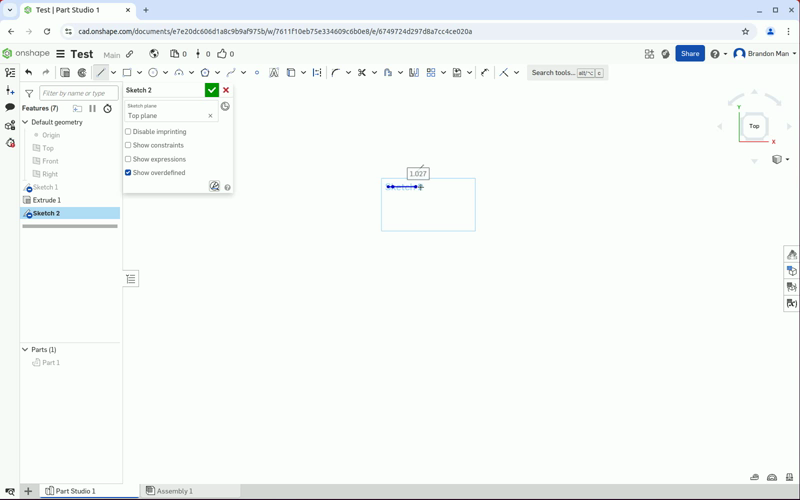
key_up(shift)
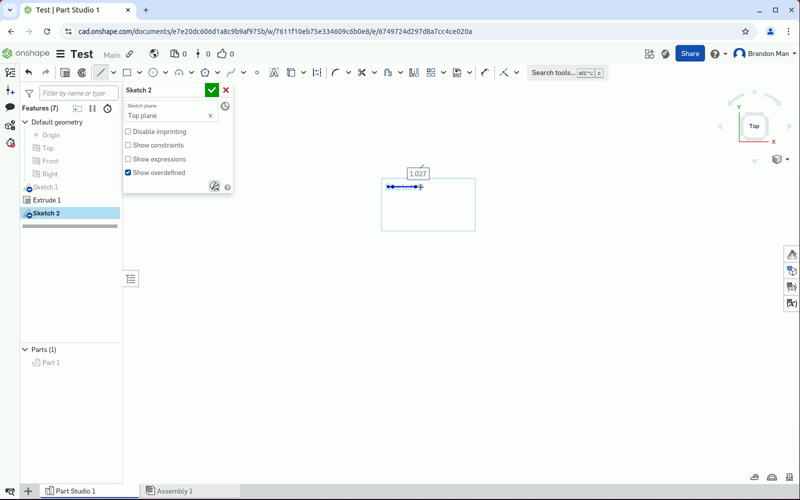
key_down(shift)
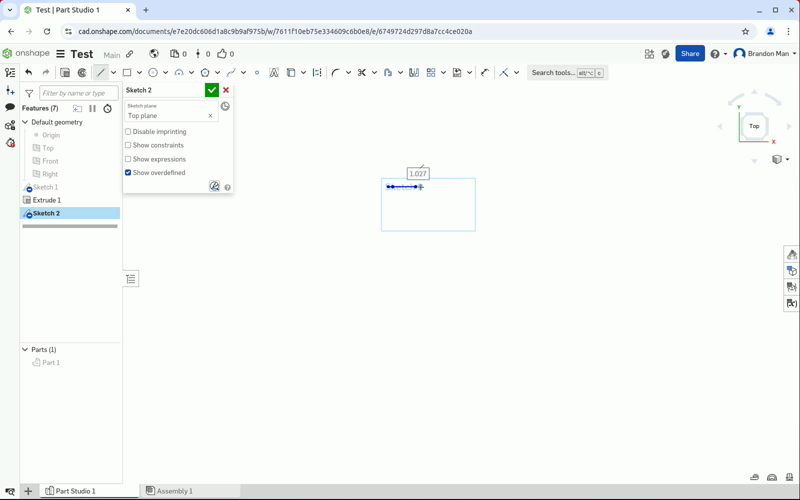
mouse_move(450, 186)
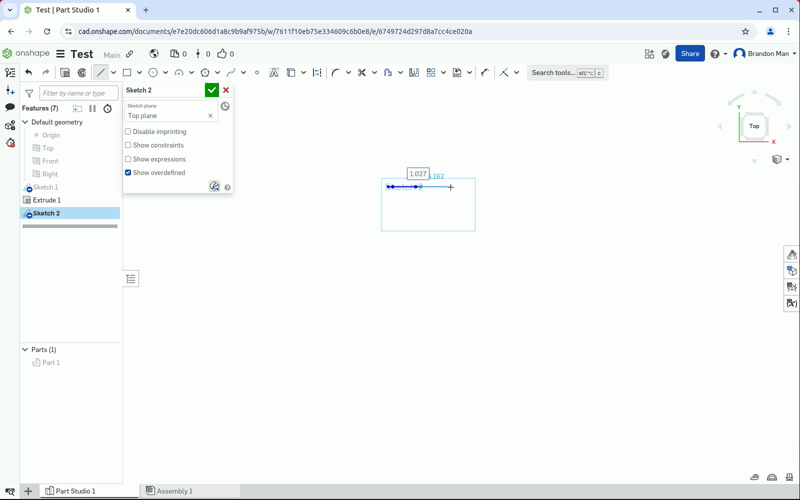
mouse_move(420, 183)
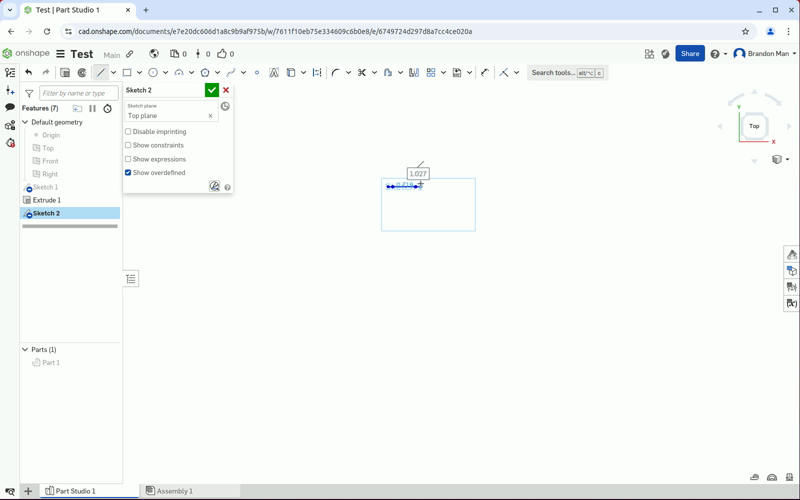
scroll(6)
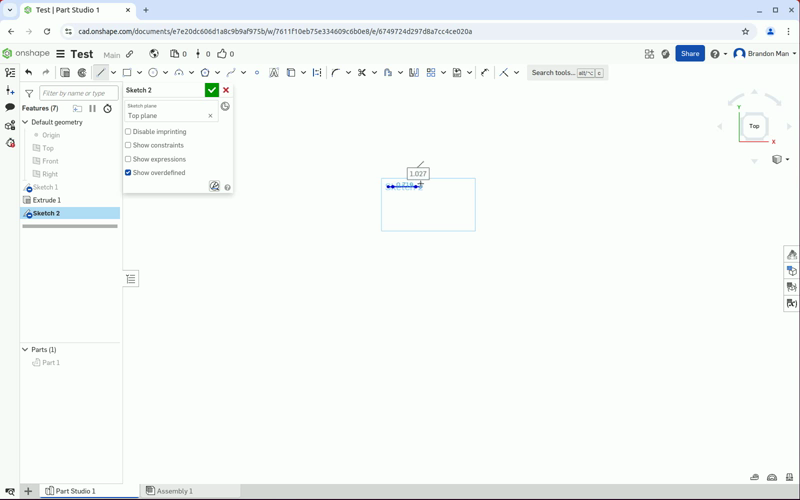
scroll(6)
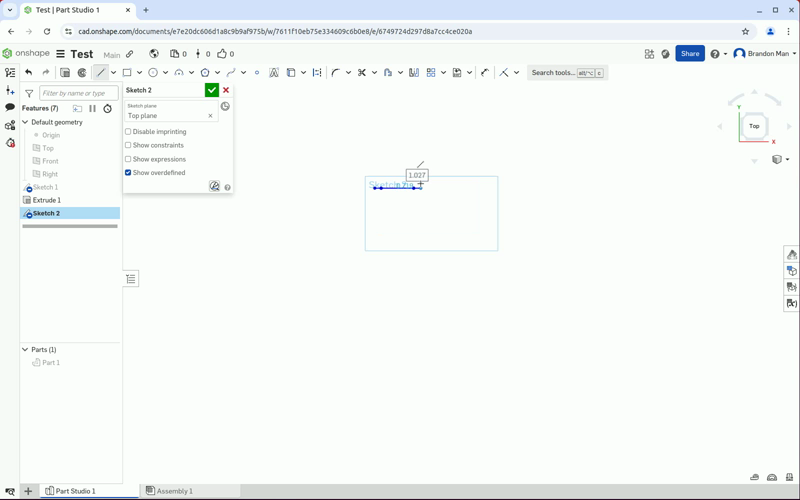
scroll(6)
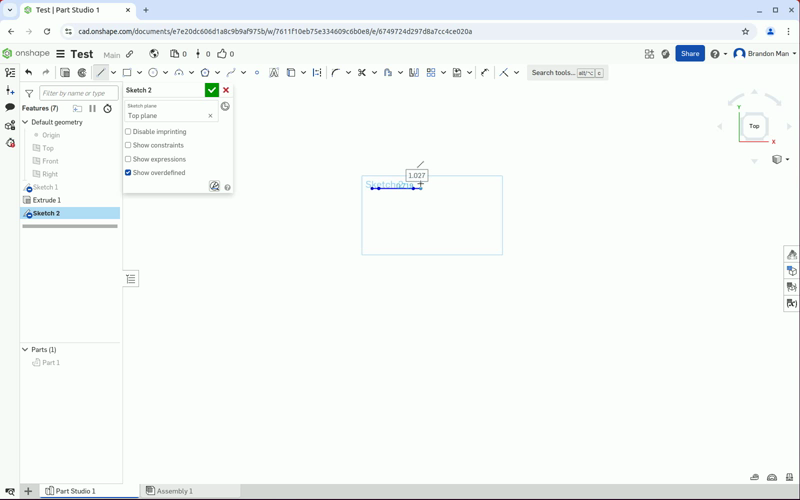
scroll(6)
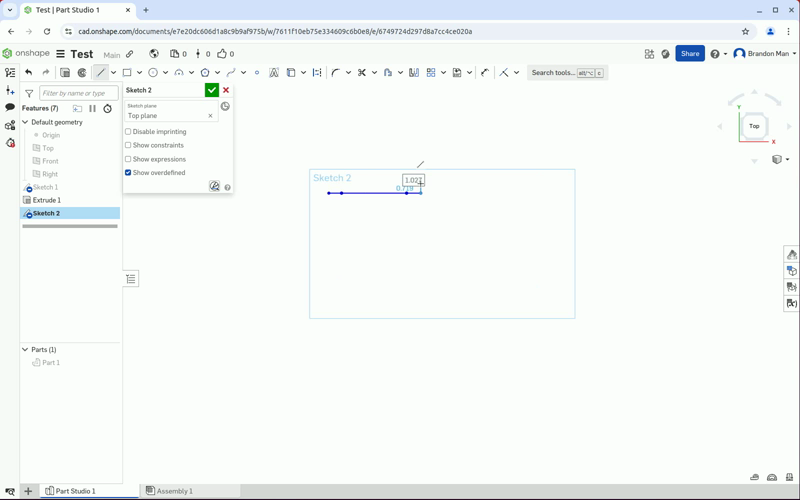
scroll(6)
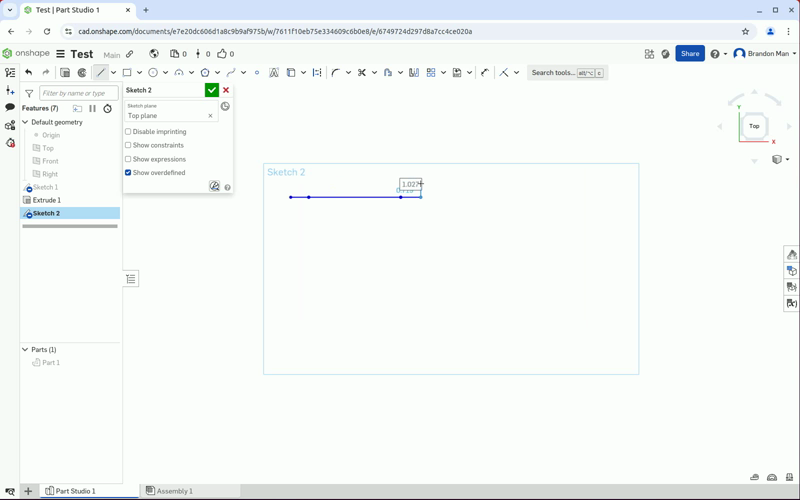
scroll(6)
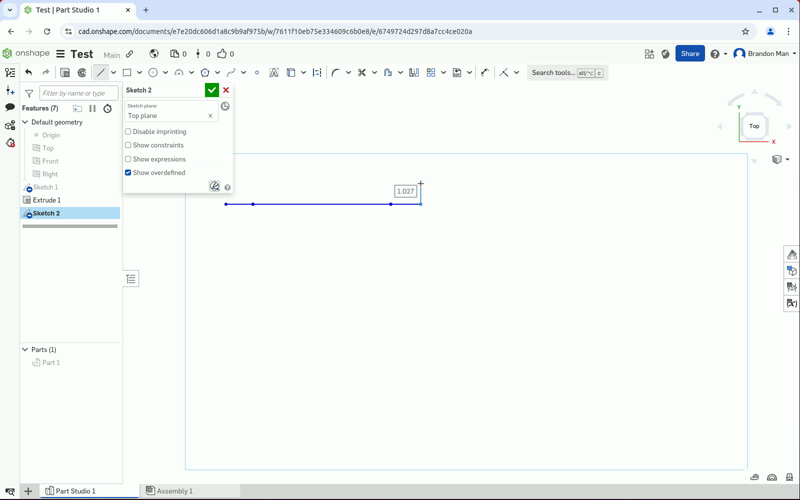
scroll(6)
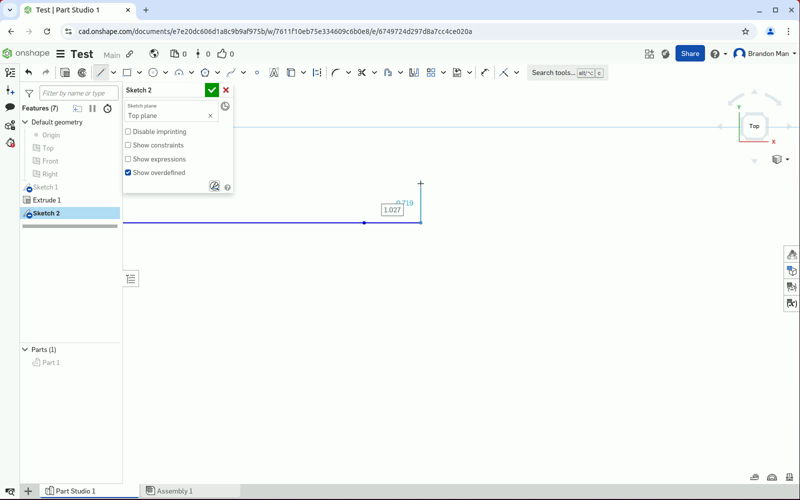
click(420, 183)
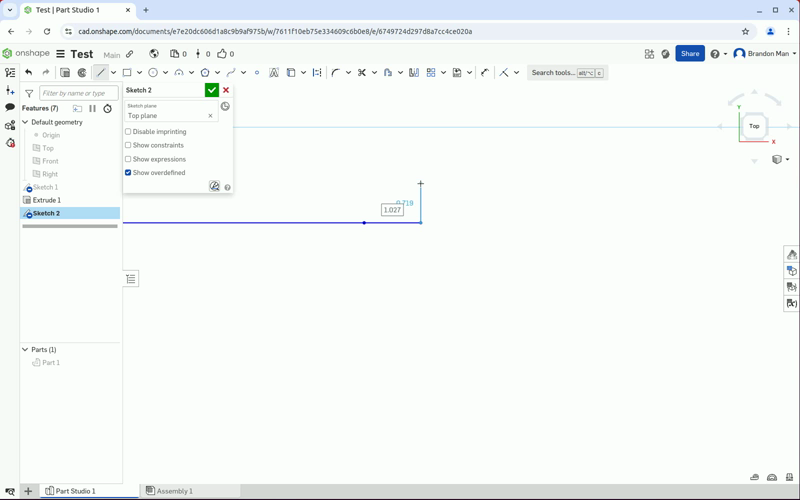
scroll(-6)
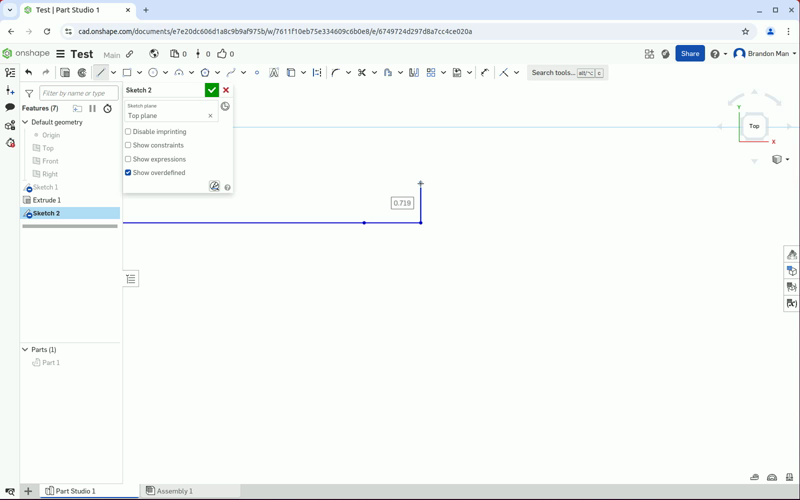
scroll(-6)
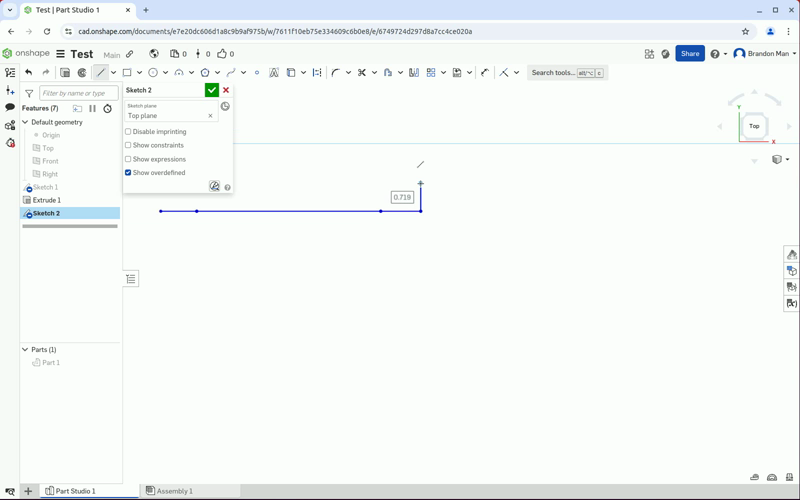
scroll(-6)
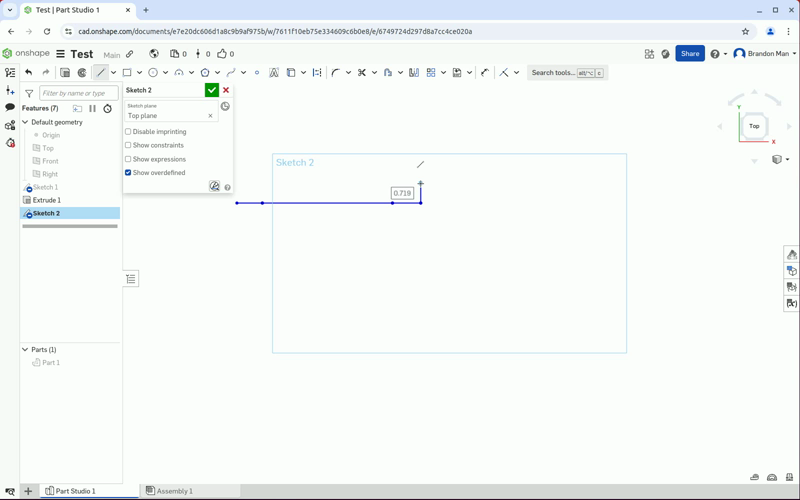
scroll(-6)
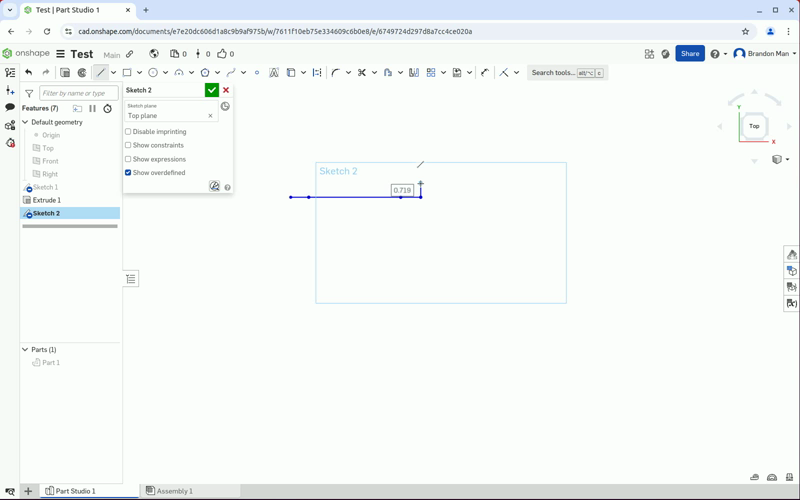
scroll(-6)
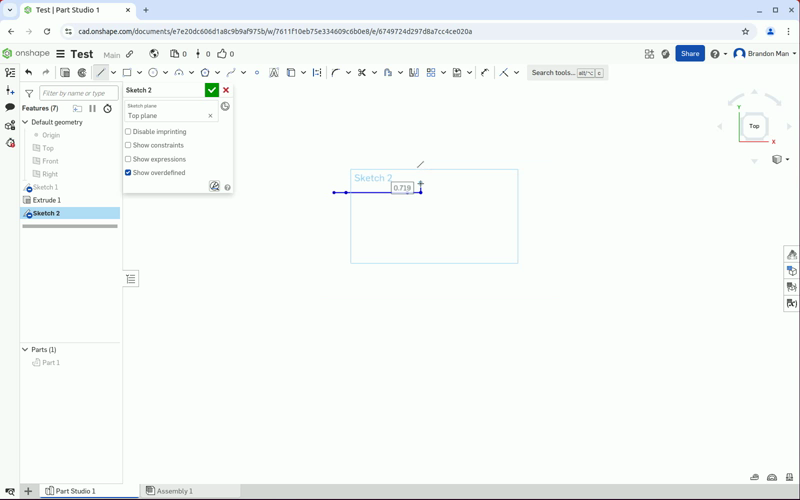
scroll(-6)
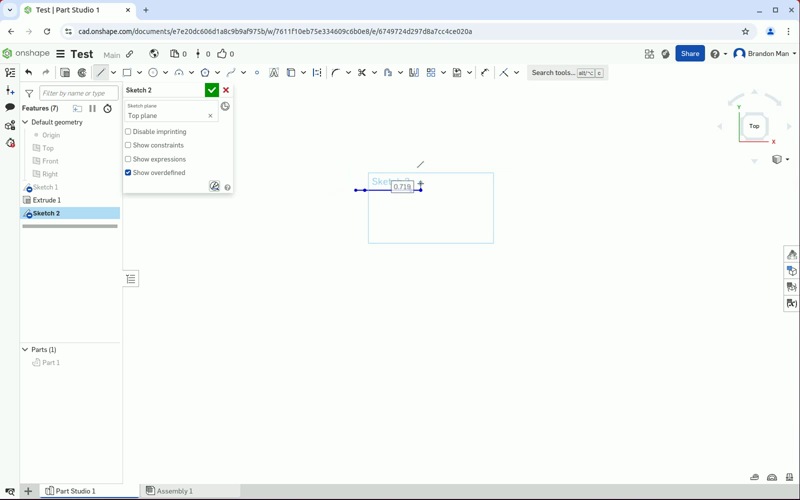
scroll(-6)
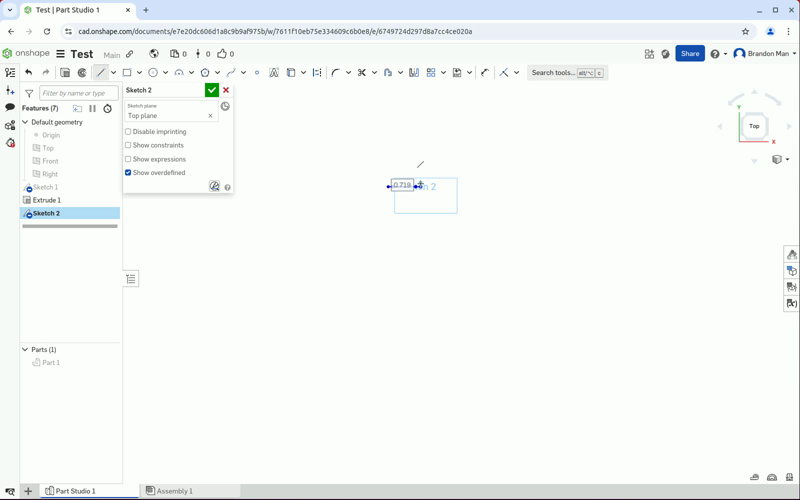
key_up(shift)
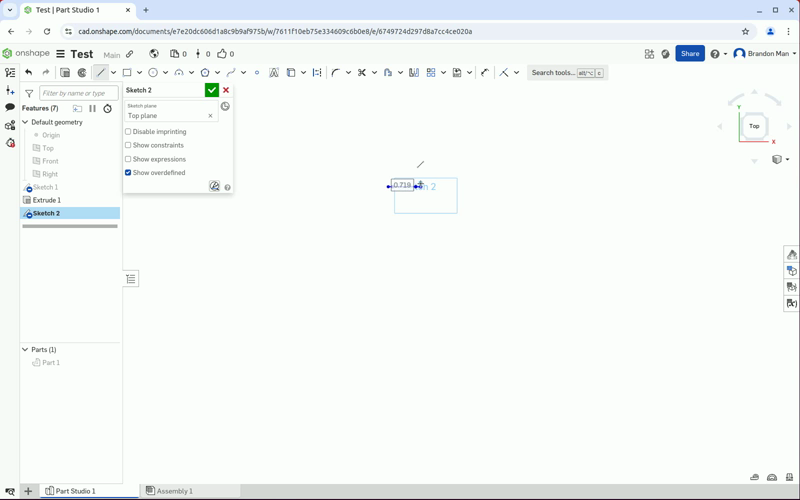
key_down(shift)
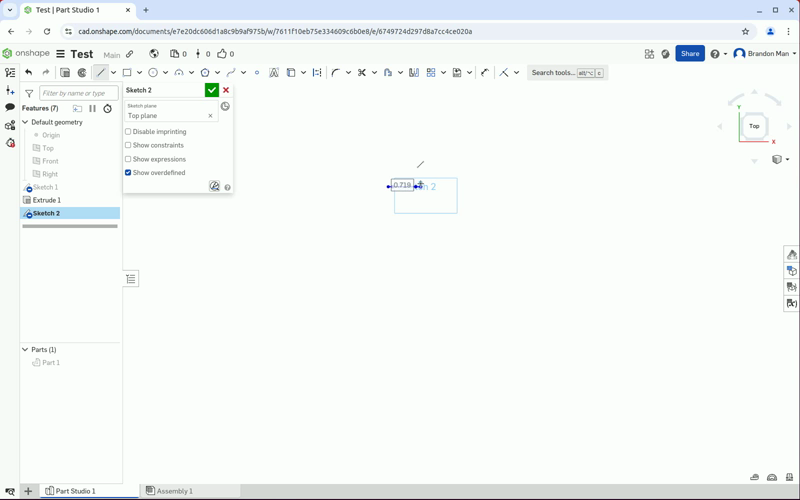
mouse_move(450, 183)
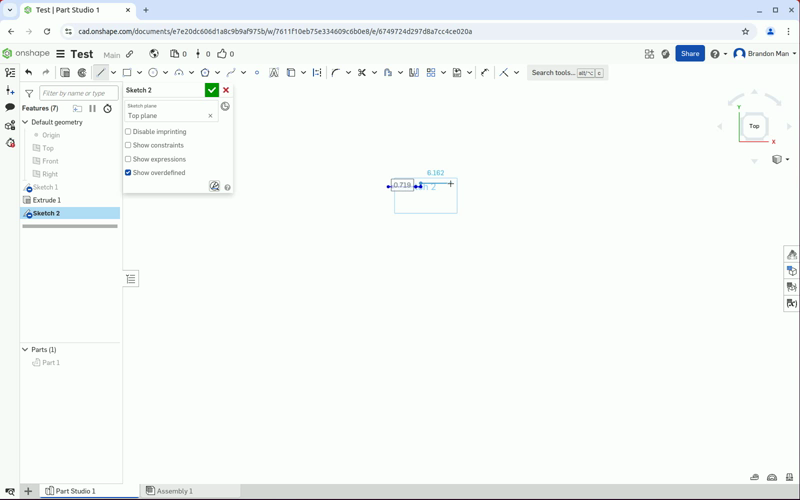
mouse_move(420, 178)
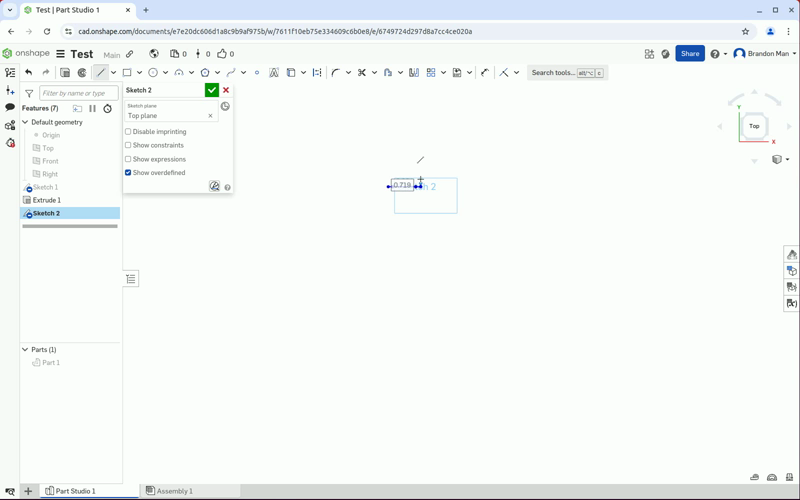
scroll(6)
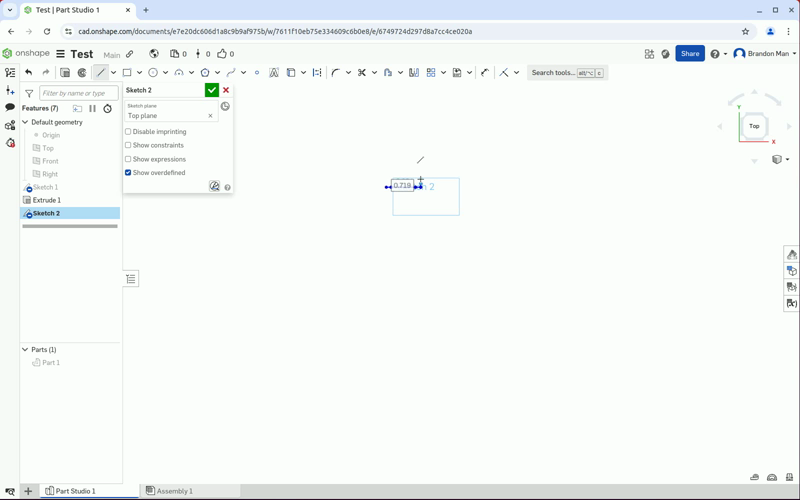
scroll(6)
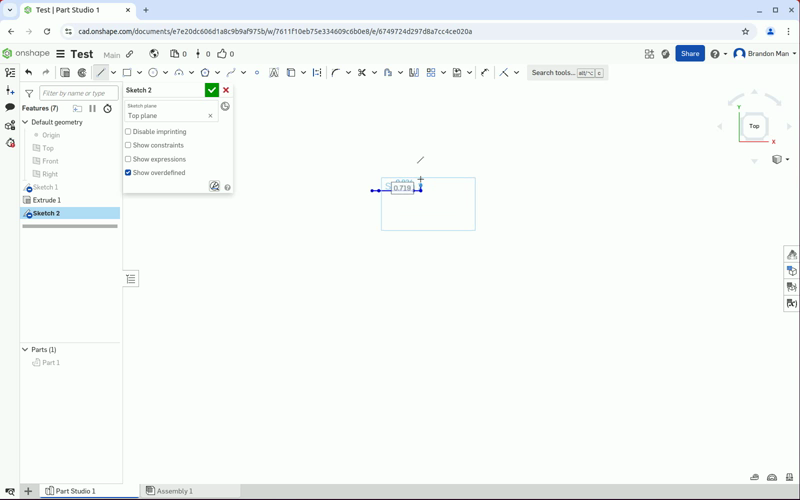
scroll(6)
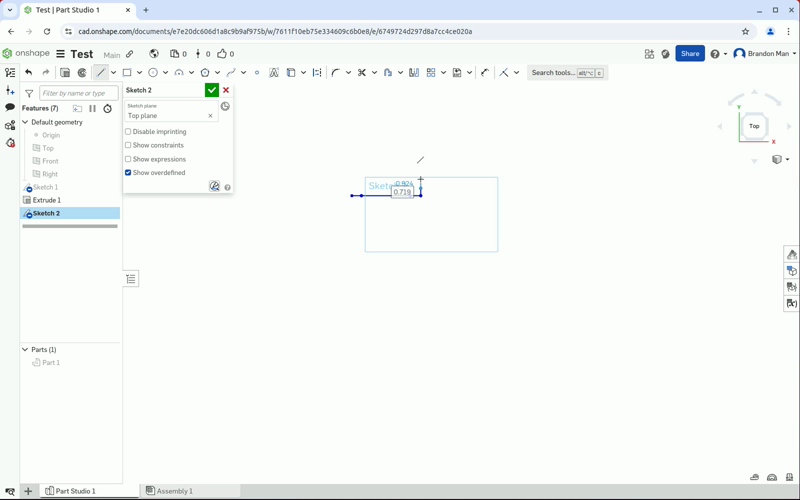
scroll(6)
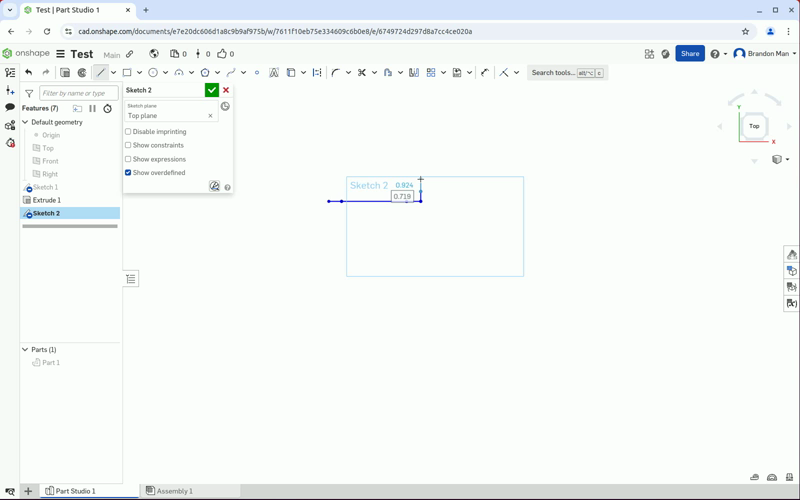
scroll(6)
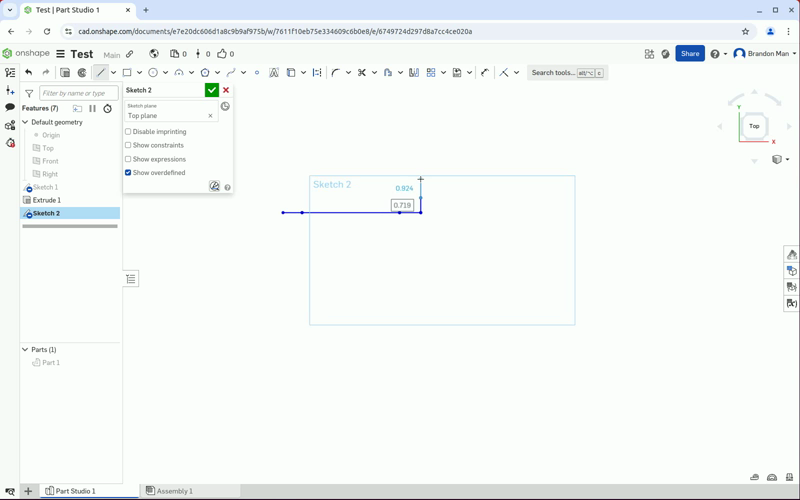
scroll(6)
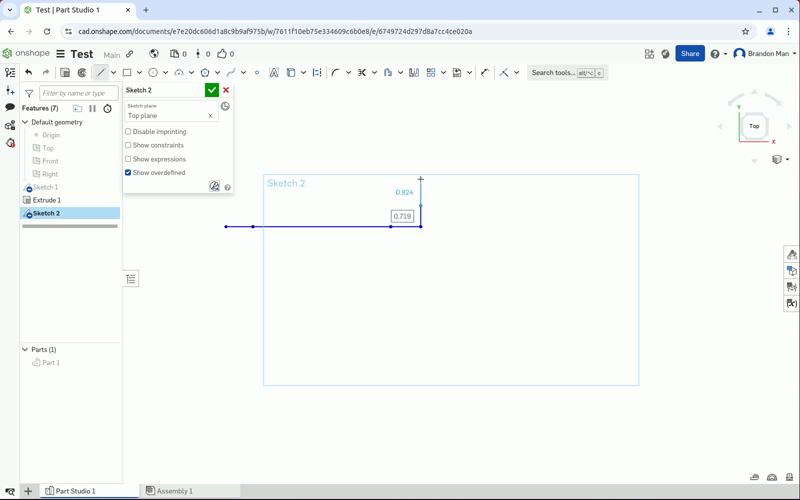
scroll(6)
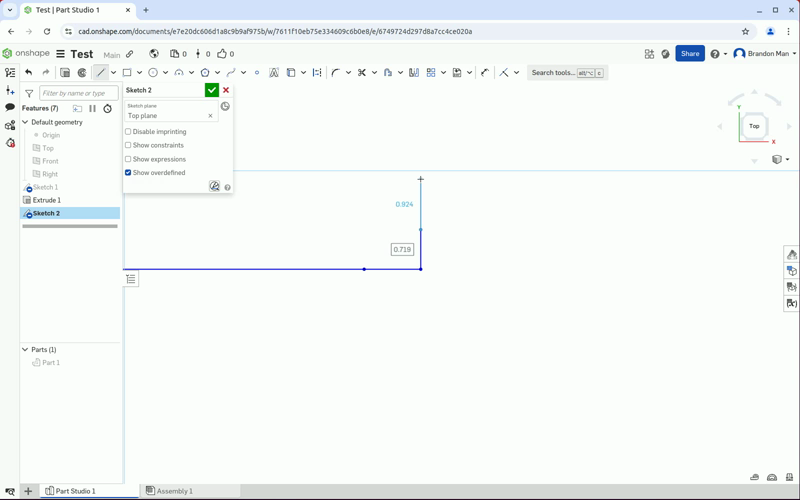
click(420, 178)
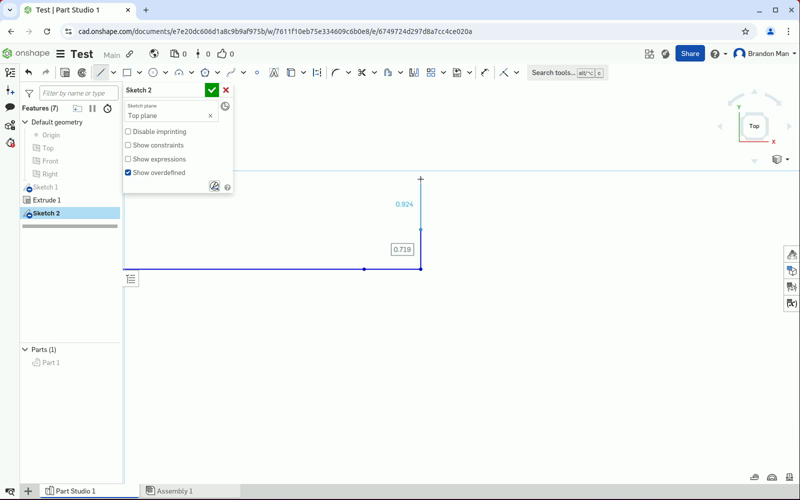
scroll(-6)
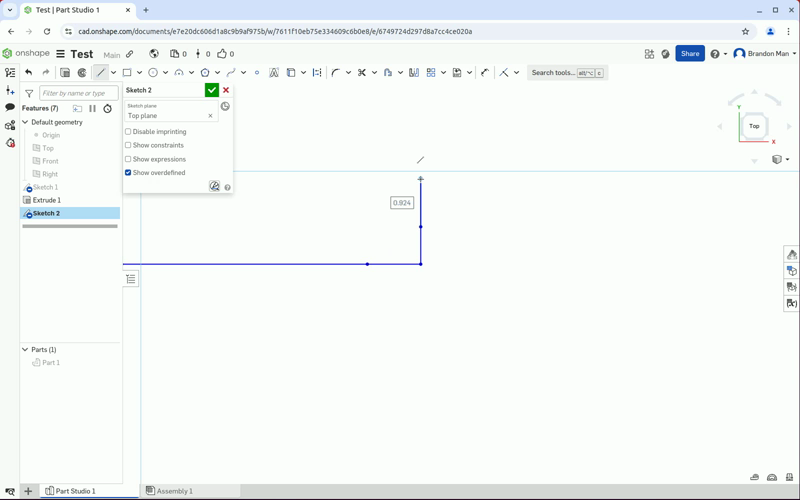
scroll(-6)
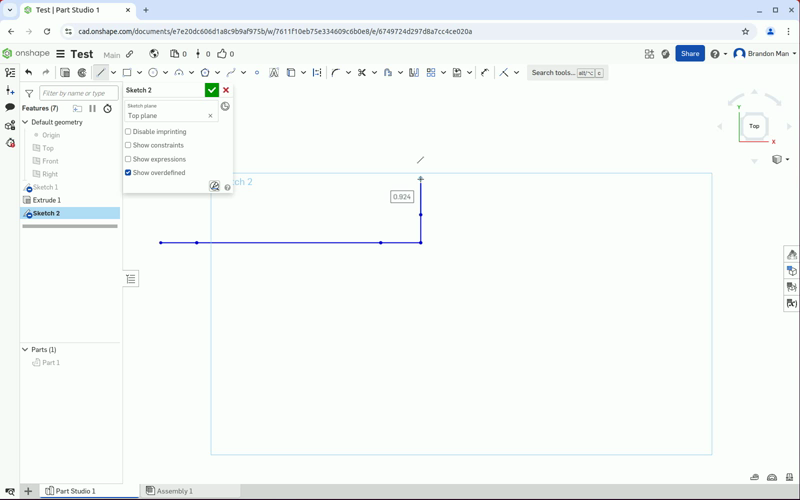
scroll(-6)
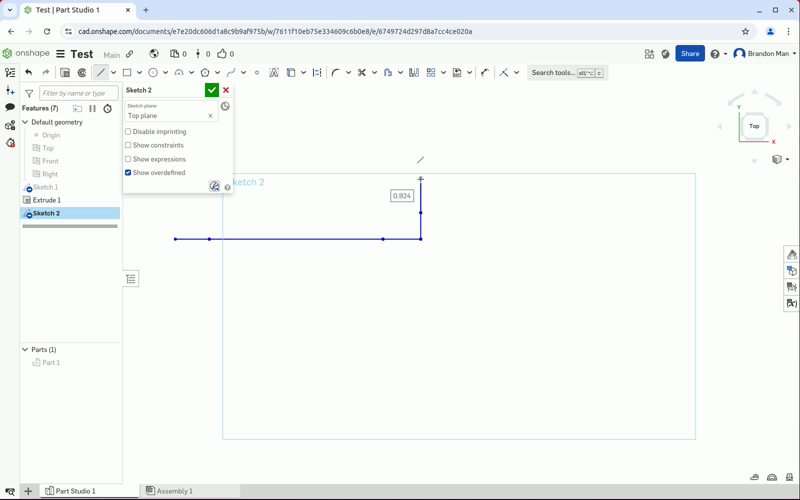
scroll(-6)
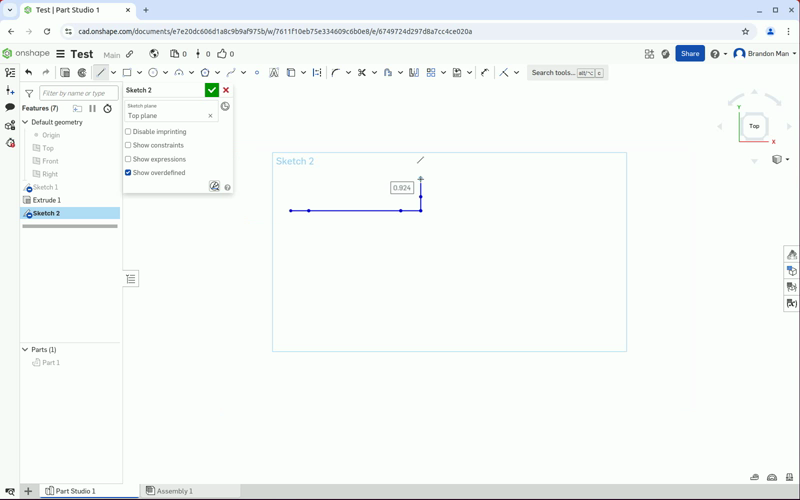
scroll(-6)
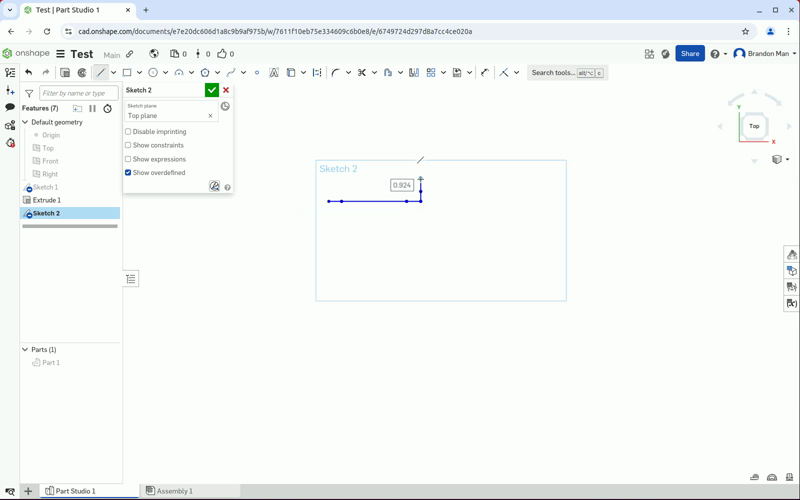
scroll(-6)
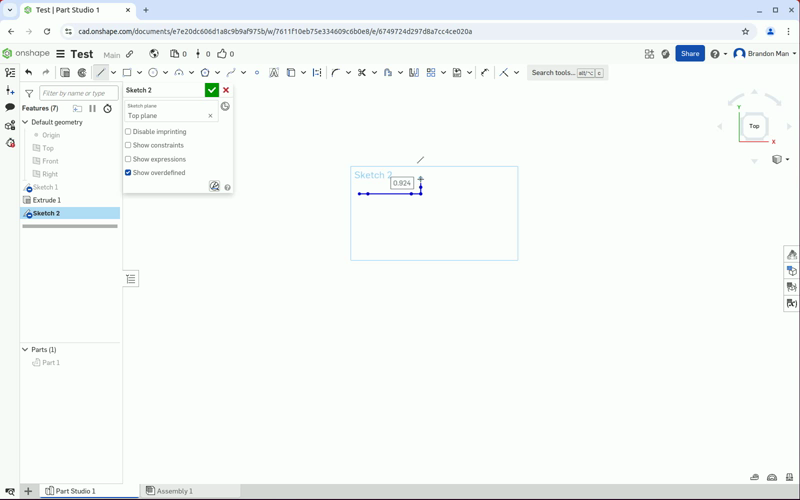
scroll(-6)
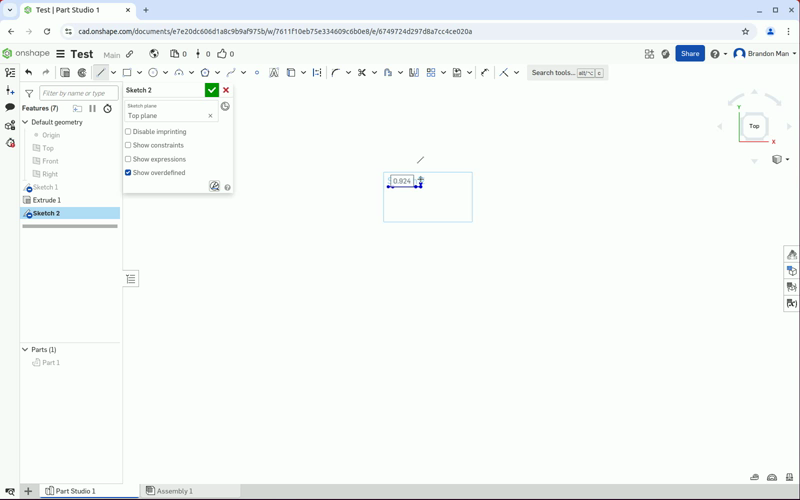
key_up(shift)
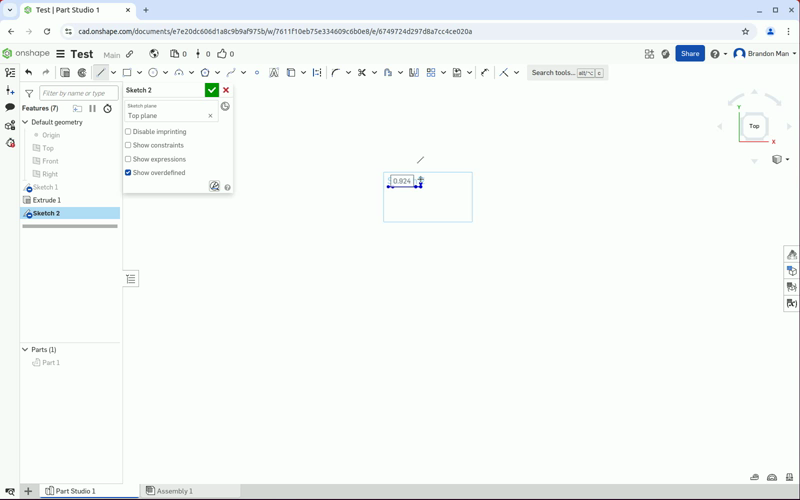
key_down(shift)
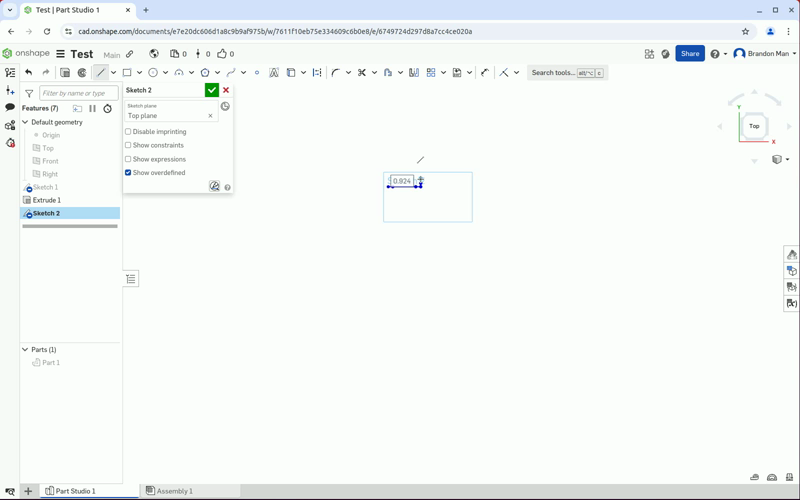
mouse_move(450, 178)
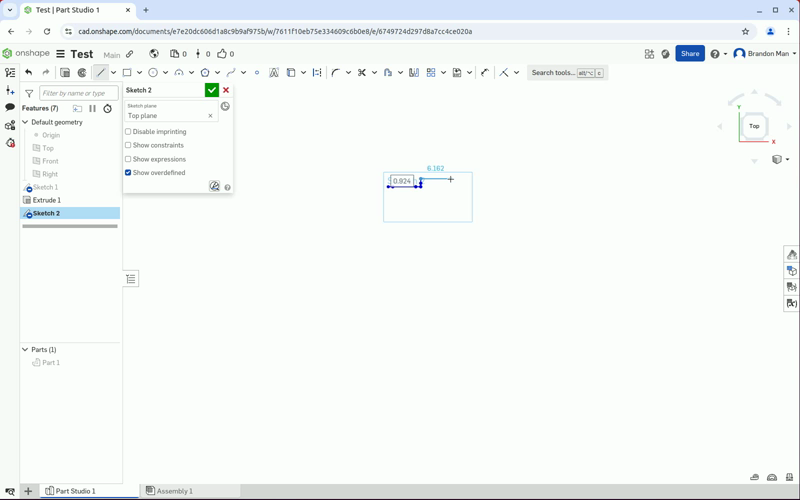
mouse_move(388, 178)
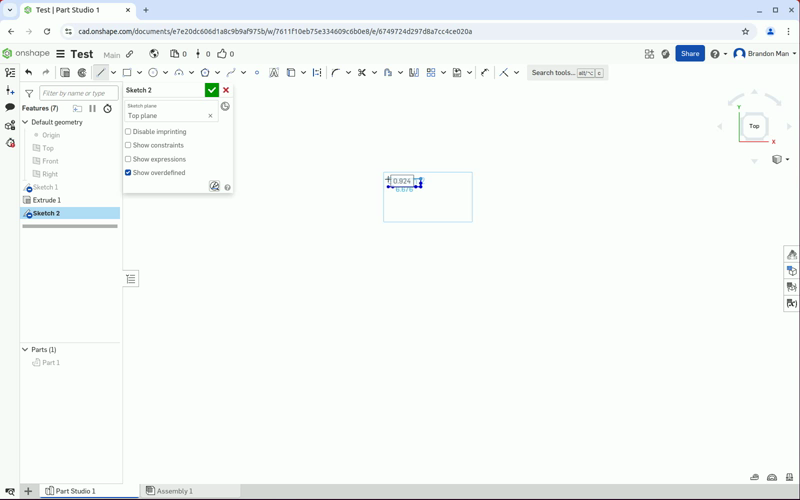
click(388, 178)
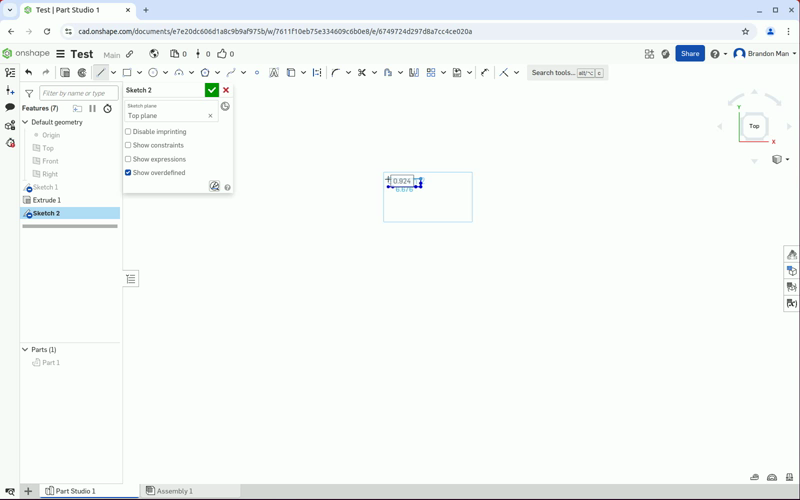
key_up(shift)
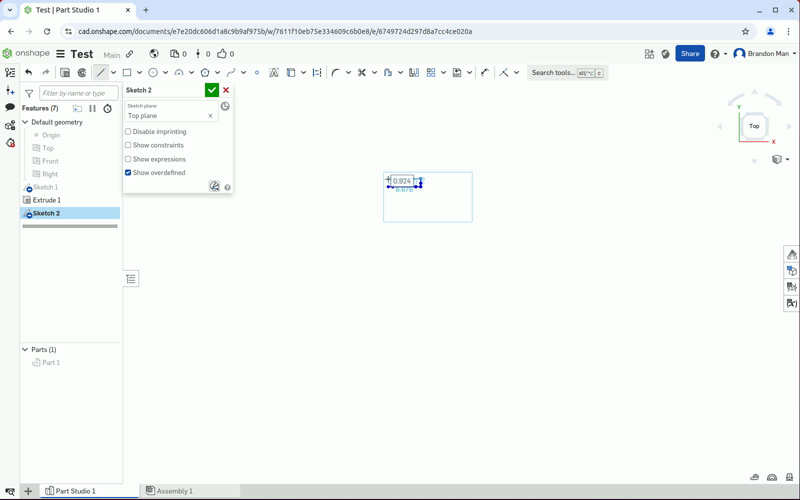
key_down(shift)
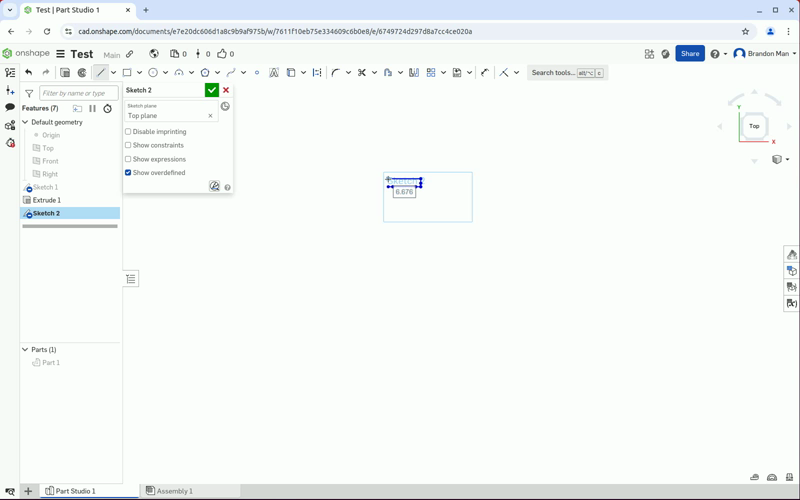
mouse_move(418, 178)
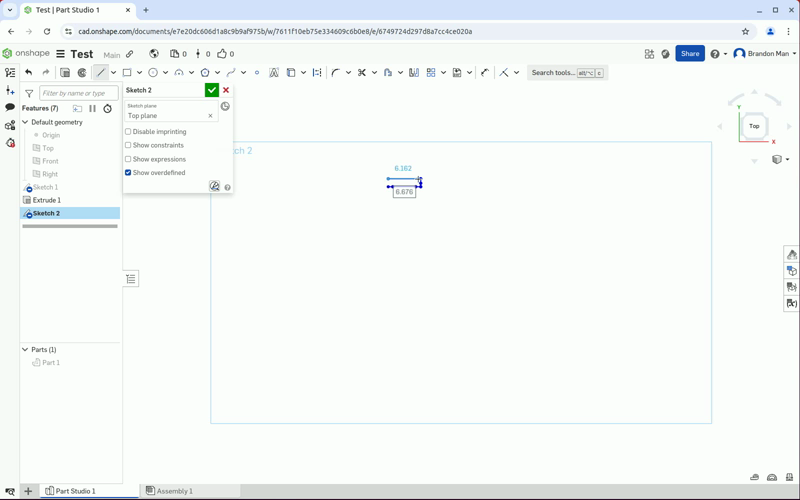
mouse_move(388, 183)
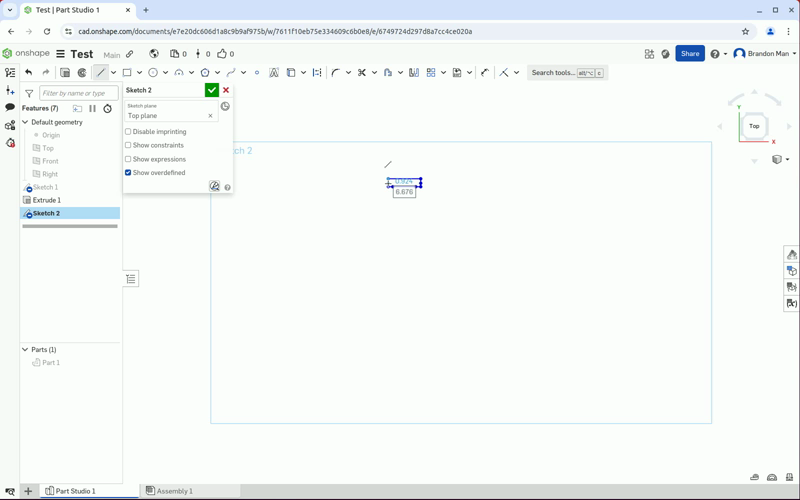
scroll(6)
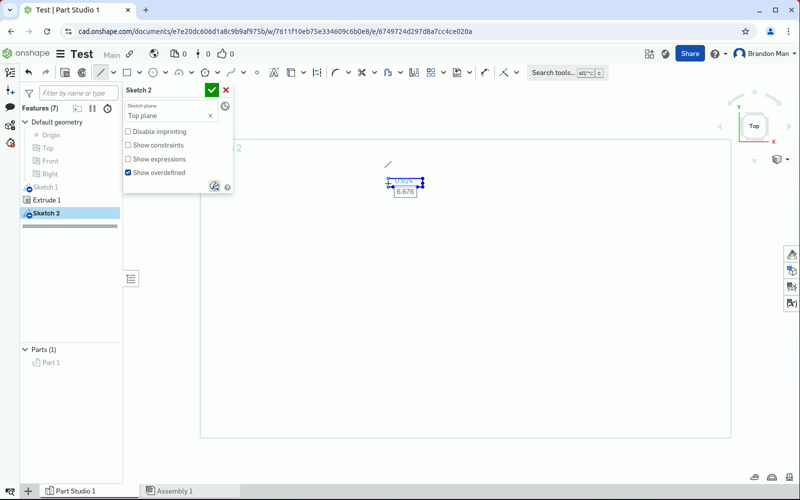
scroll(6)
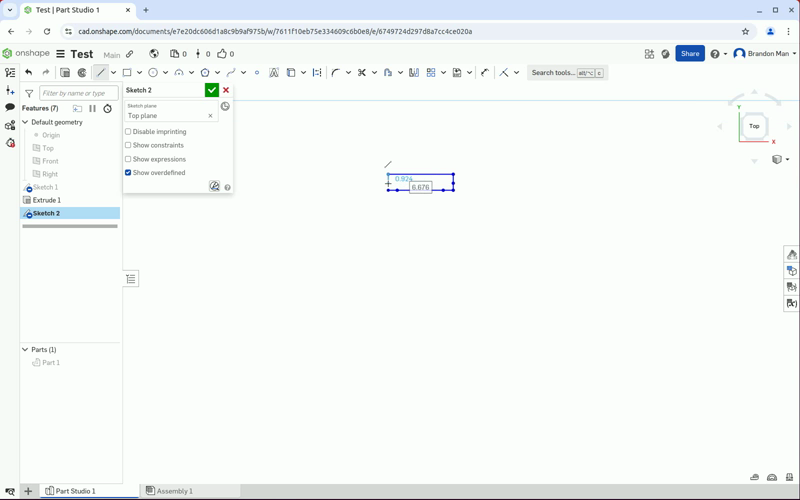
scroll(6)
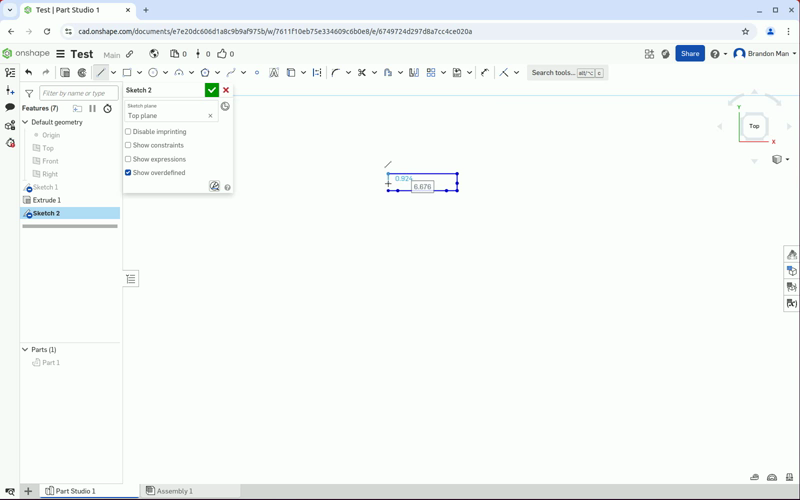
scroll(6)
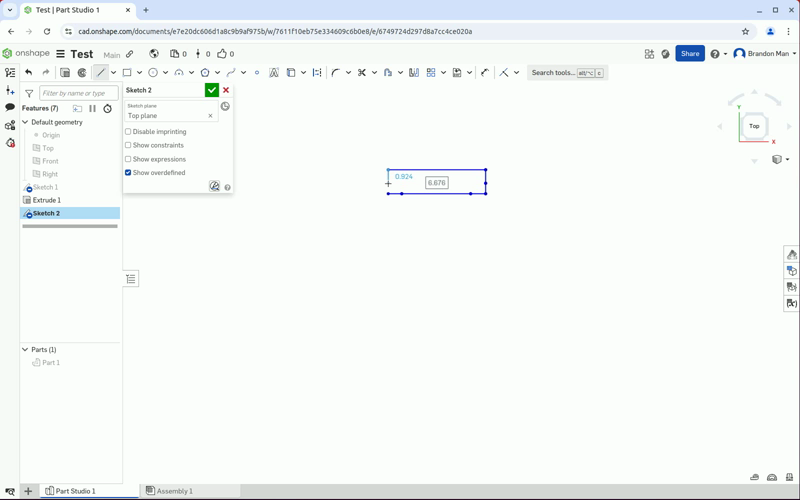
scroll(6)
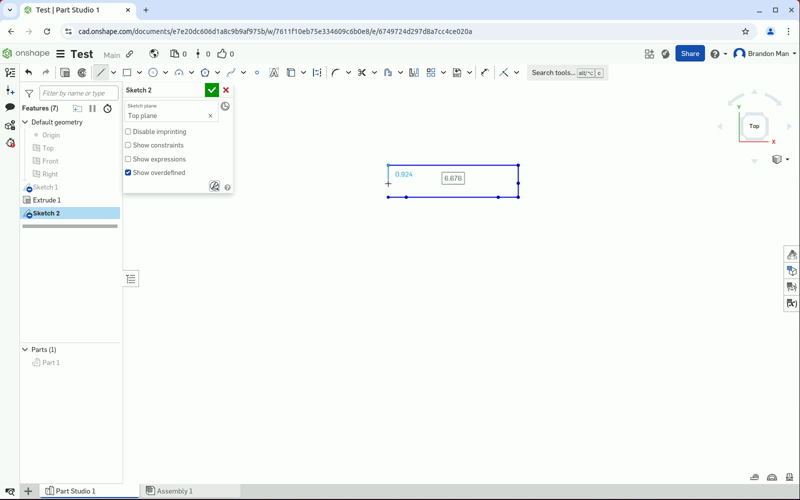
scroll(6)
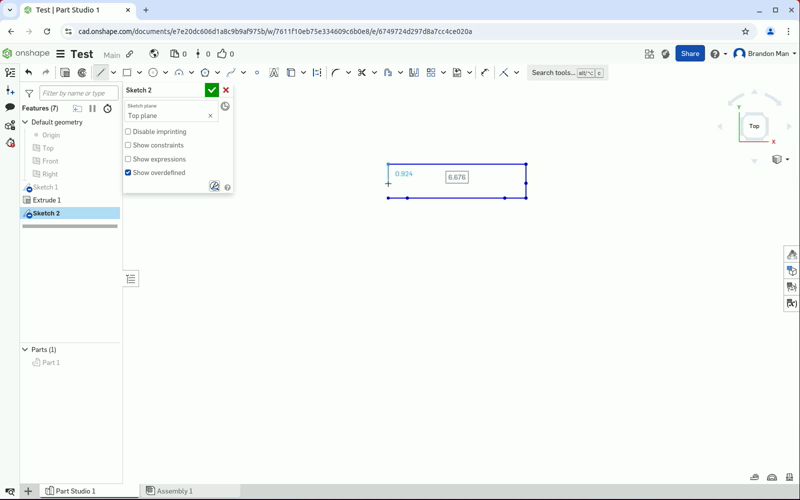
scroll(6)
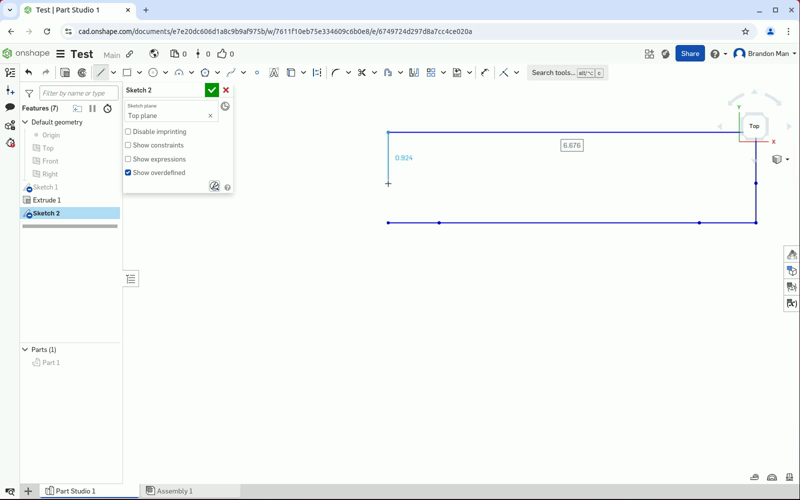
click(388, 183)
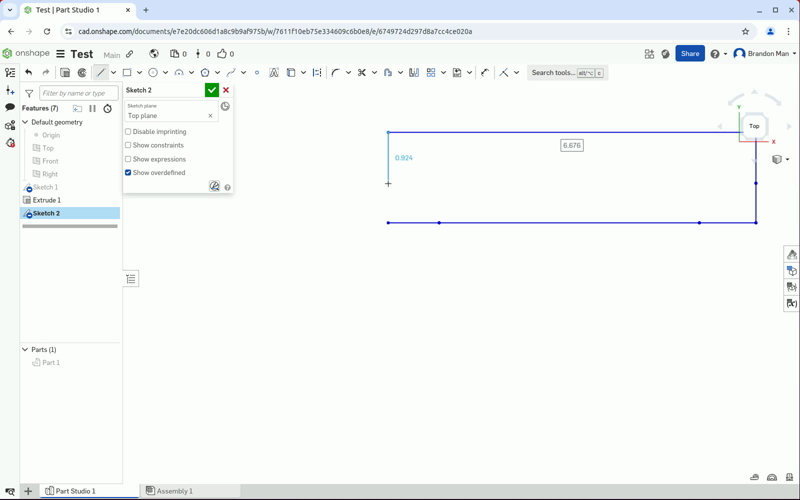
scroll(-6)
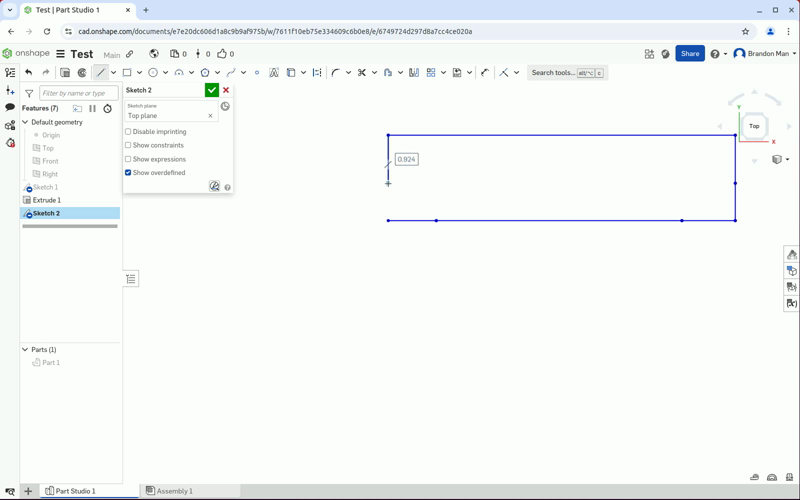
scroll(-6)
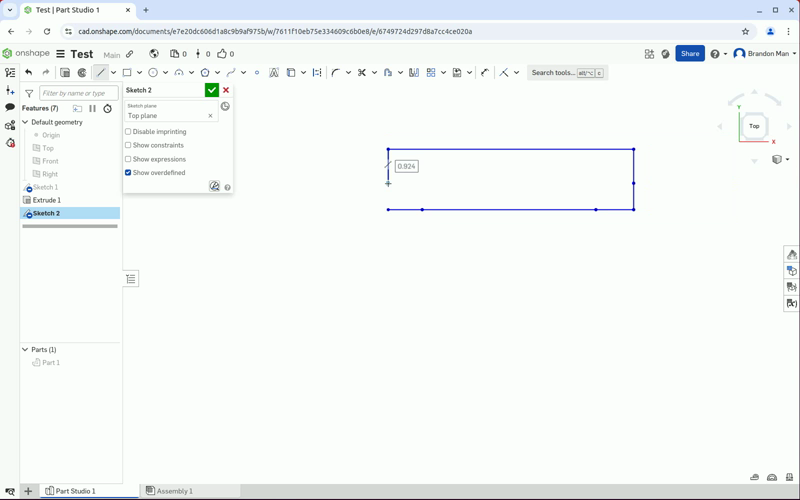
scroll(-6)
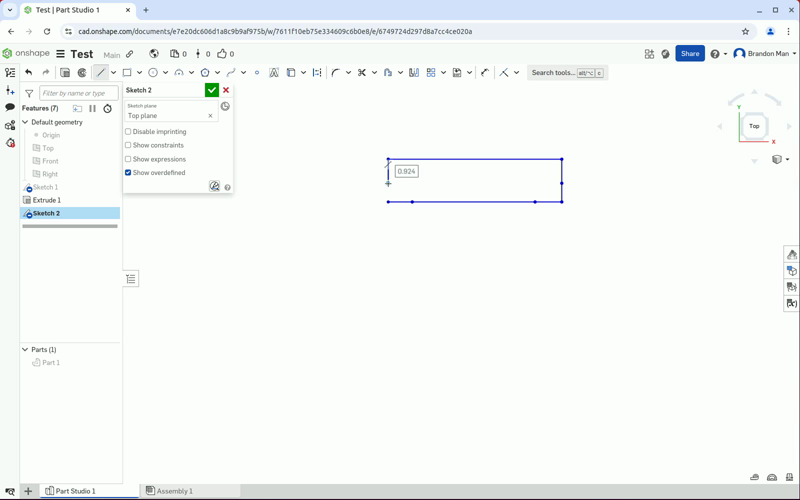
scroll(-6)
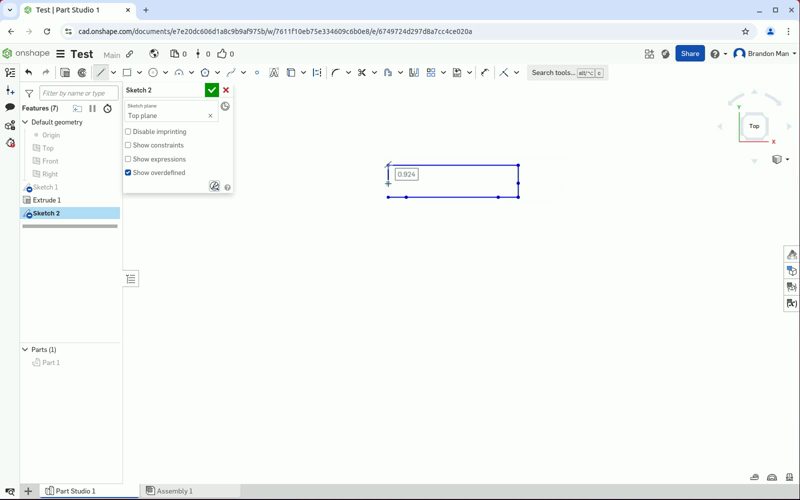
scroll(-6)
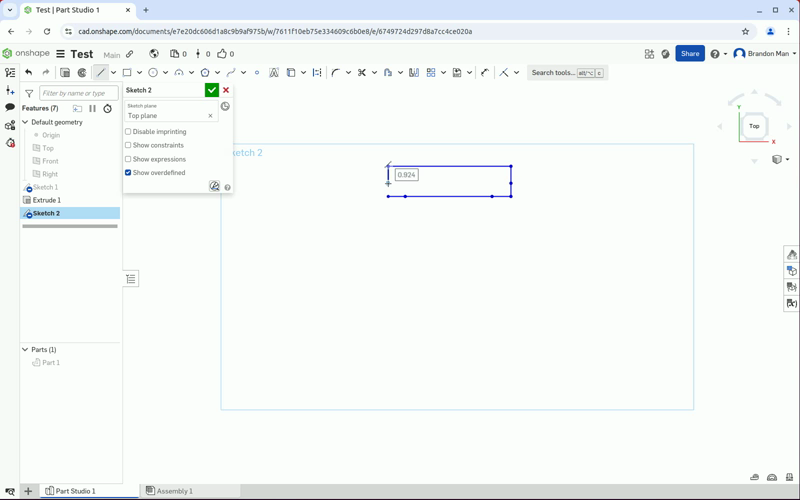
scroll(-6)
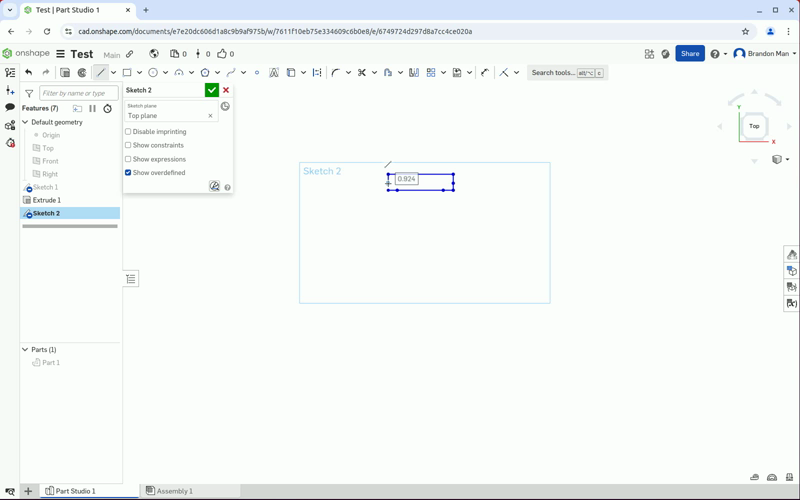
scroll(-6)
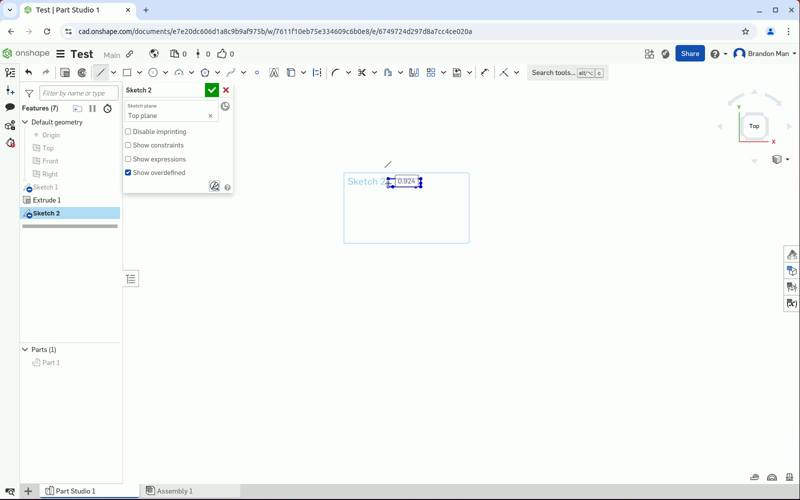
key_up(shift)
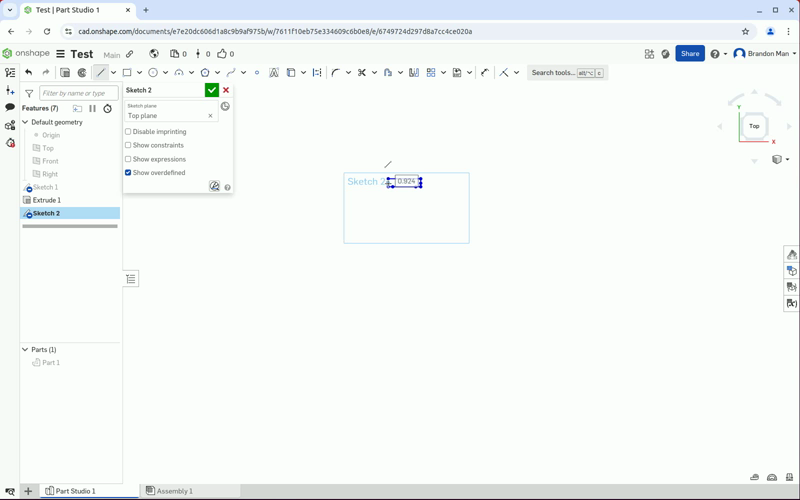
mouse_move(418, 183)
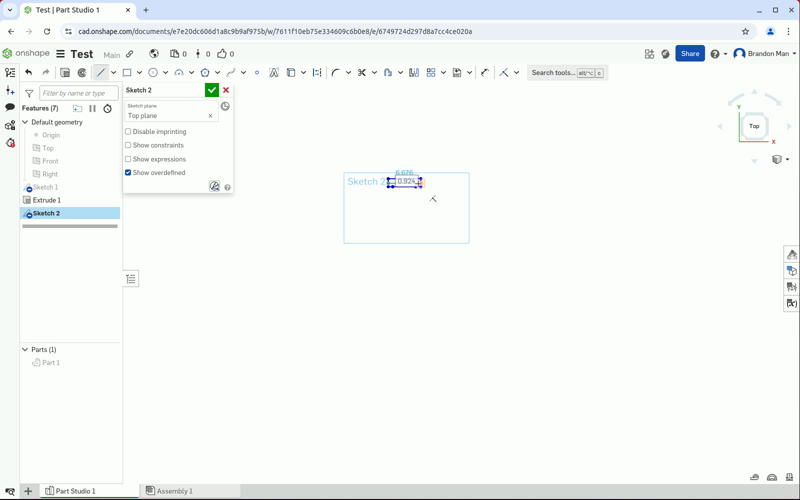
key_down(shift)
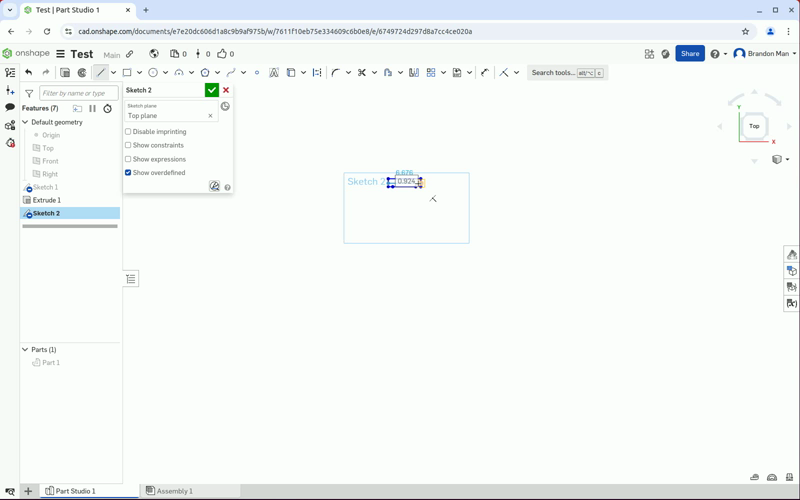
mouse_move(388, 186)
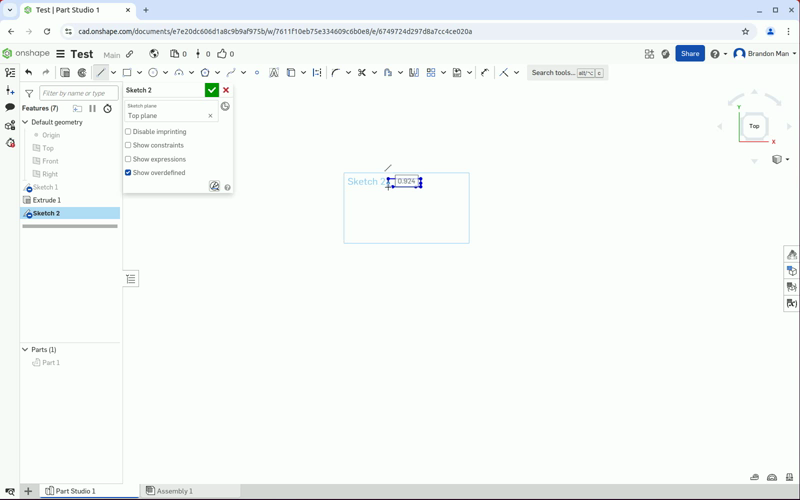
scroll(6)
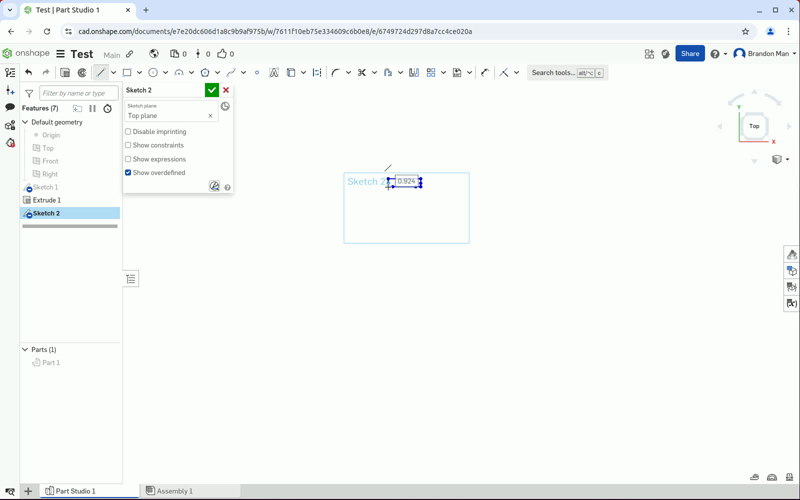
scroll(6)
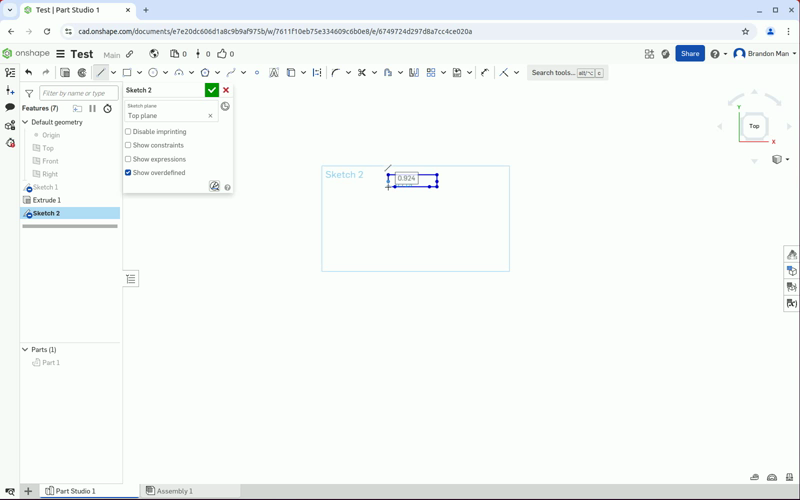
scroll(6)
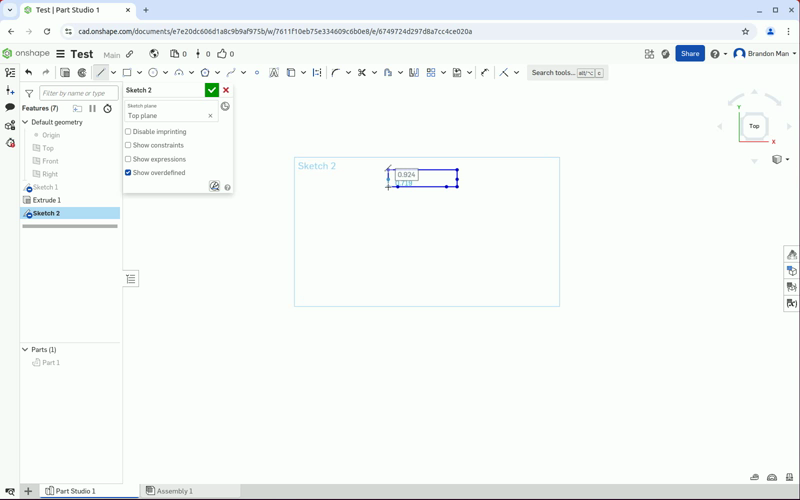
scroll(6)
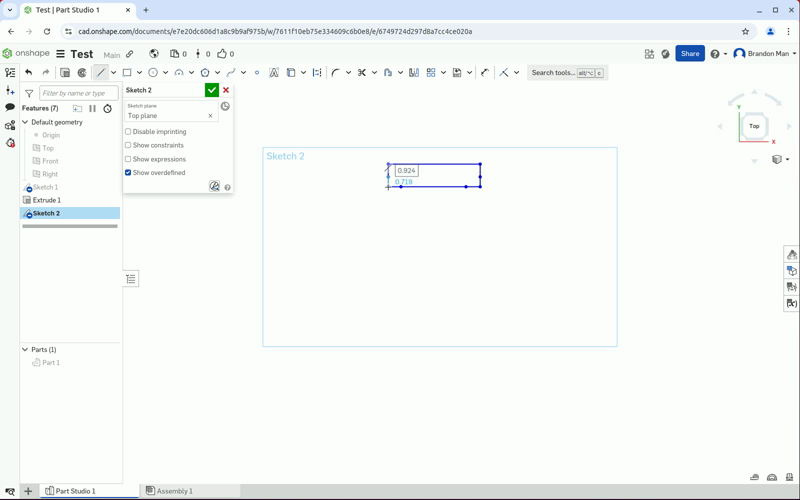
scroll(6)
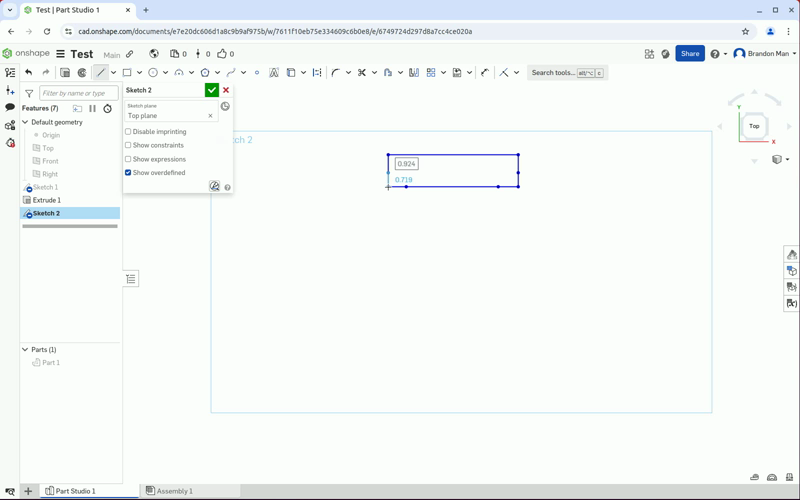
scroll(6)
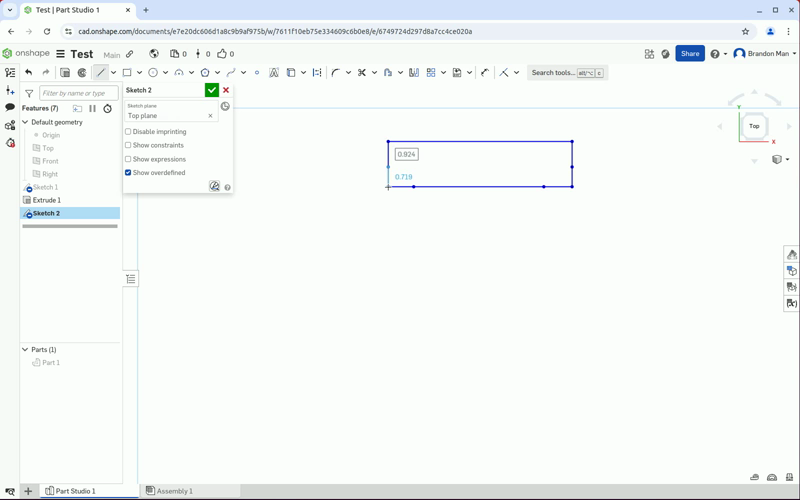
scroll(6)
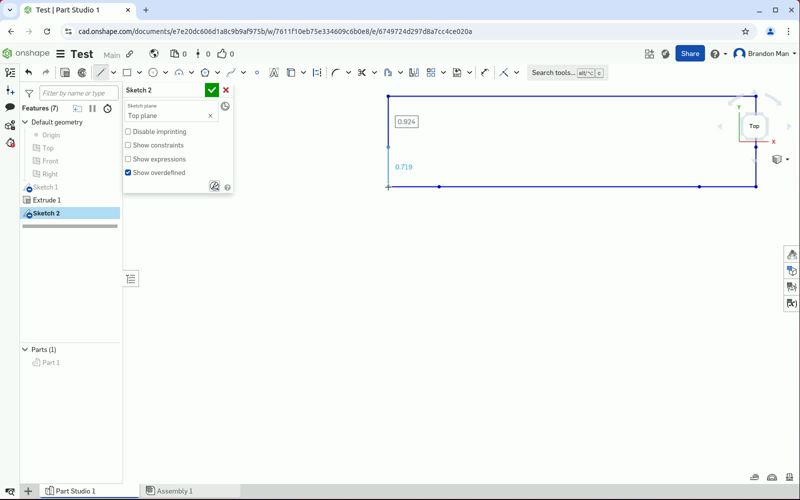
key_up(shift)
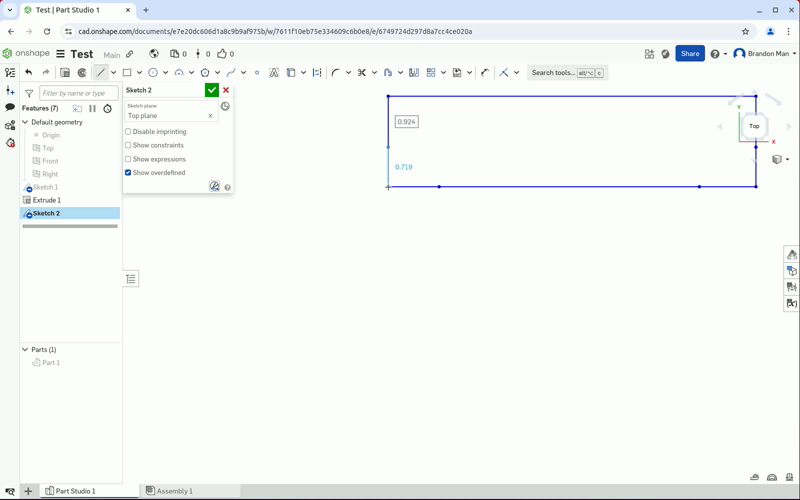
click(388, 186)
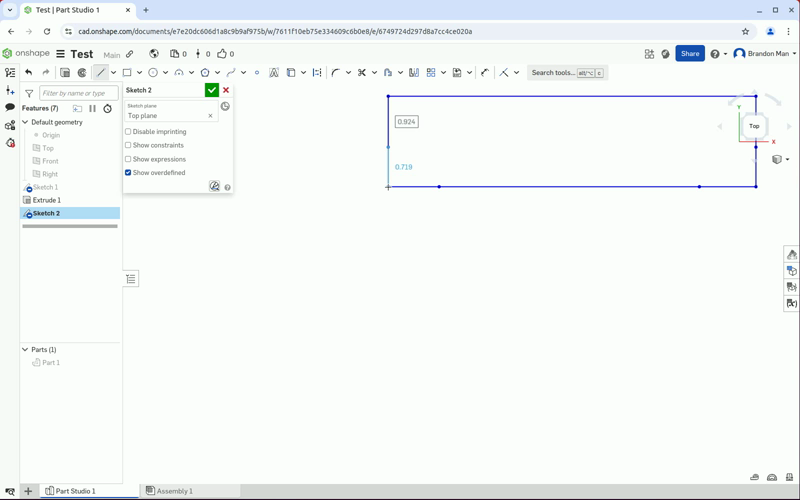
scroll(-6)
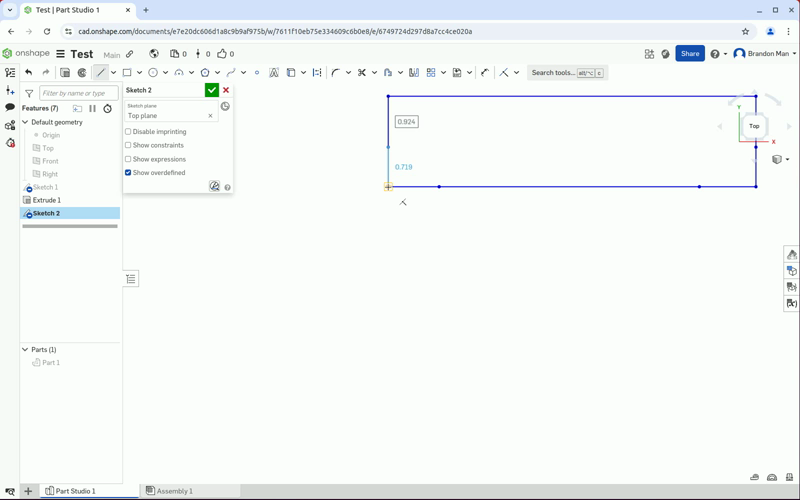
scroll(-6)
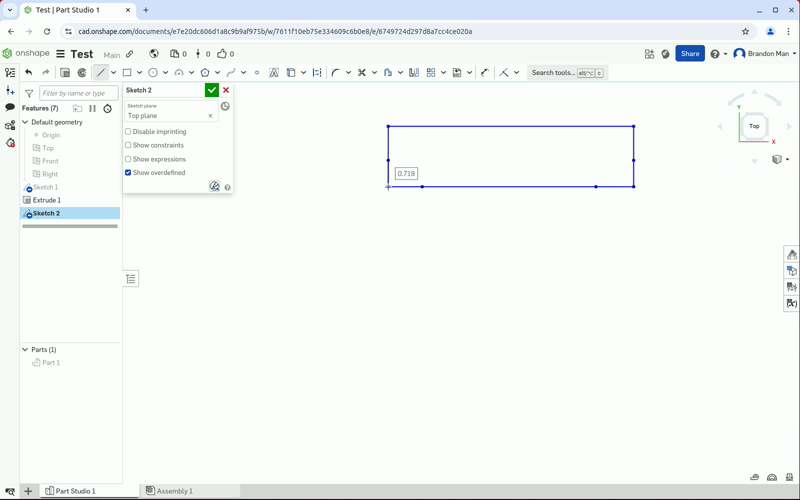
scroll(-6)
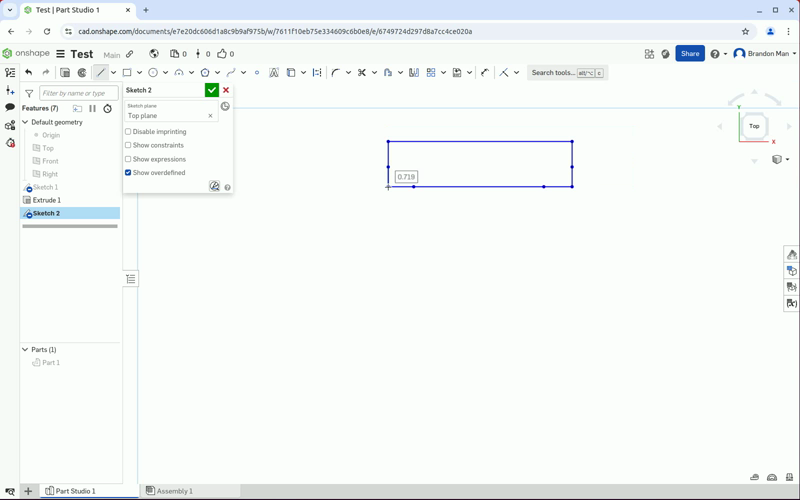
scroll(-6)
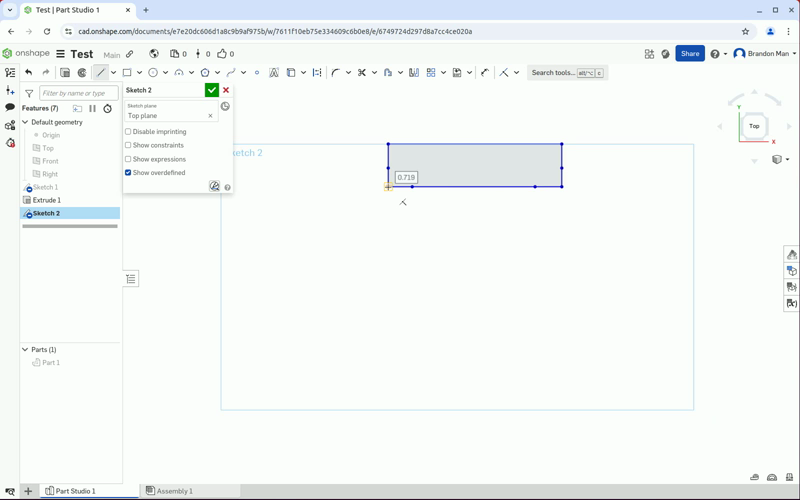
scroll(-6)
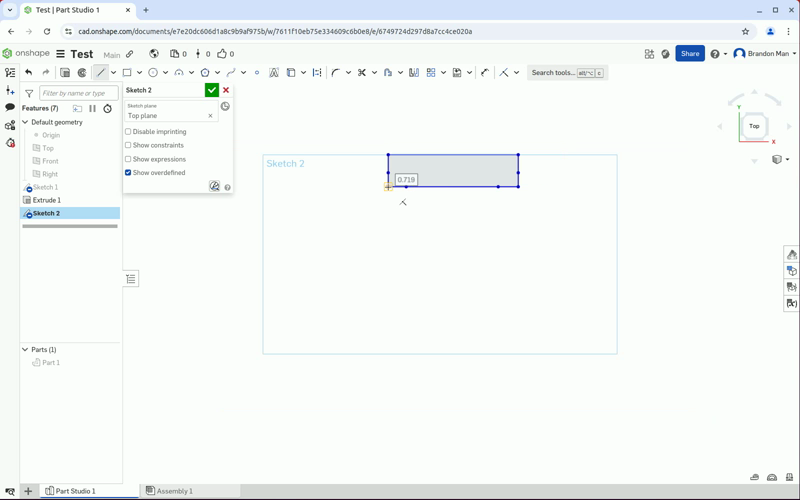
scroll(-6)
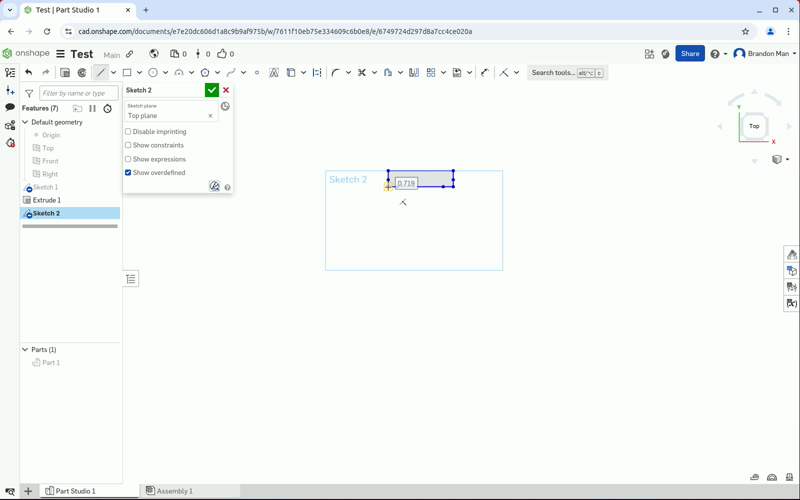
scroll(-6)
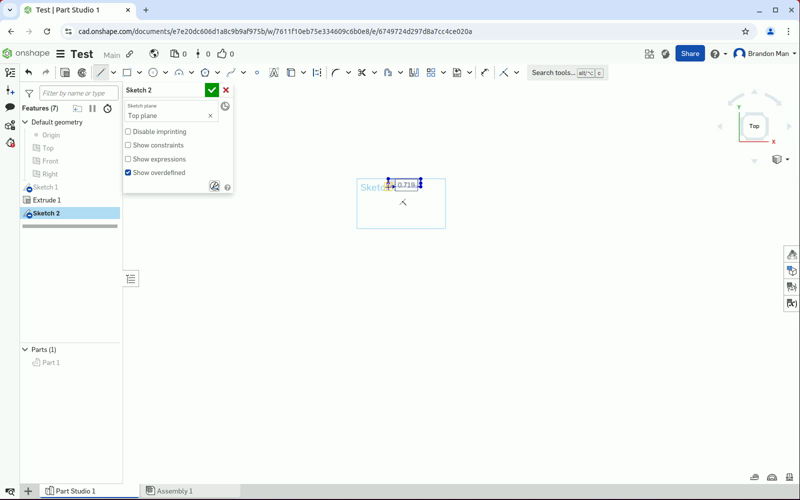
key(esc)
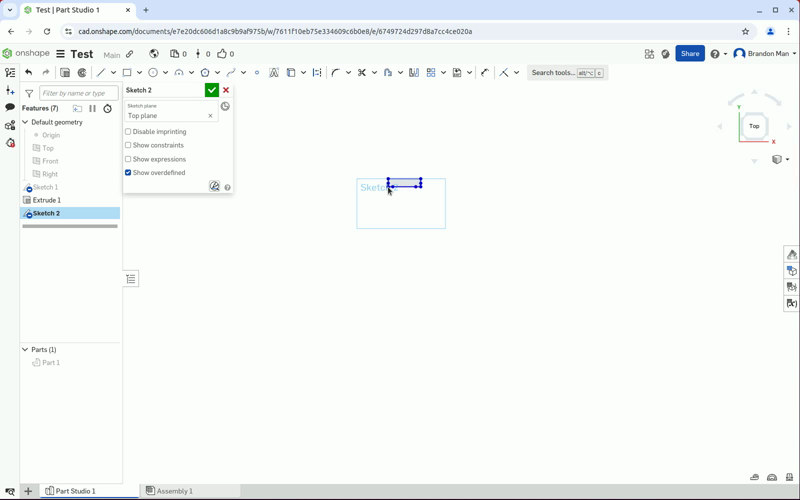
key(c)
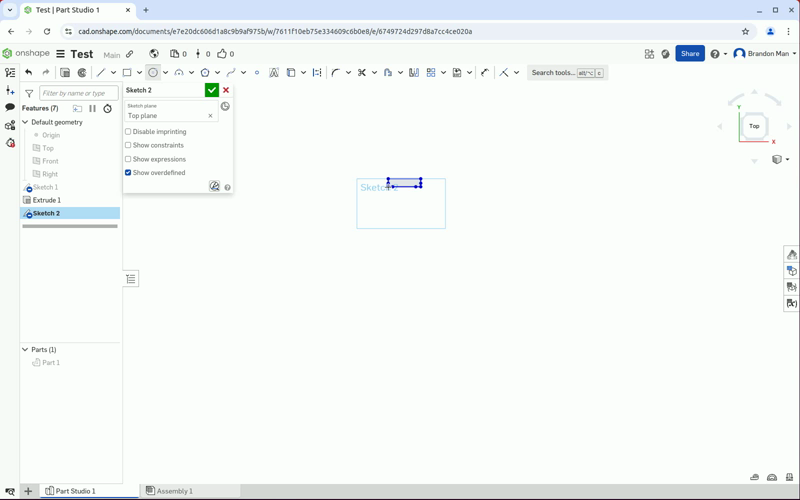
key_down(shift)
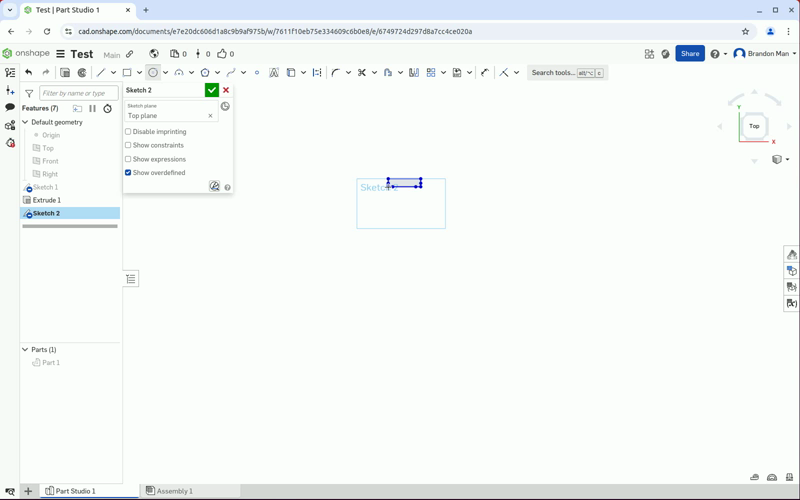
mouse_move(392, 183)
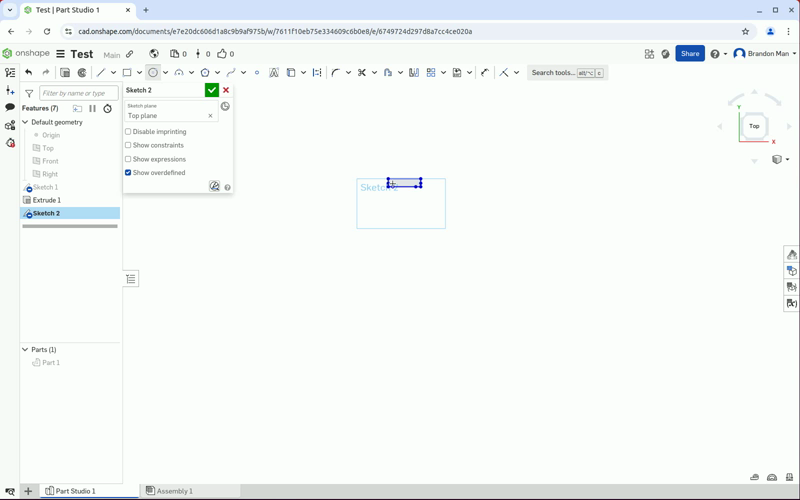
scroll(6)
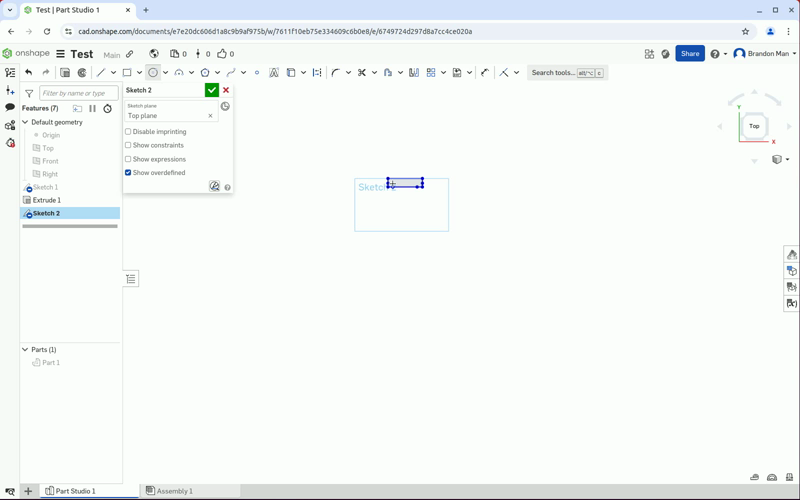
scroll(6)
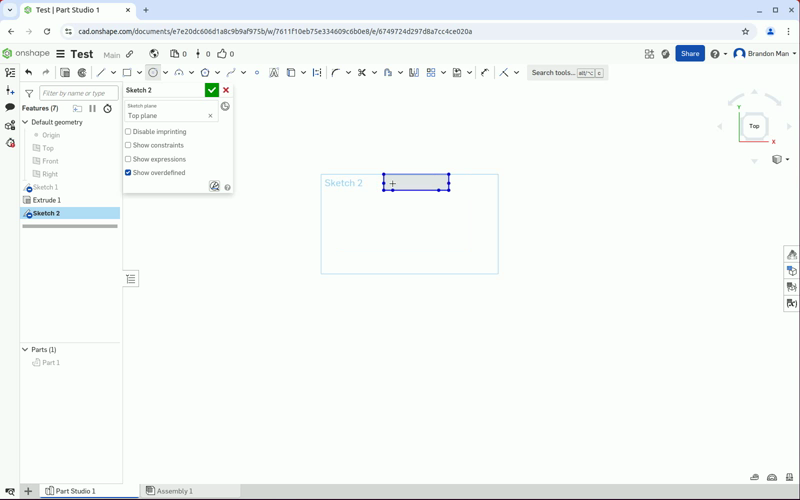
scroll(6)
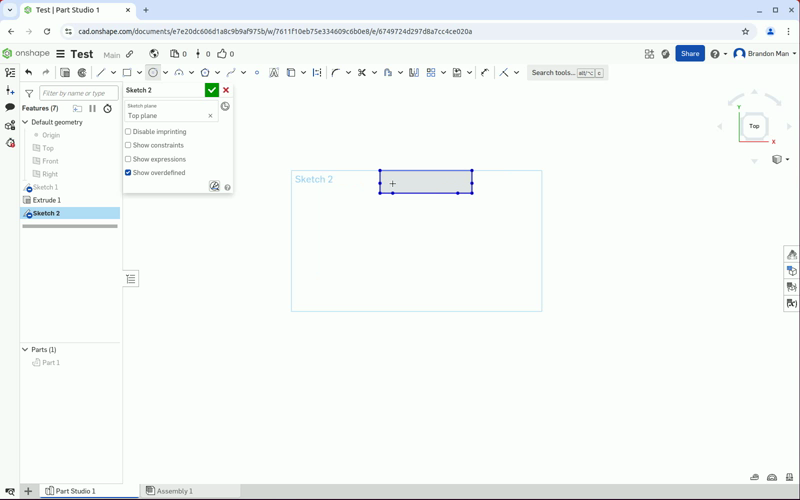
scroll(6)
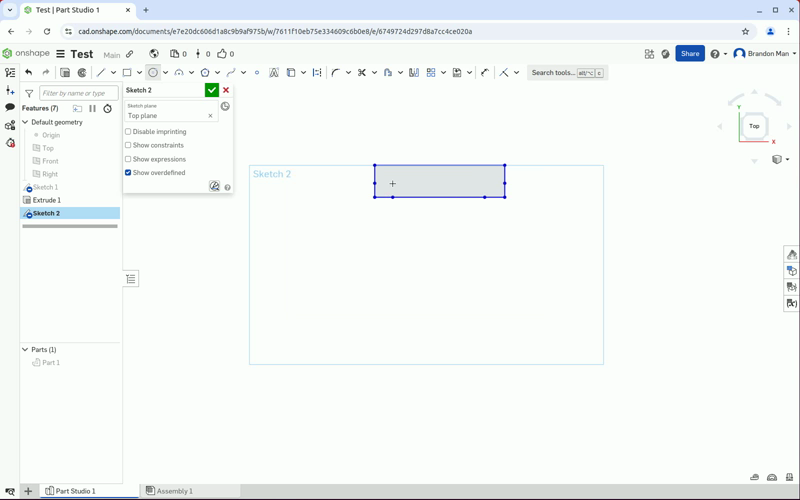
scroll(6)
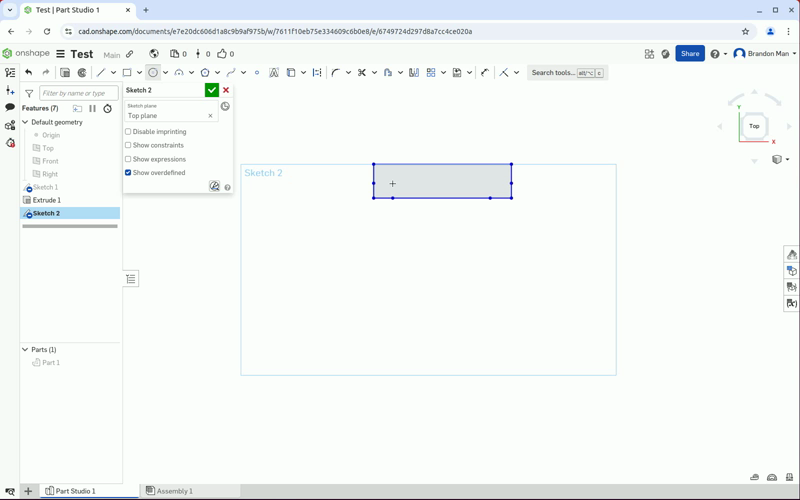
scroll(6)
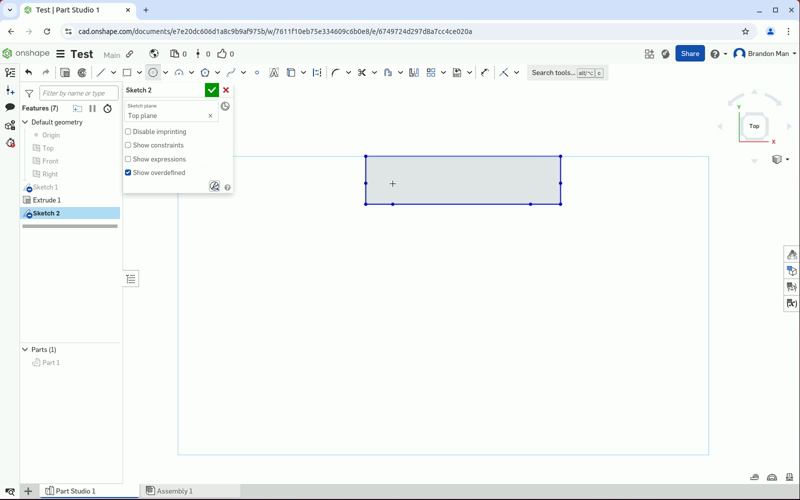
scroll(6)
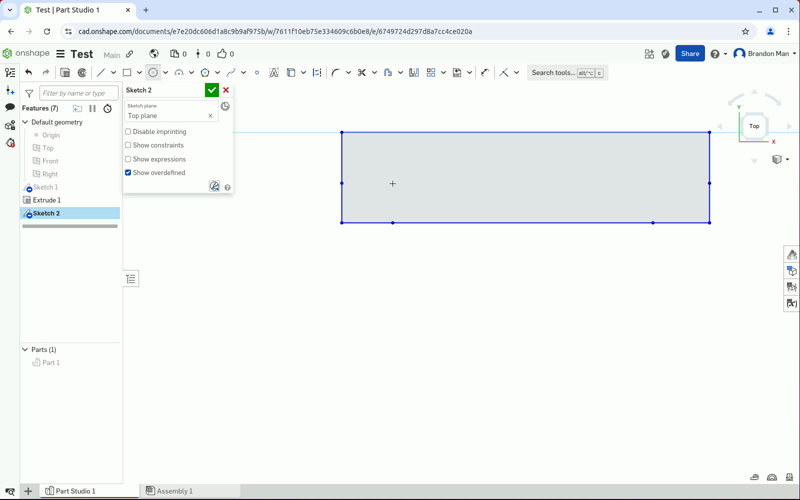
click(392, 183)
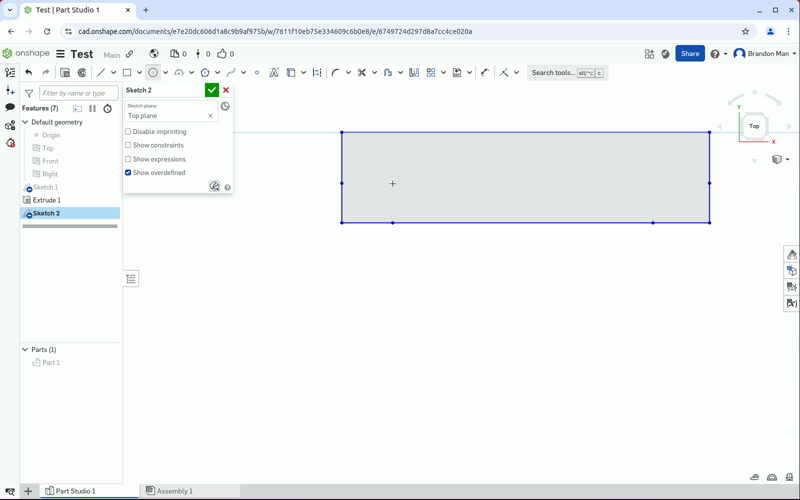
scroll(-6)
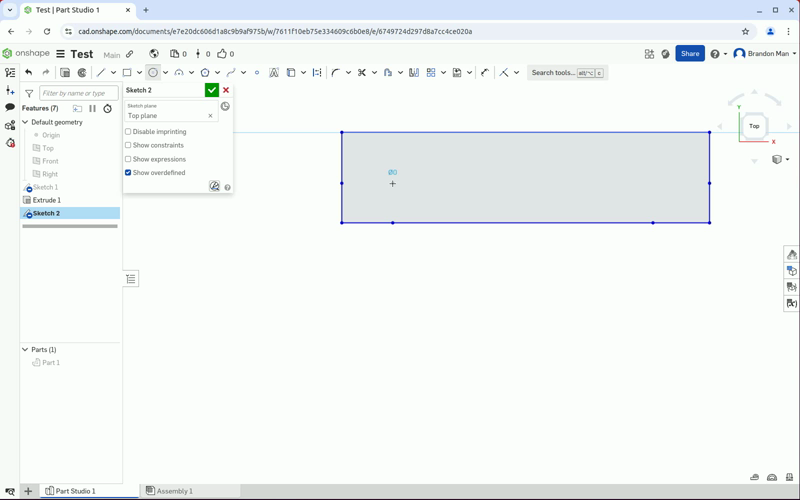
scroll(-6)
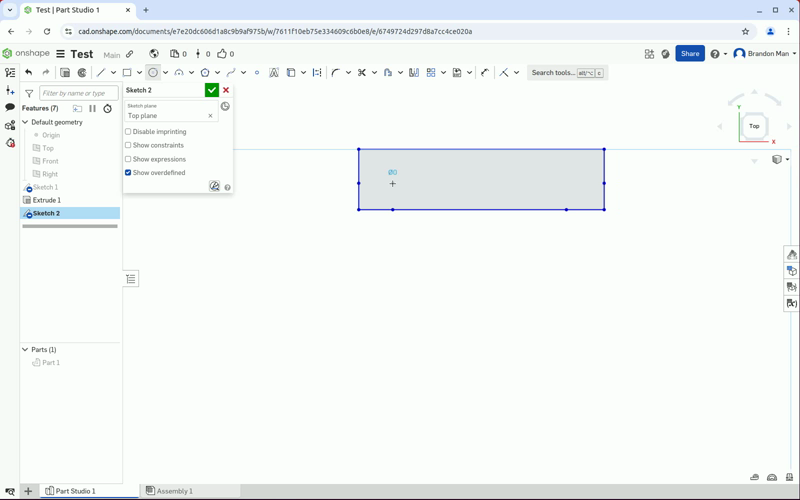
scroll(-6)
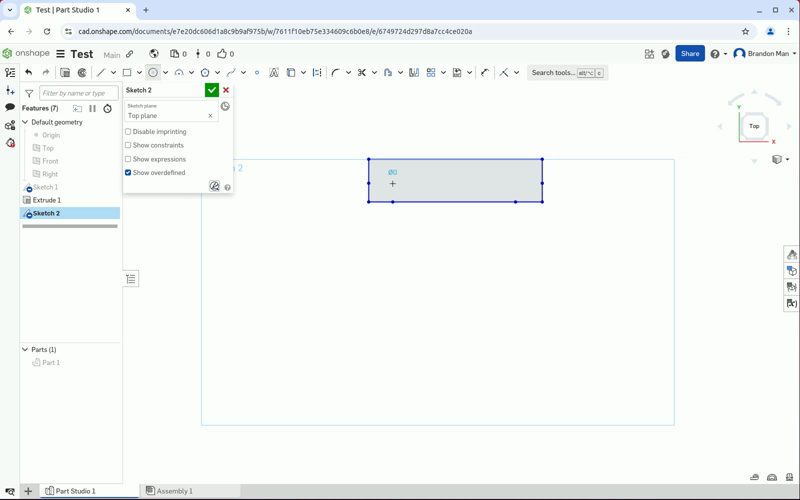
scroll(-6)
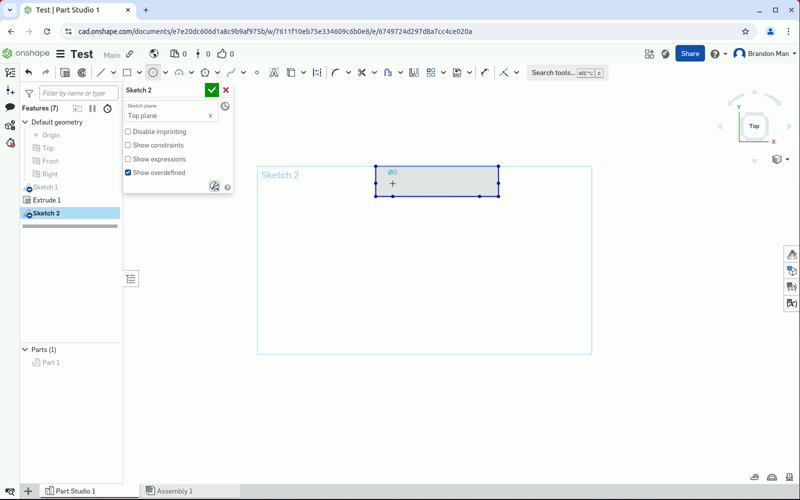
scroll(-6)
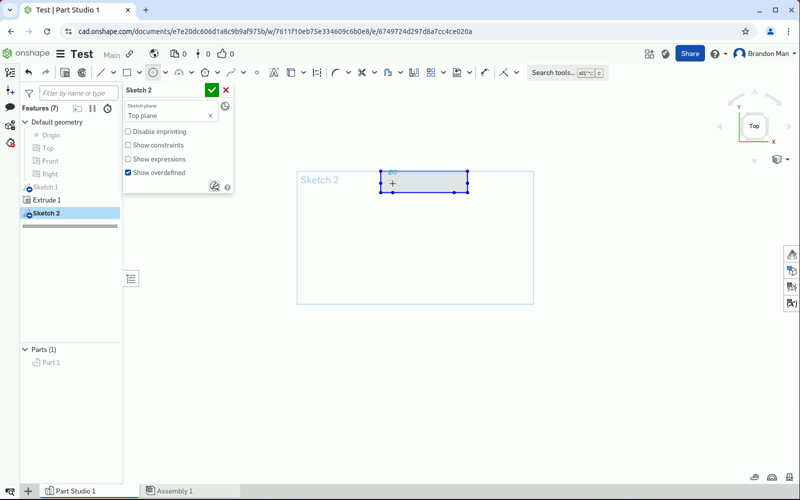
scroll(-6)
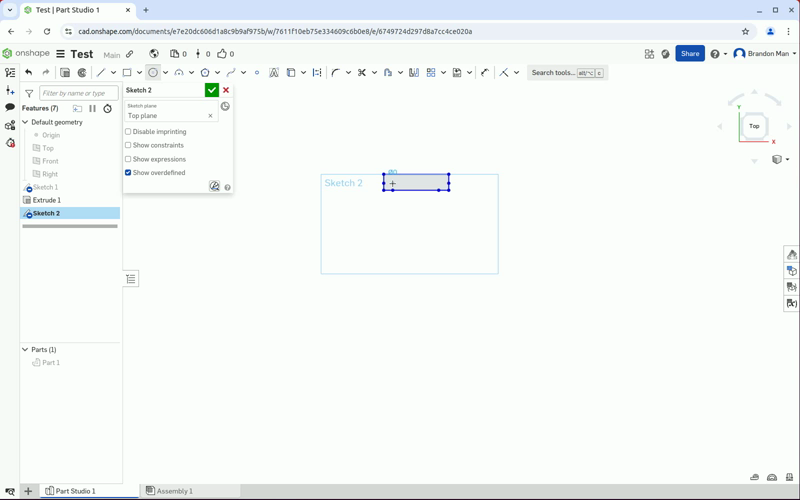
scroll(-6)
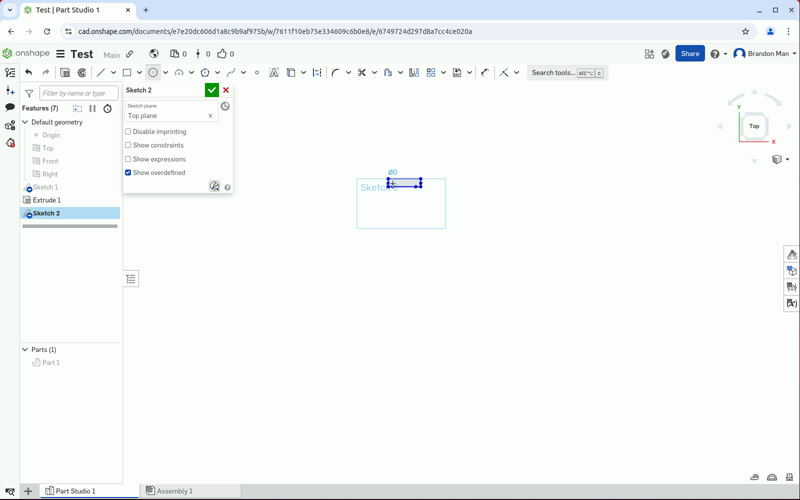
key_up(shift)
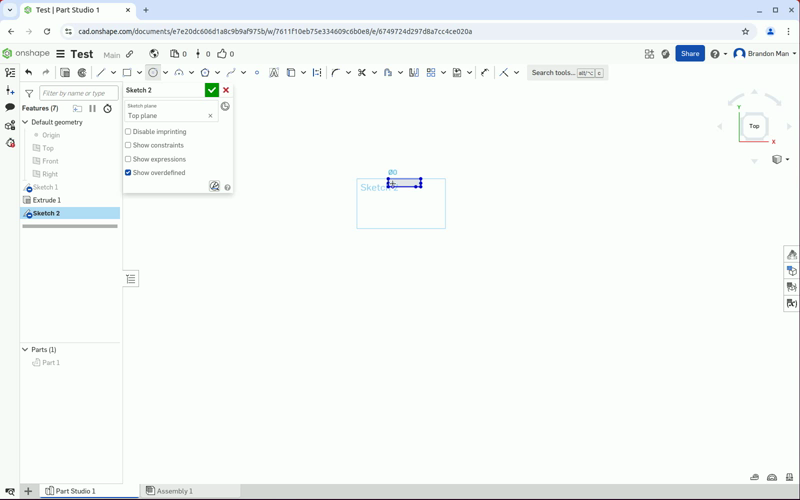
mouse_move(394, 183)
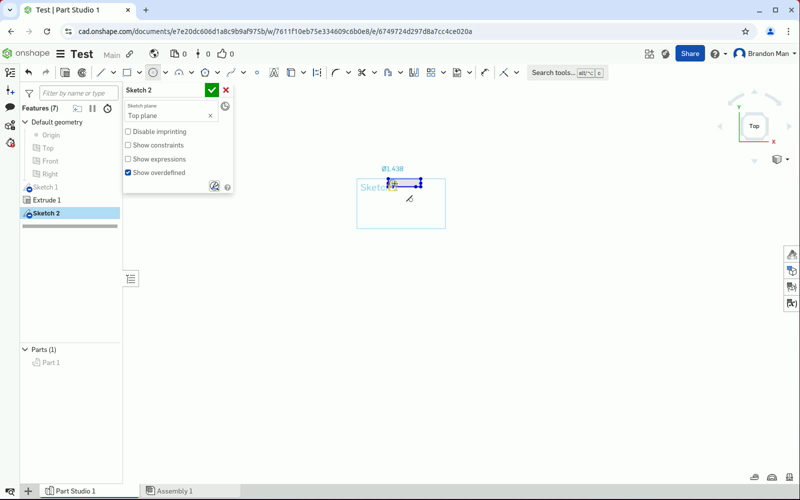
scroll(6)
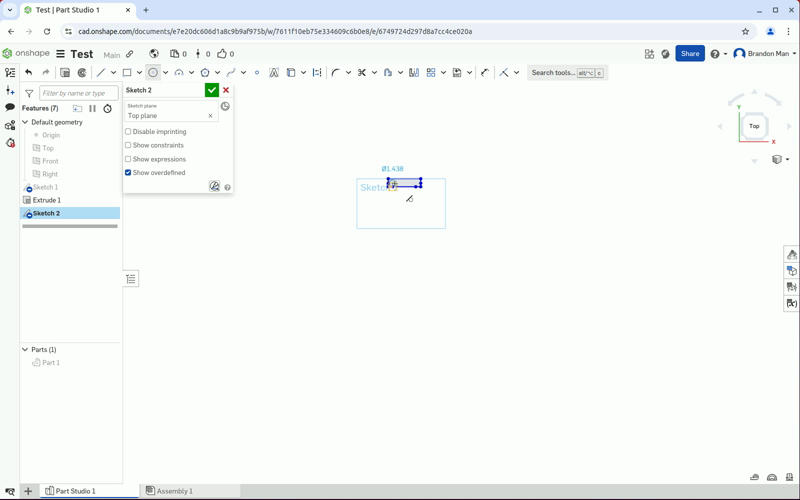
scroll(6)
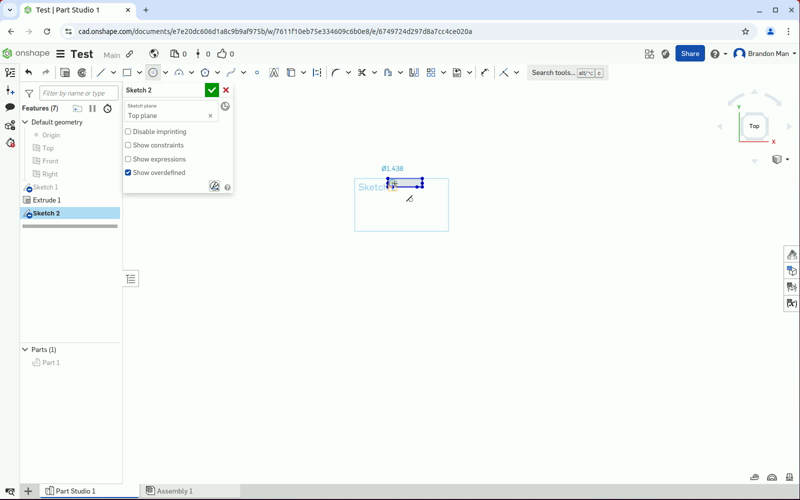
scroll(6)
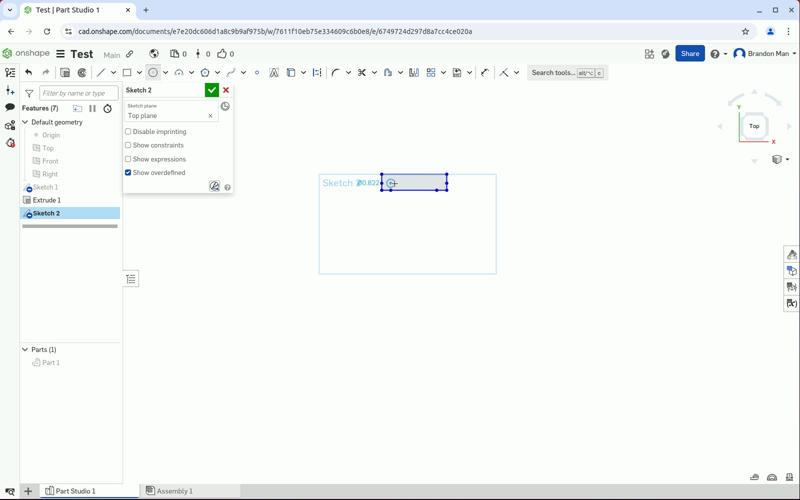
scroll(6)
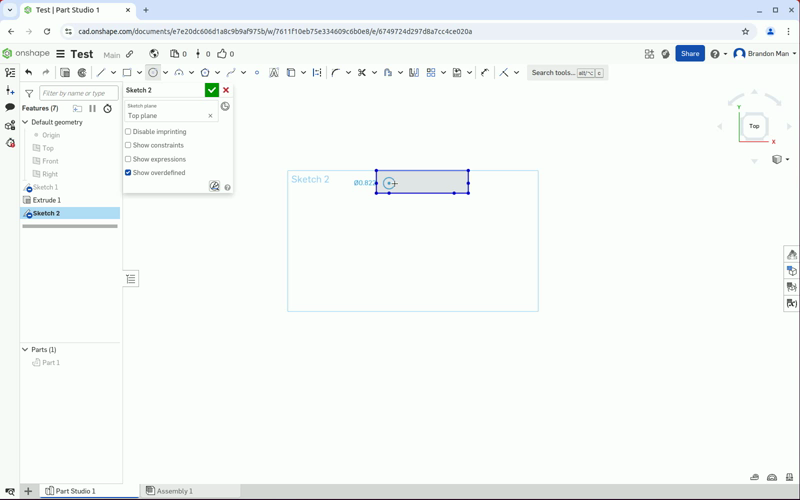
scroll(6)
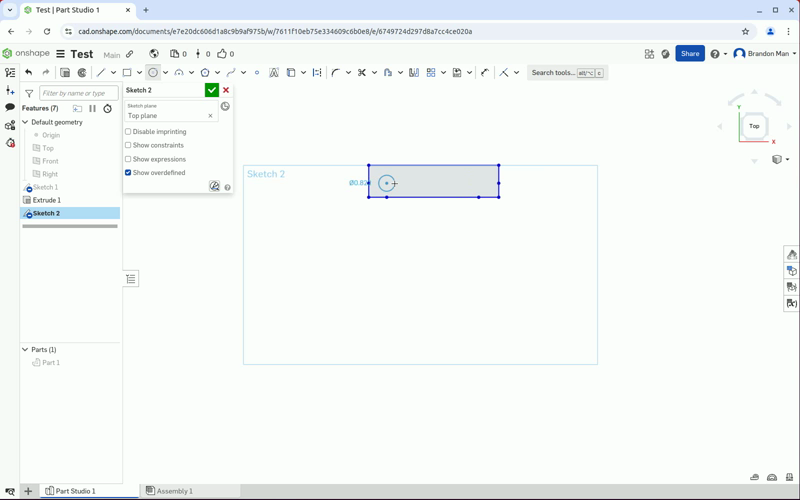
scroll(6)
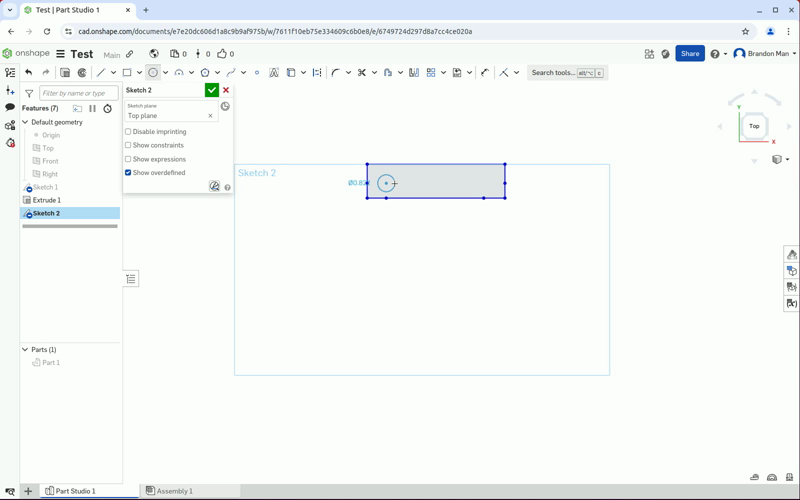
scroll(6)
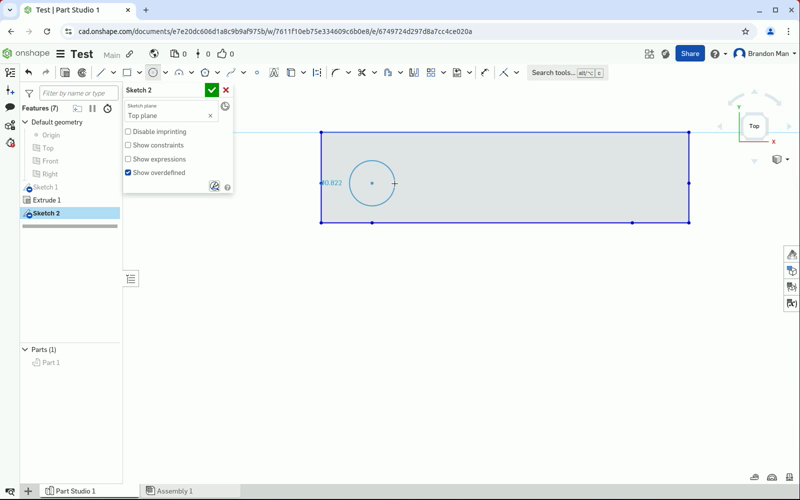
click(394, 183)
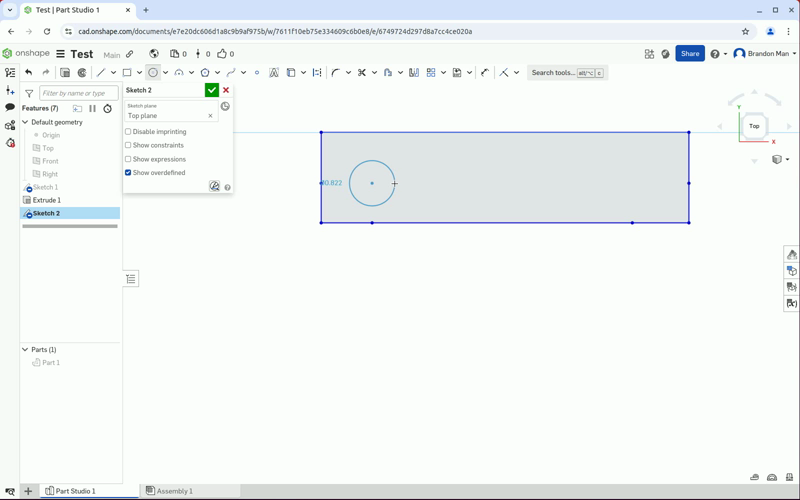
scroll(-6)
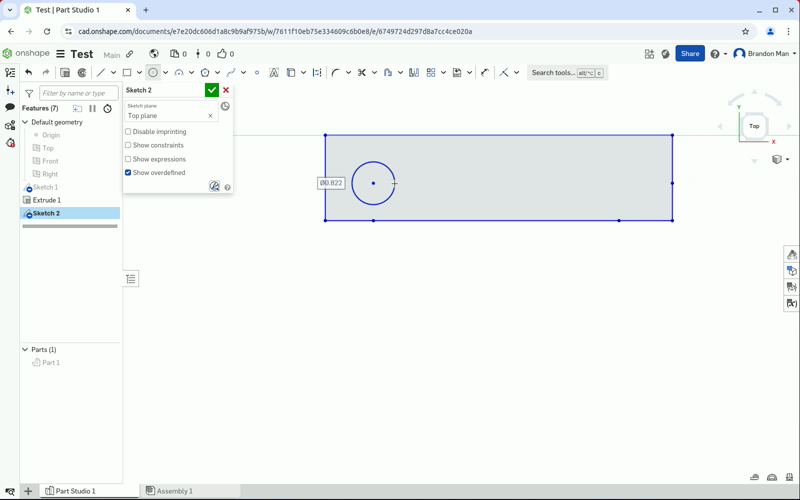
scroll(-6)
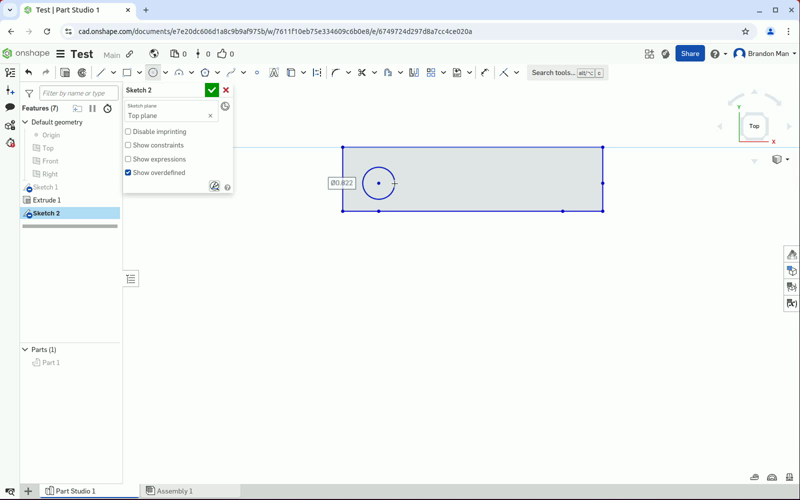
scroll(-6)
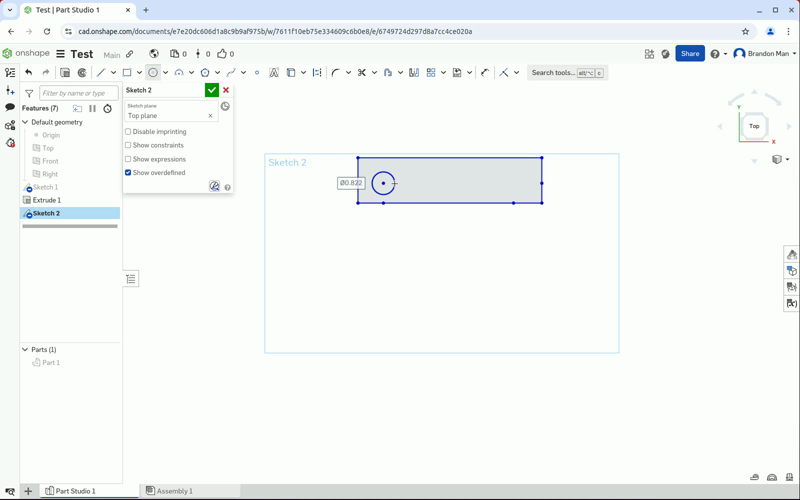
scroll(-6)
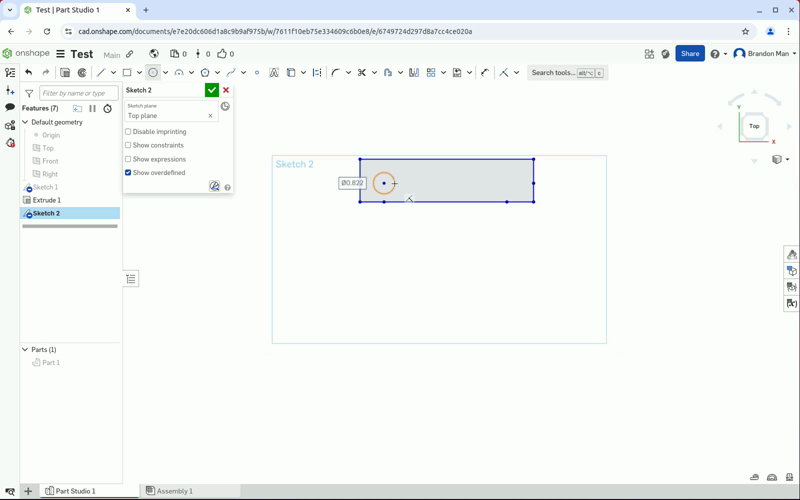
scroll(-6)
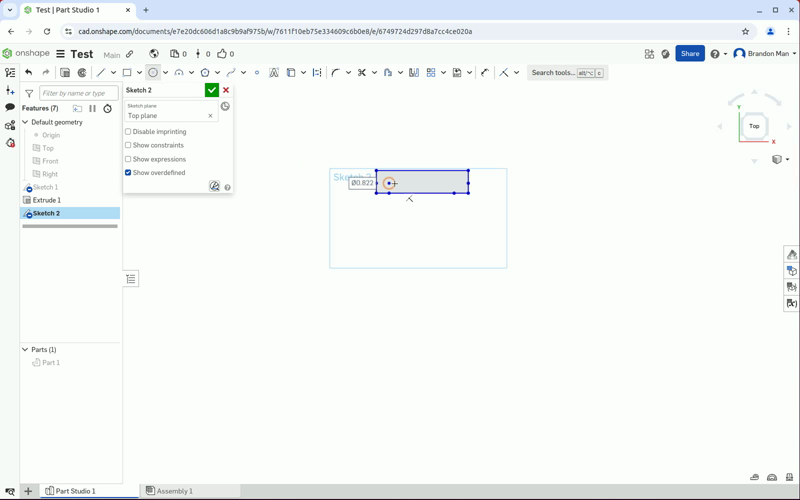
scroll(-6)
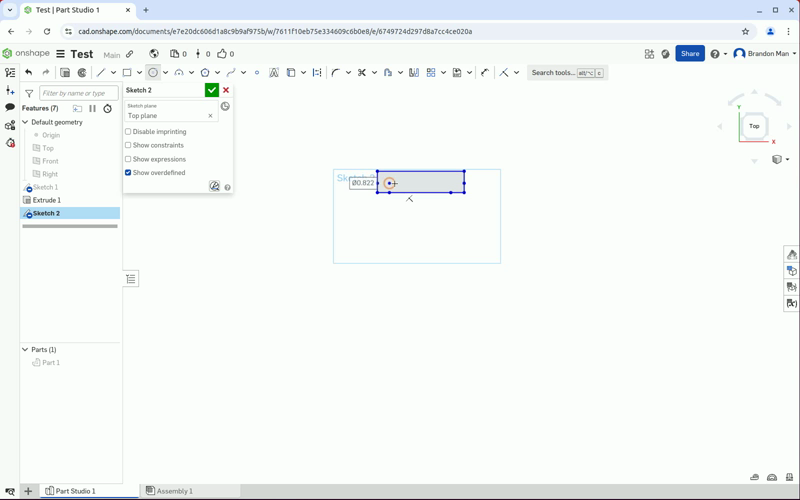
scroll(-6)
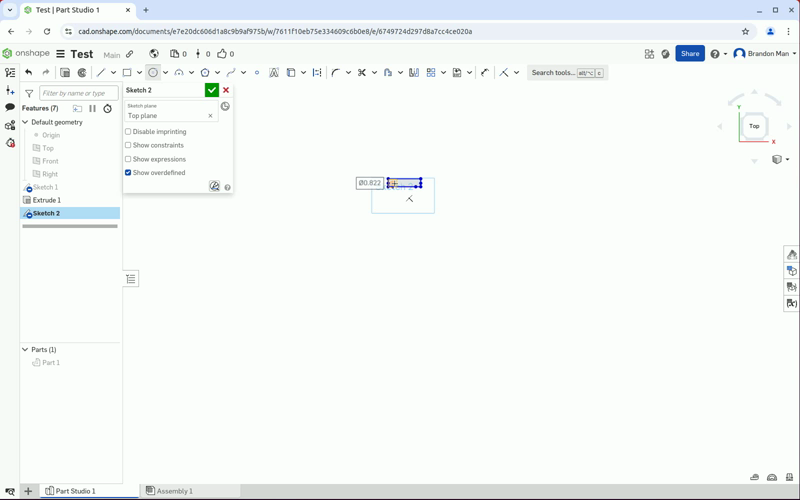
key(esc)
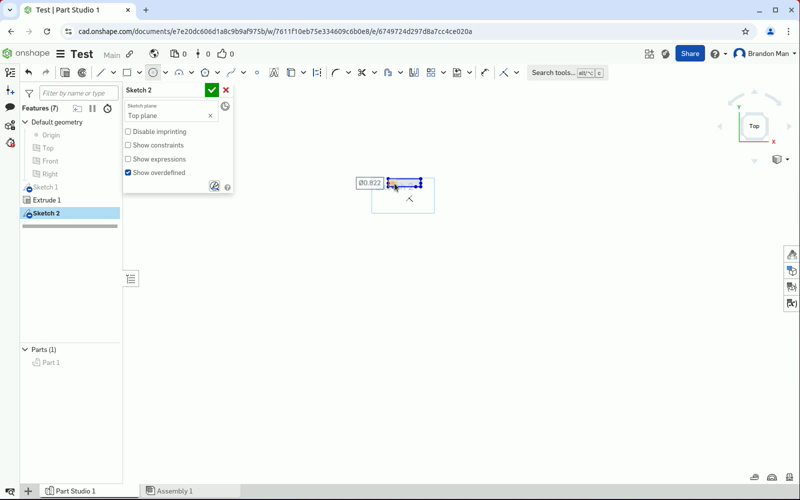
key(c)
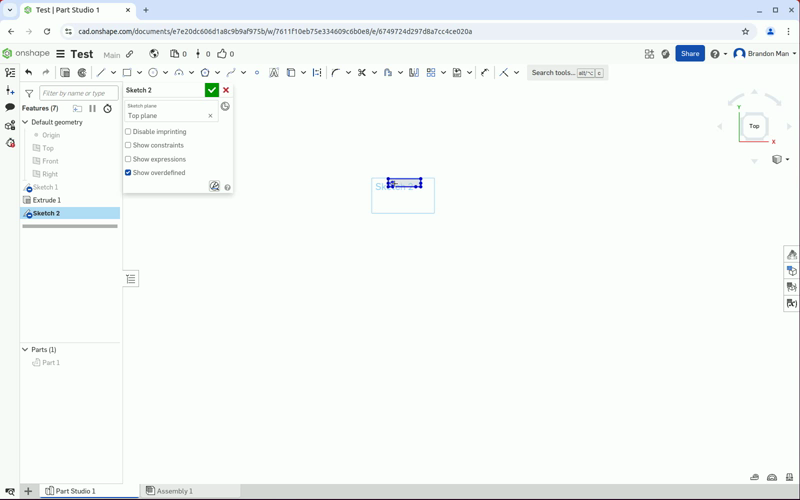
key_down(shift)
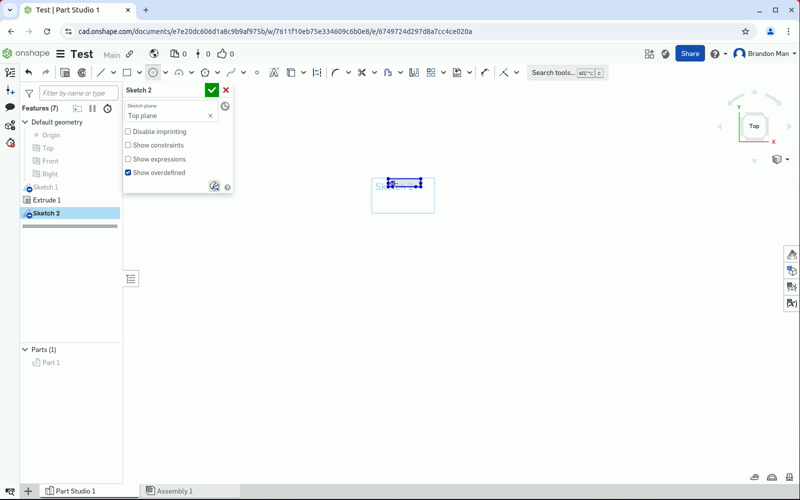
mouse_move(415, 183)
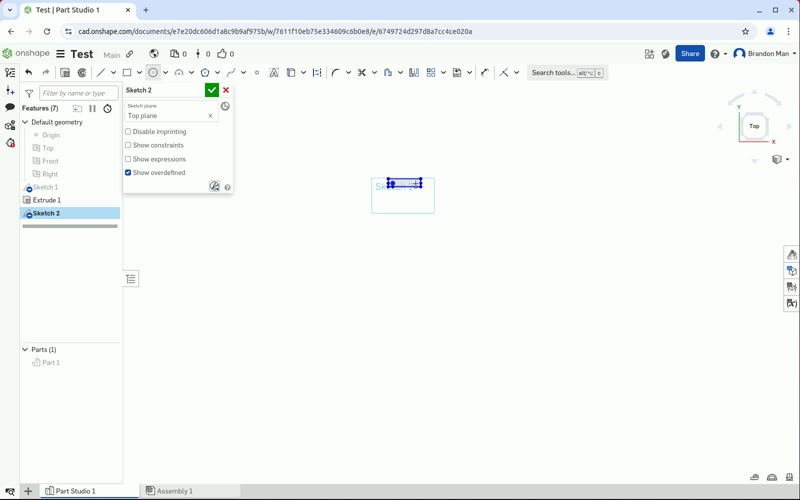
scroll(6)
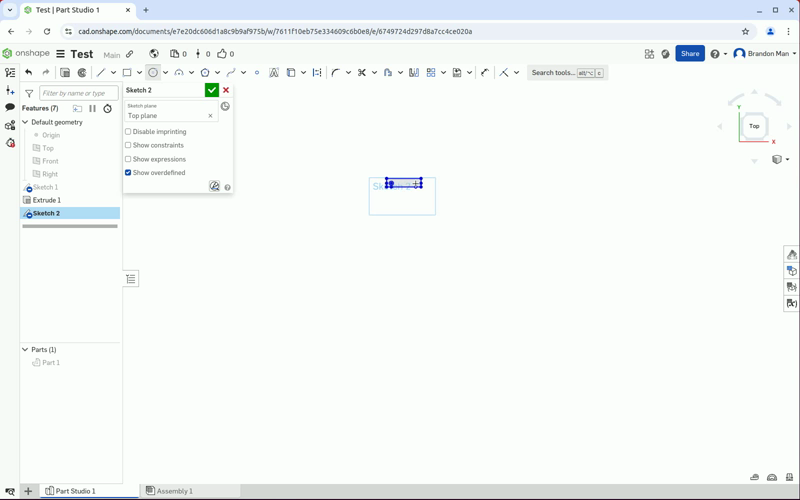
scroll(6)
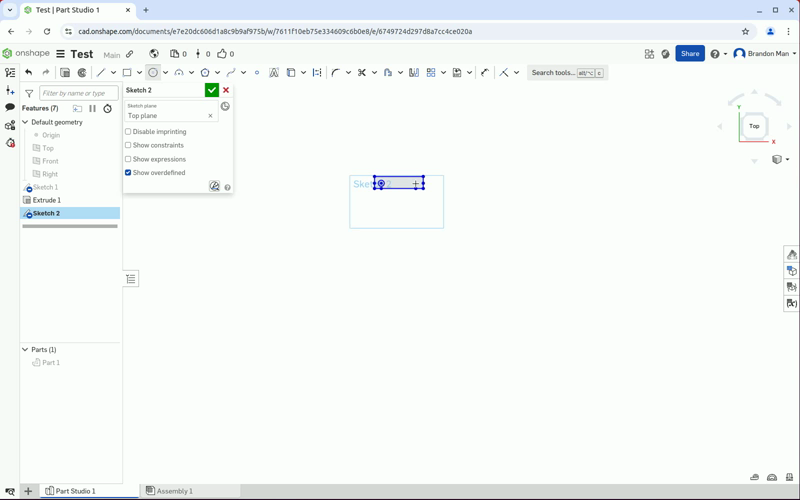
scroll(6)
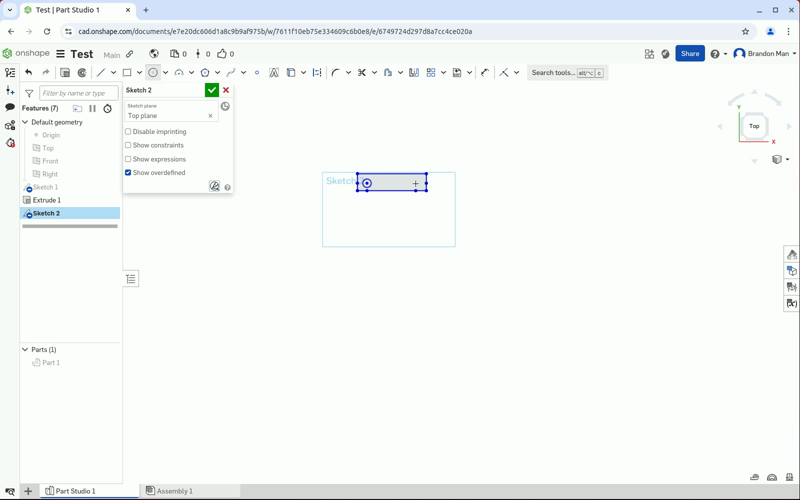
scroll(6)
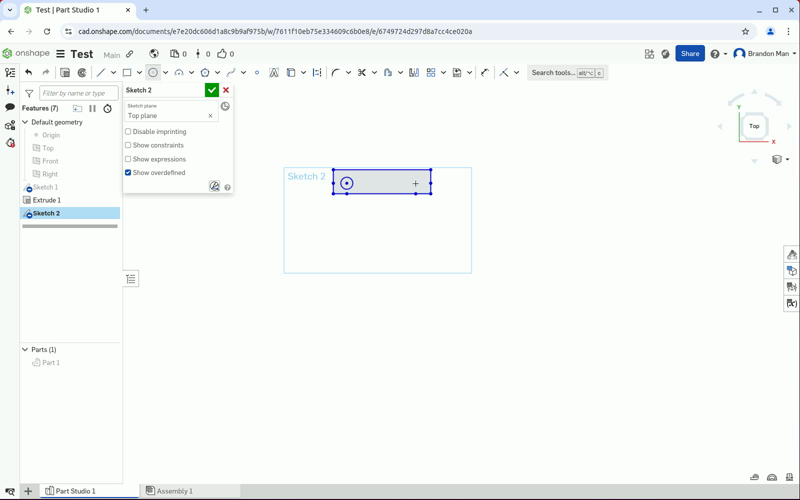
scroll(6)
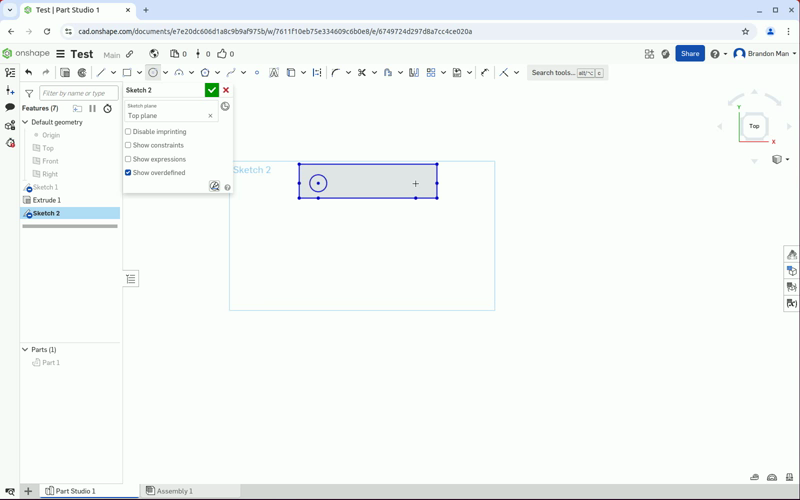
scroll(6)
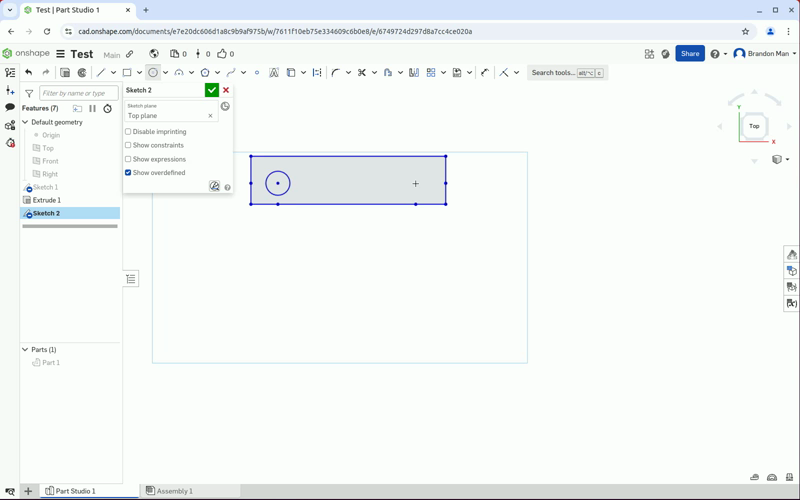
scroll(6)
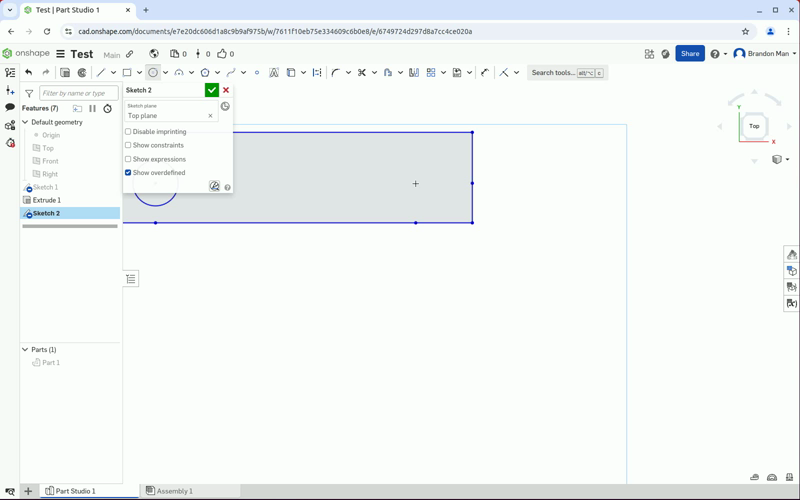
click(415, 183)
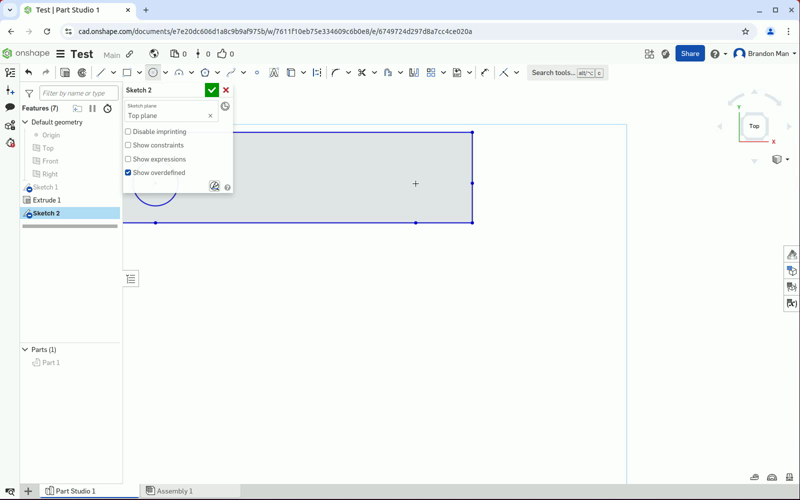
scroll(-6)
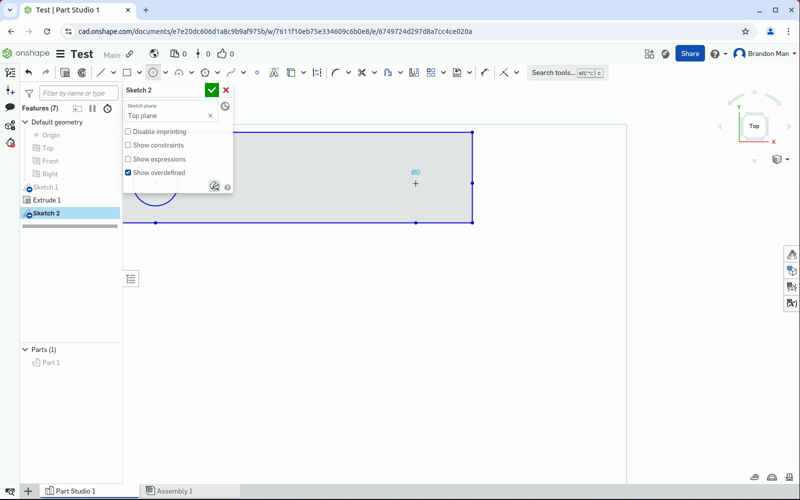
scroll(-6)
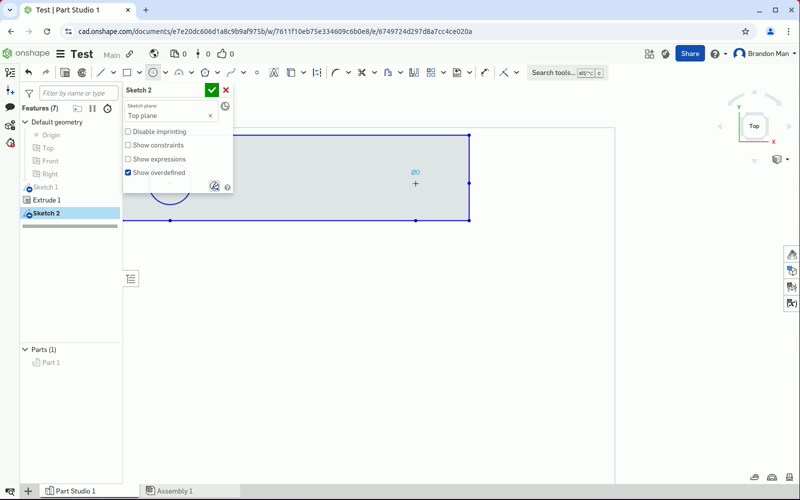
scroll(-6)
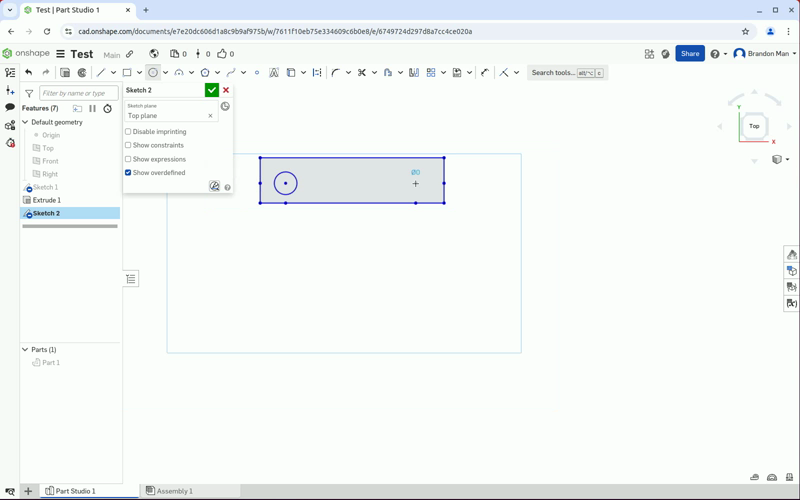
scroll(-6)
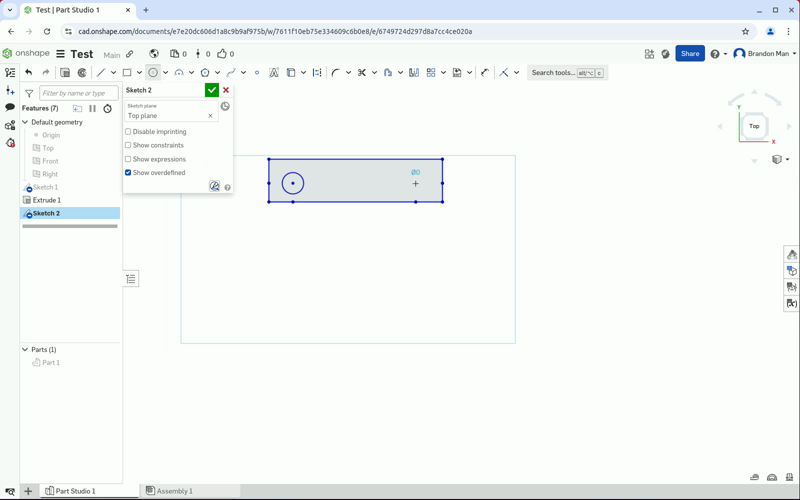
scroll(-6)
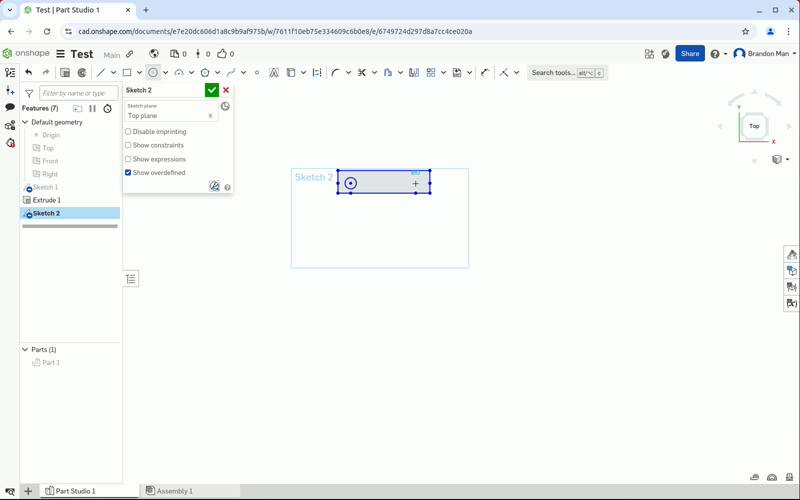
scroll(-6)
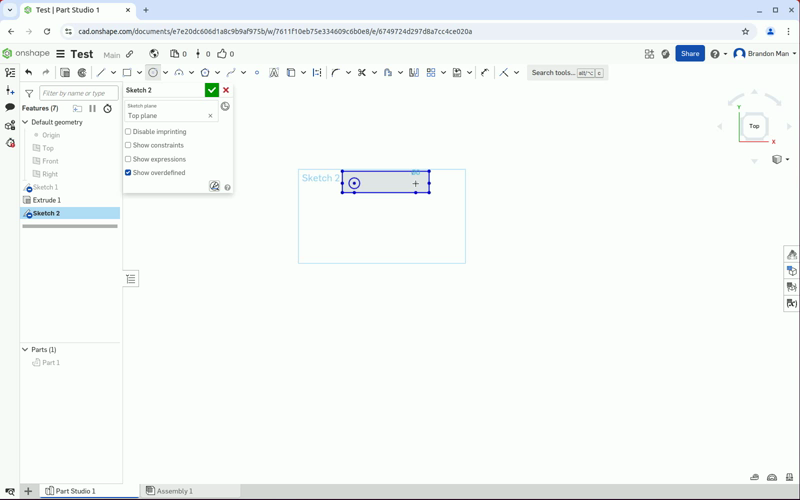
scroll(-6)
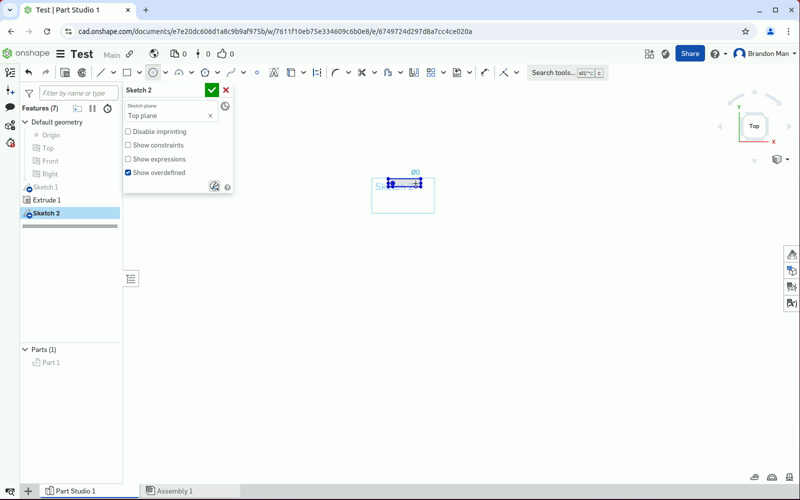
key_up(shift)
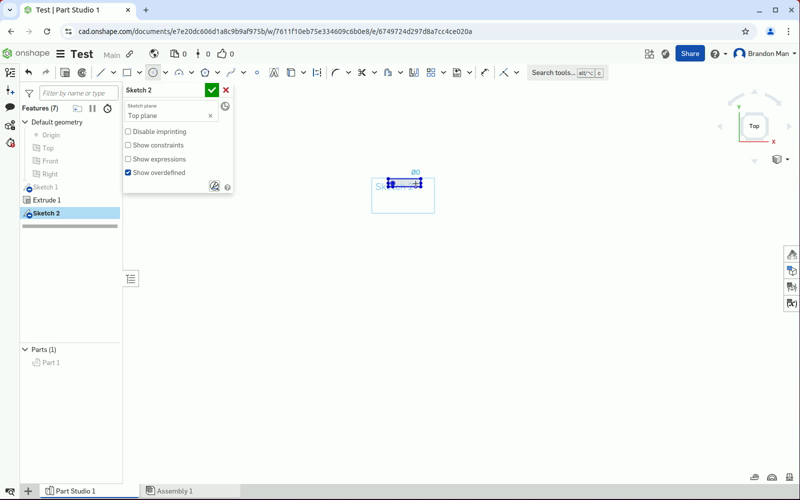
mouse_move(417, 183)
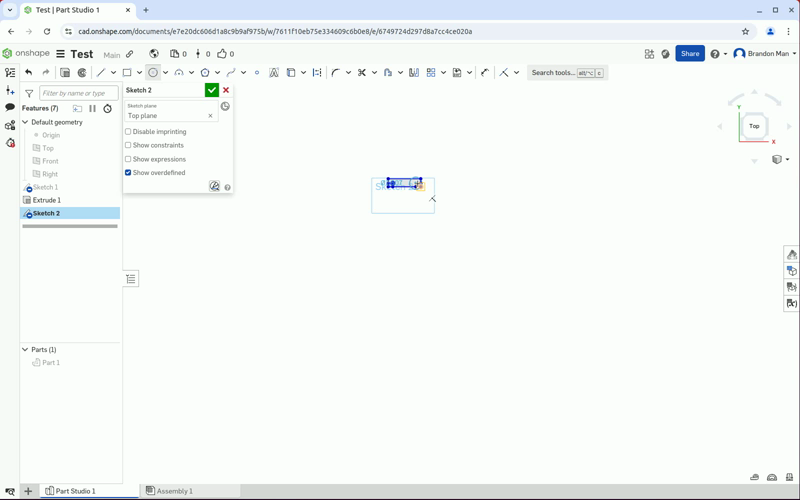
scroll(6)
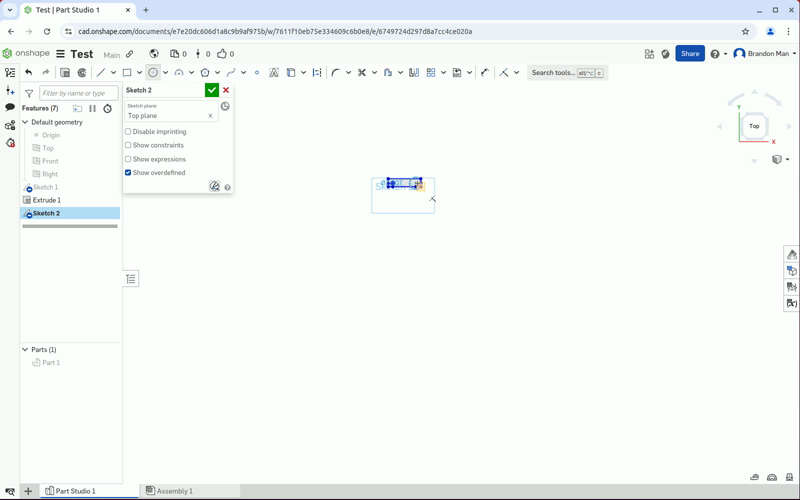
scroll(6)
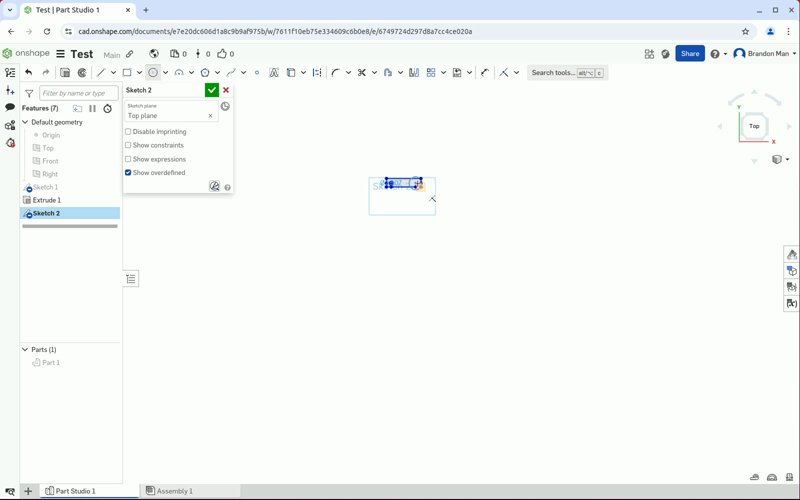
scroll(6)
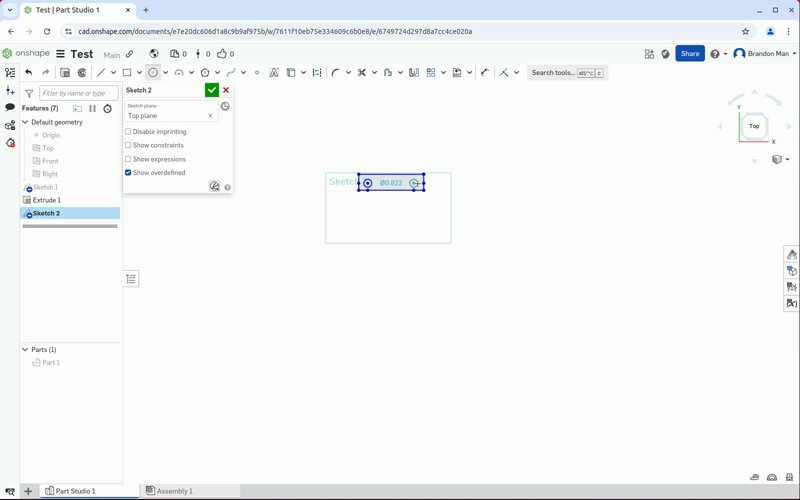
scroll(6)
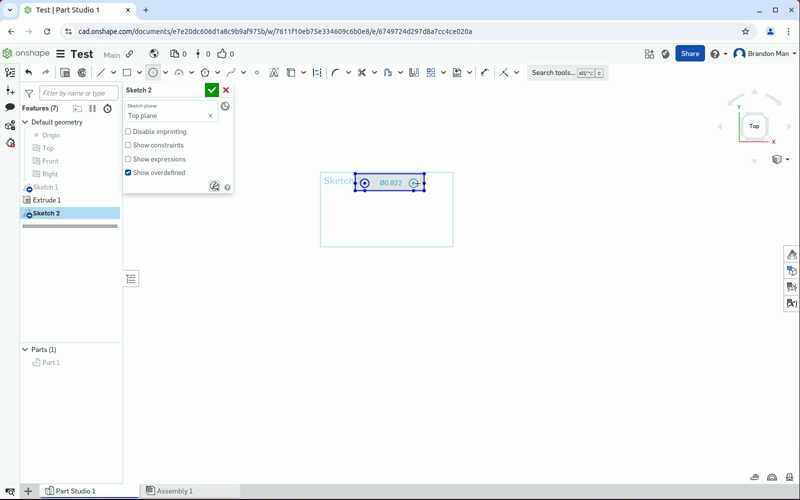
scroll(6)
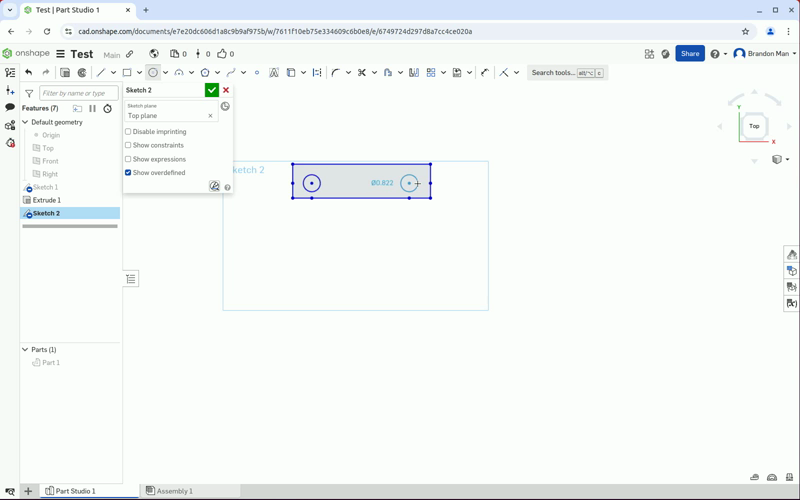
scroll(6)
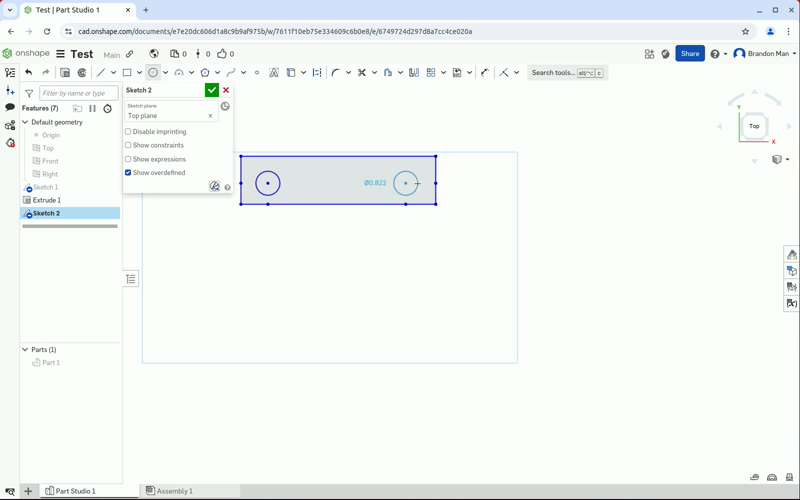
scroll(6)
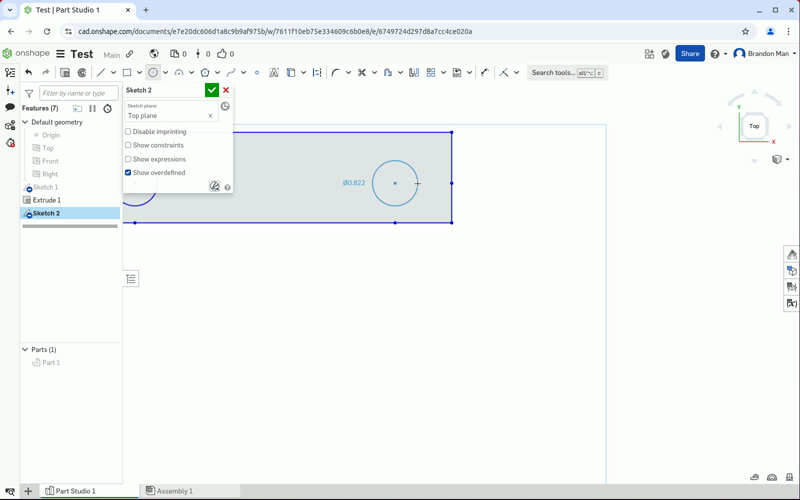
click(417, 183)
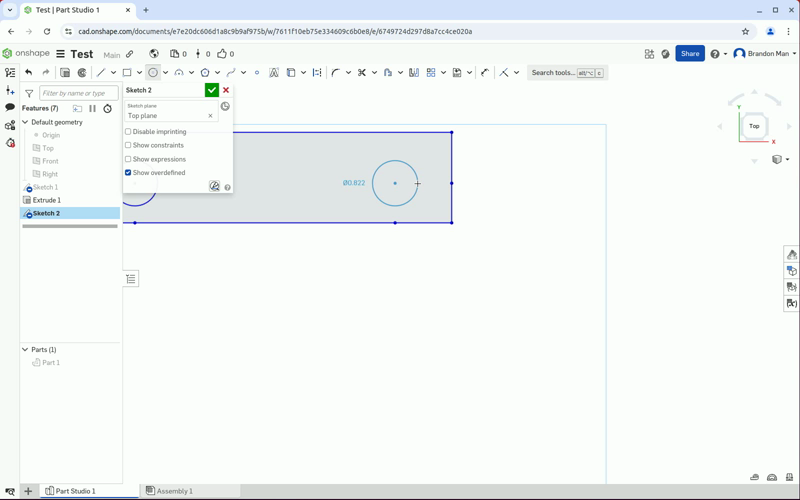
scroll(-6)
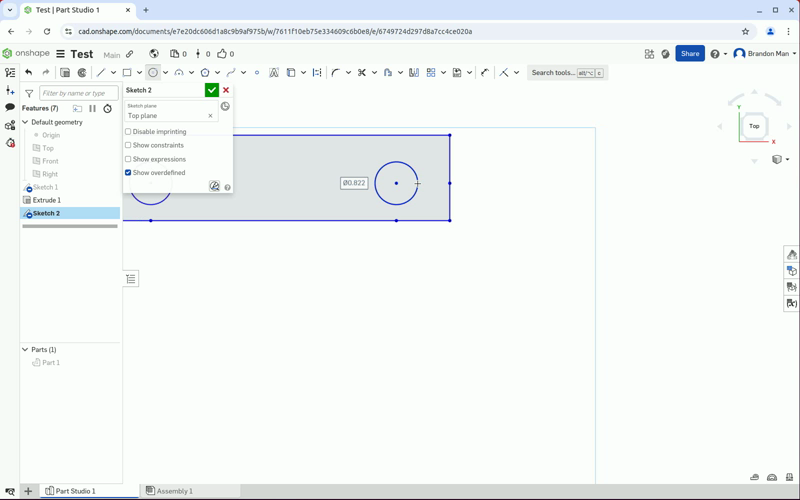
scroll(-6)
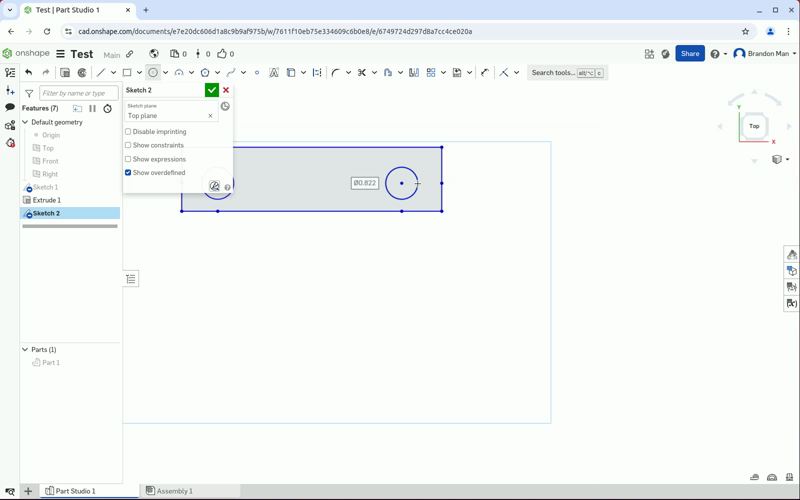
scroll(-6)
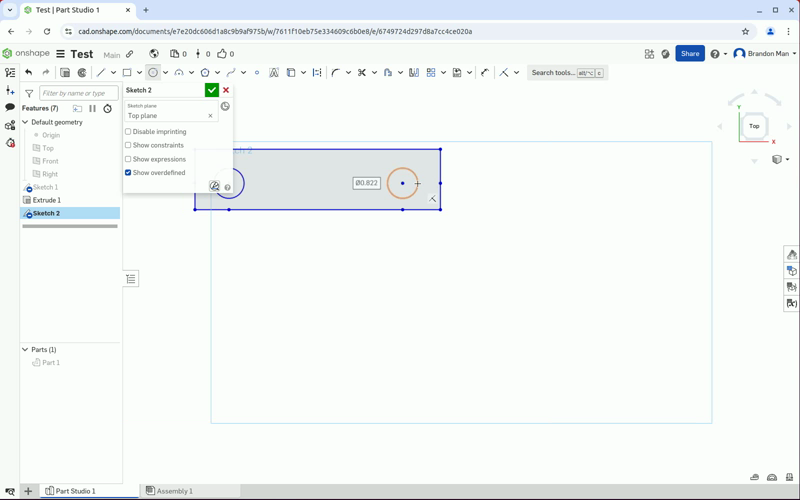
scroll(-6)
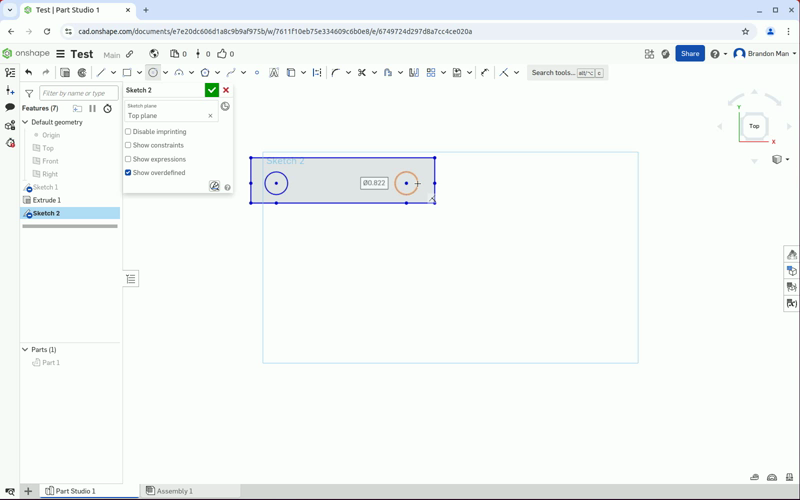
scroll(-6)
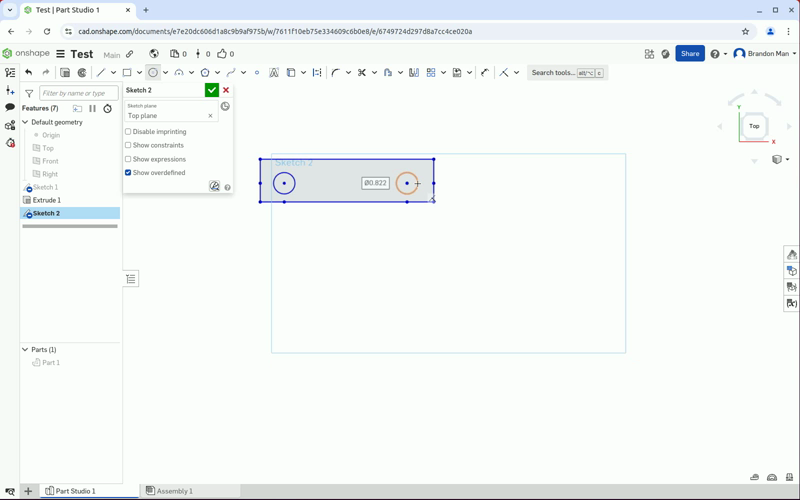
scroll(-6)
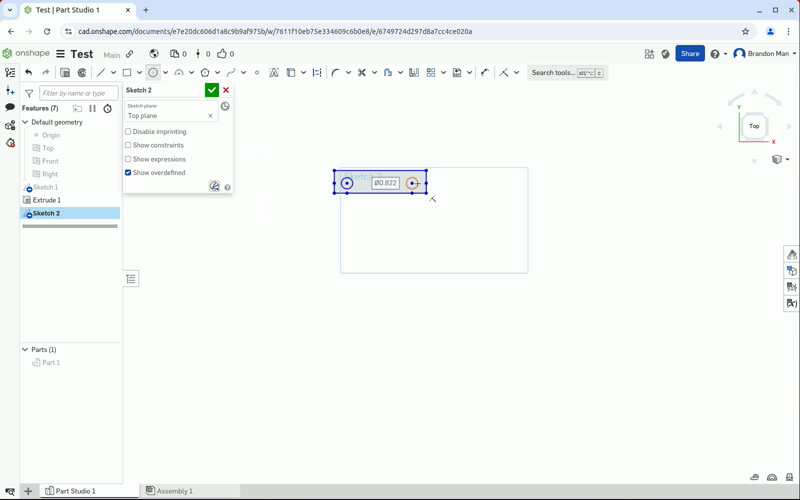
scroll(-6)
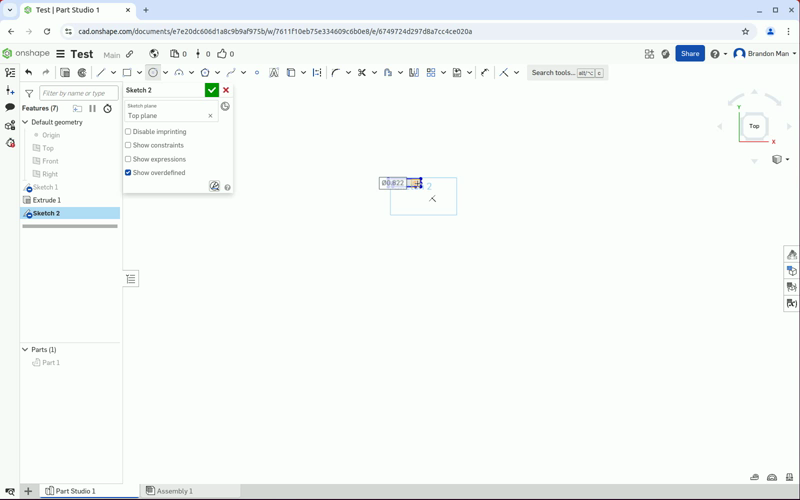
key(esc)
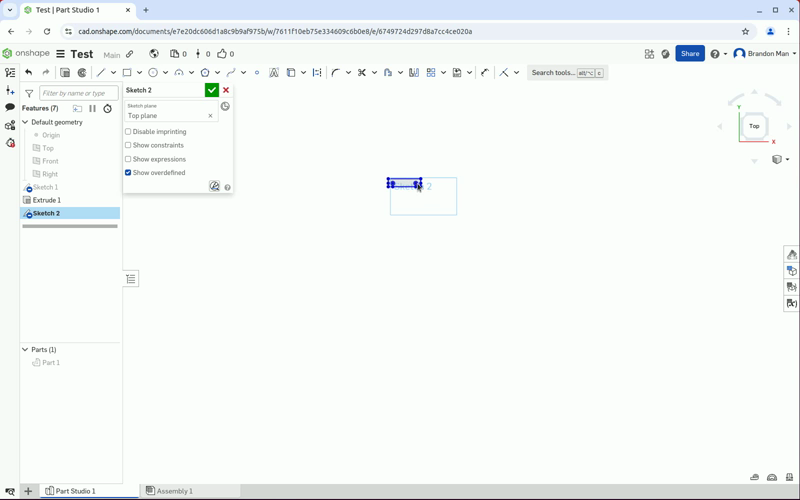
mouse_move(399, 178)
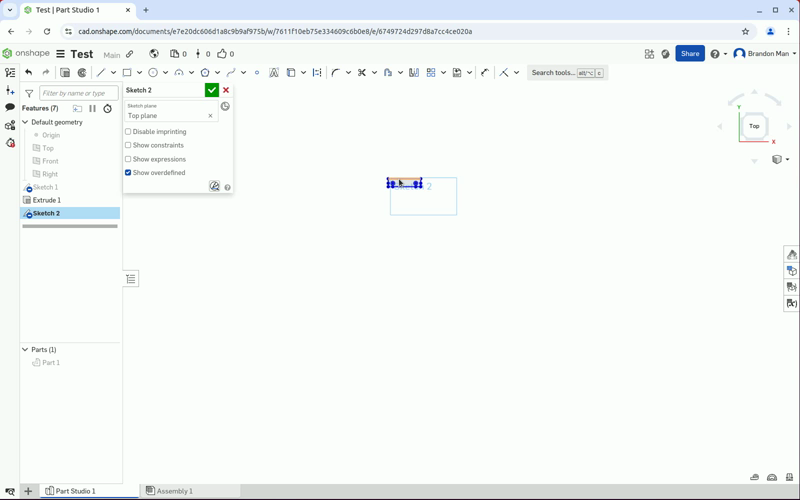
scroll(6)
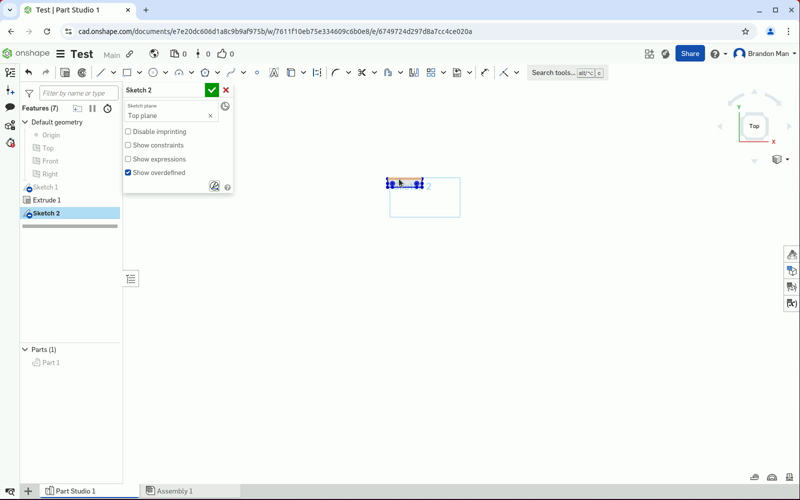
scroll(6)
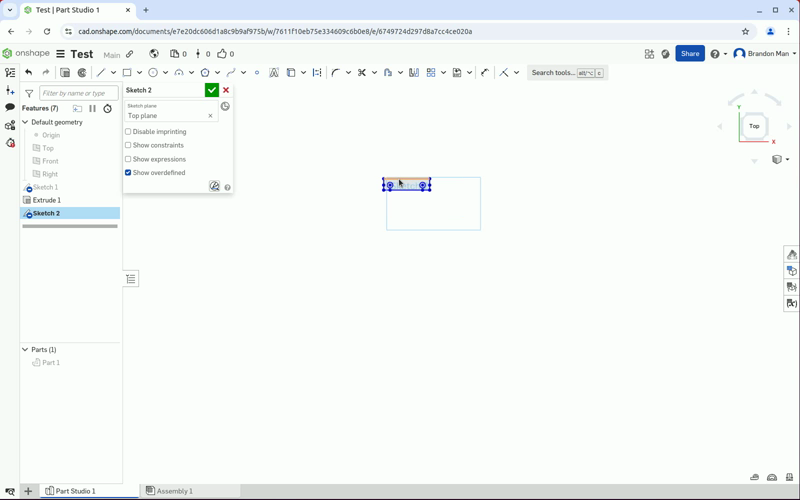
scroll(6)
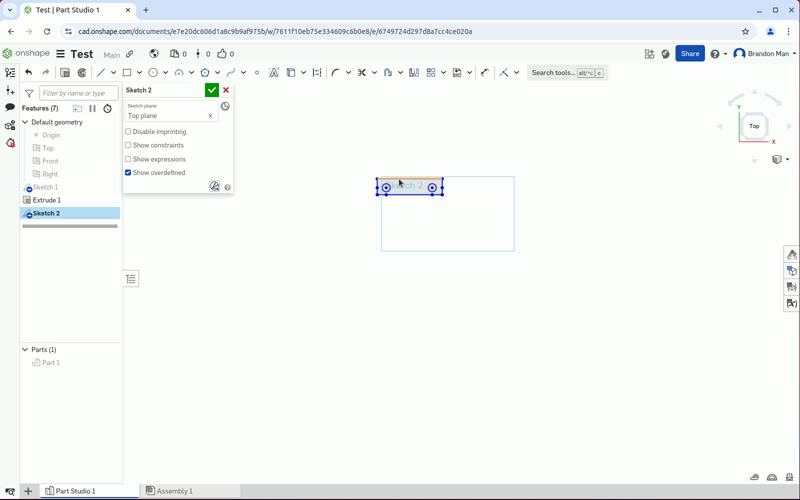
scroll(6)
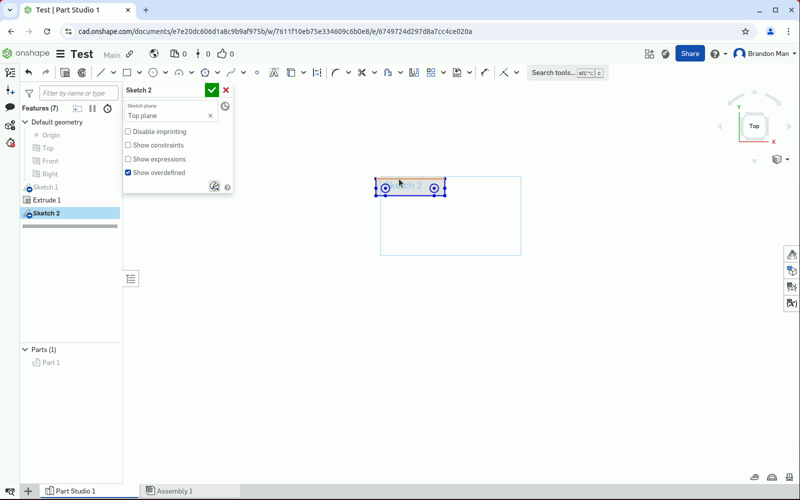
scroll(6)
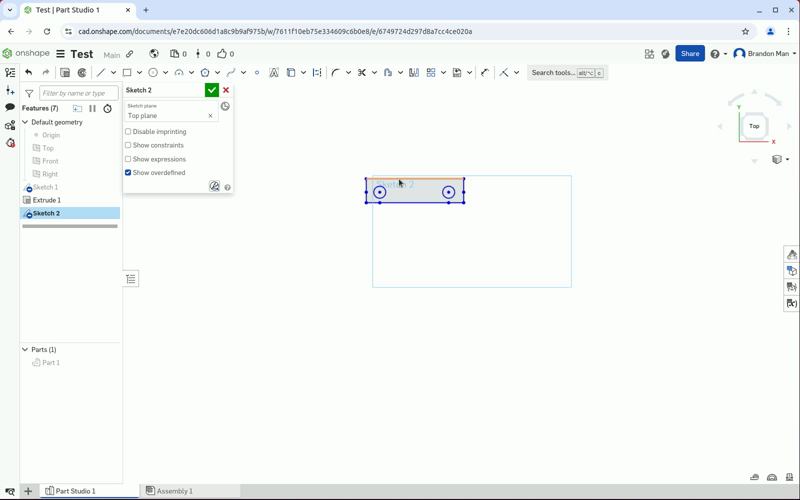
scroll(6)
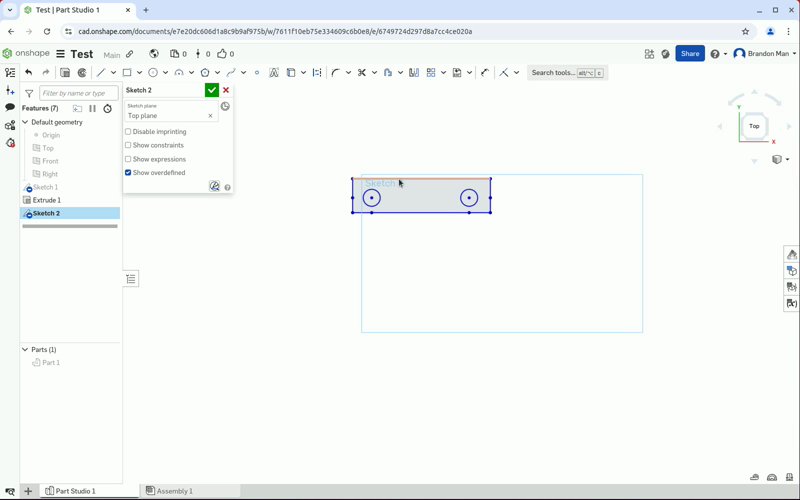
scroll(6)
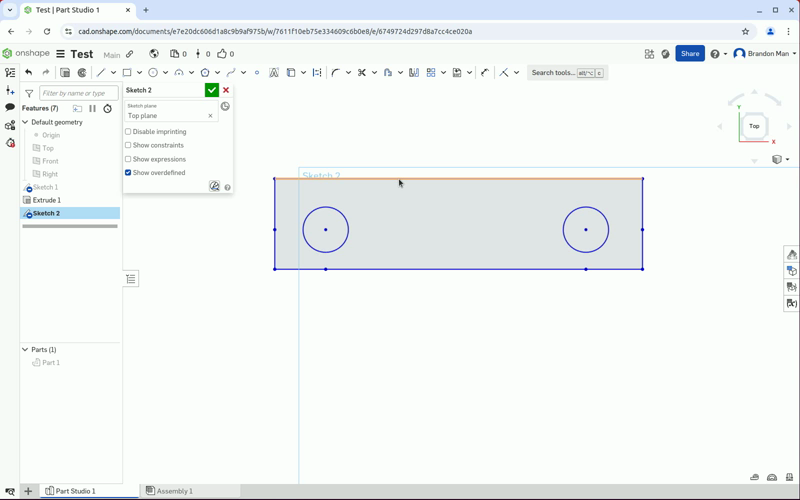
click(399, 178)
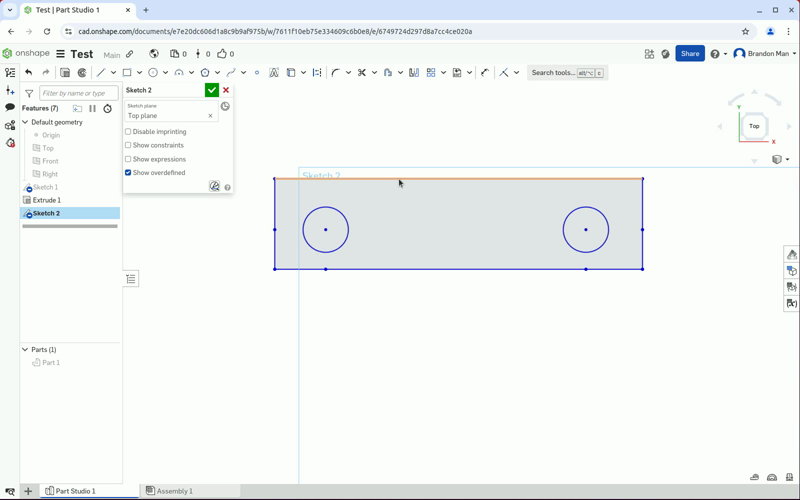
scroll(-6)
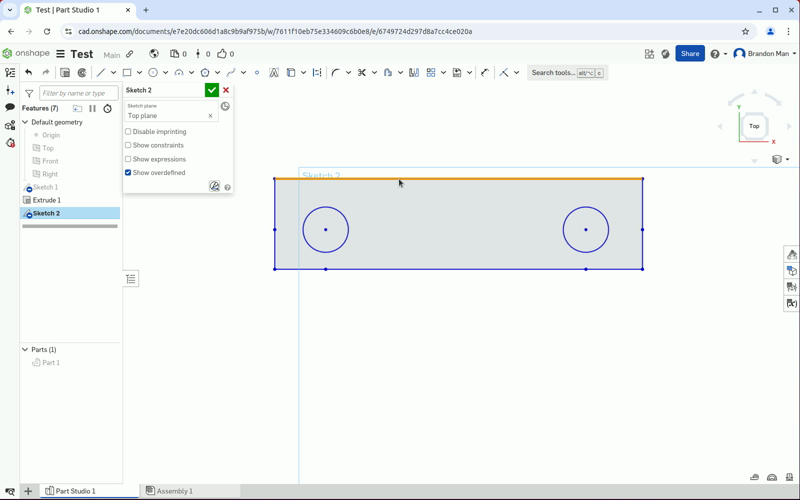
scroll(-6)
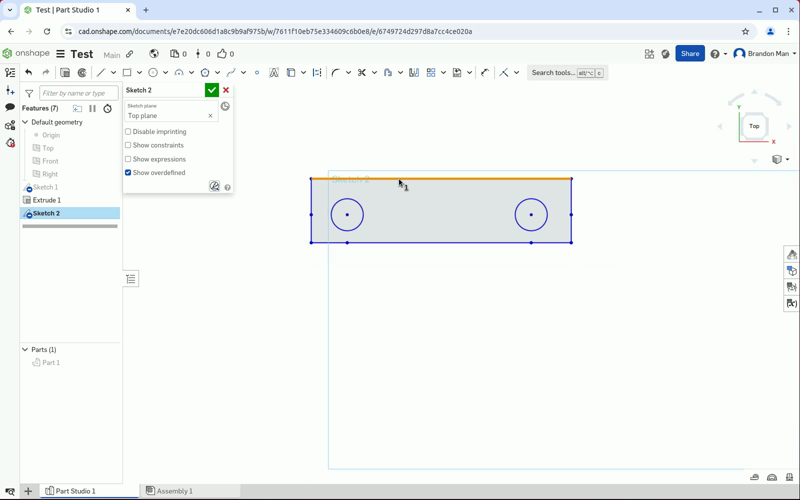
scroll(-6)
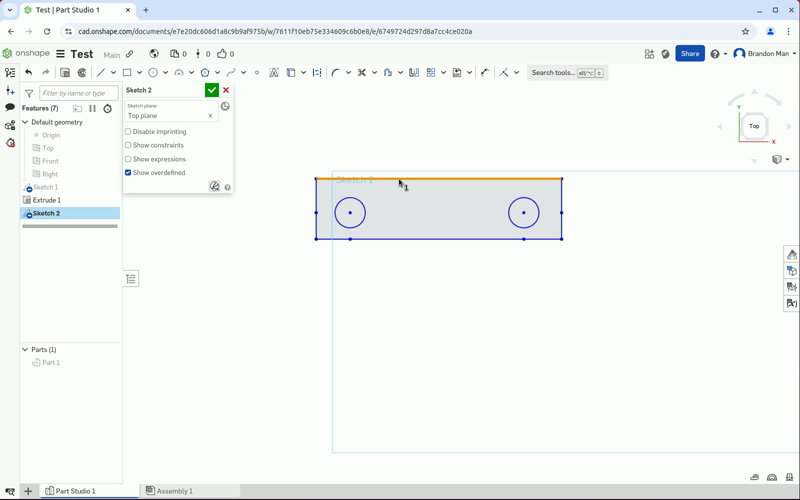
scroll(-6)
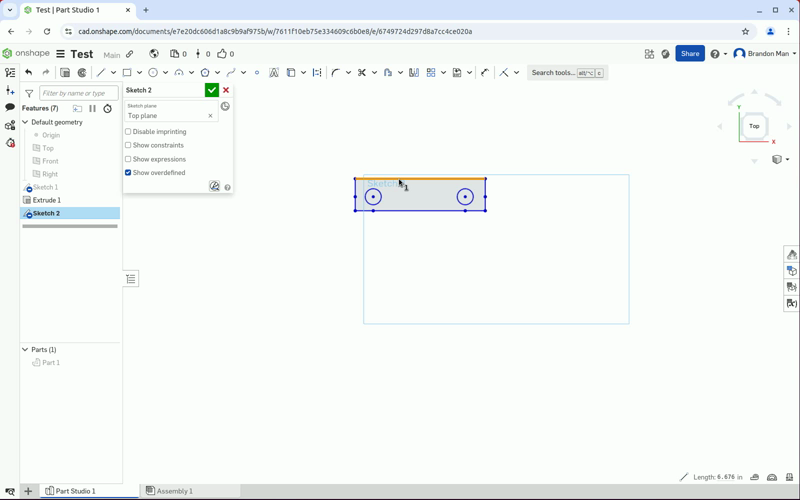
scroll(-6)
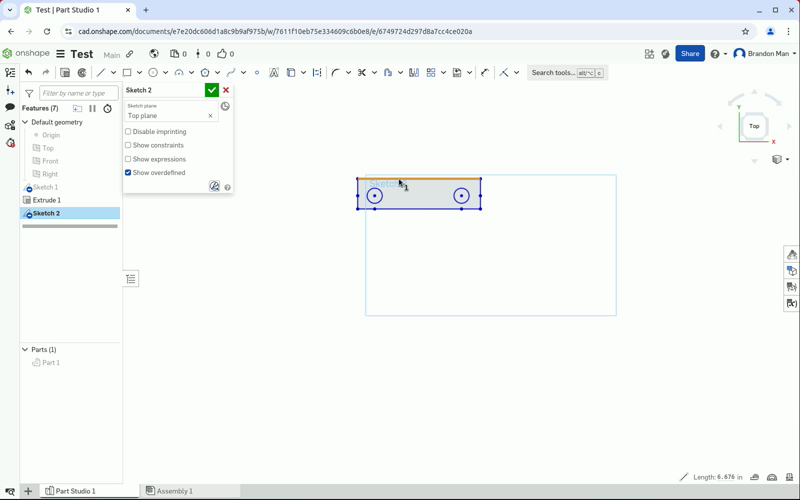
scroll(-6)
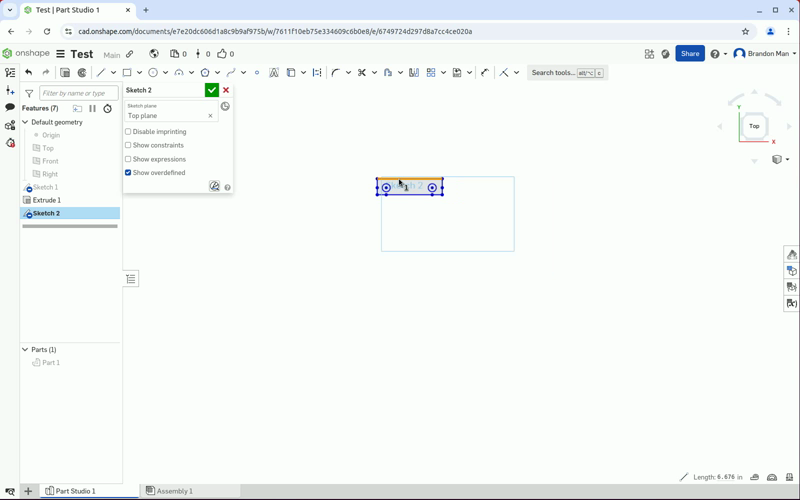
scroll(-6)
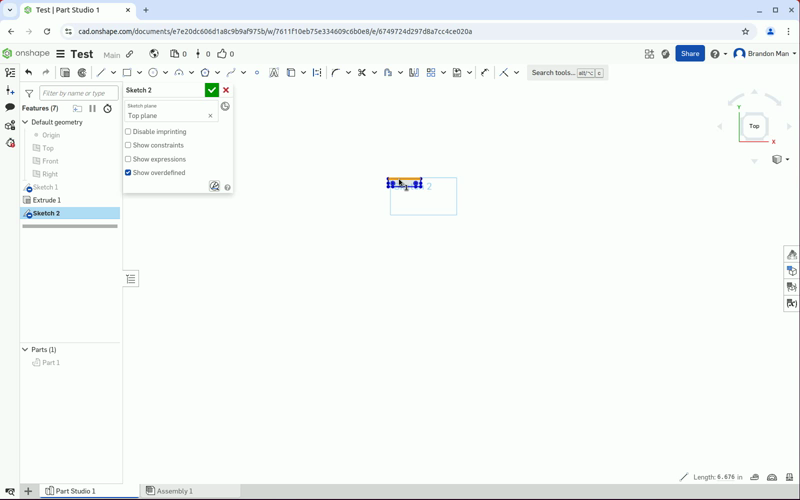
mouse_move(73, 352)
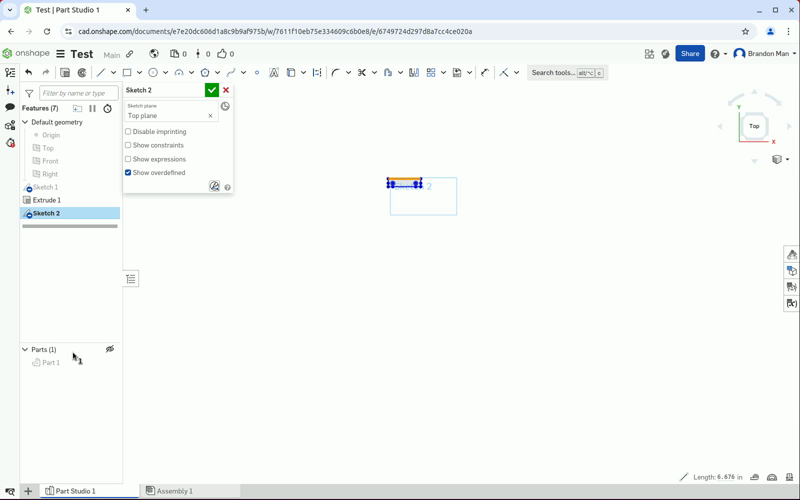
key(shift+y)
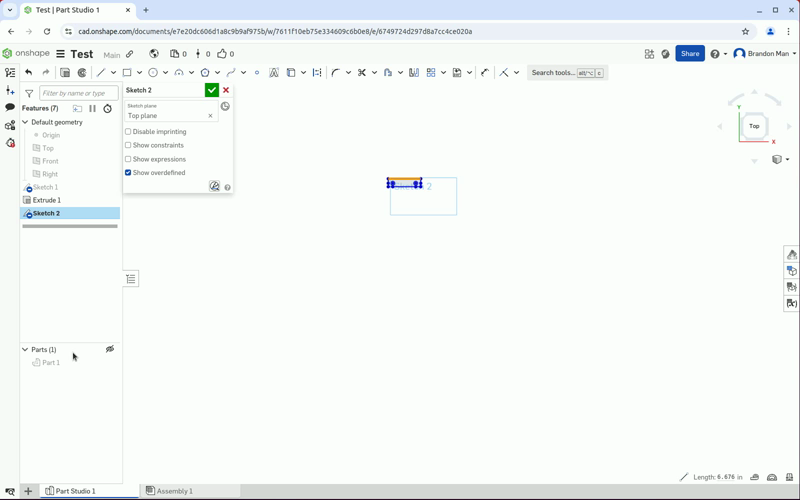
key(shift+e)
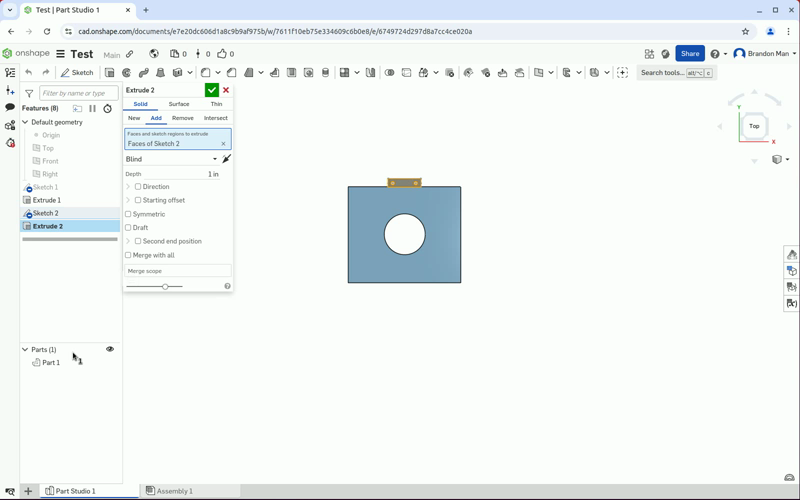
mouse_move(143, 106)
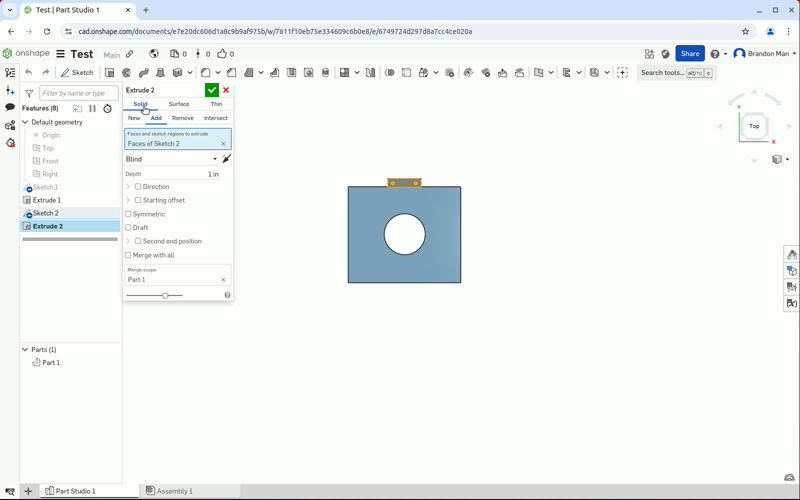
click(143, 106)
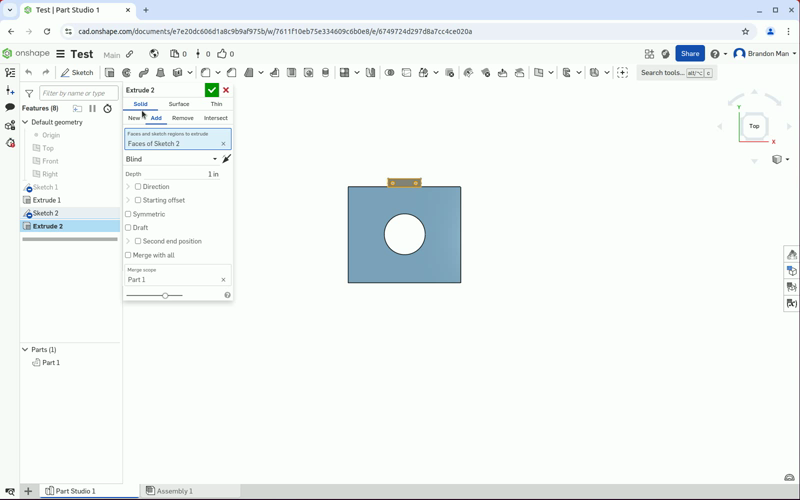
mouse_move(137, 120)
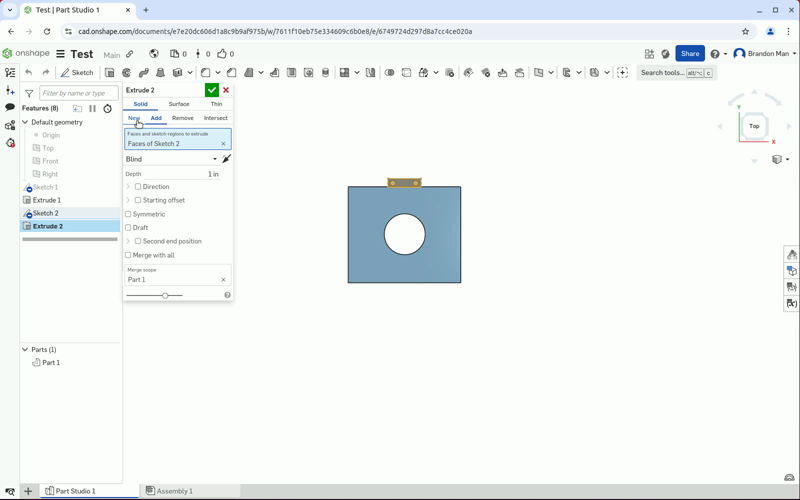
click(137, 120)
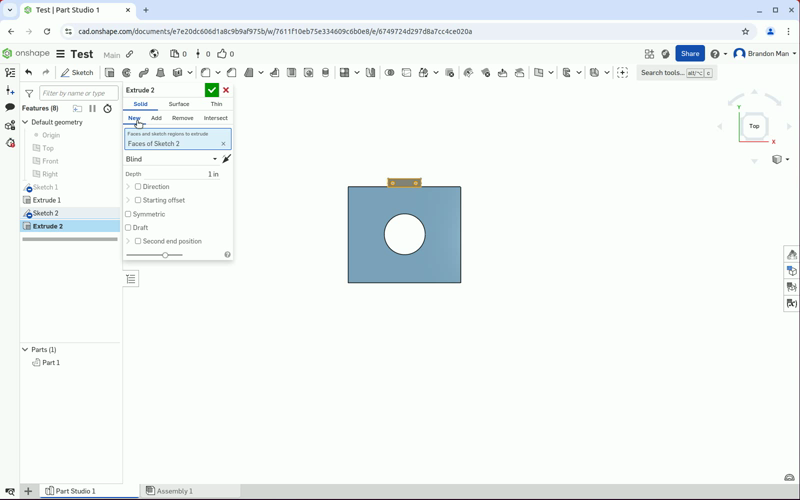
key(tab, 4)
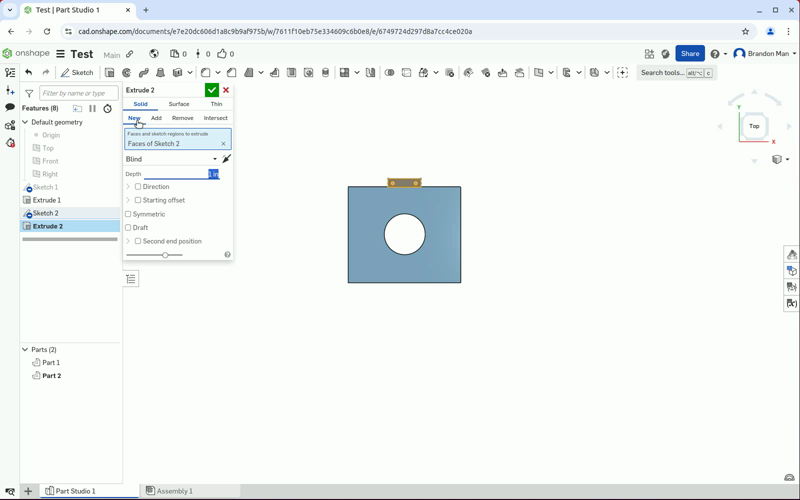
text(1.685)
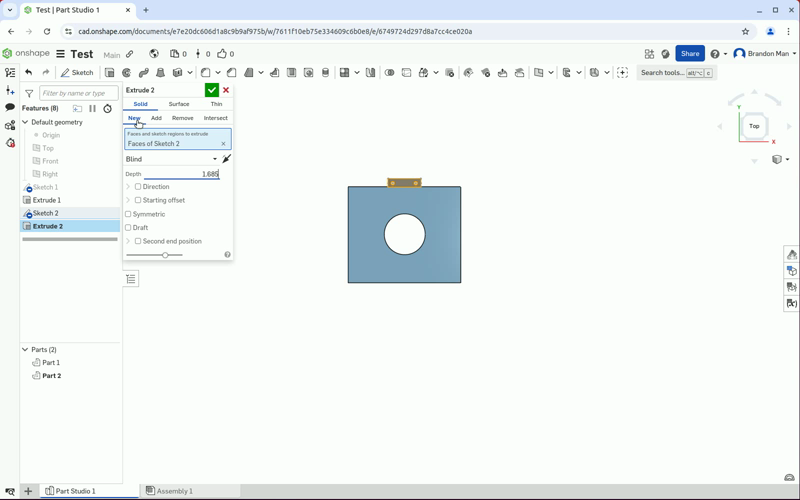
key(enter)
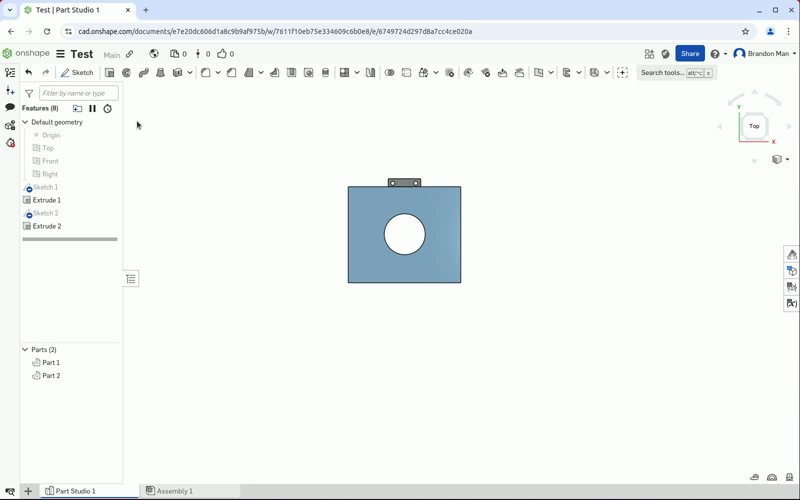
key(shift+h)
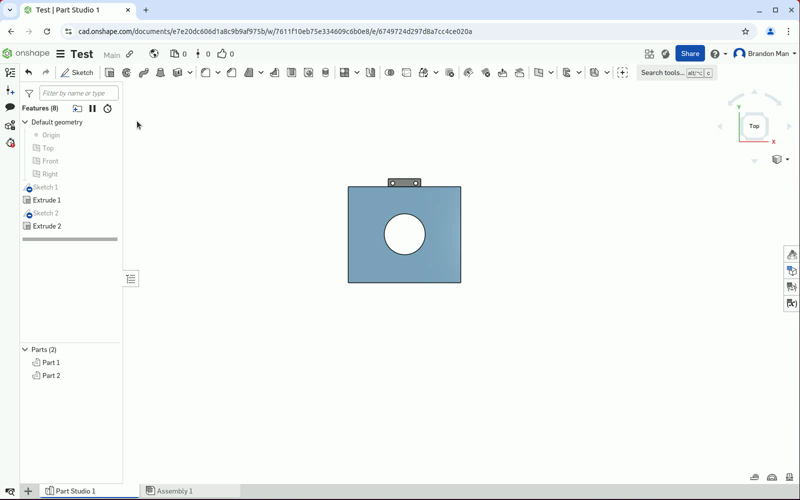
key(shift+h)
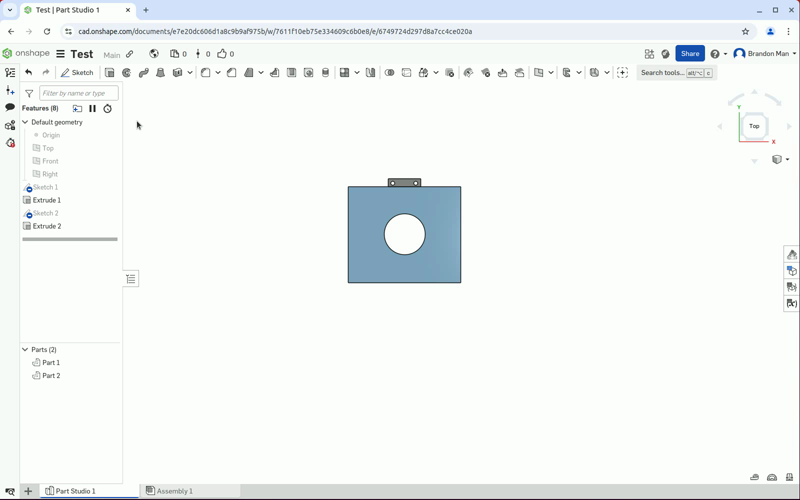
mouse_move(73, 189)
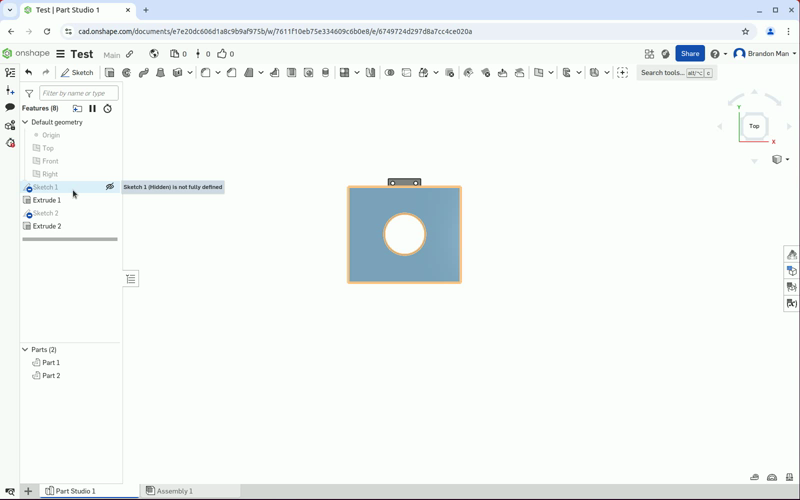
click(73, 189)
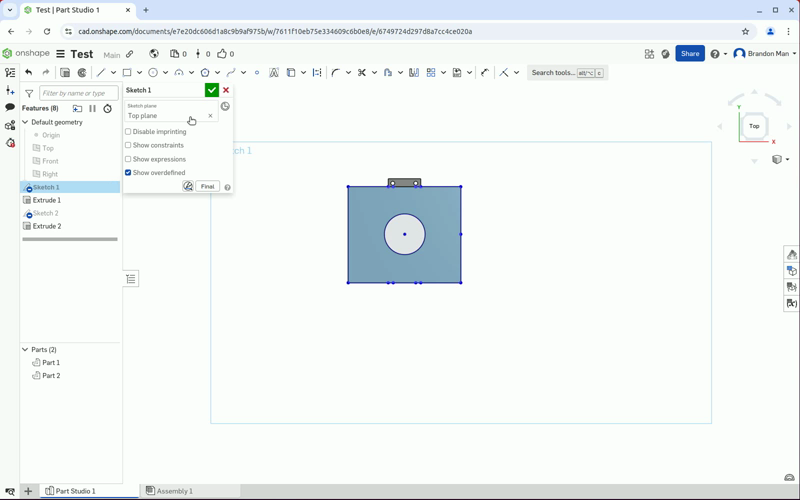
mouse_move(229, 92)
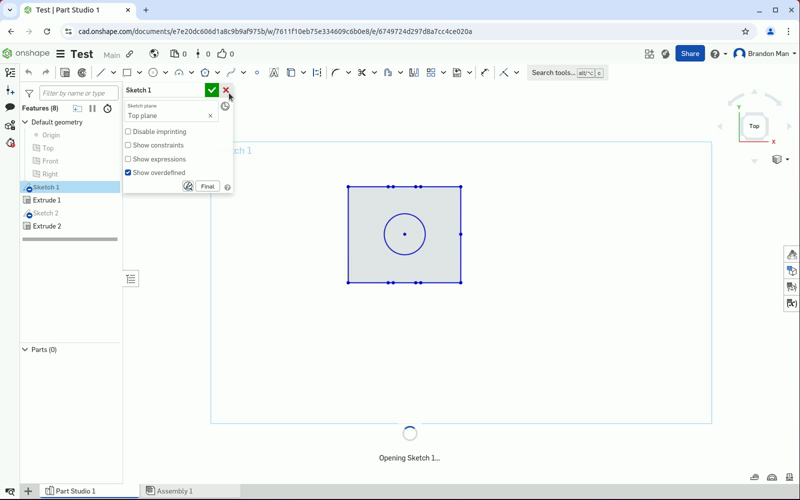
click(229, 92)
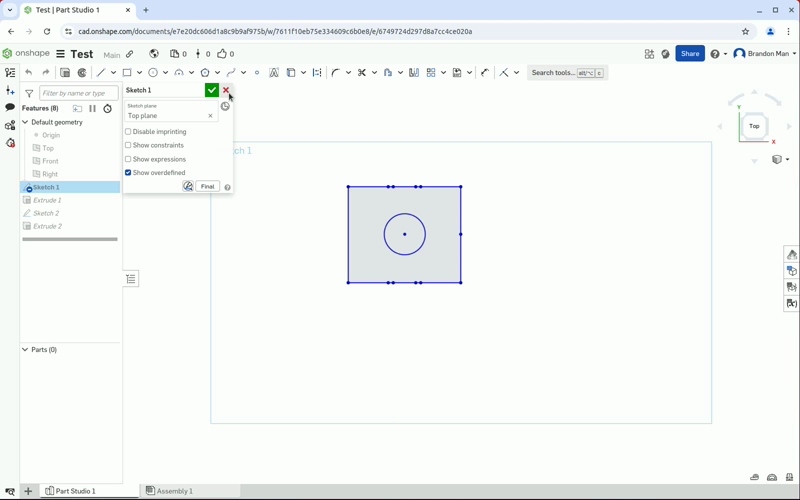
key(shift+s)
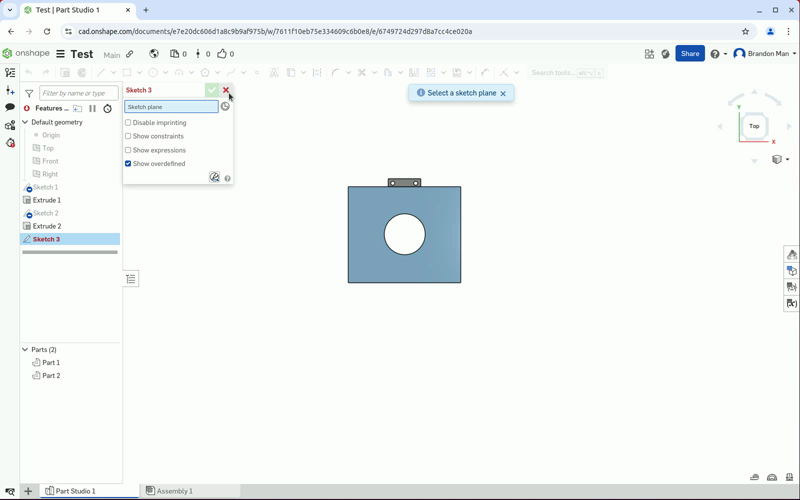
mouse_move(73, 150)
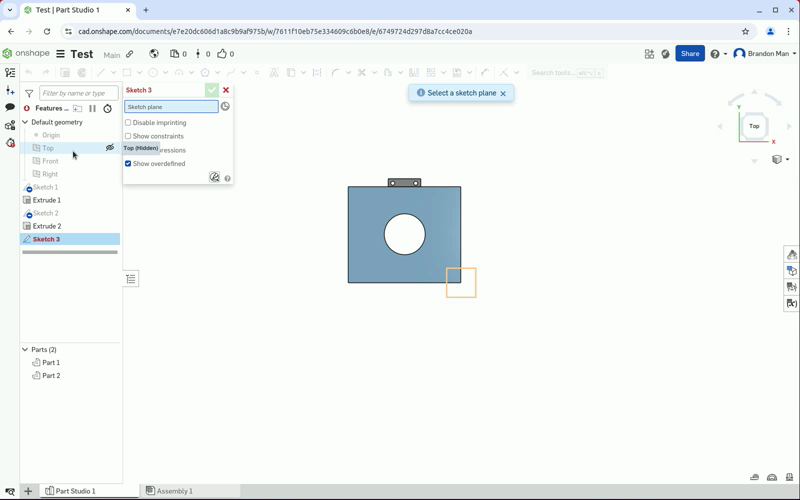
click(73, 150)
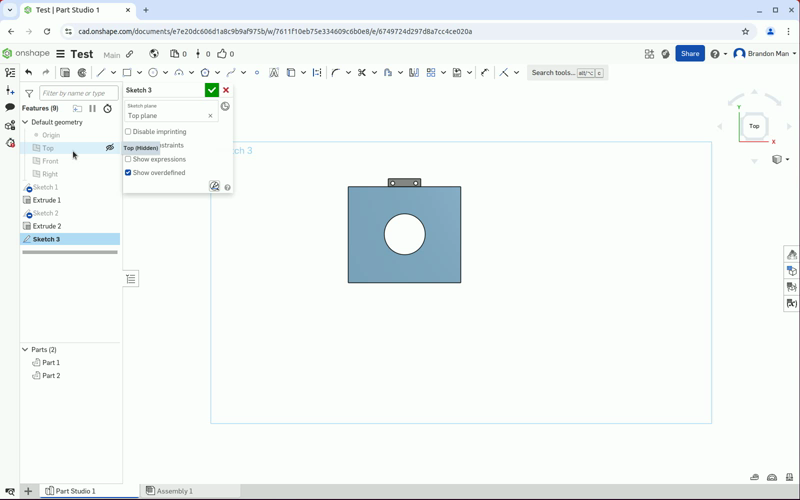
mouse_move(73, 352)
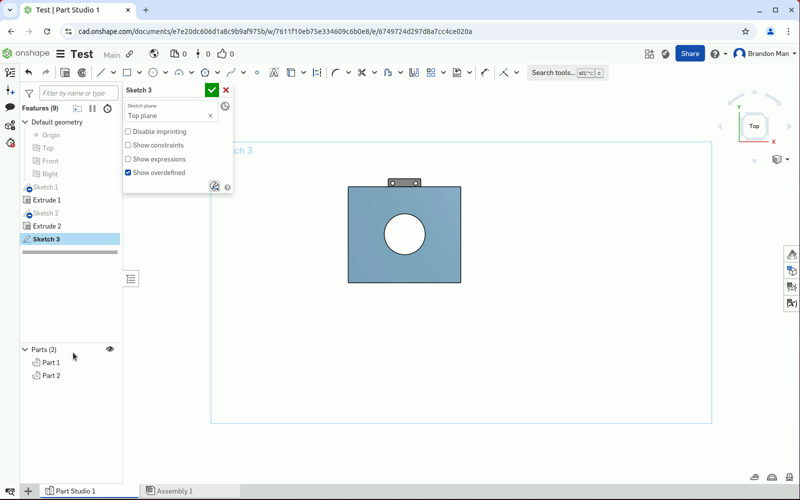
key(y)
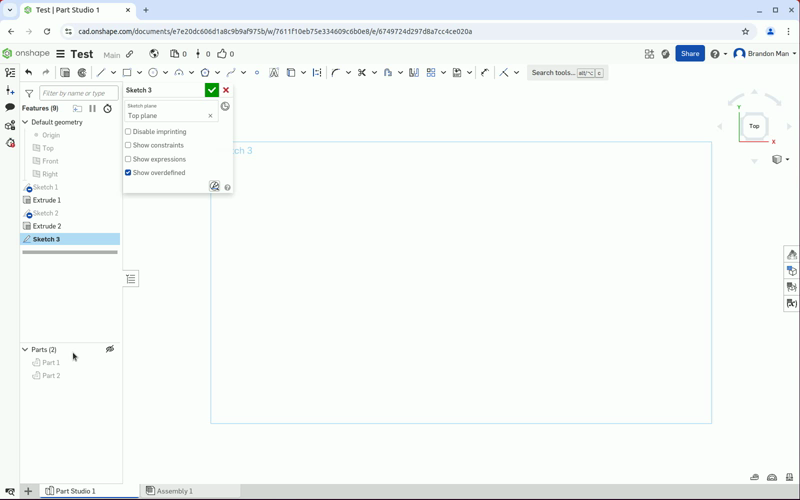
key(l)
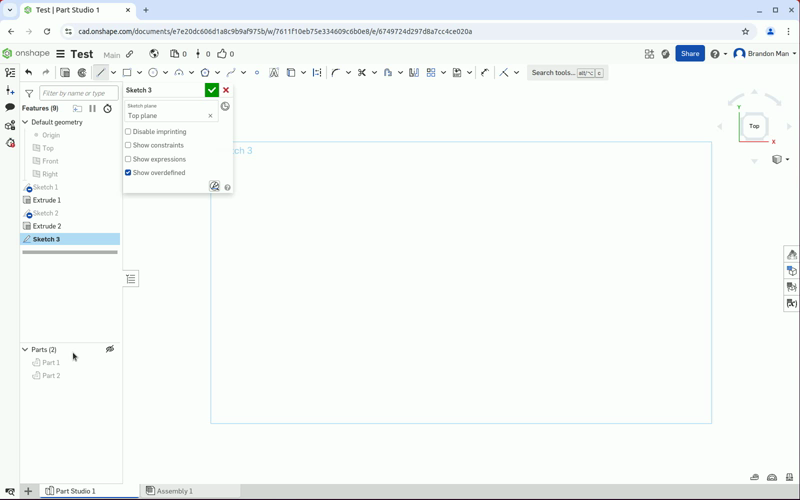
key_down(shift)
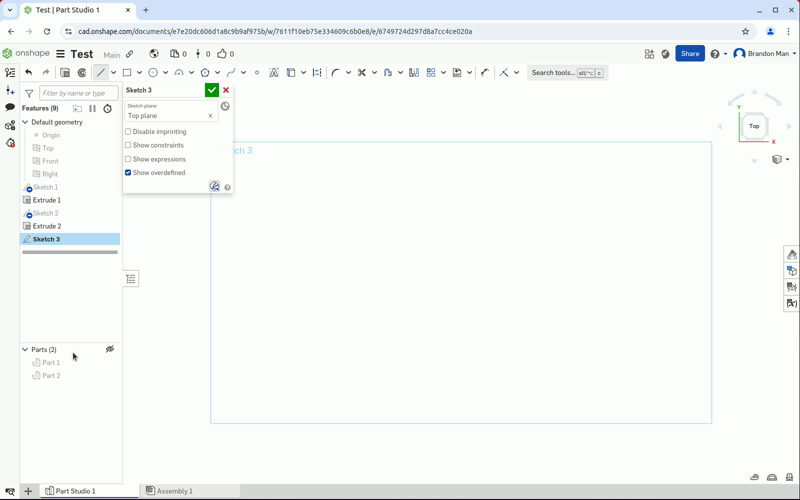
mouse_move(388, 291)
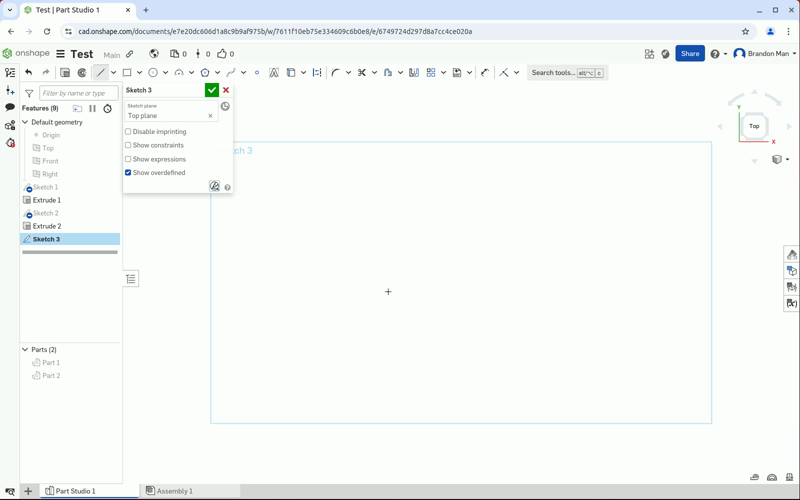
click(388, 291)
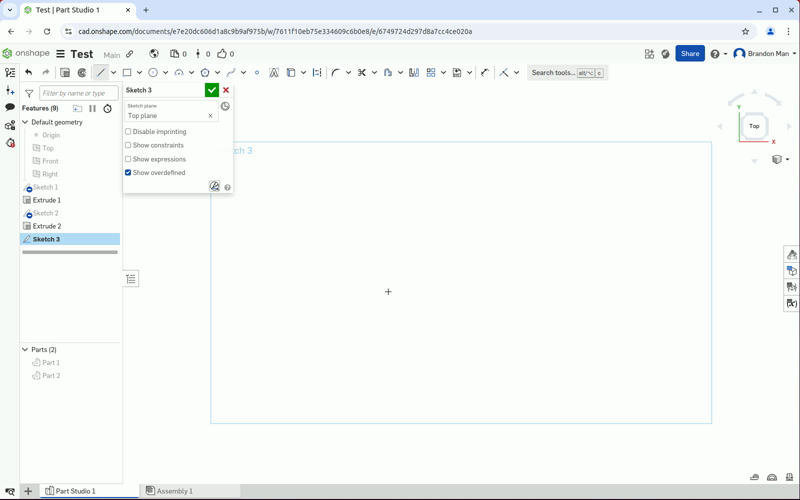
key_up(shift)
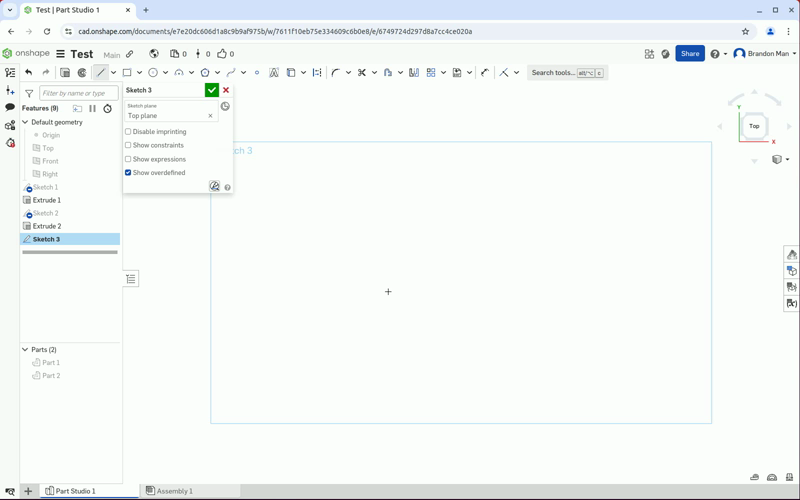
key_down(shift)
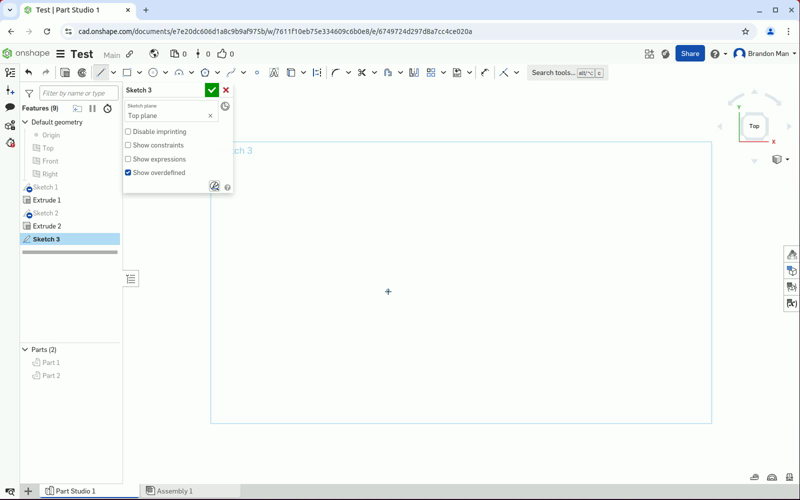
mouse_move(418, 291)
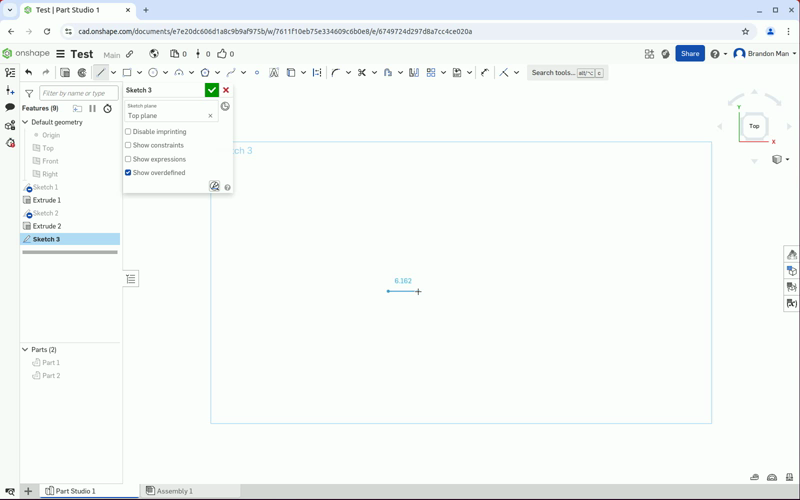
mouse_move(420, 291)
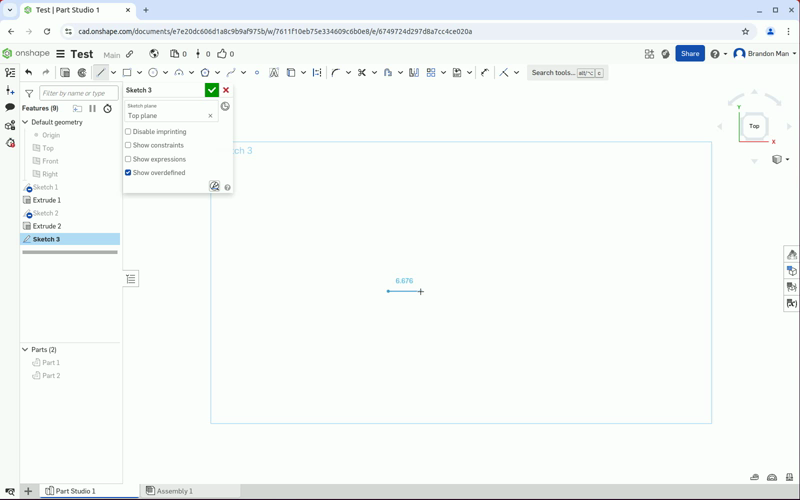
click(420, 291)
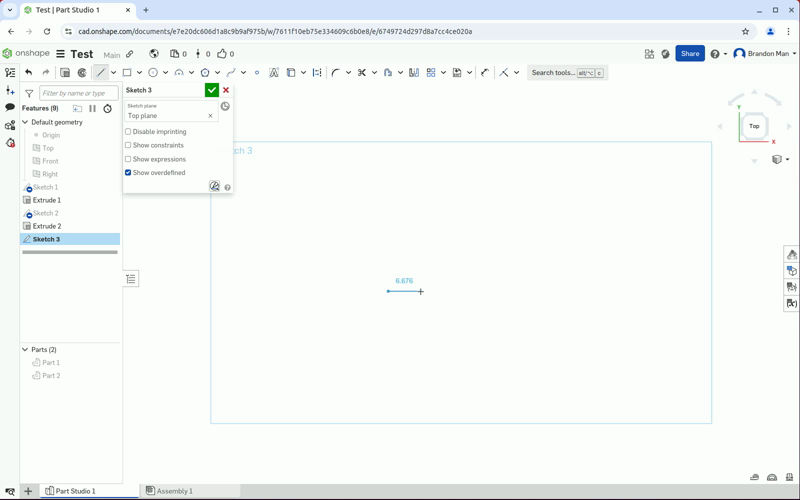
key_up(shift)
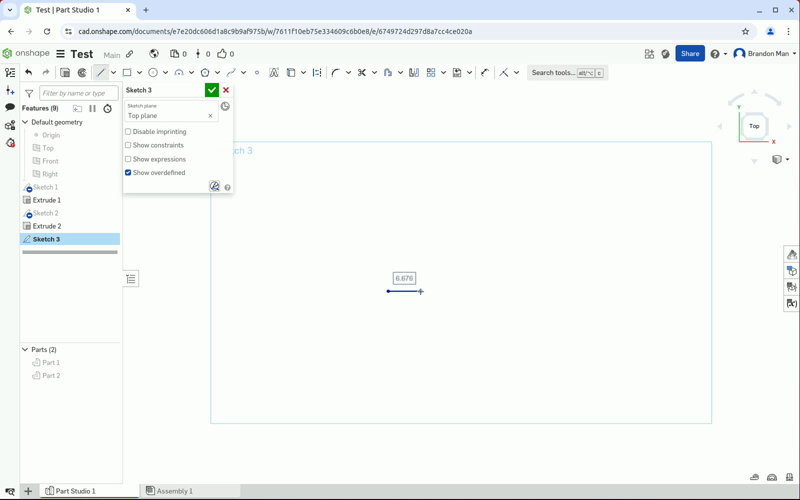
key_down(shift)
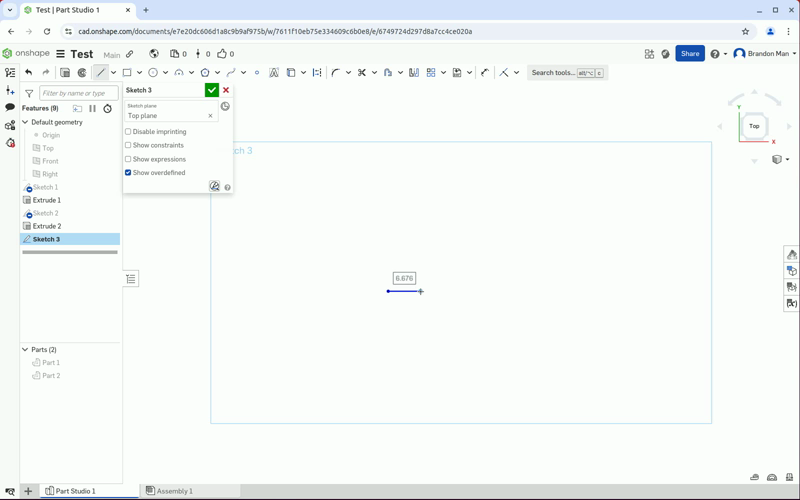
mouse_move(450, 291)
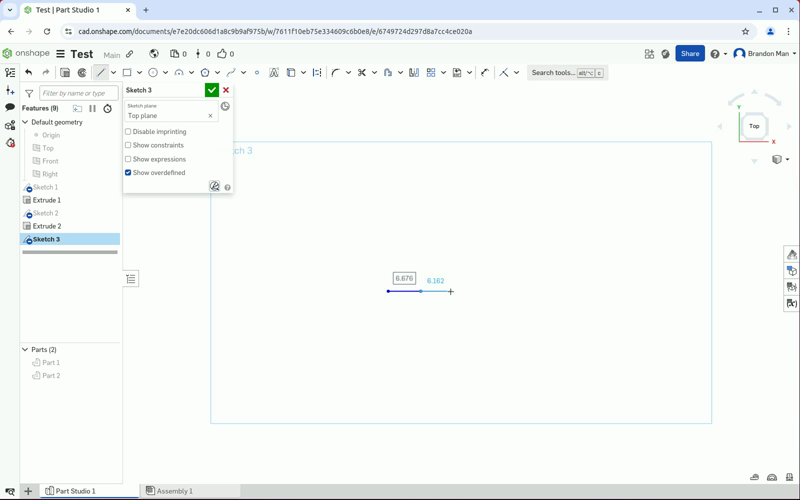
mouse_move(420, 286)
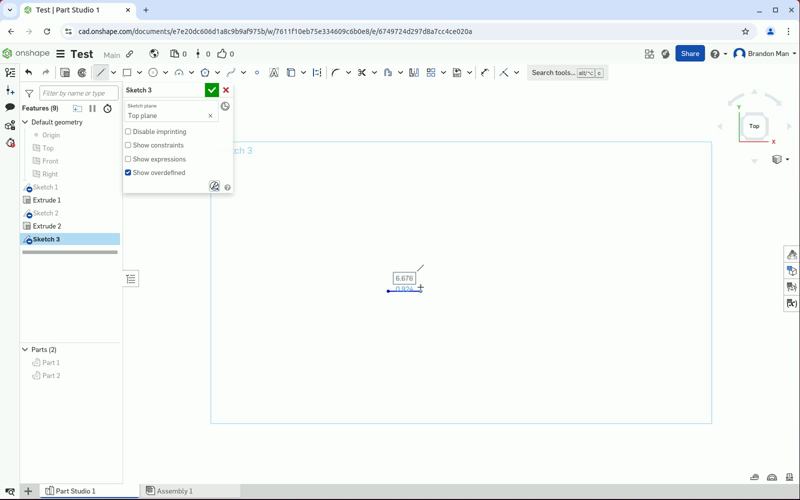
scroll(6)
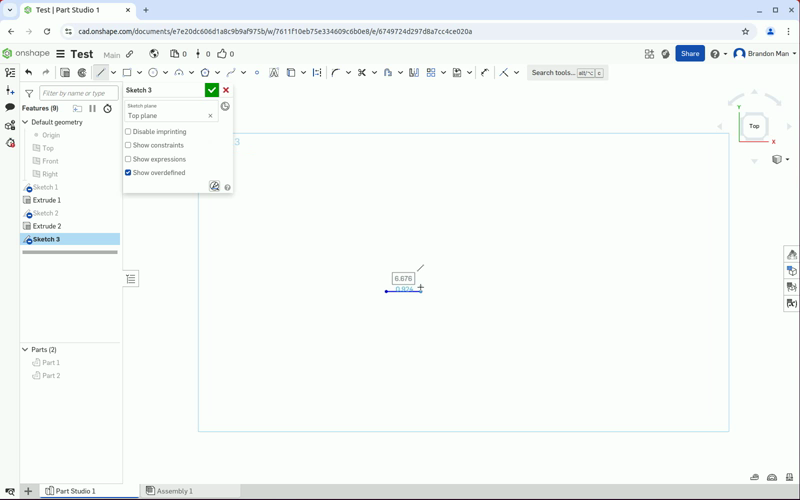
scroll(6)
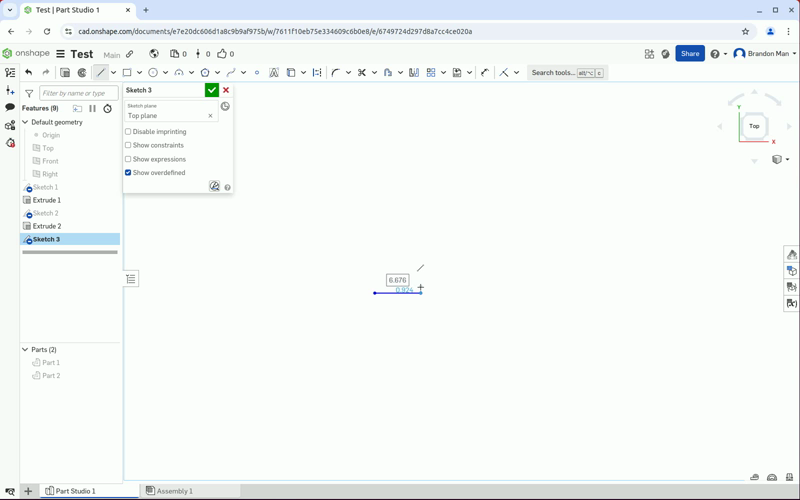
scroll(6)
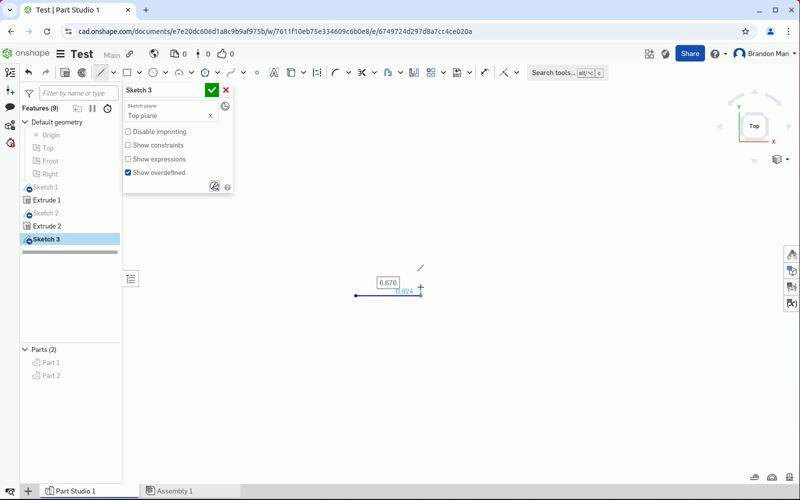
scroll(6)
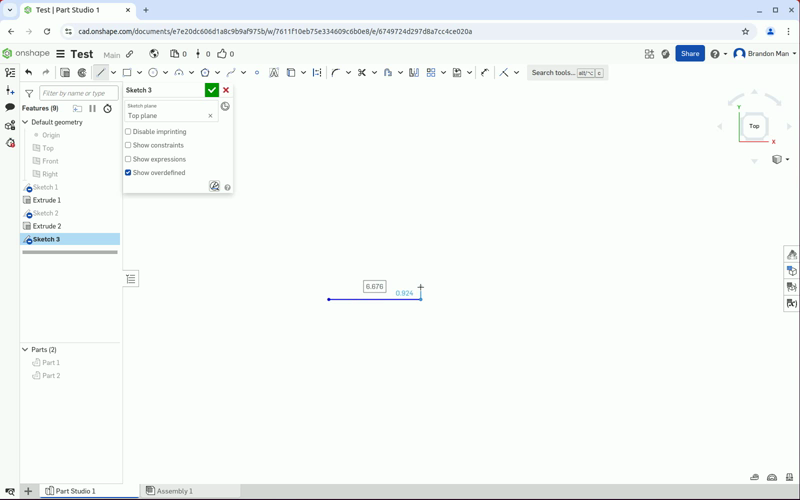
scroll(6)
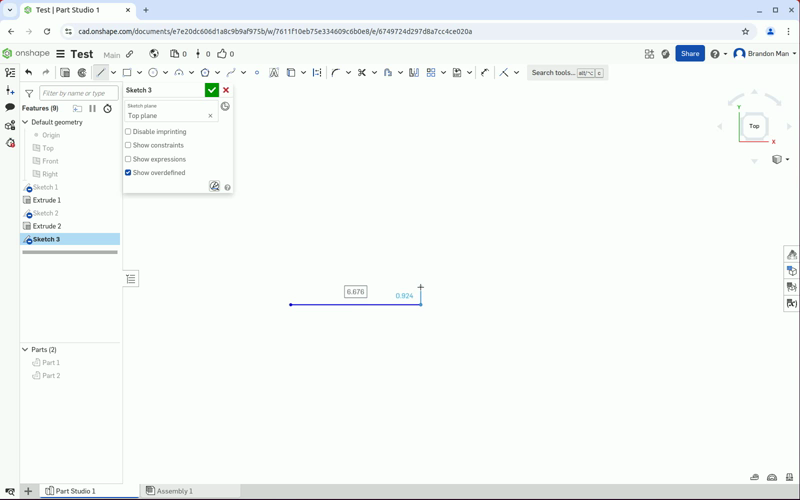
scroll(6)
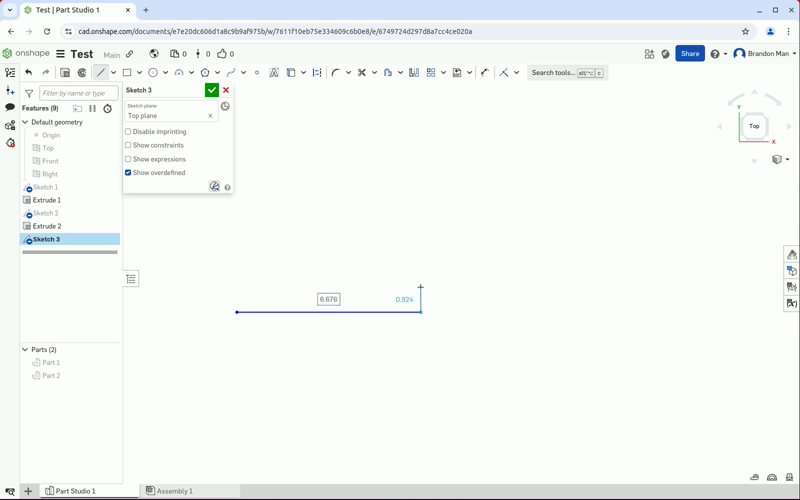
scroll(6)
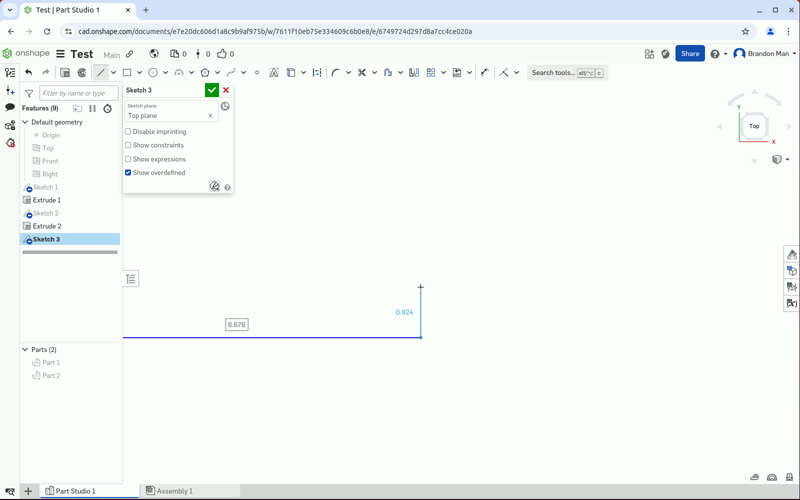
click(420, 286)
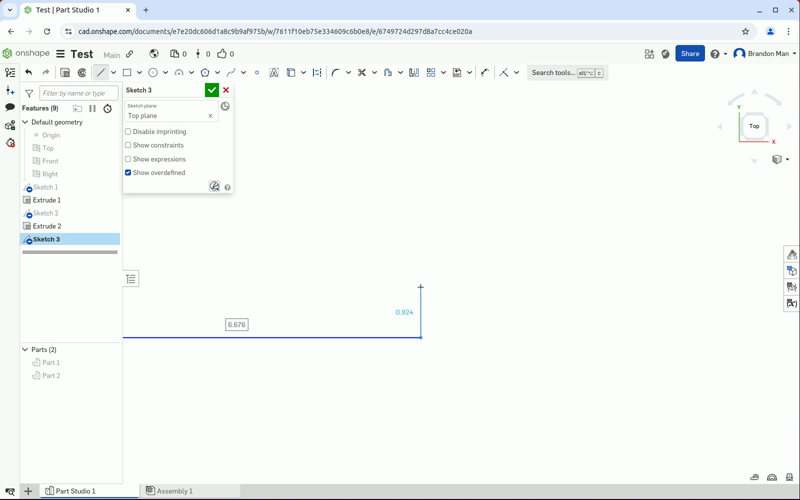
scroll(-6)
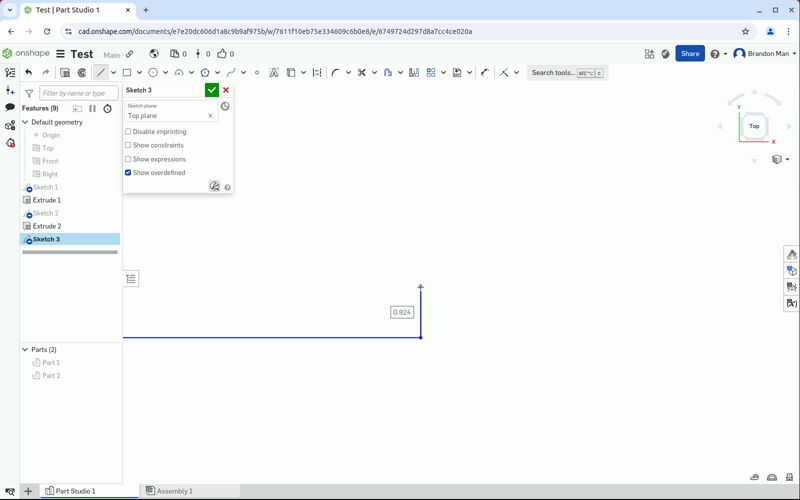
scroll(-6)
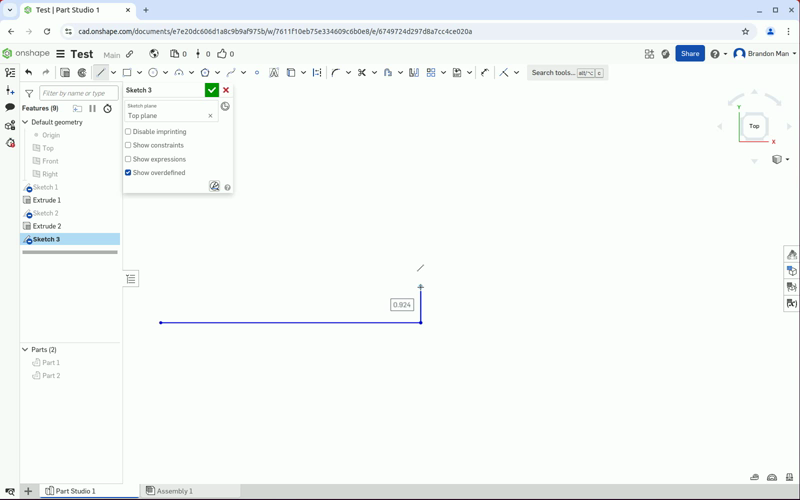
scroll(-6)
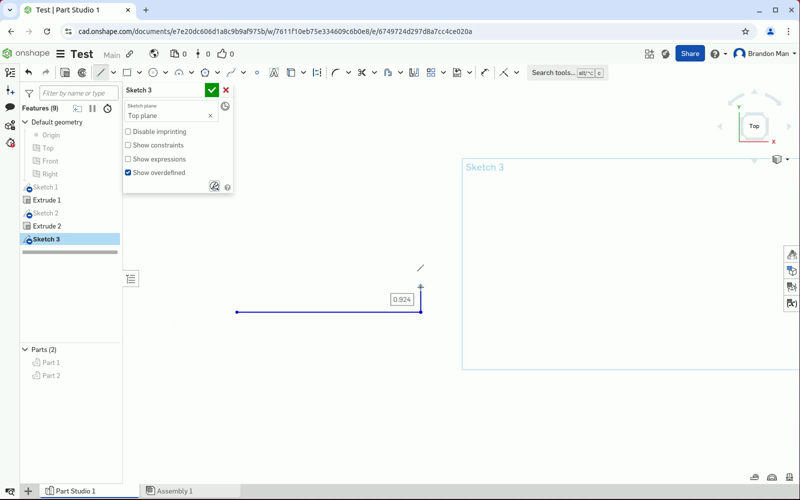
scroll(-6)
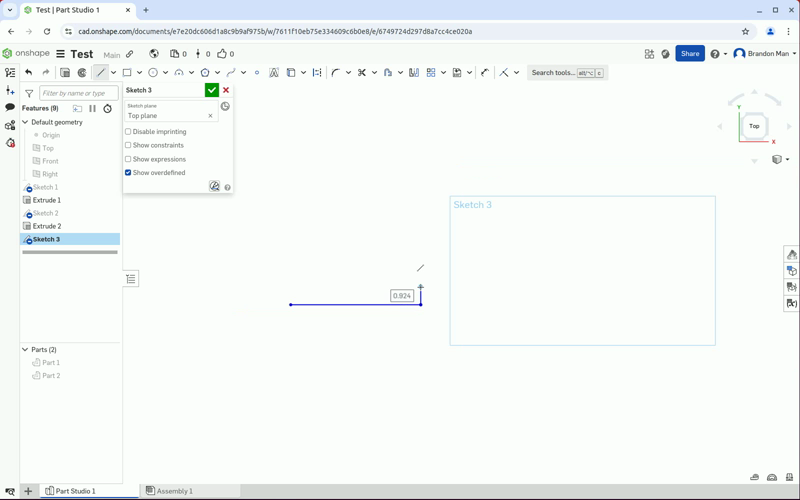
scroll(-6)
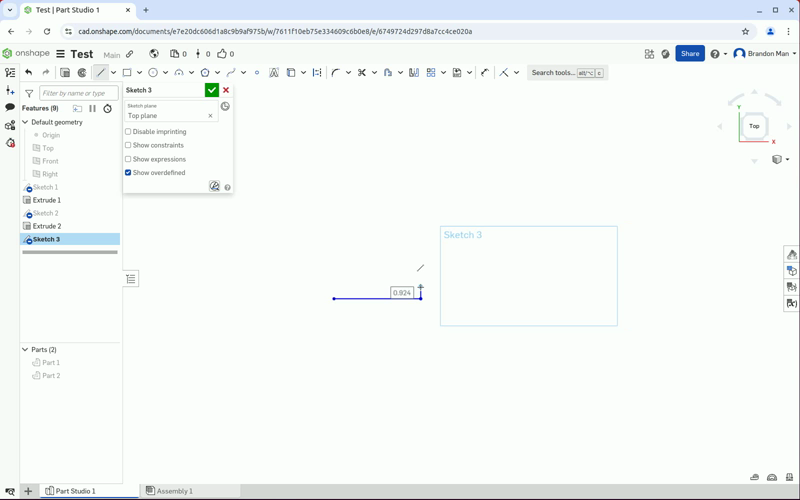
scroll(-6)
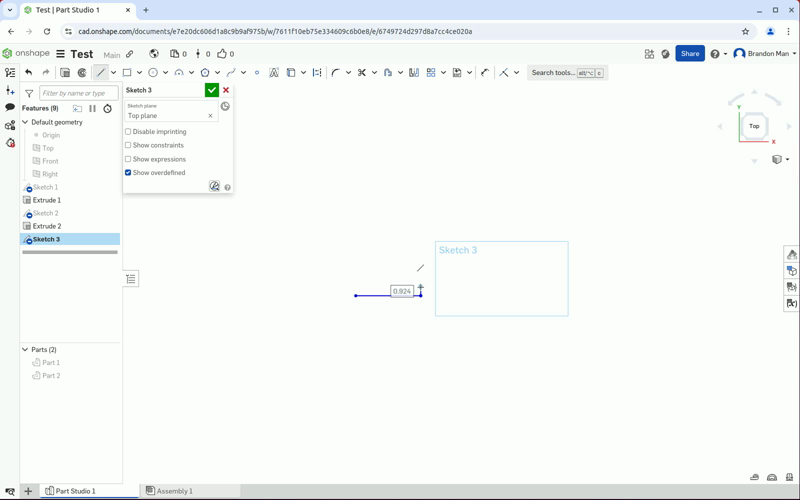
scroll(-6)
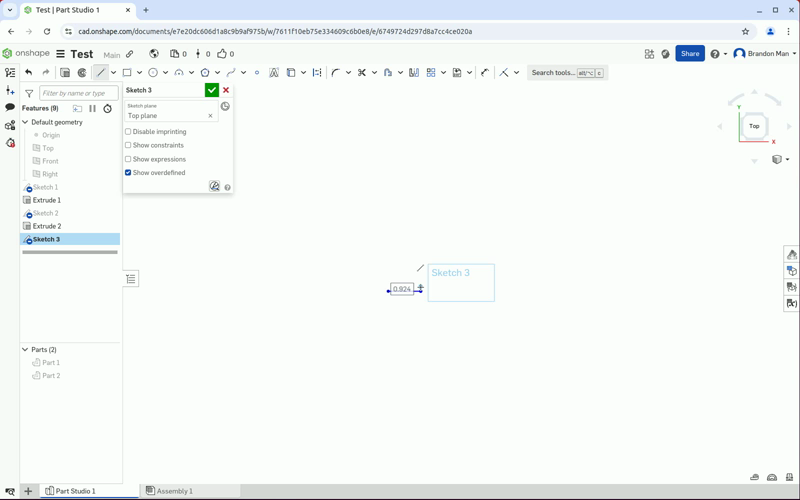
key_up(shift)
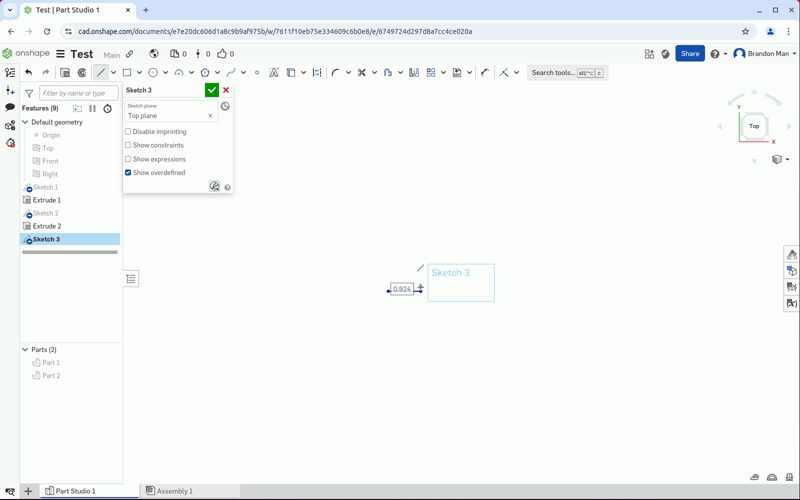
key_down(shift)
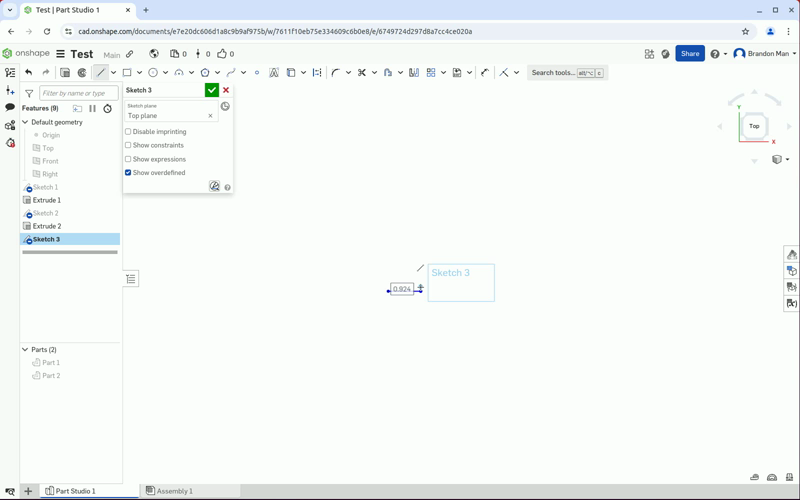
mouse_move(450, 286)
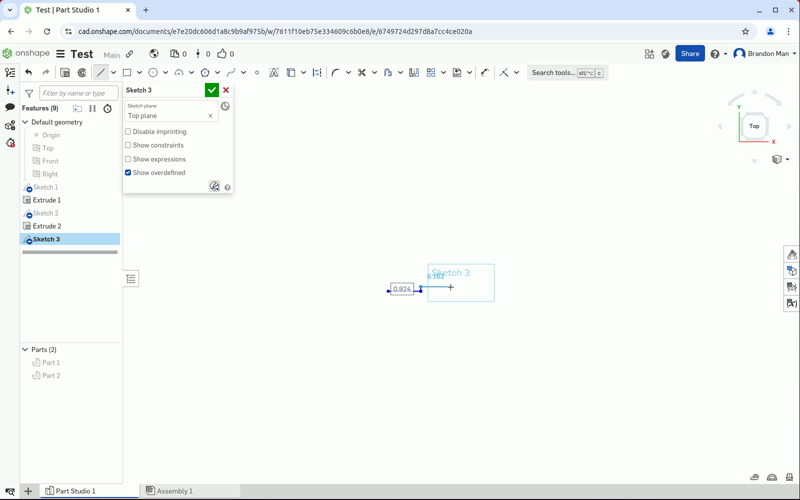
mouse_move(420, 282)
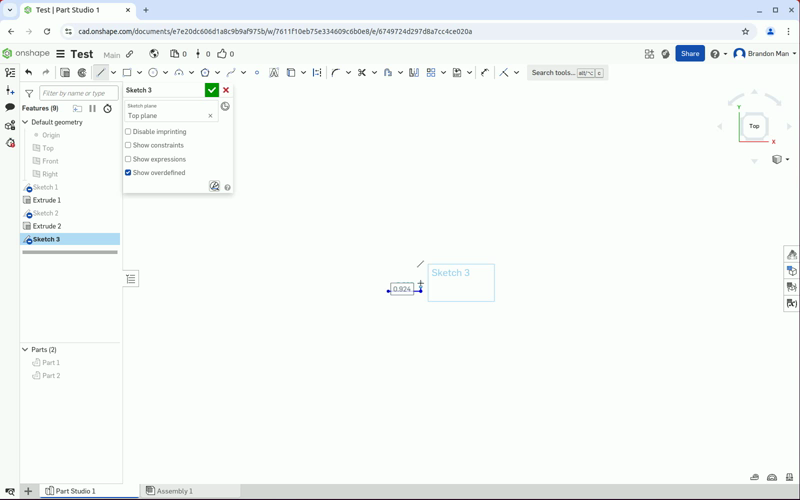
scroll(6)
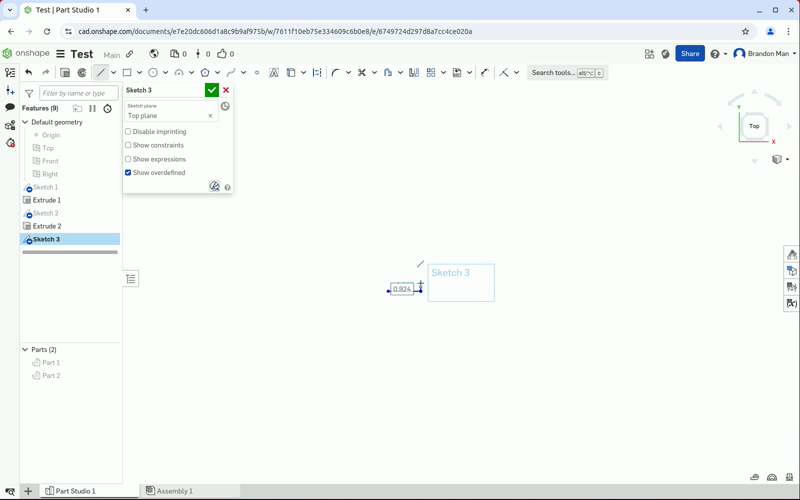
scroll(6)
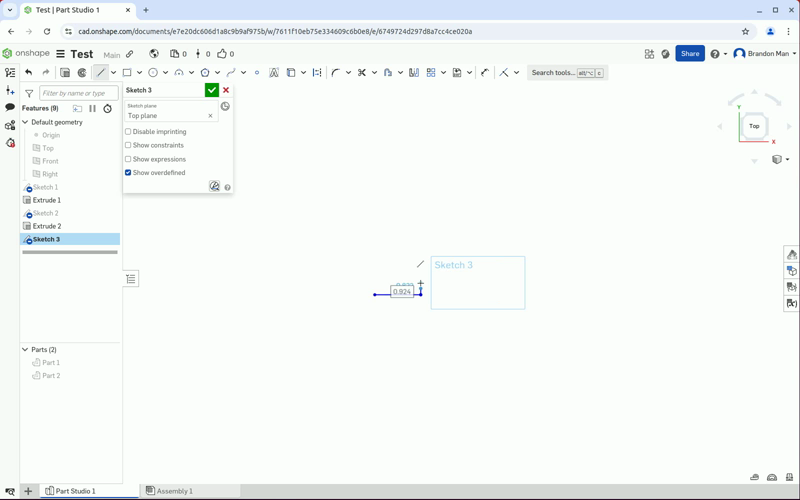
scroll(6)
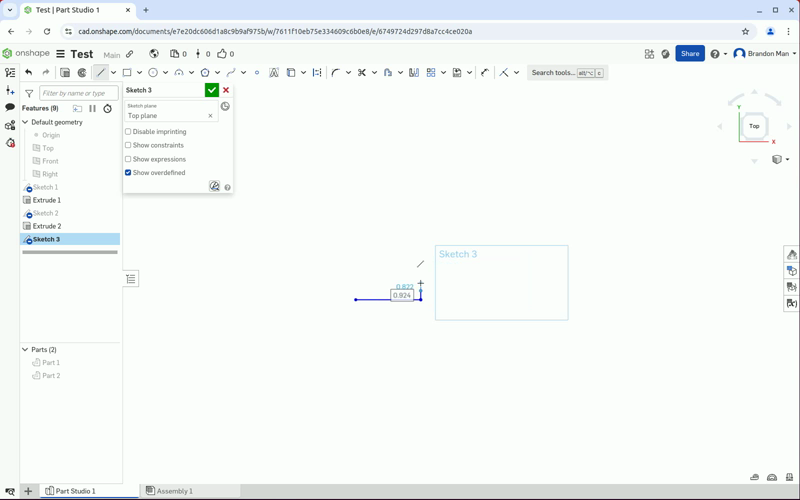
scroll(6)
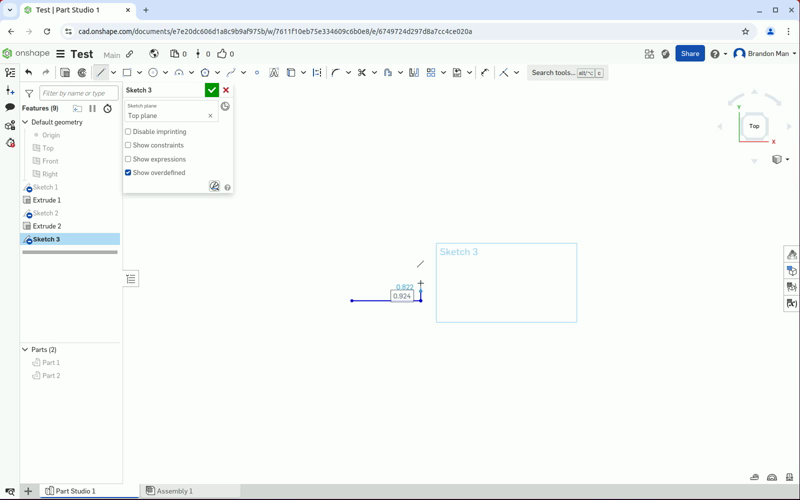
scroll(6)
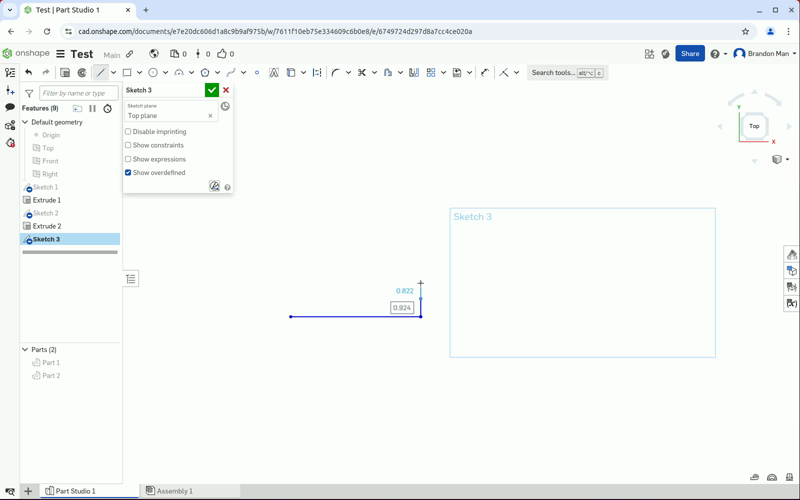
scroll(6)
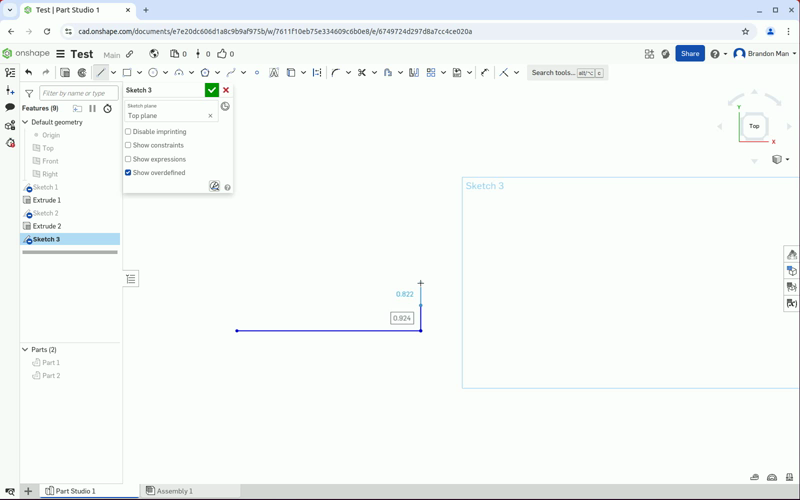
scroll(6)
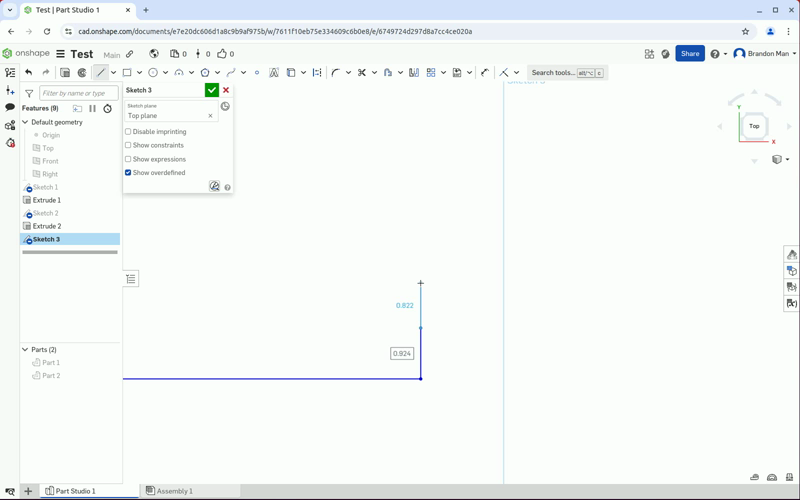
click(420, 282)
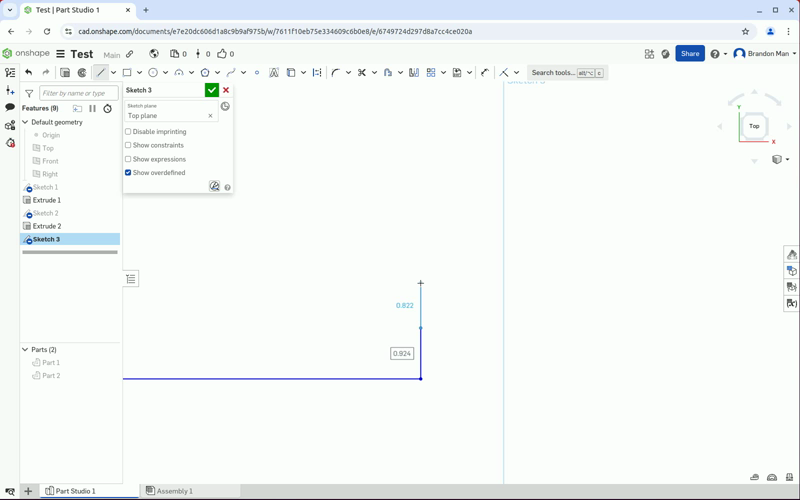
scroll(-6)
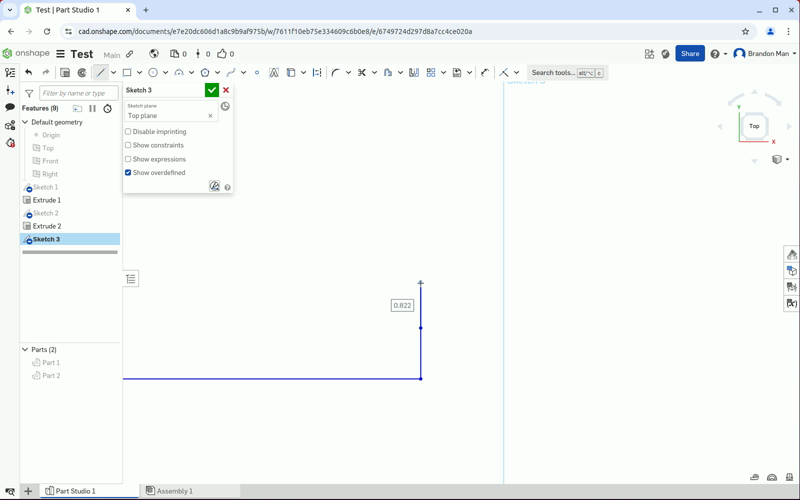
scroll(-6)
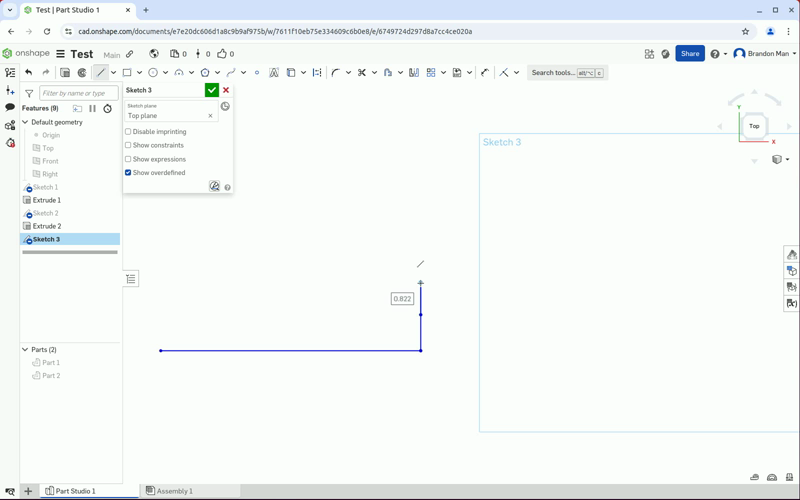
scroll(-6)
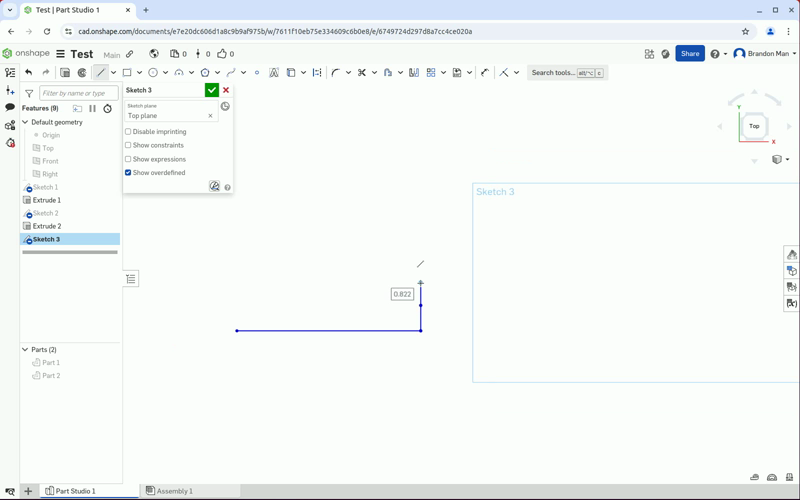
scroll(-6)
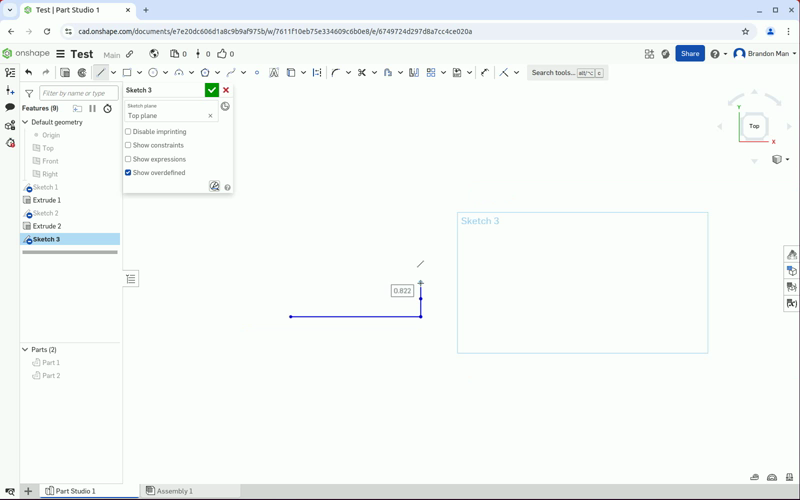
scroll(-6)
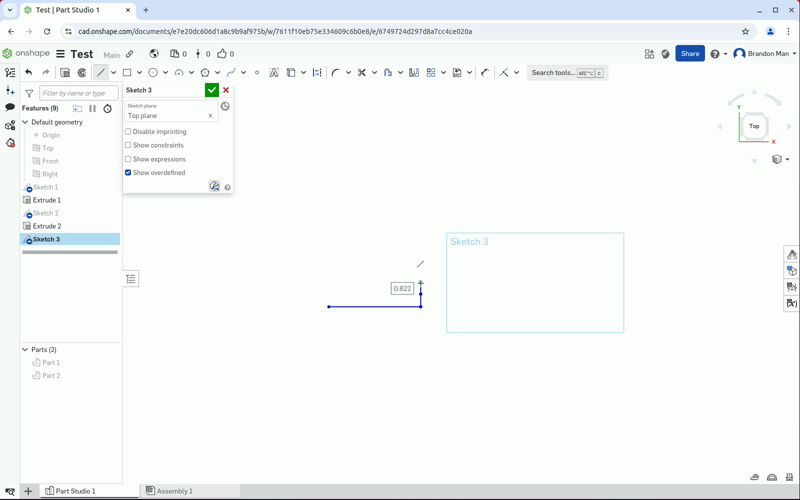
scroll(-6)
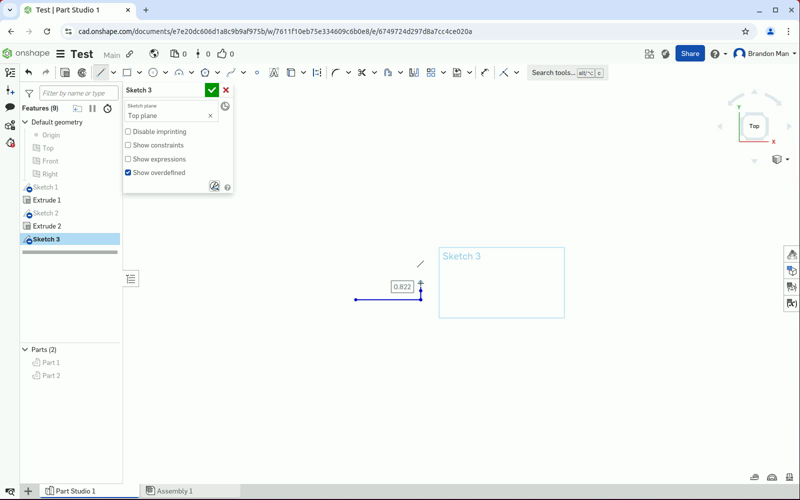
scroll(-6)
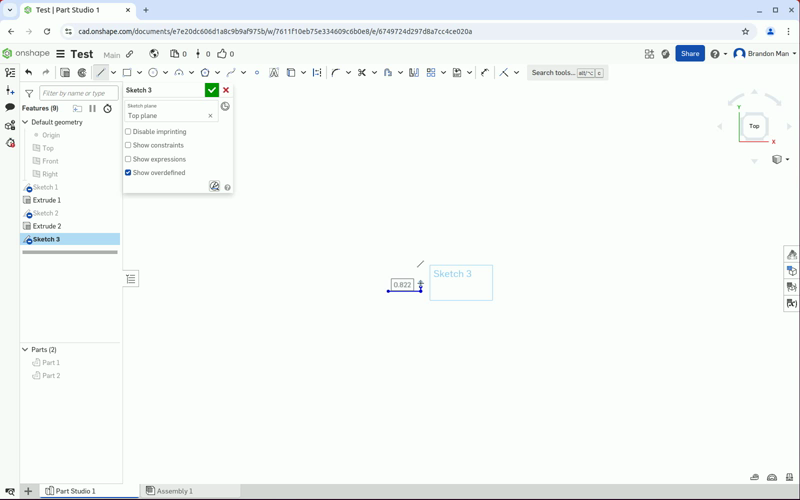
key_up(shift)
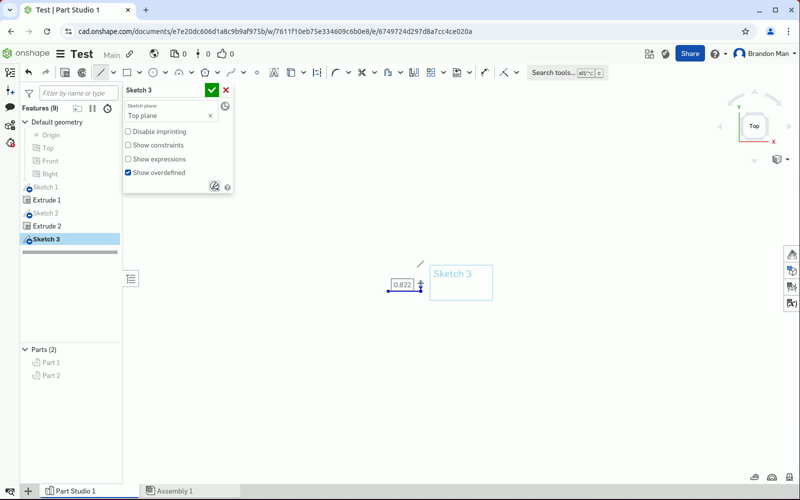
key_down(shift)
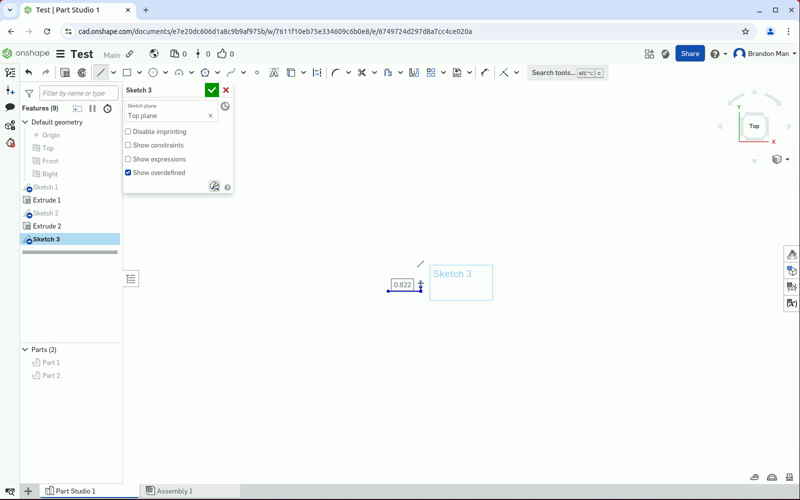
mouse_move(450, 282)
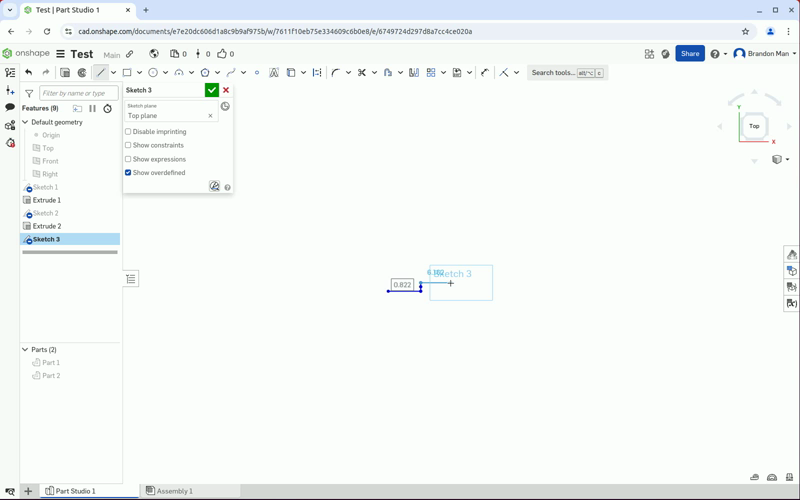
mouse_move(415, 282)
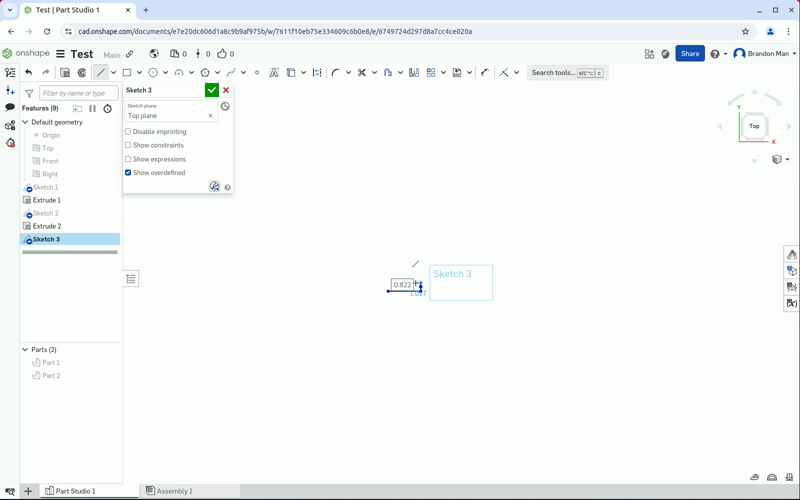
scroll(6)
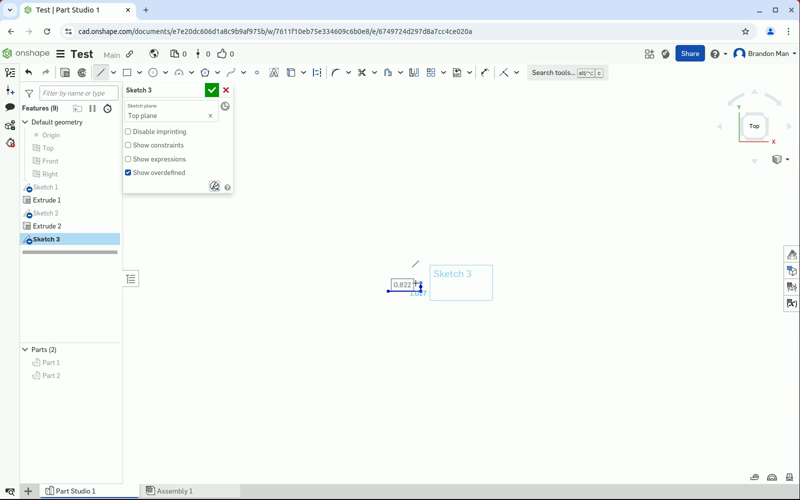
scroll(6)
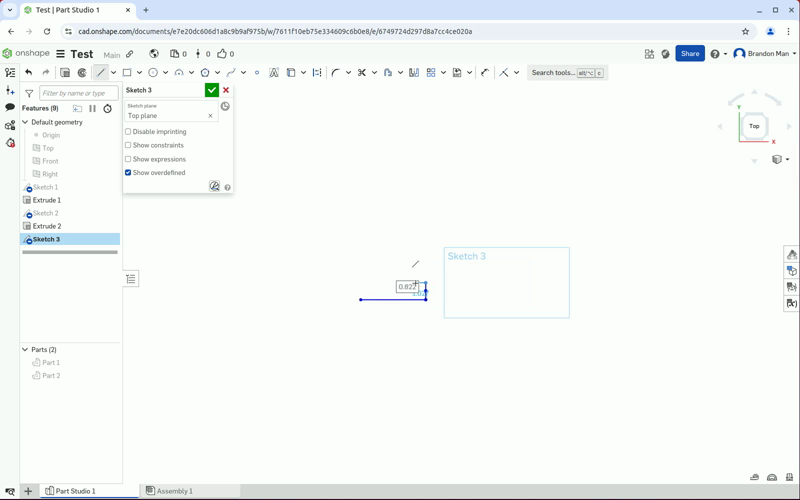
scroll(6)
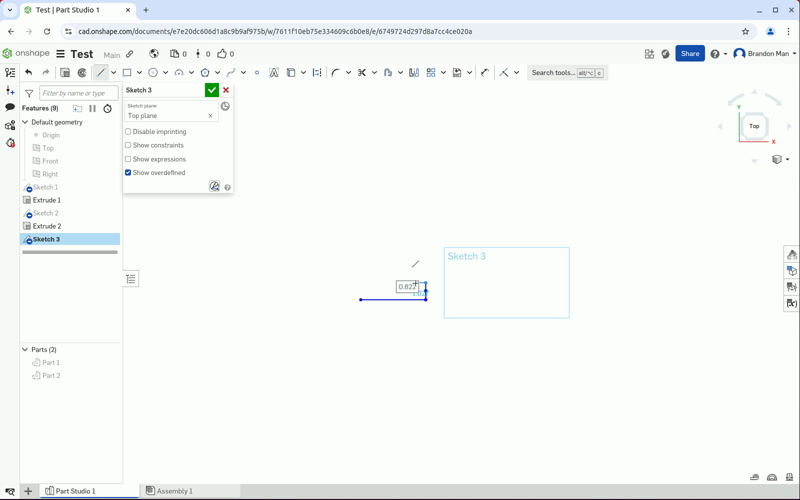
scroll(6)
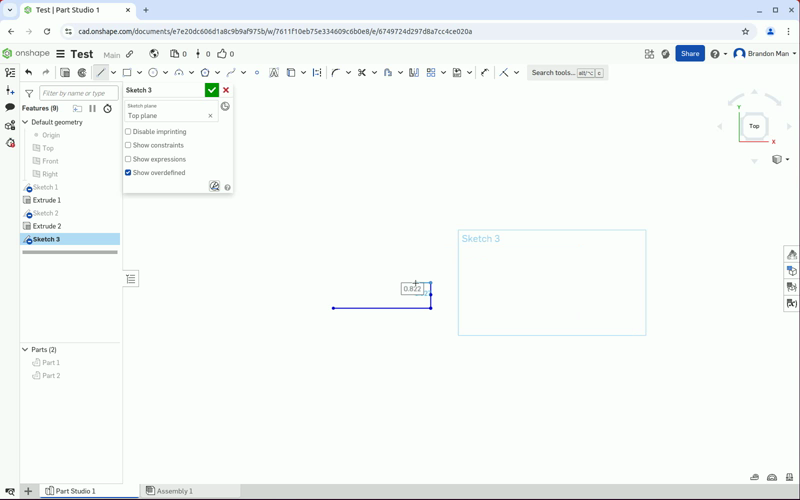
scroll(6)
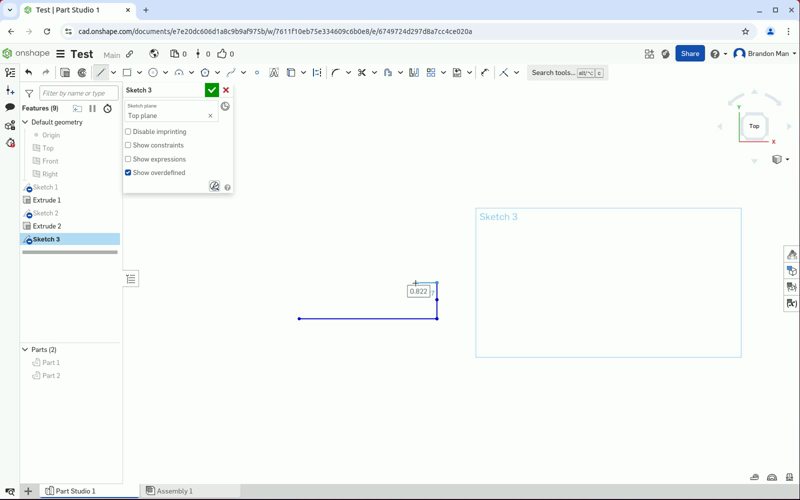
scroll(6)
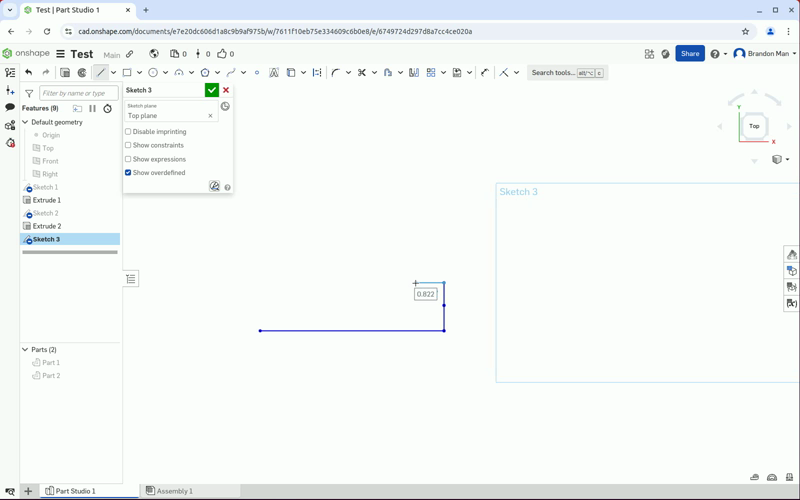
scroll(6)
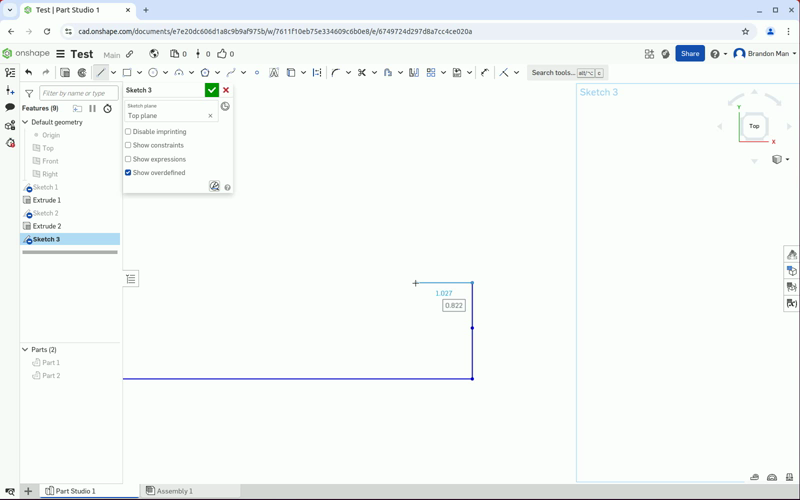
click(415, 282)
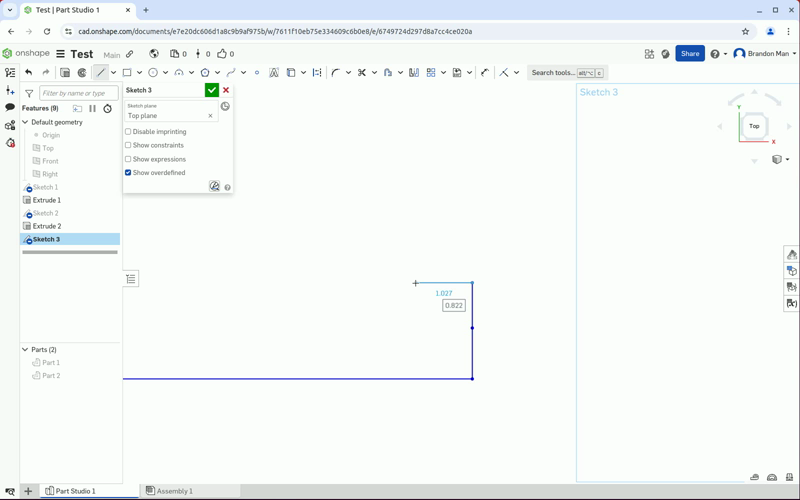
scroll(-6)
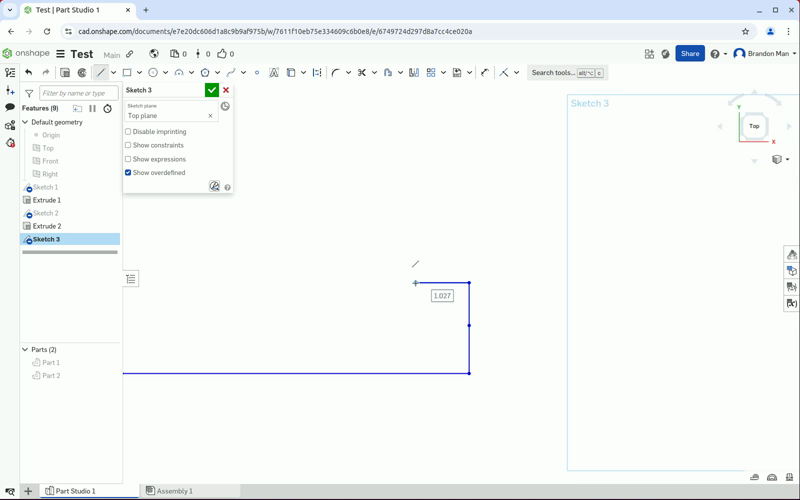
scroll(-6)
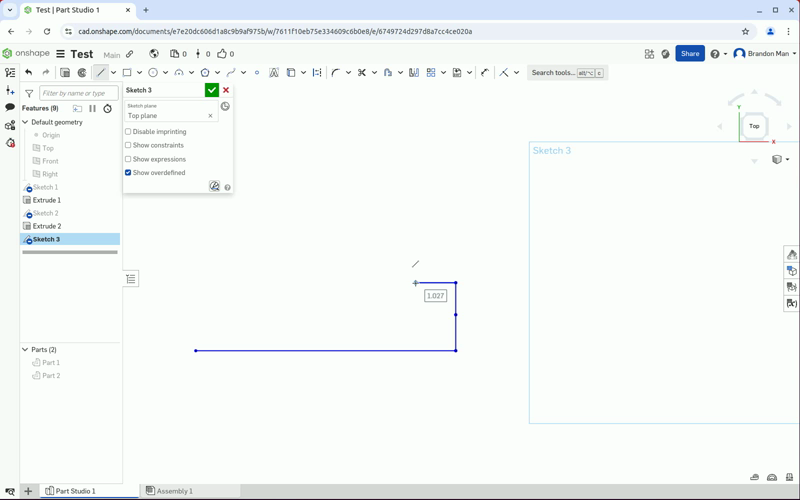
scroll(-6)
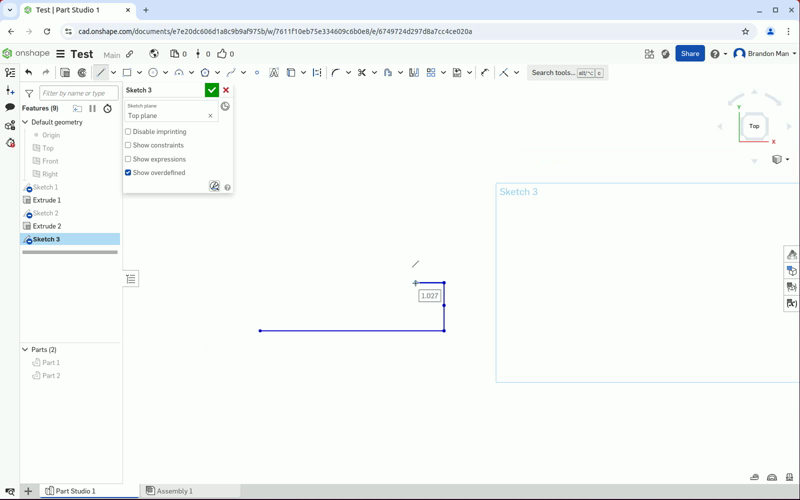
scroll(-6)
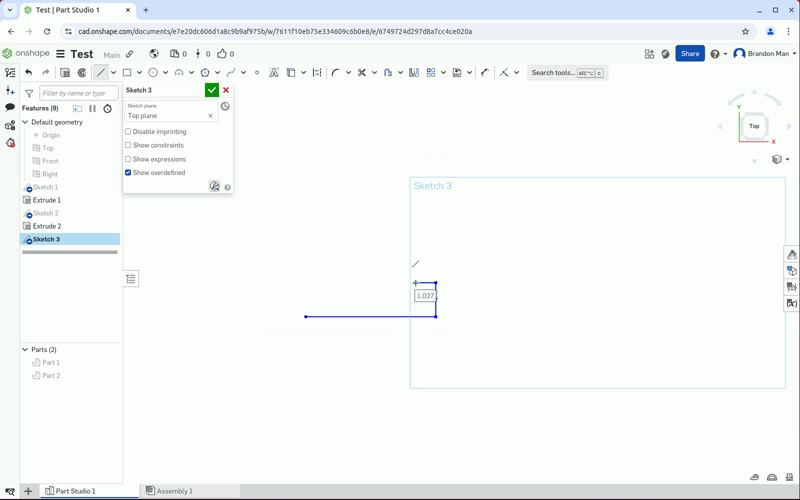
scroll(-6)
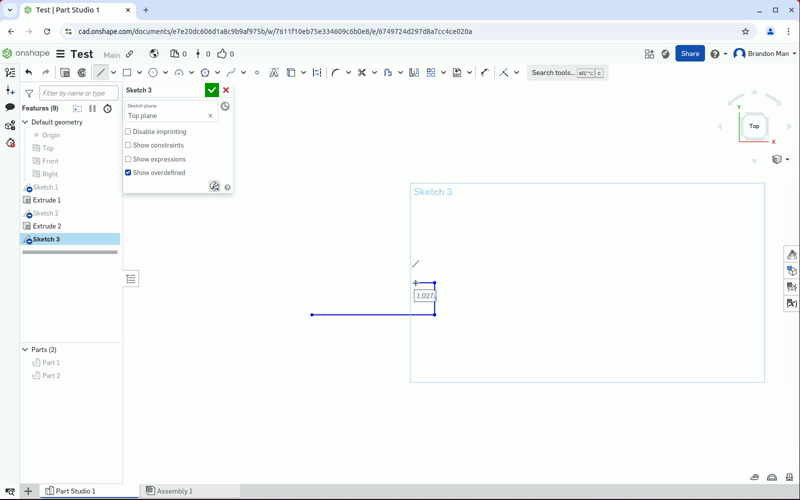
scroll(-6)
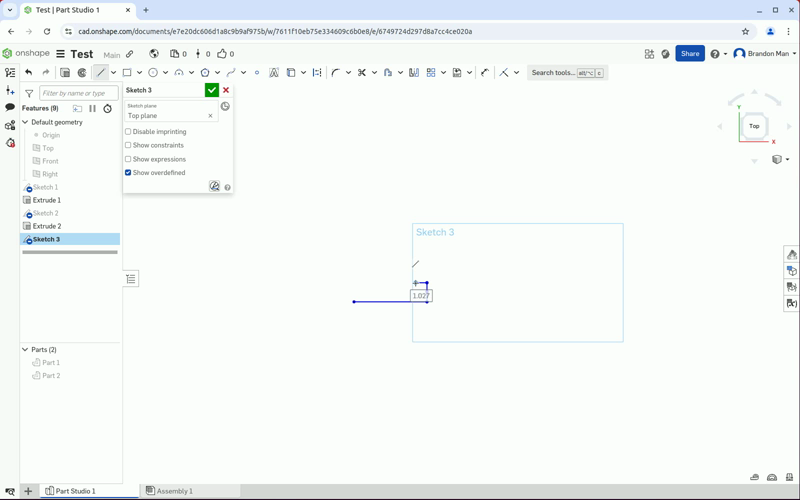
scroll(-6)
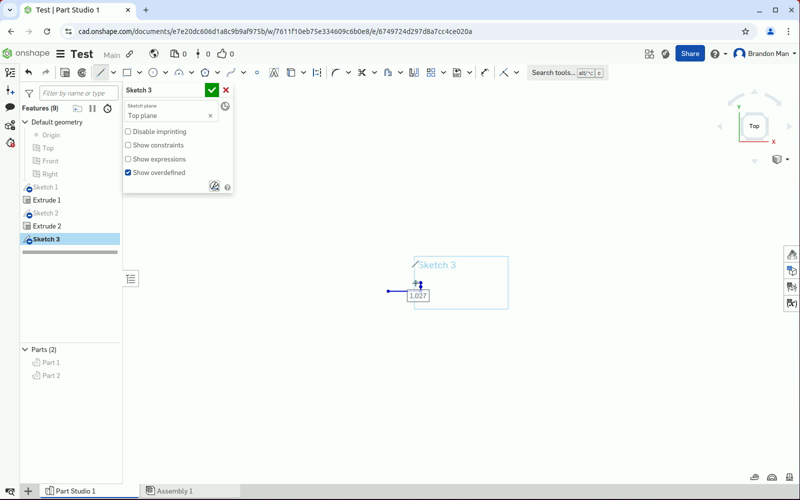
key_up(shift)
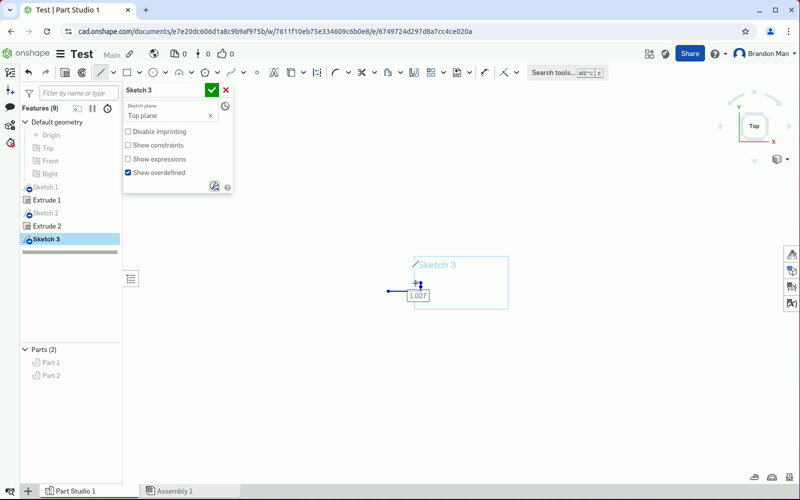
key_down(shift)
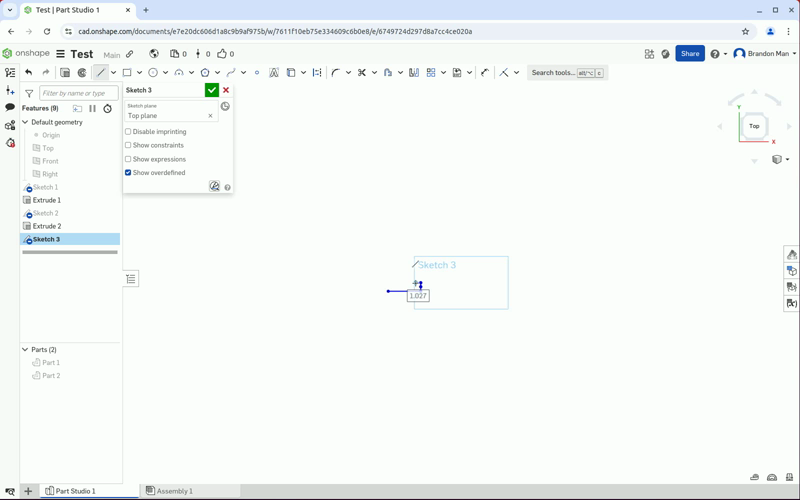
mouse_move(445, 282)
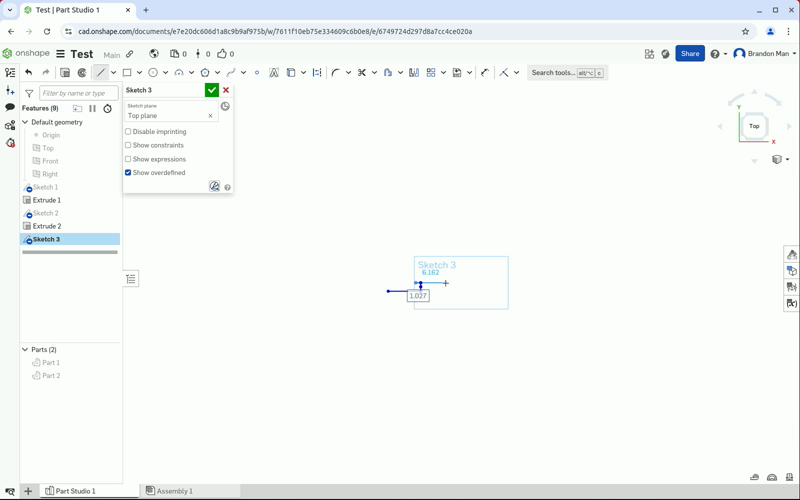
mouse_move(392, 282)
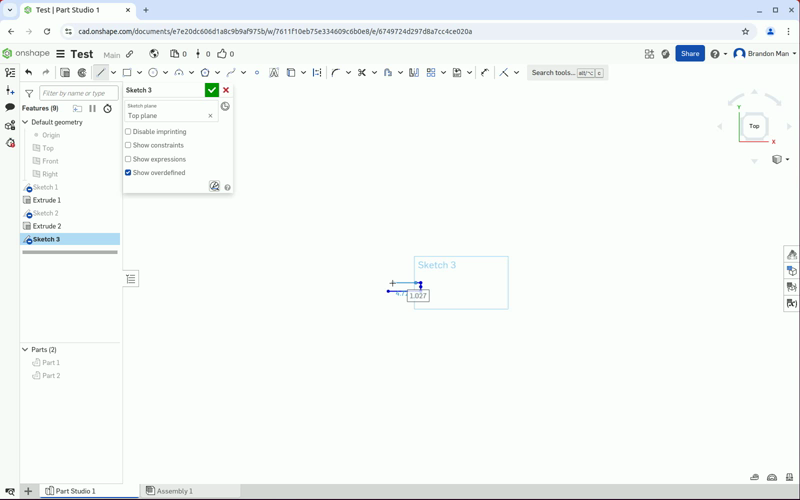
click(392, 282)
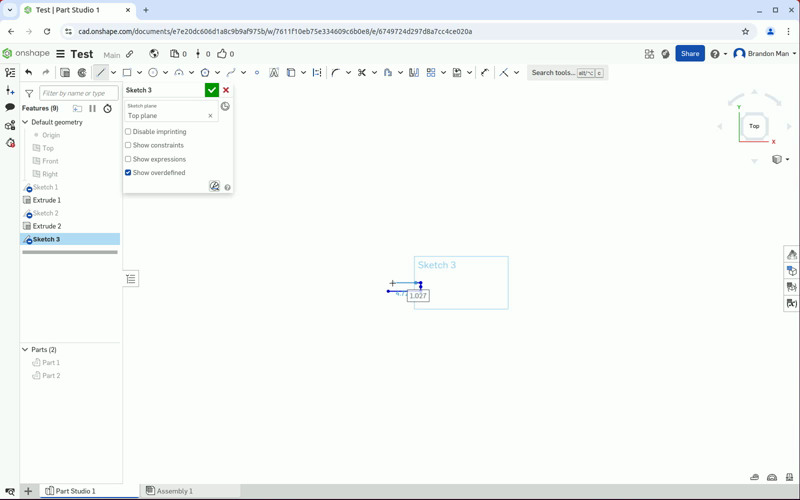
key_up(shift)
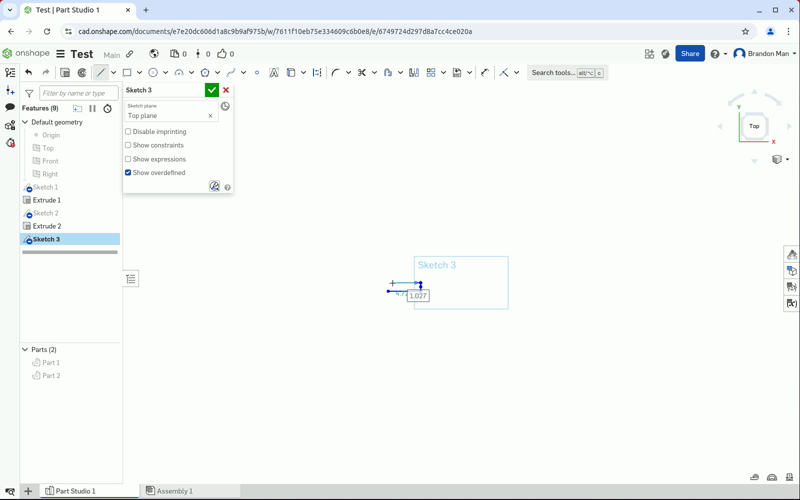
key_down(shift)
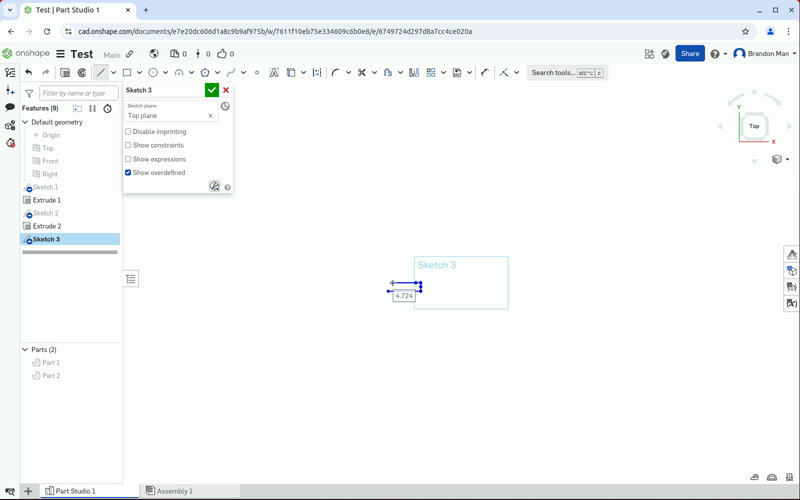
mouse_move(422, 282)
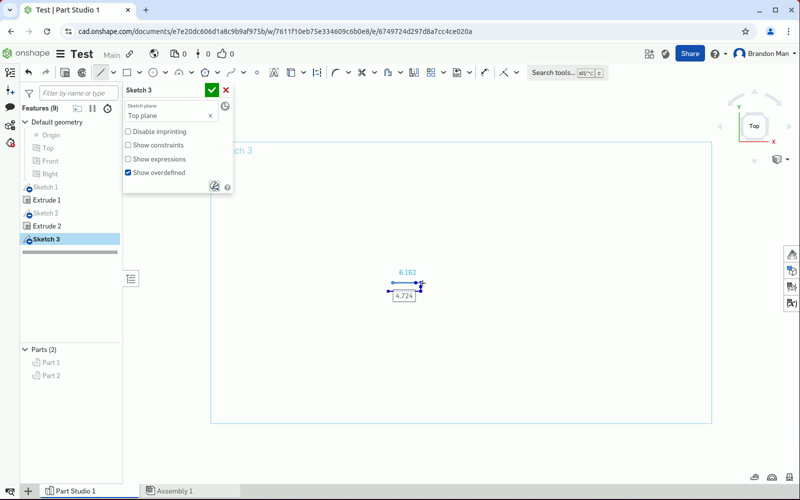
mouse_move(388, 282)
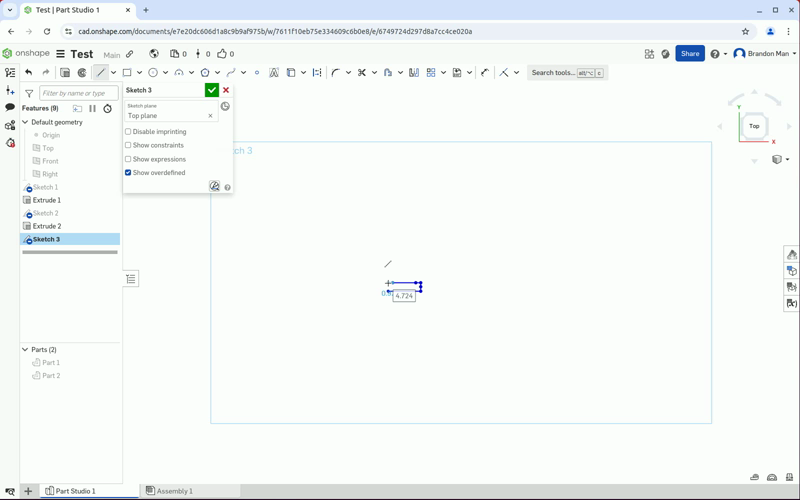
scroll(6)
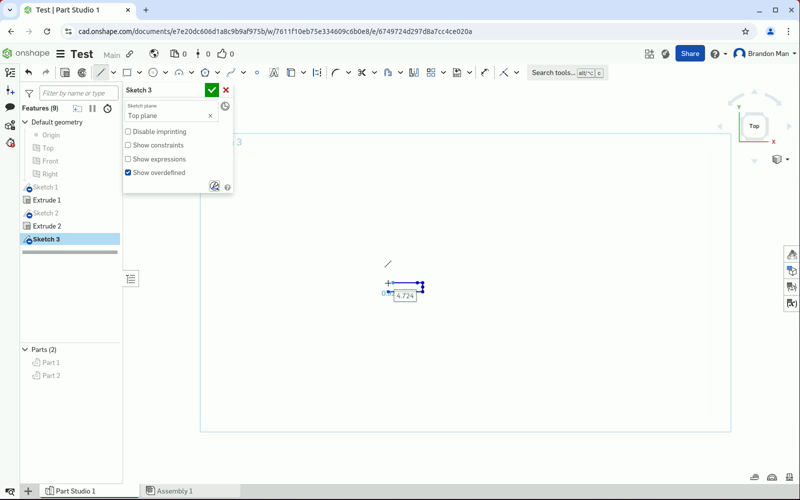
scroll(6)
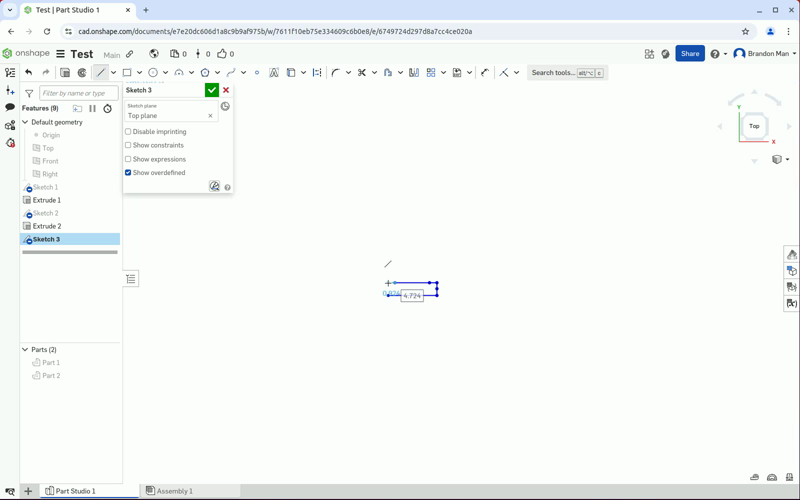
scroll(6)
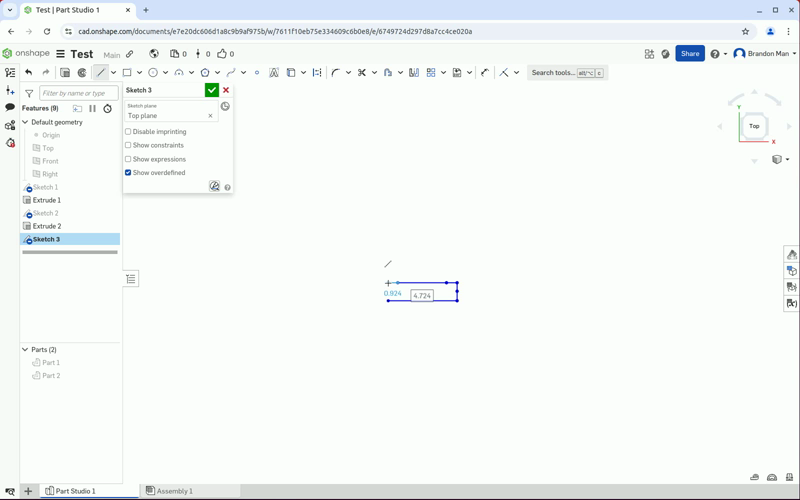
scroll(6)
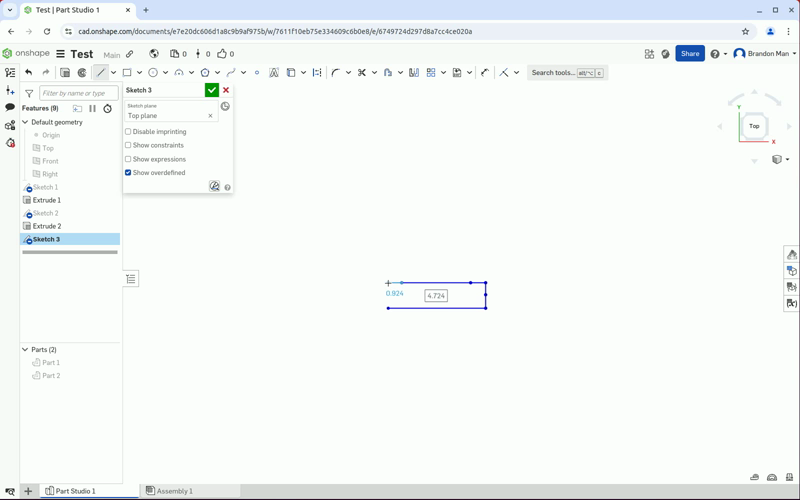
scroll(6)
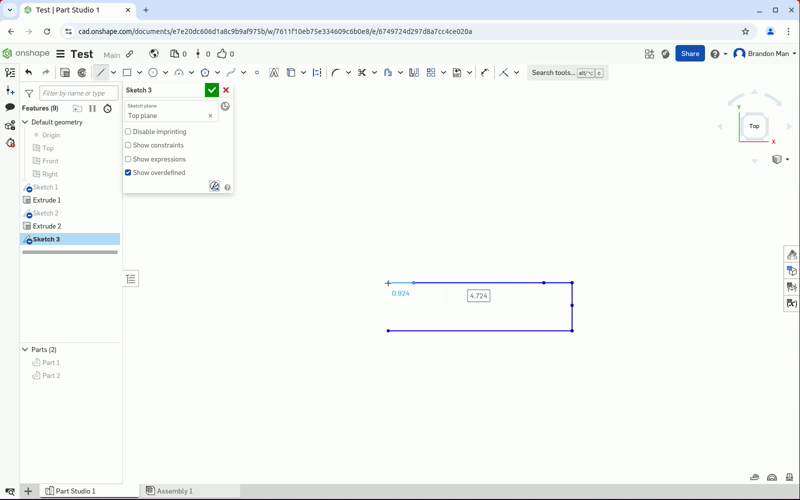
scroll(6)
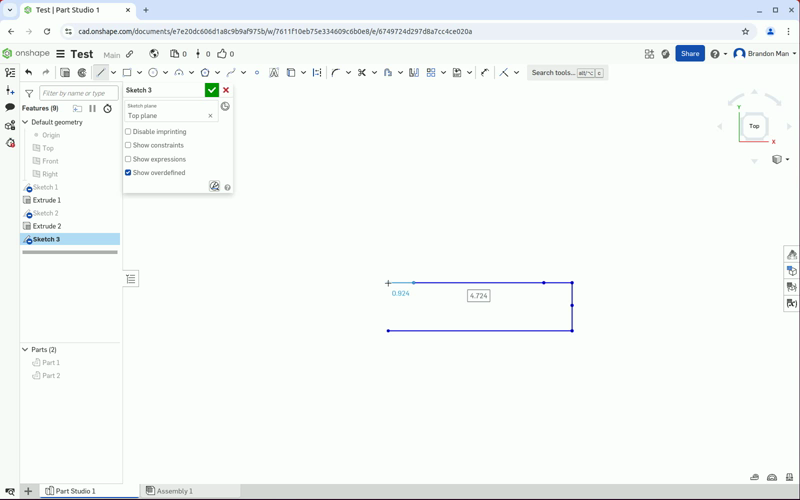
scroll(6)
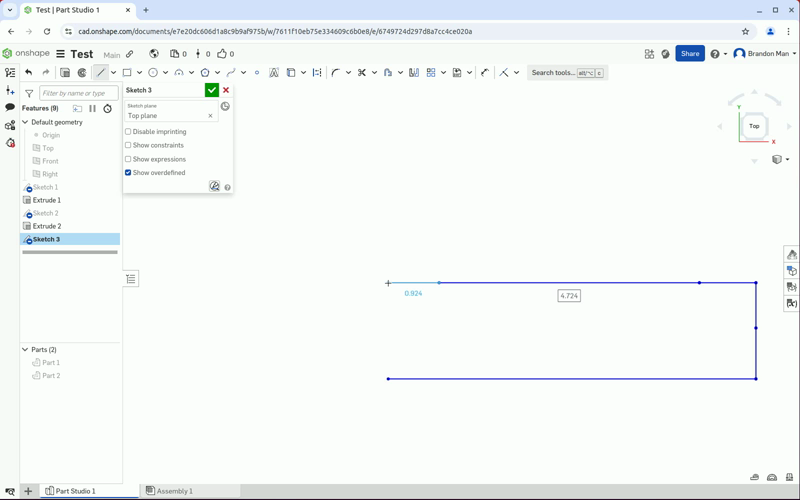
click(388, 282)
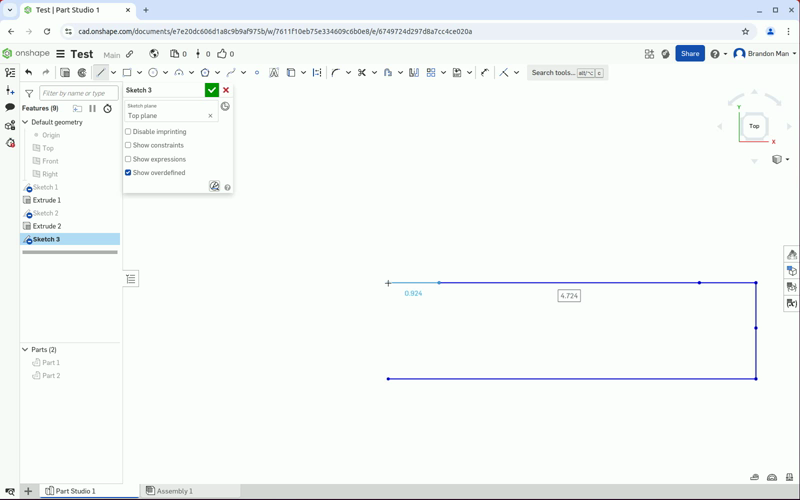
scroll(-6)
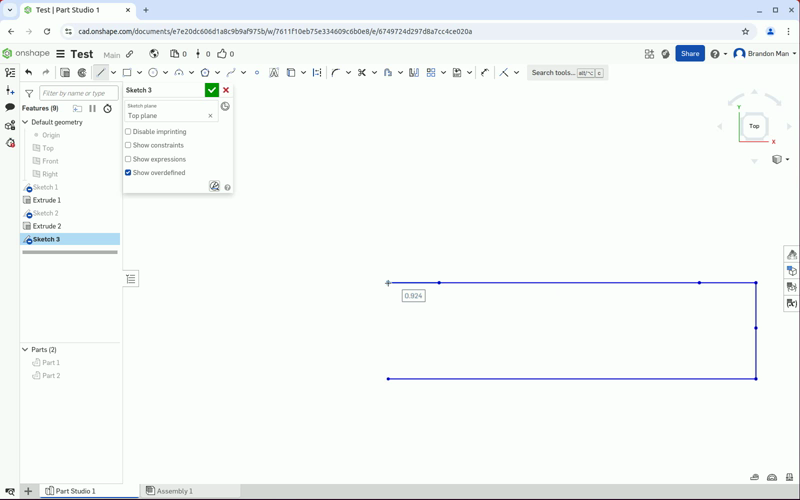
scroll(-6)
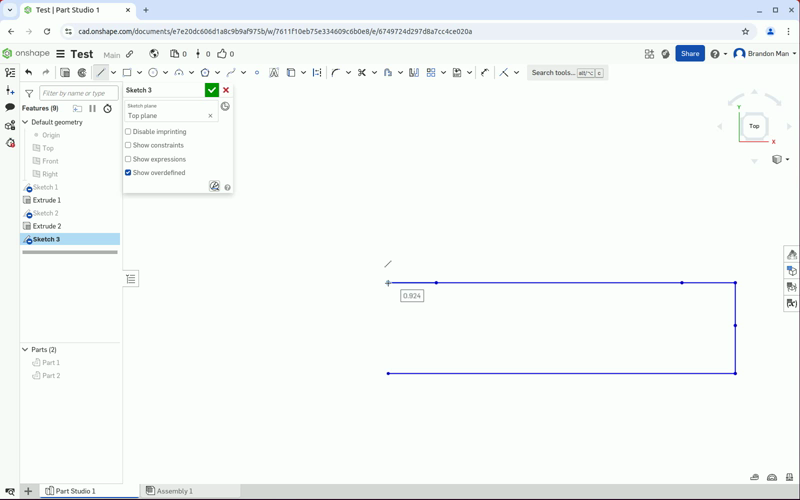
scroll(-6)
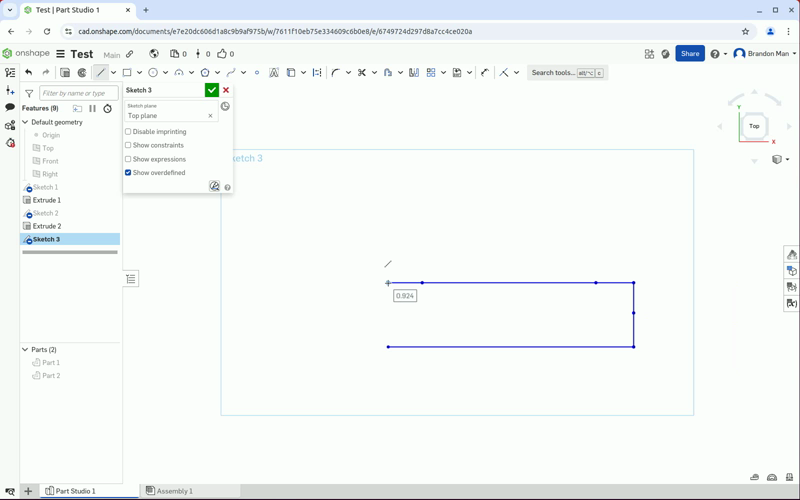
scroll(-6)
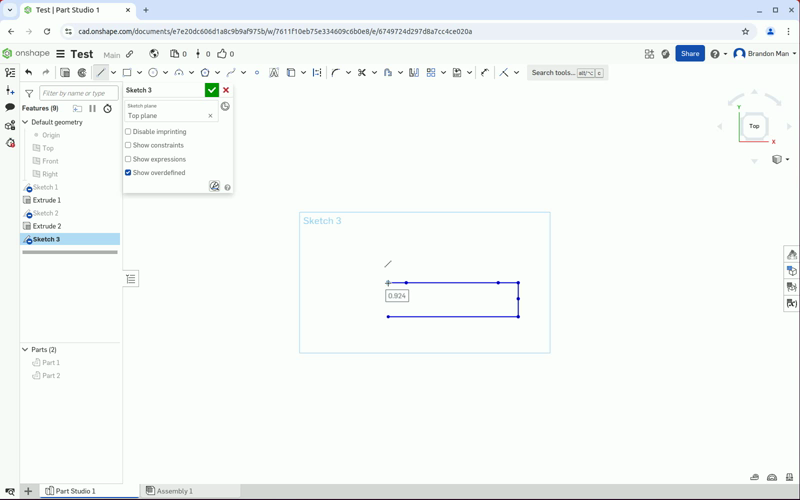
scroll(-6)
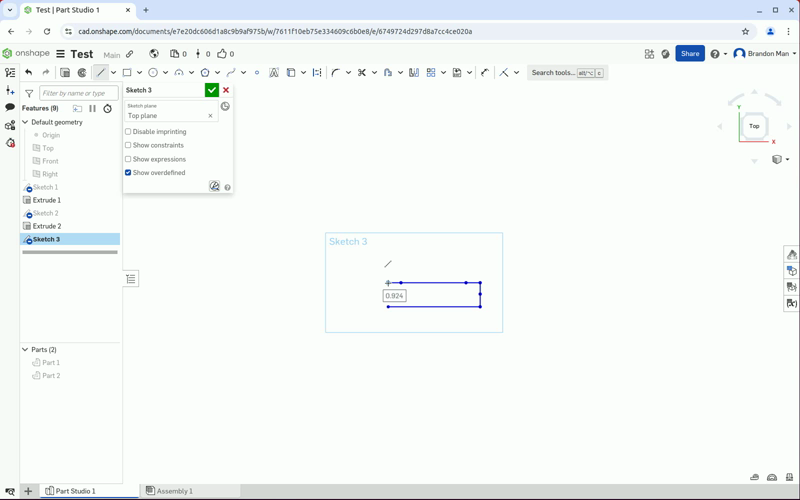
scroll(-6)
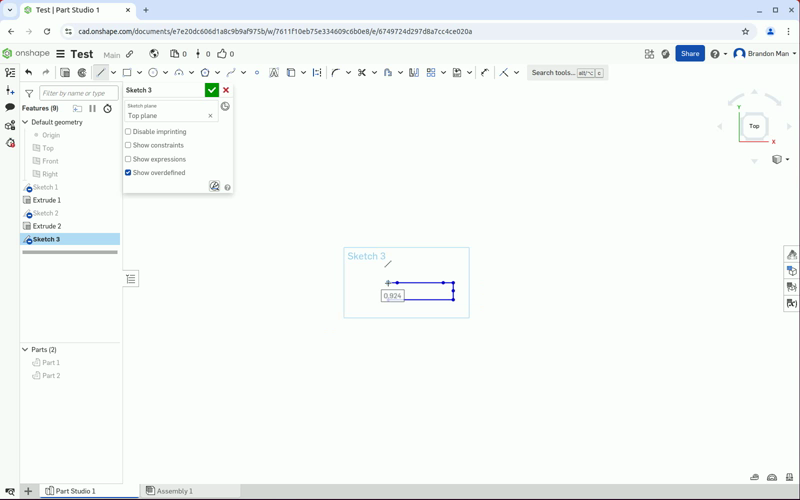
scroll(-6)
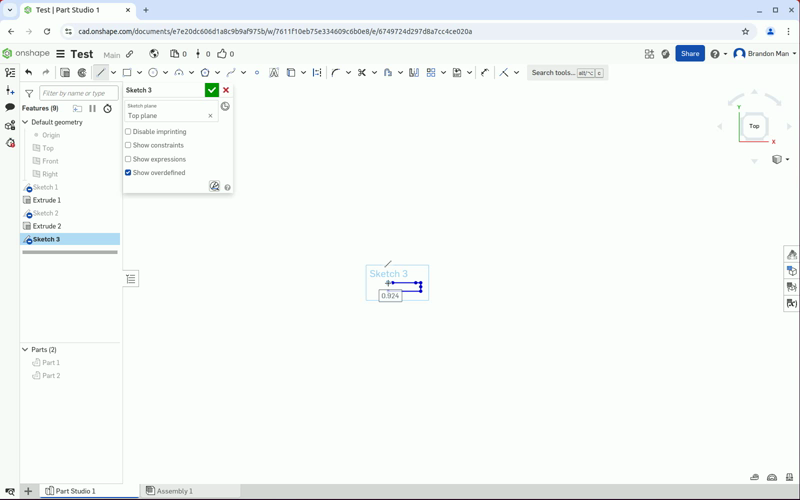
key_up(shift)
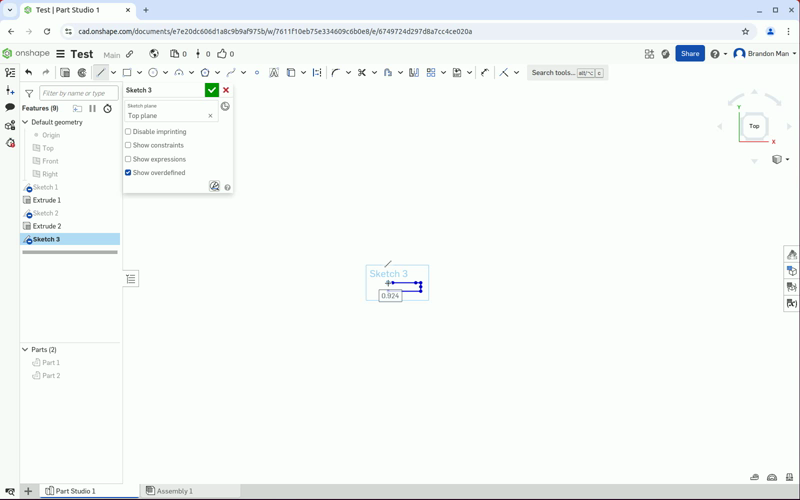
key_down(shift)
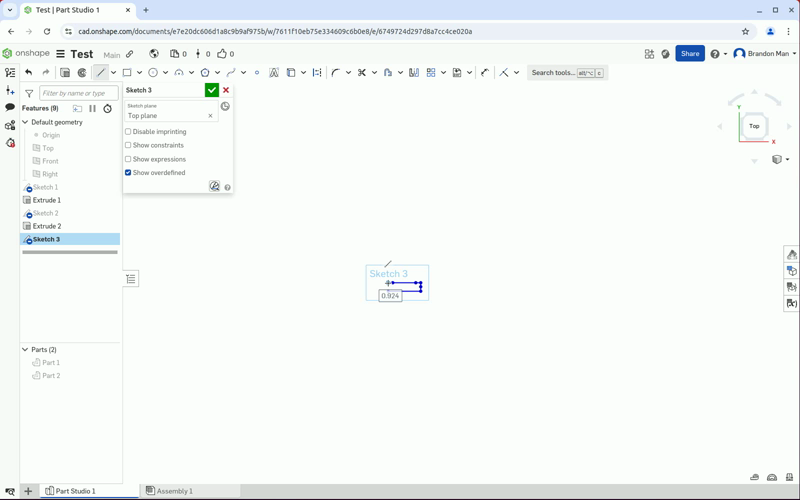
mouse_move(418, 282)
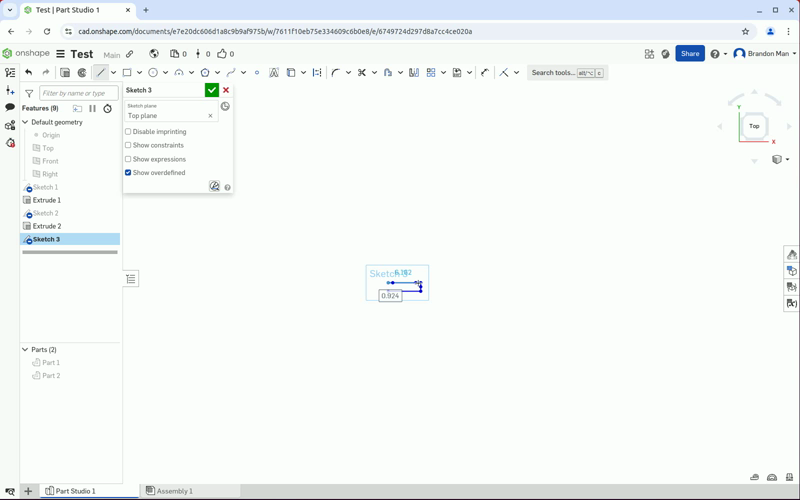
mouse_move(388, 286)
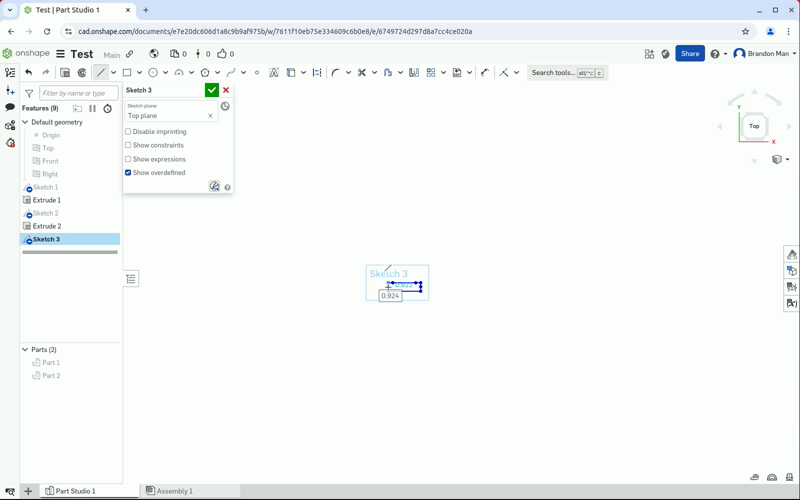
scroll(6)
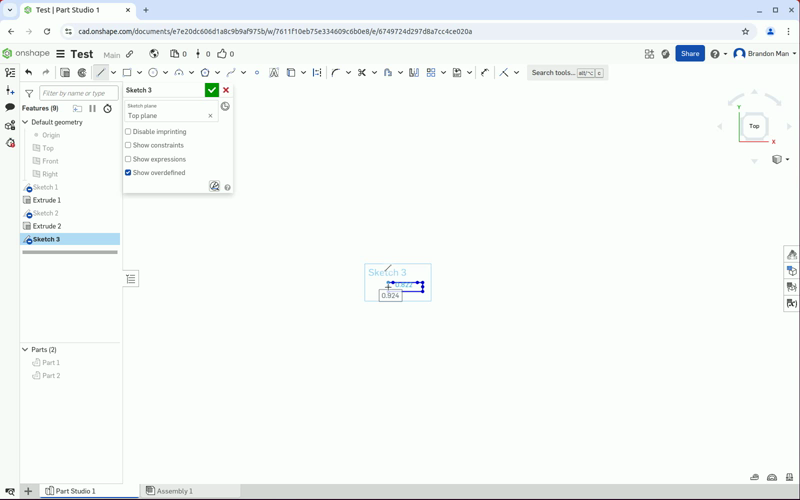
scroll(6)
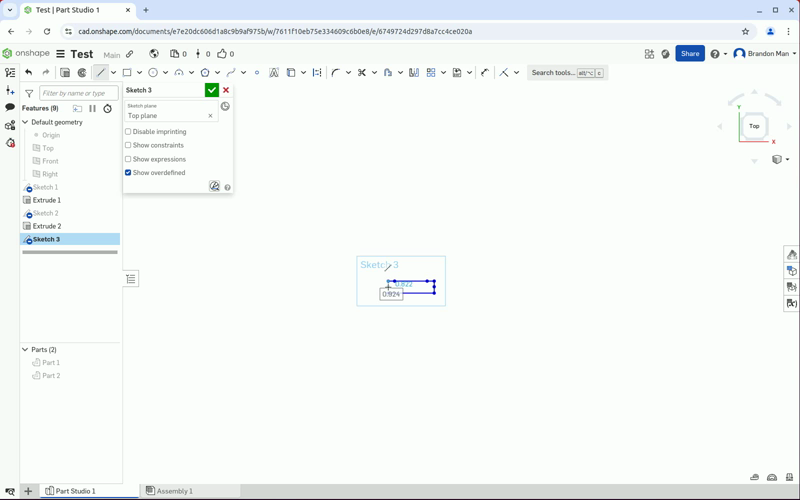
scroll(6)
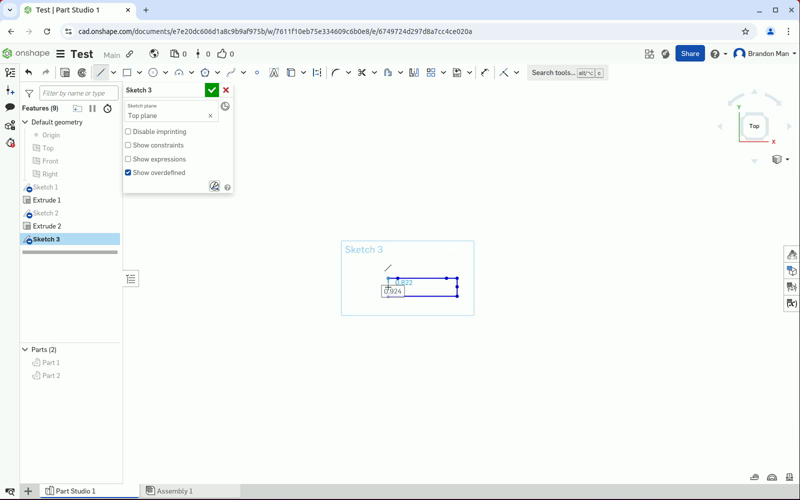
scroll(6)
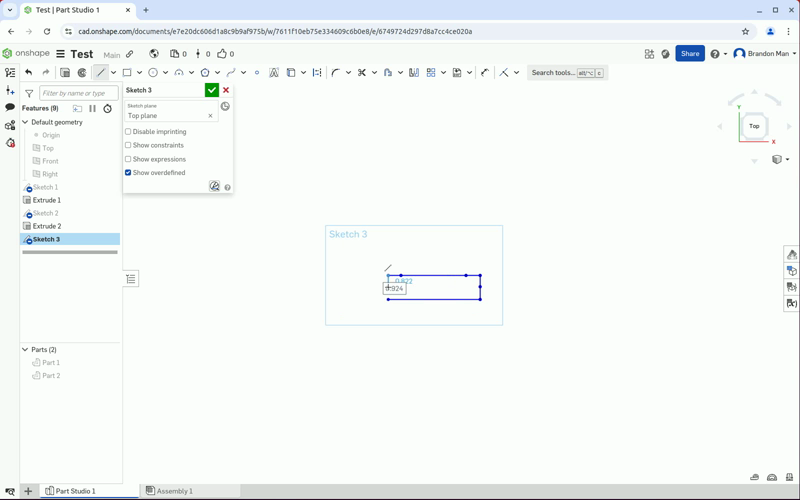
scroll(6)
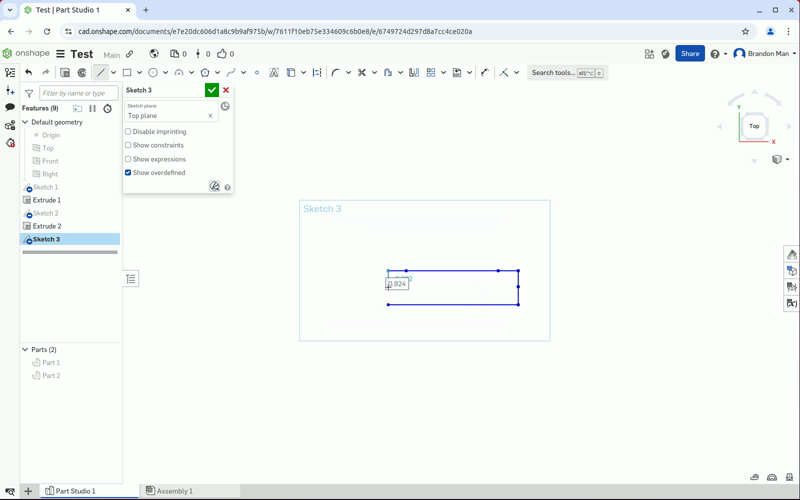
scroll(6)
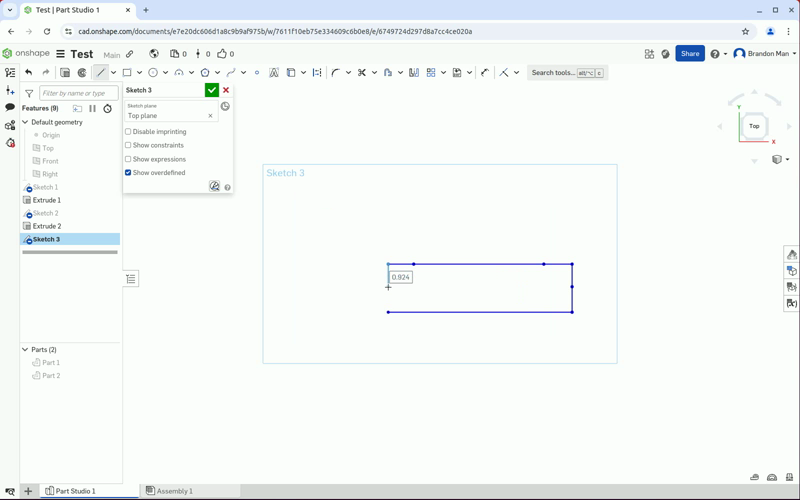
scroll(6)
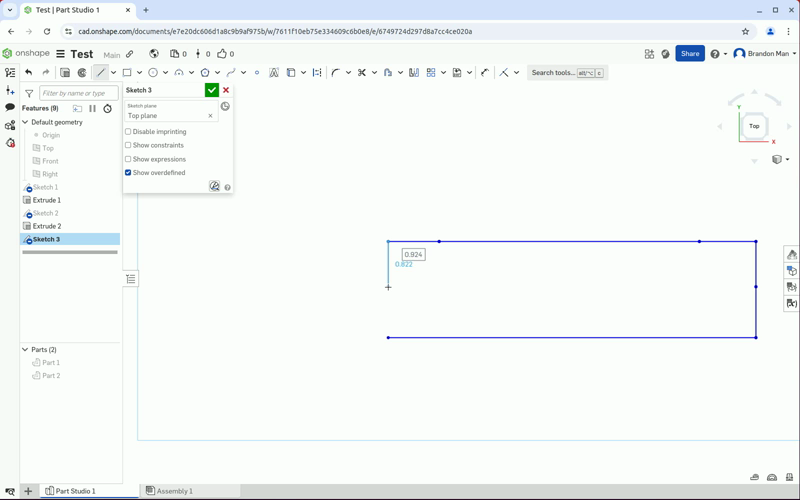
click(388, 286)
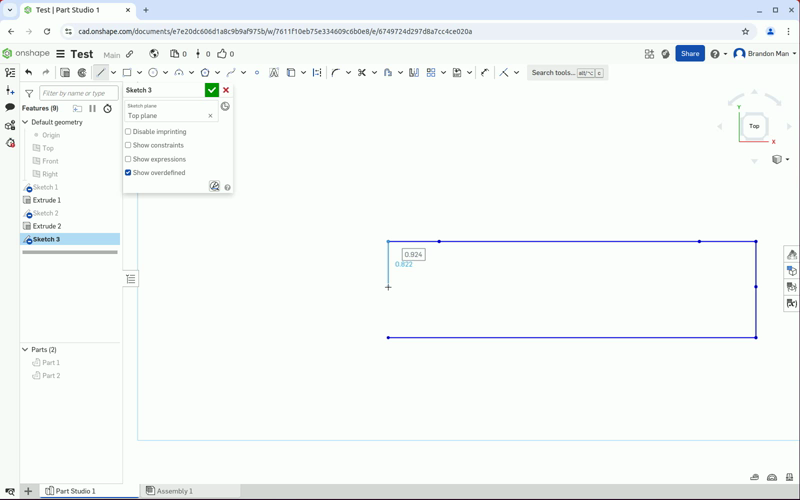
scroll(-6)
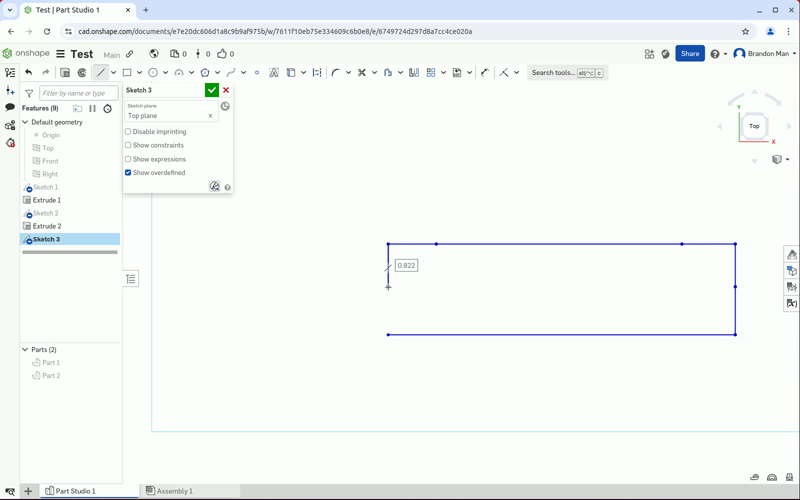
scroll(-6)
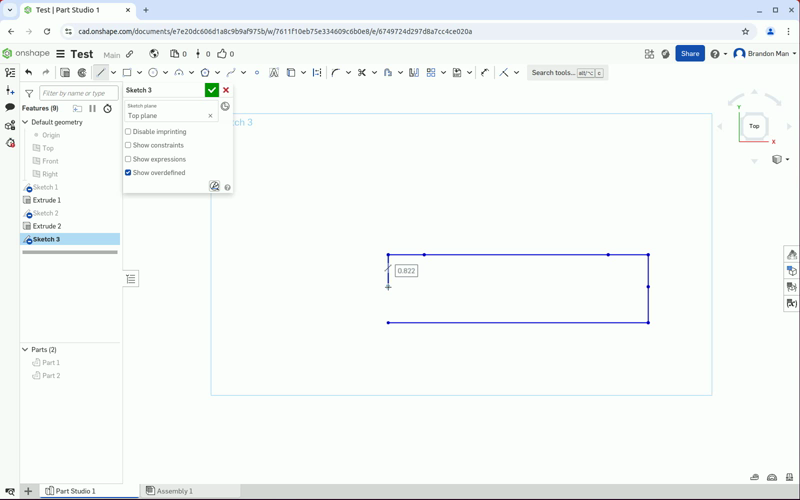
scroll(-6)
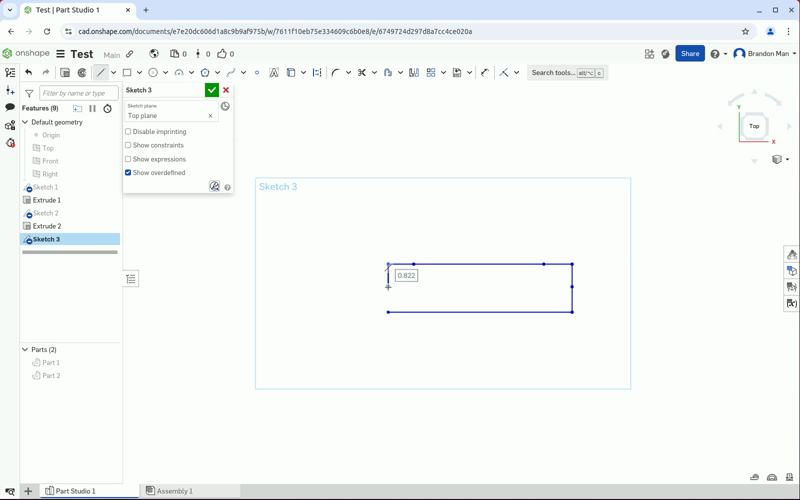
scroll(-6)
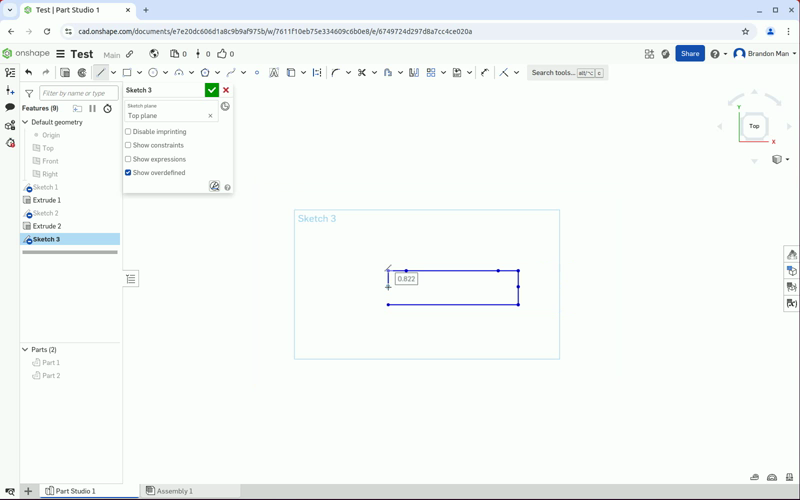
scroll(-6)
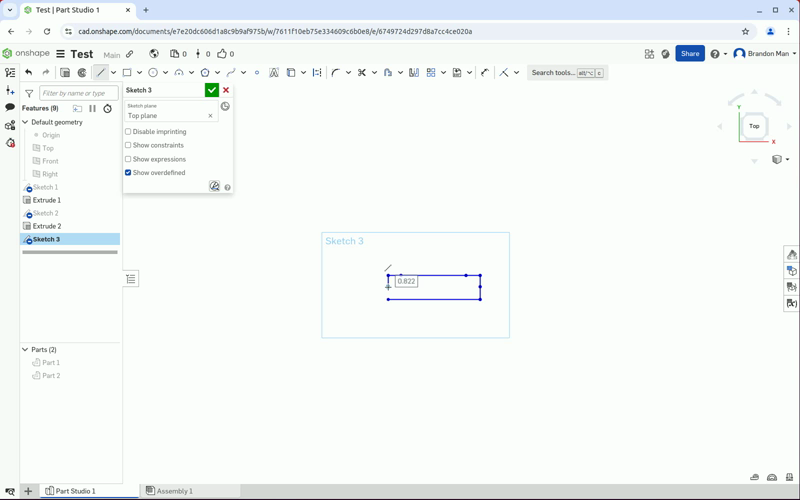
scroll(-6)
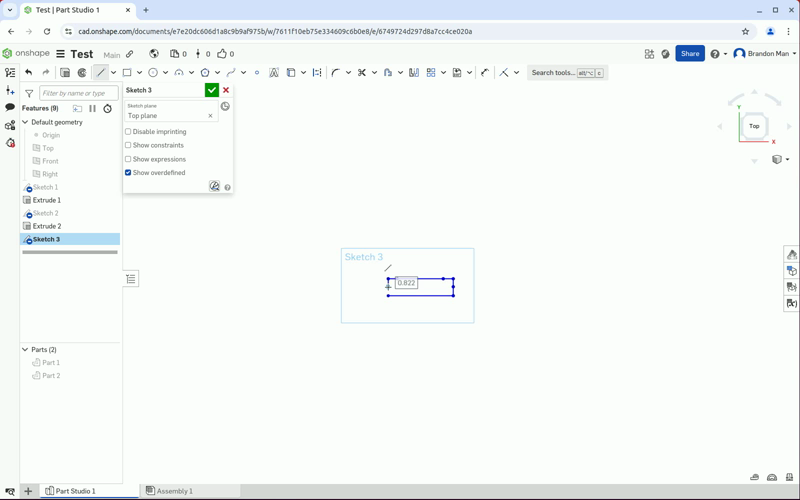
scroll(-6)
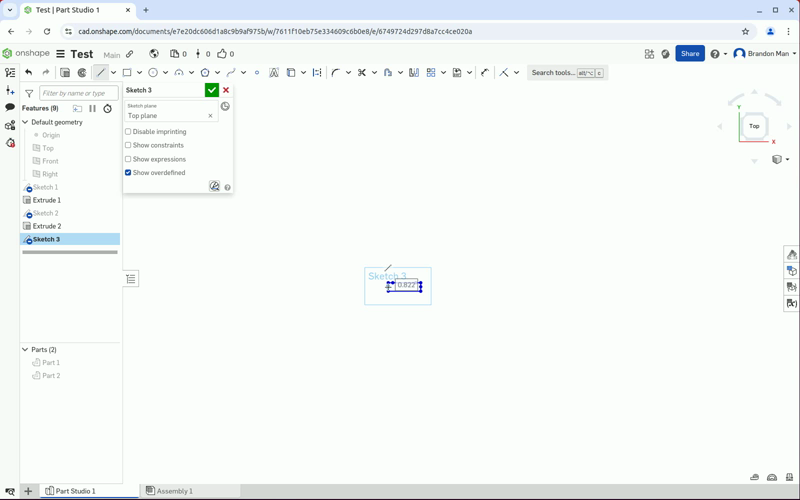
key_up(shift)
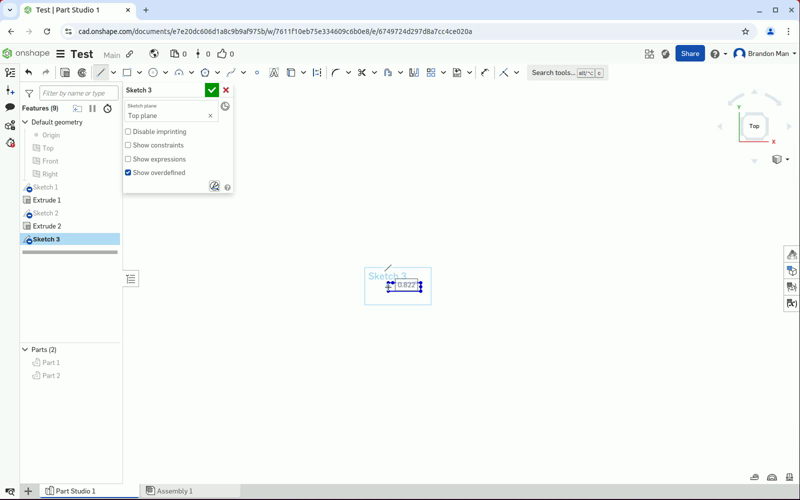
mouse_move(418, 286)
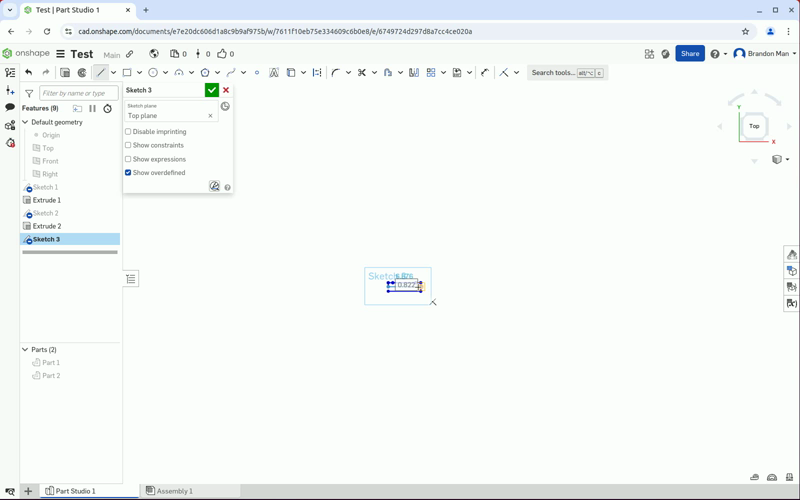
key_down(shift)
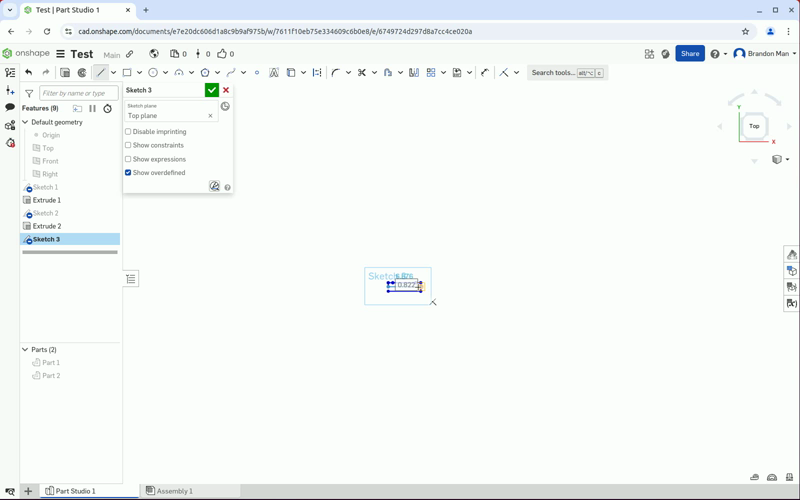
mouse_move(388, 291)
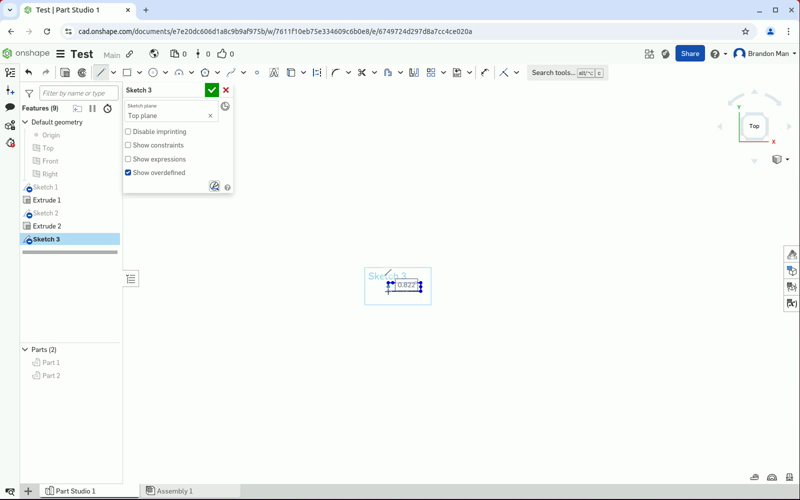
scroll(6)
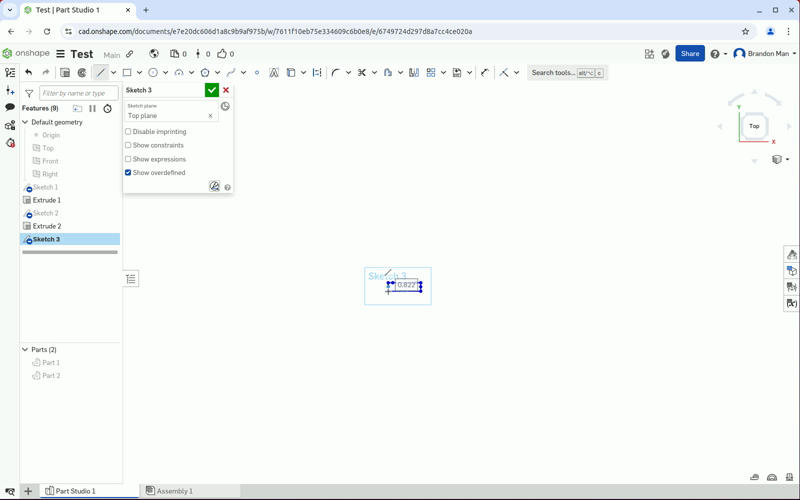
scroll(6)
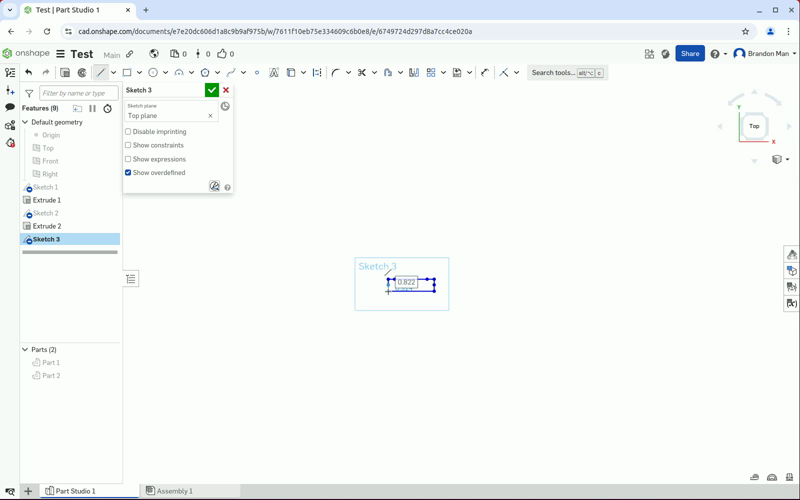
scroll(6)
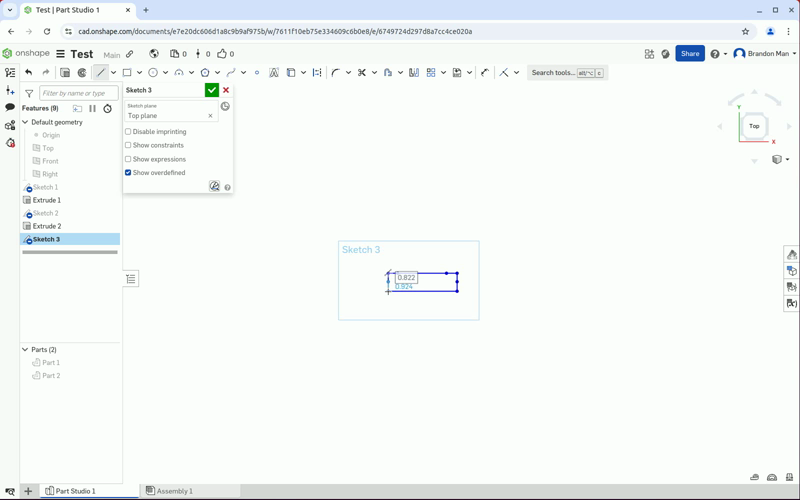
scroll(6)
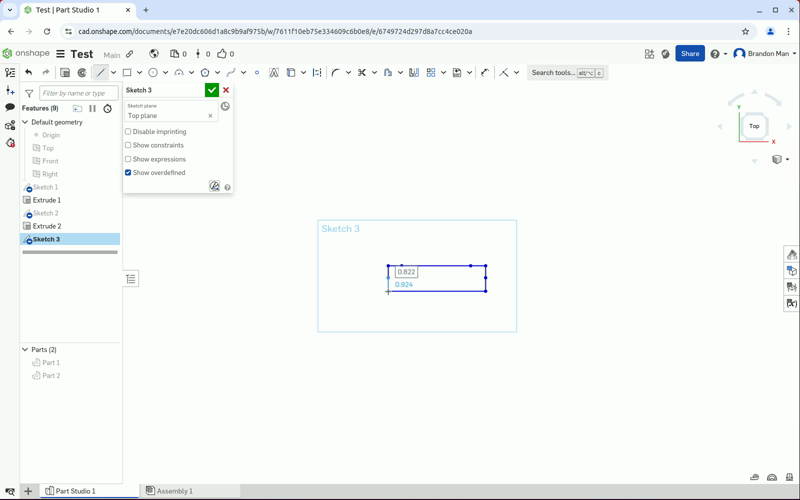
scroll(6)
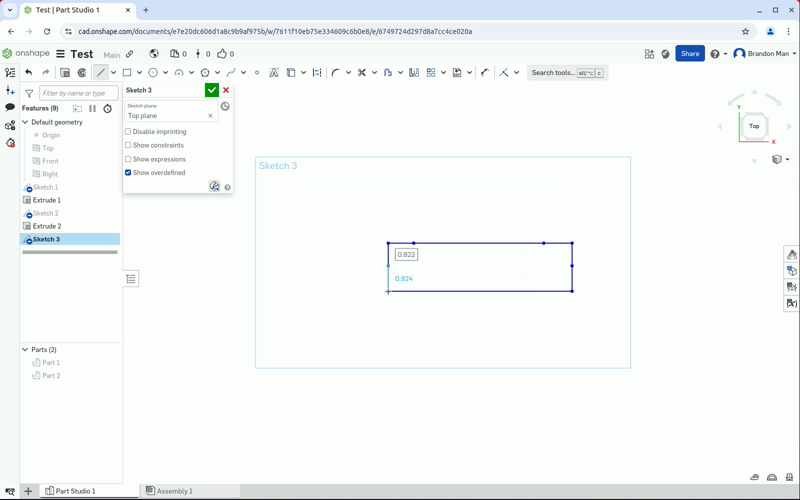
scroll(6)
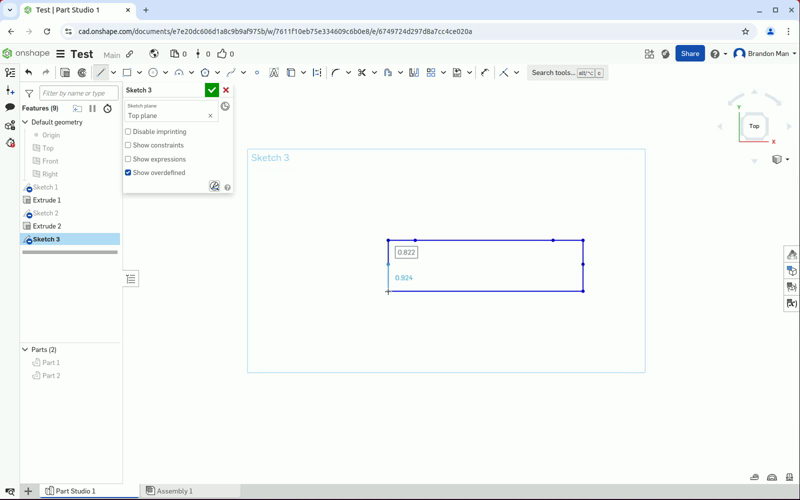
scroll(6)
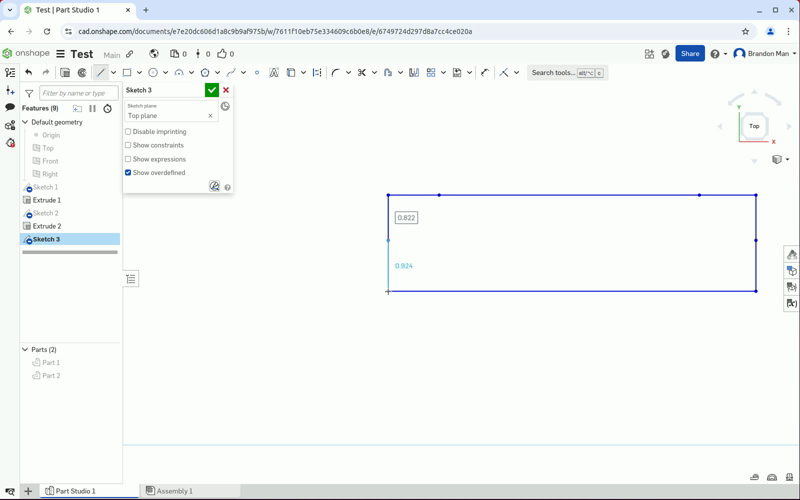
key_up(shift)
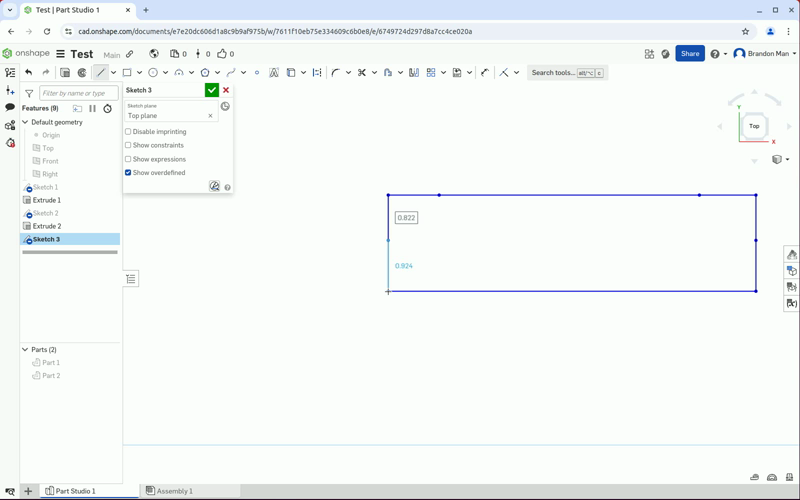
click(388, 291)
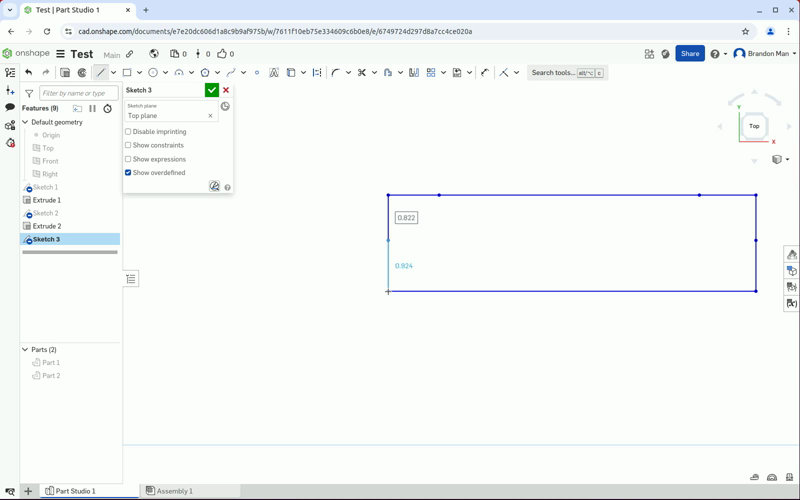
scroll(-6)
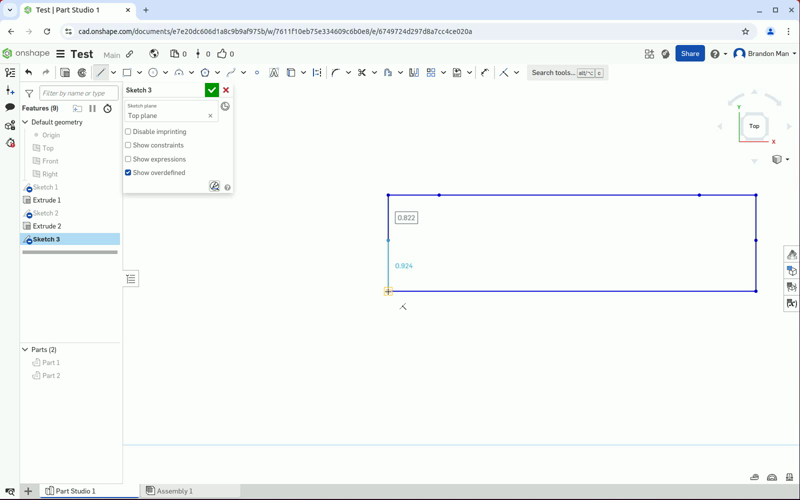
scroll(-6)
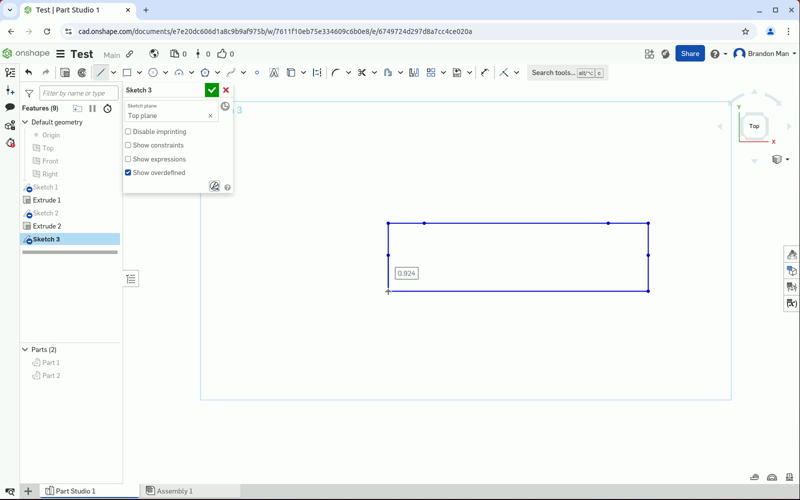
scroll(-6)
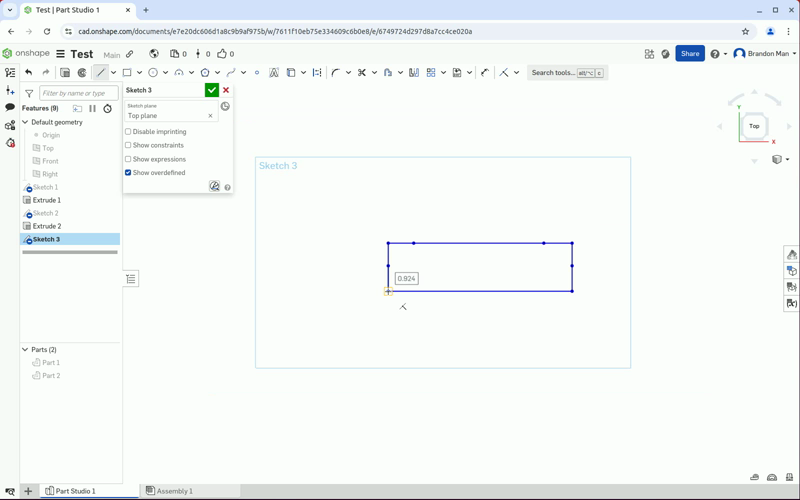
scroll(-6)
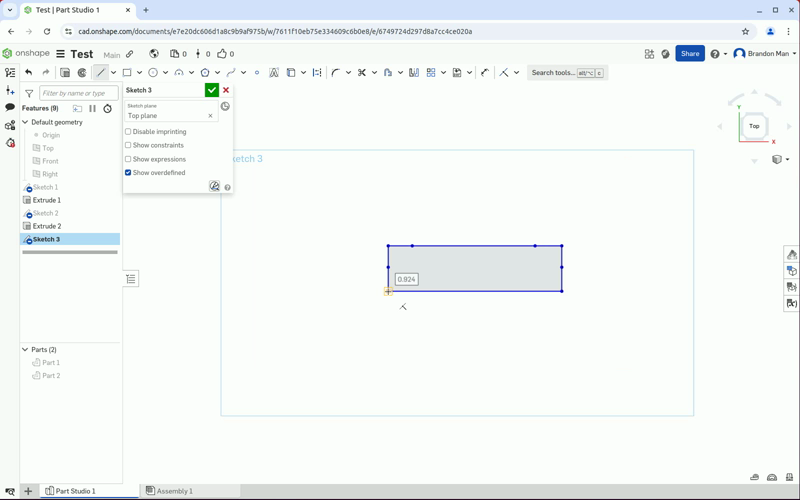
scroll(-6)
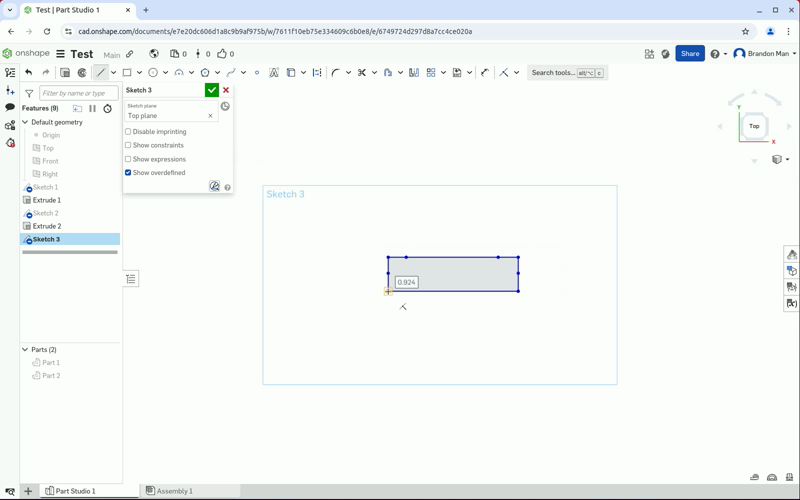
scroll(-6)
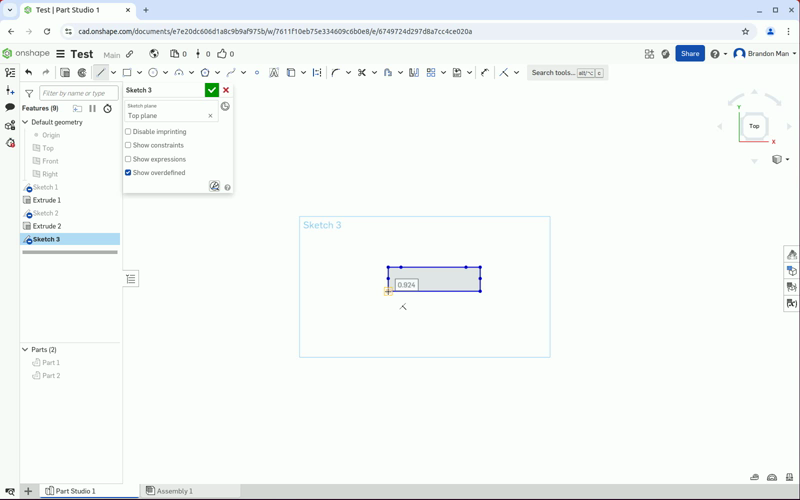
scroll(-6)
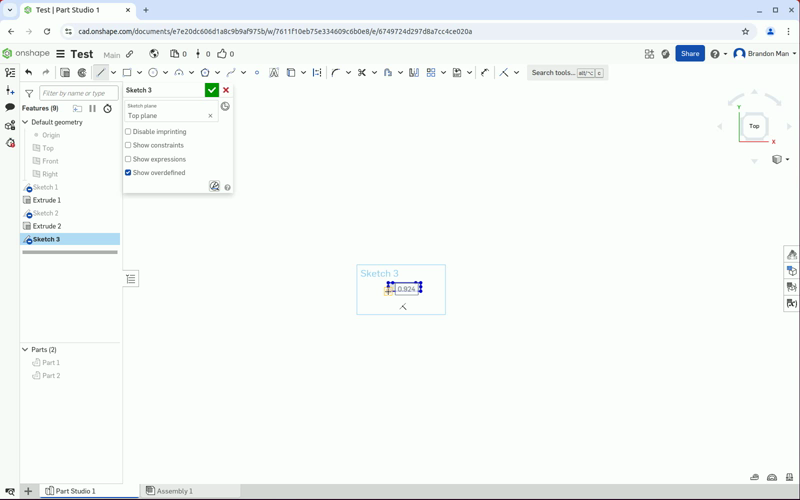
key(esc)
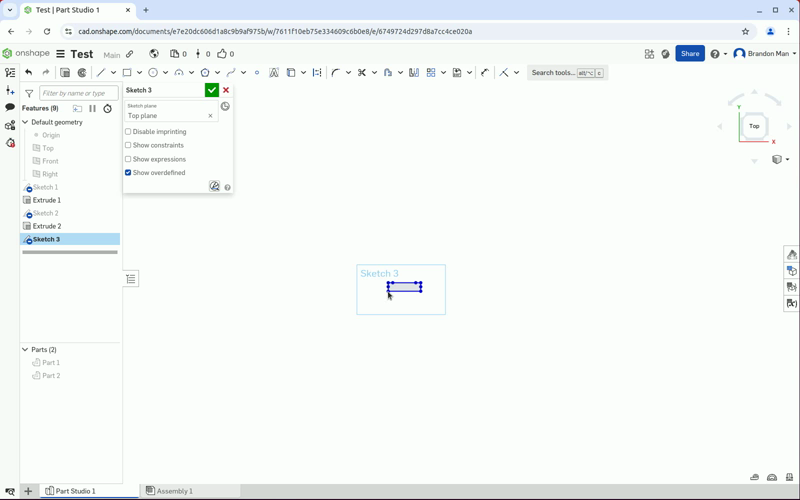
key(c)
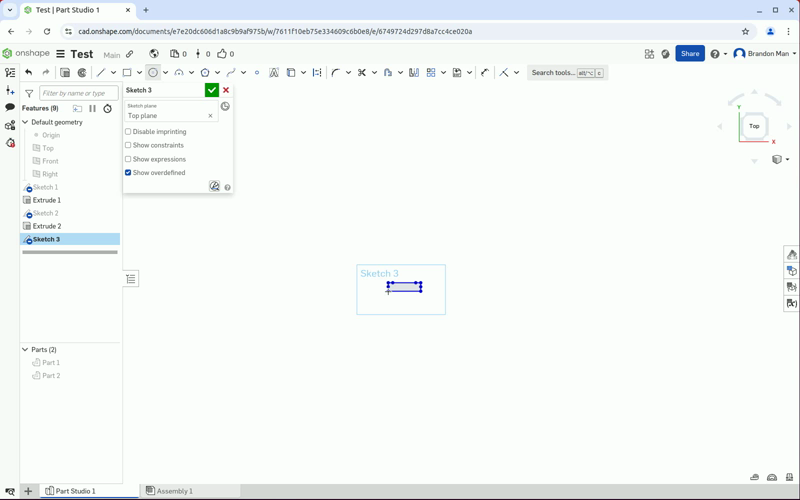
key_down(shift)
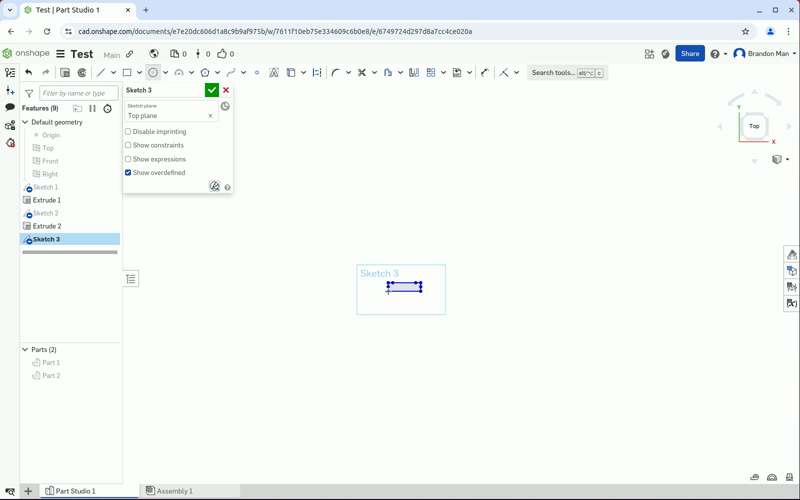
mouse_move(392, 286)
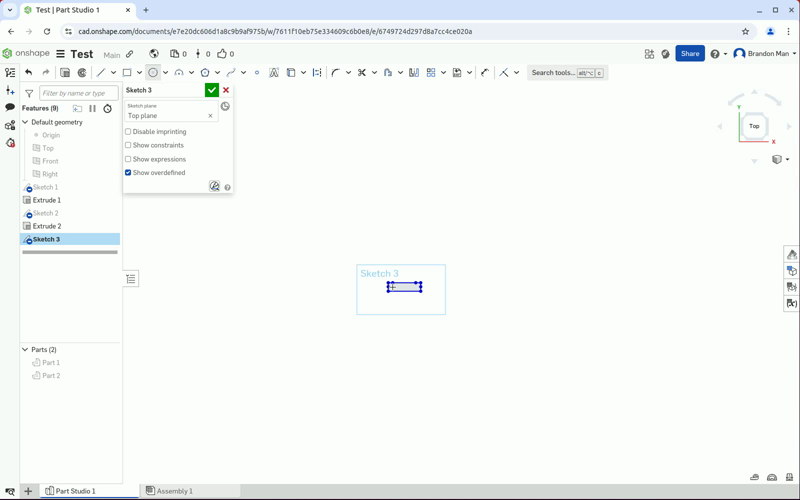
scroll(6)
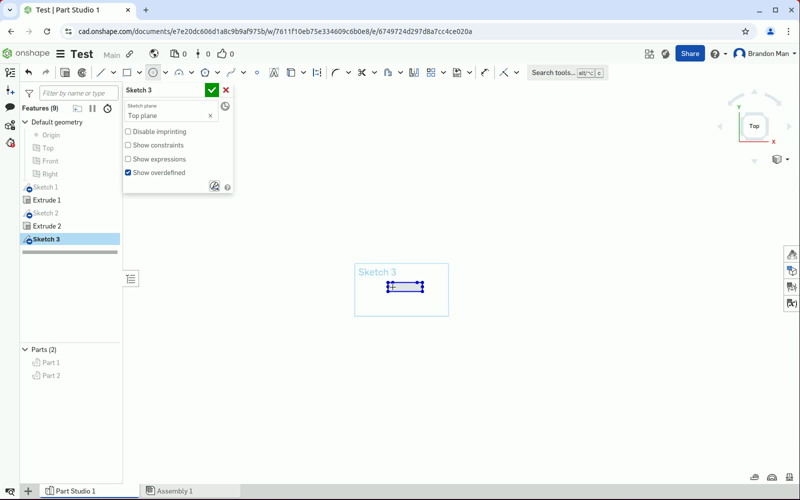
scroll(6)
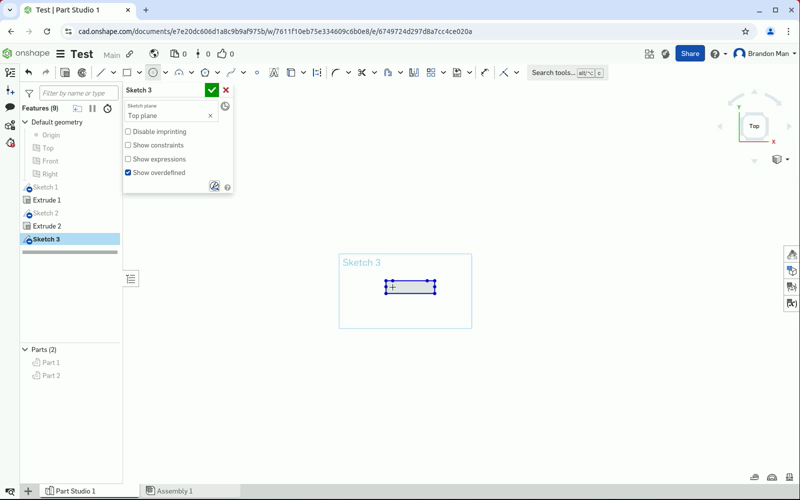
scroll(6)
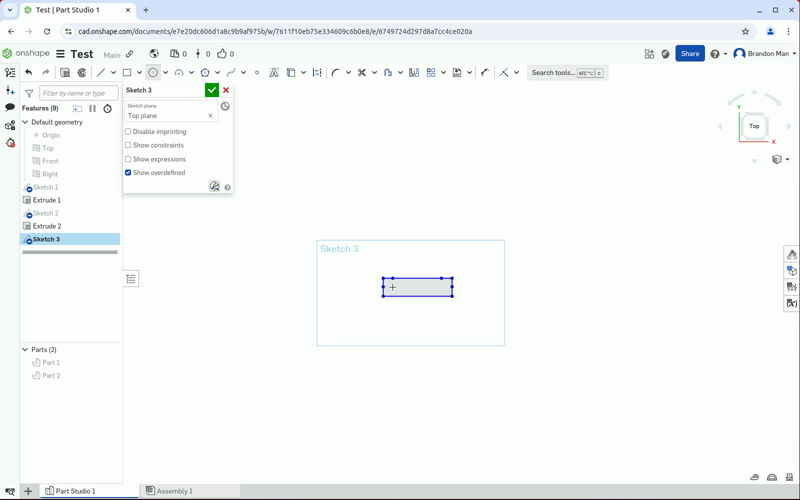
scroll(6)
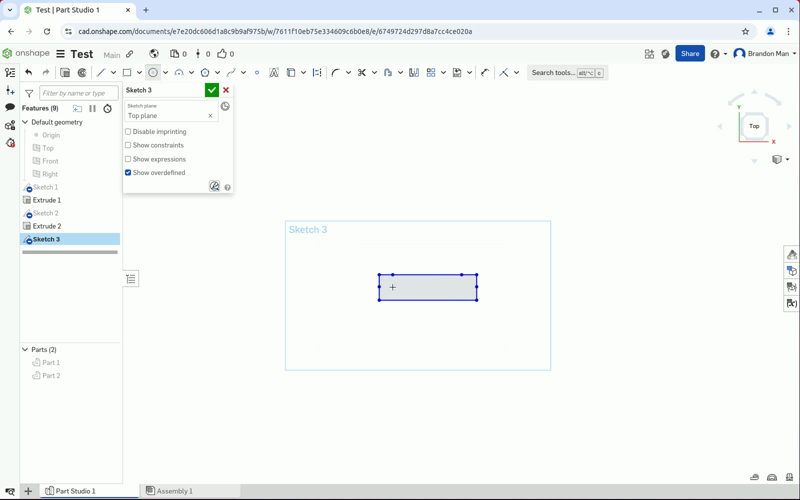
scroll(6)
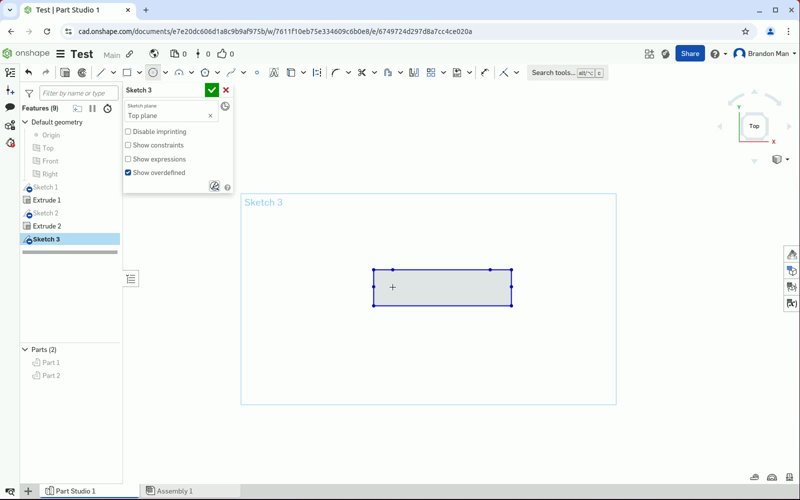
scroll(6)
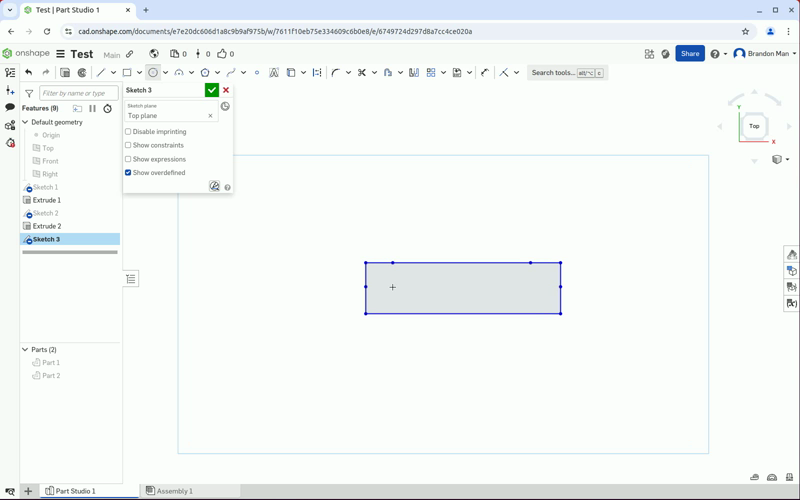
scroll(6)
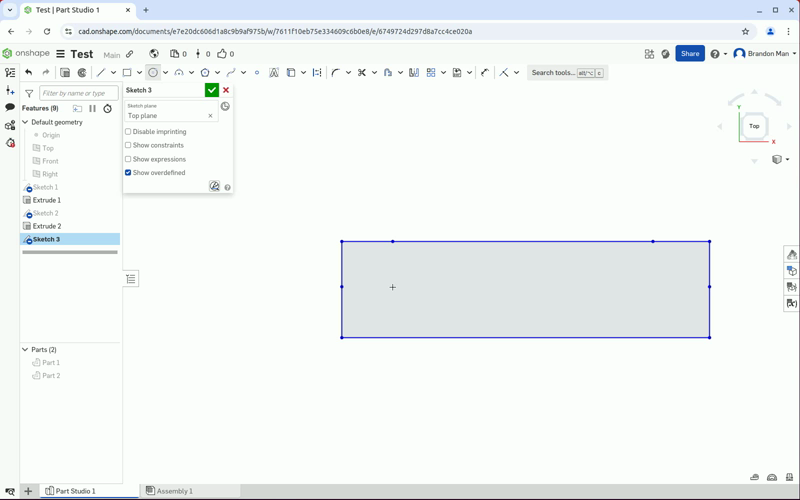
click(392, 286)
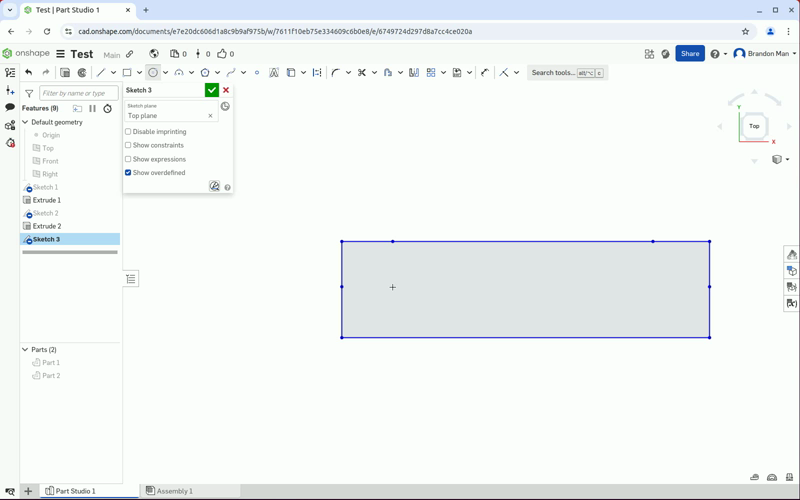
scroll(-6)
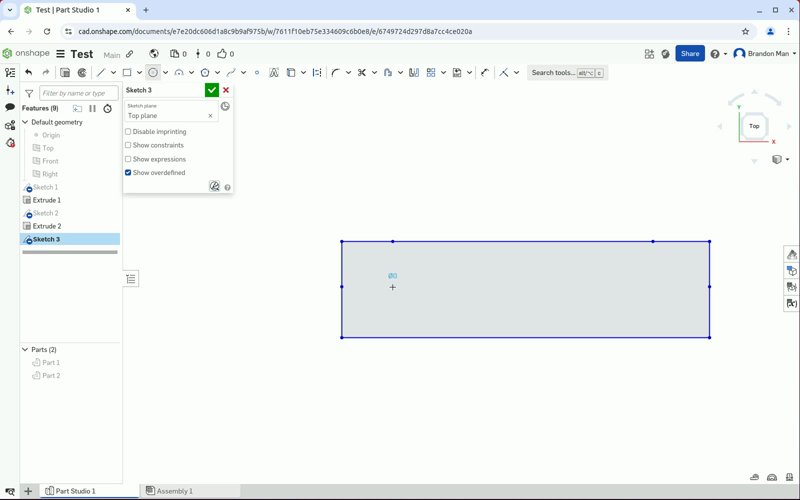
scroll(-6)
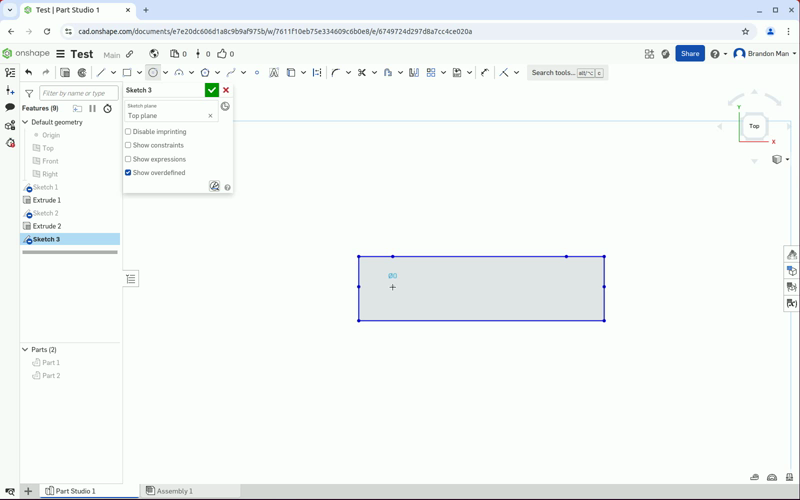
scroll(-6)
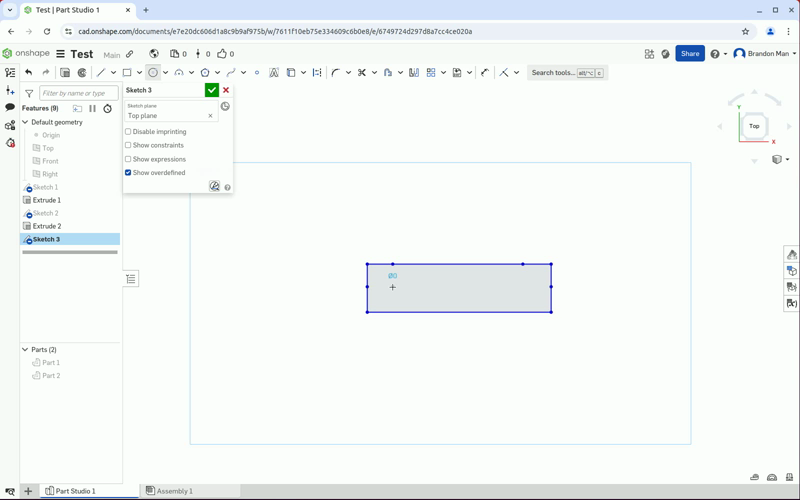
scroll(-6)
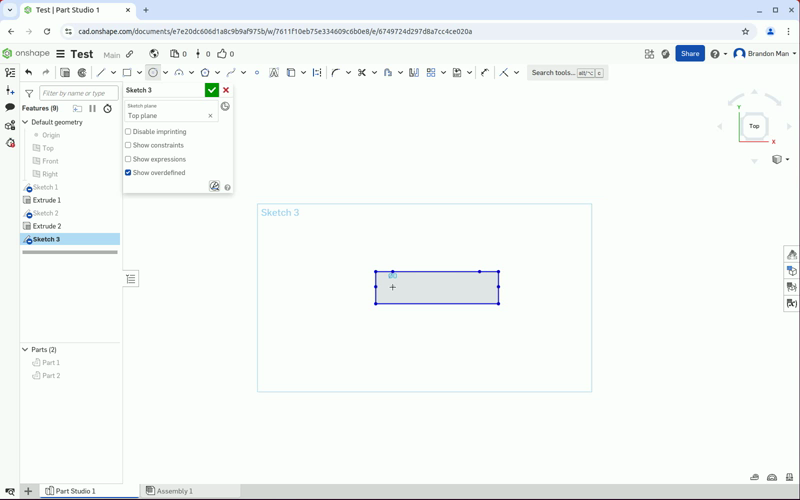
scroll(-6)
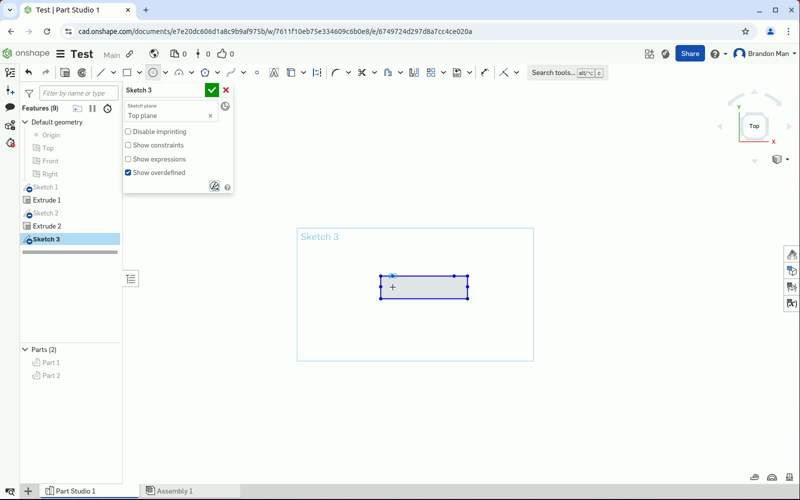
scroll(-6)
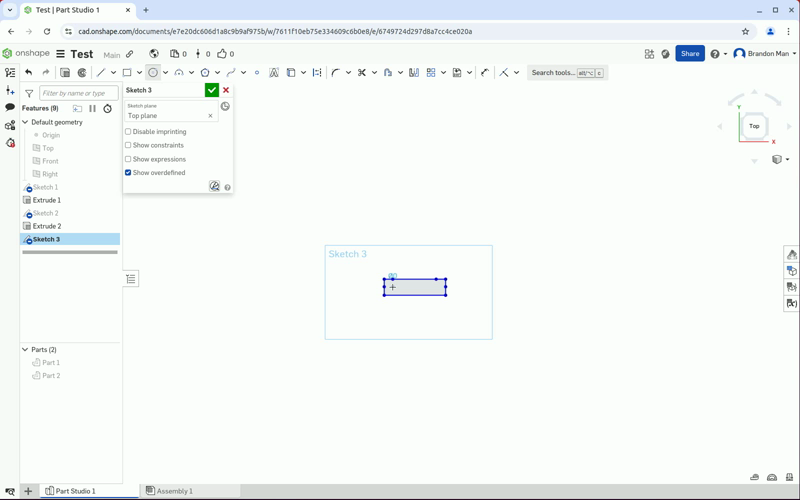
scroll(-6)
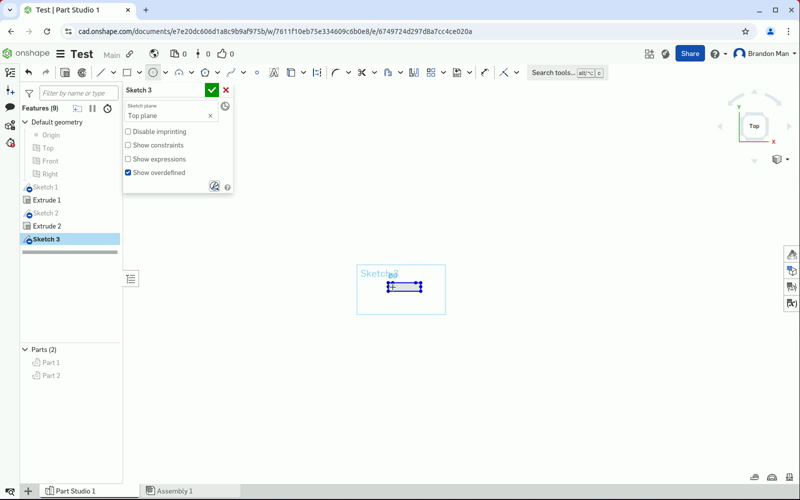
key_up(shift)
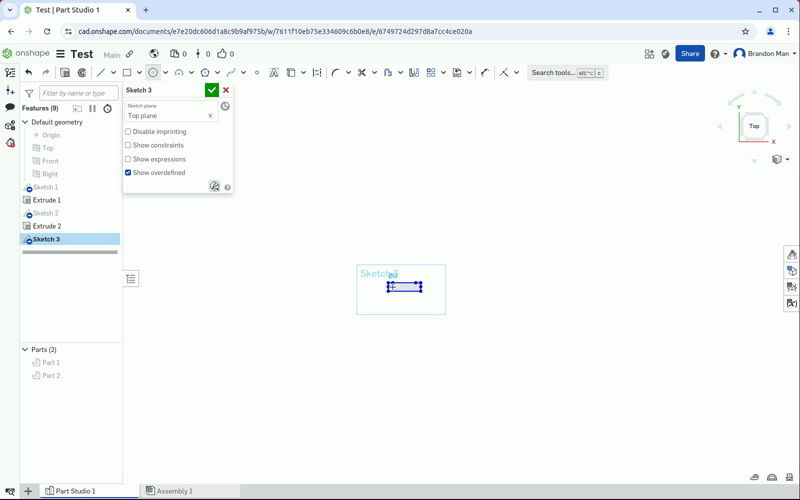
mouse_move(394, 286)
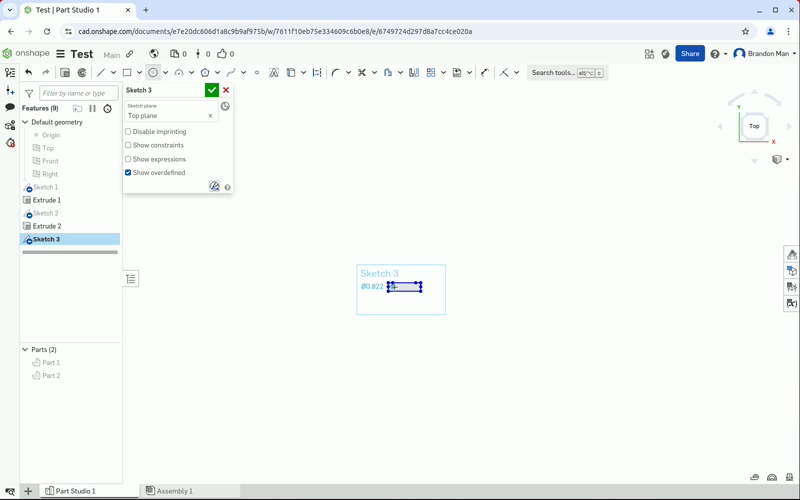
scroll(6)
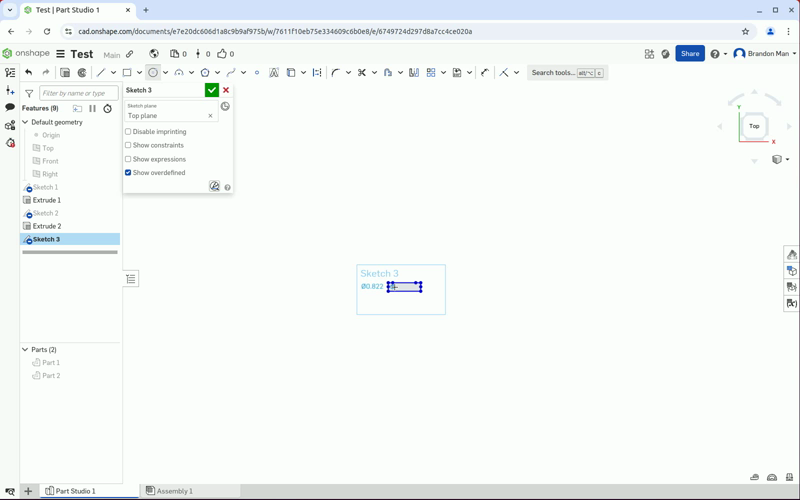
scroll(6)
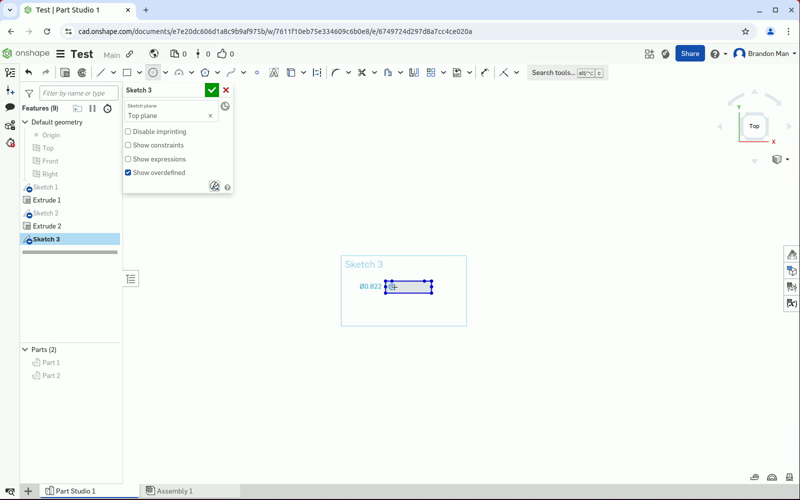
scroll(6)
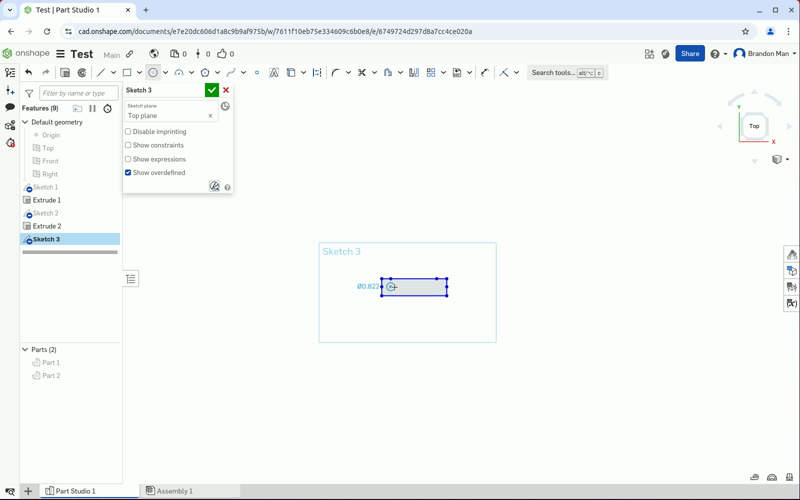
scroll(6)
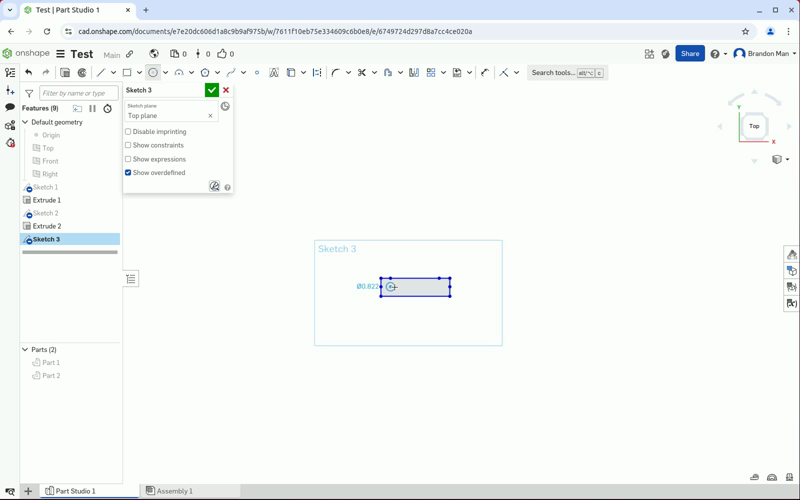
scroll(6)
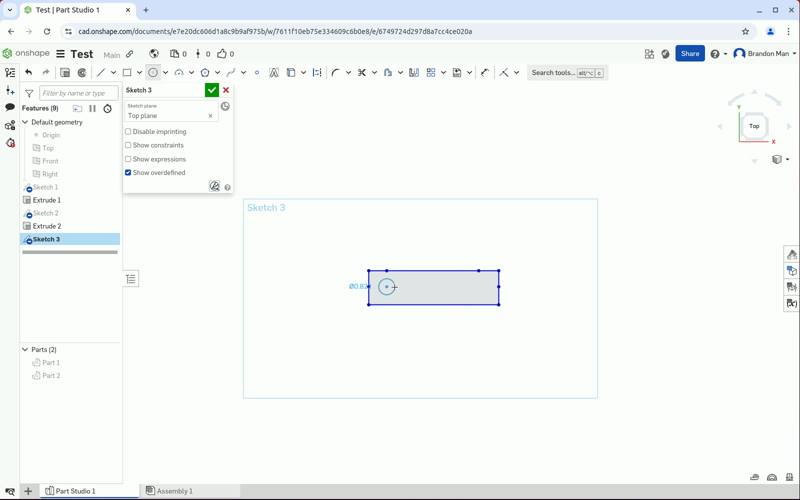
scroll(6)
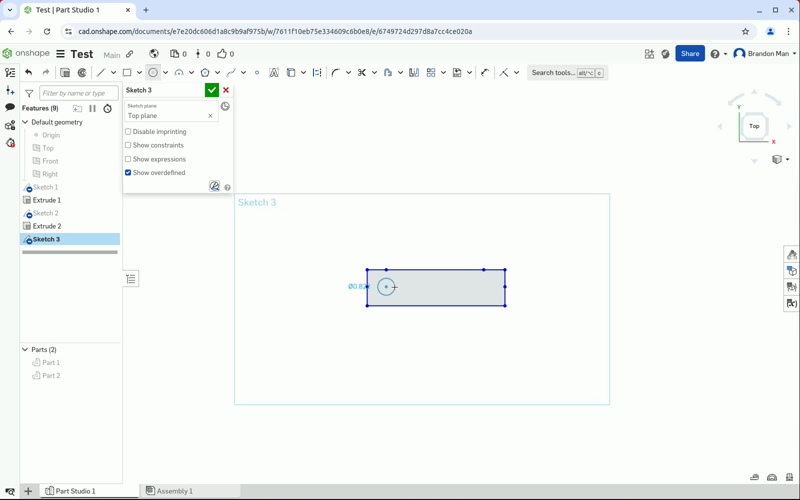
scroll(6)
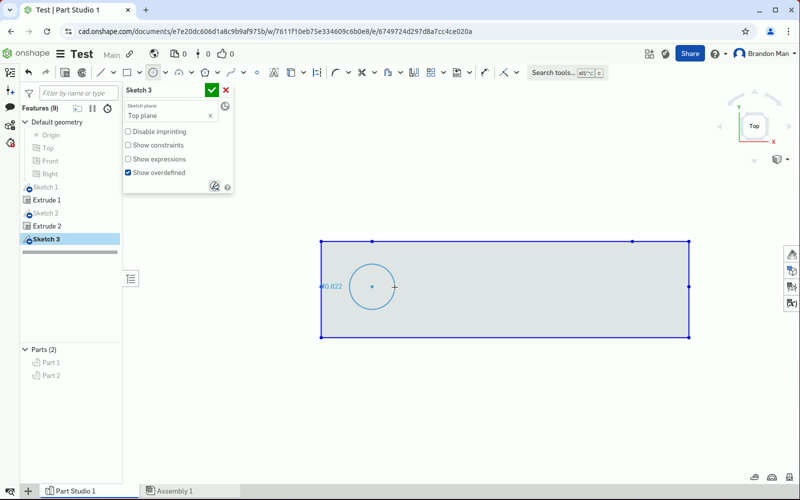
click(394, 286)
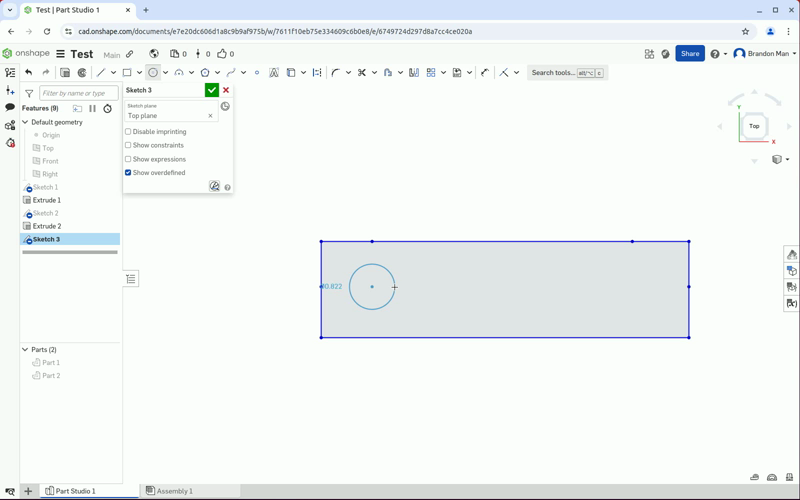
scroll(-6)
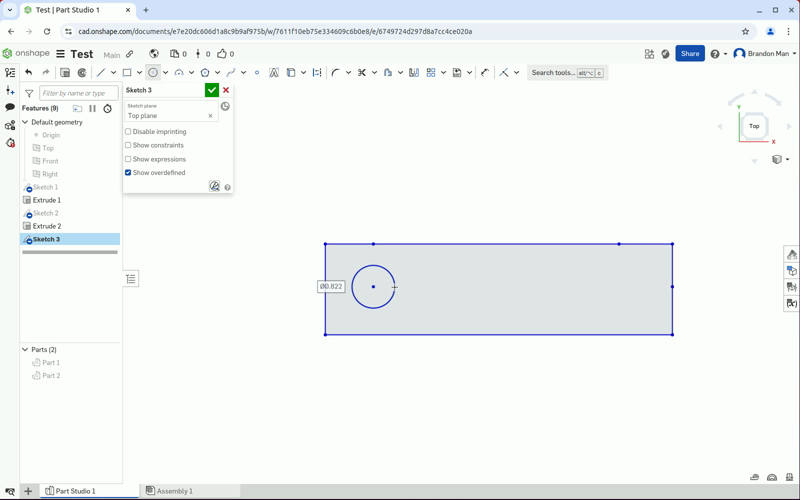
scroll(-6)
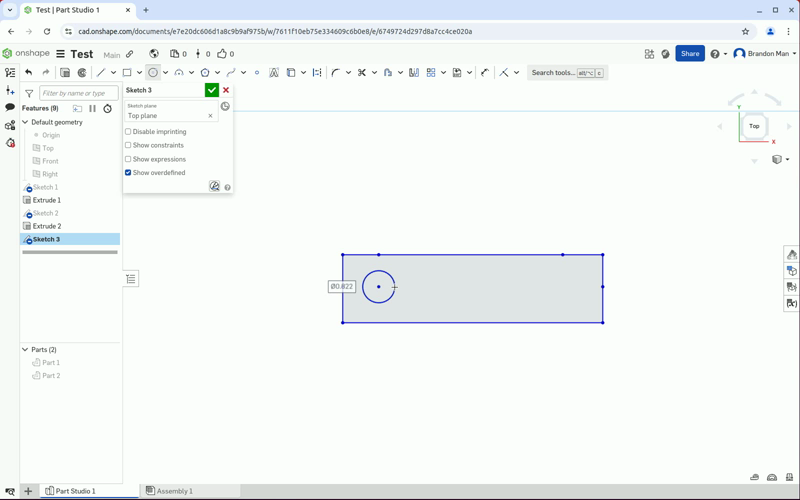
scroll(-6)
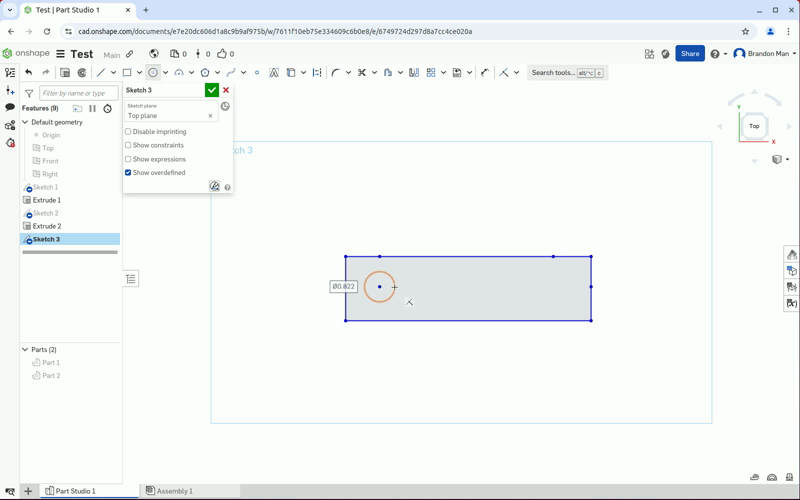
scroll(-6)
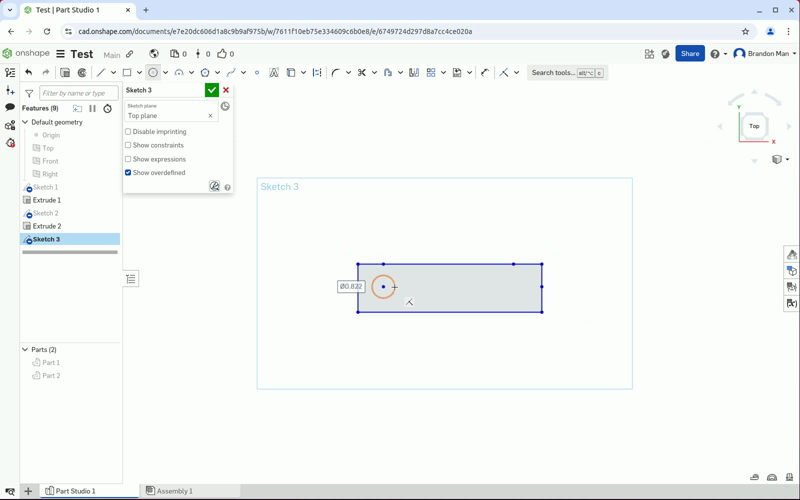
scroll(-6)
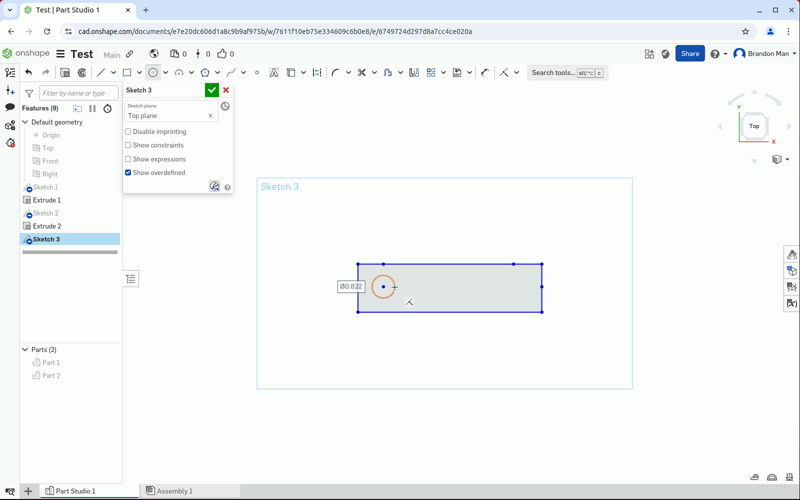
scroll(-6)
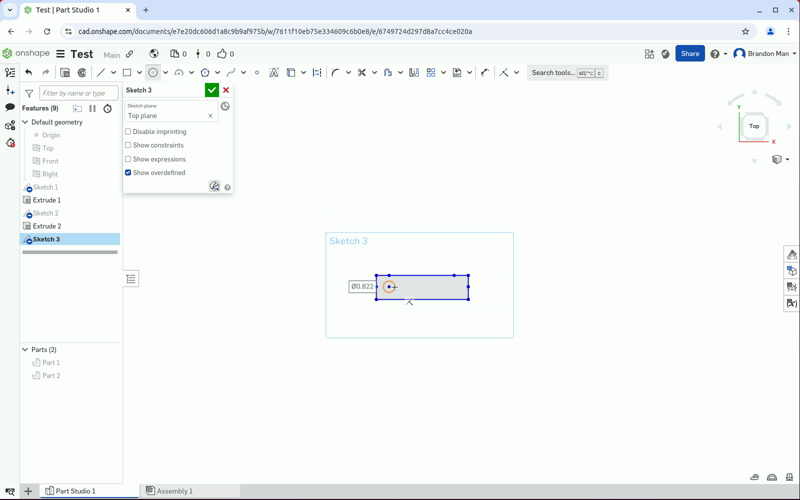
scroll(-6)
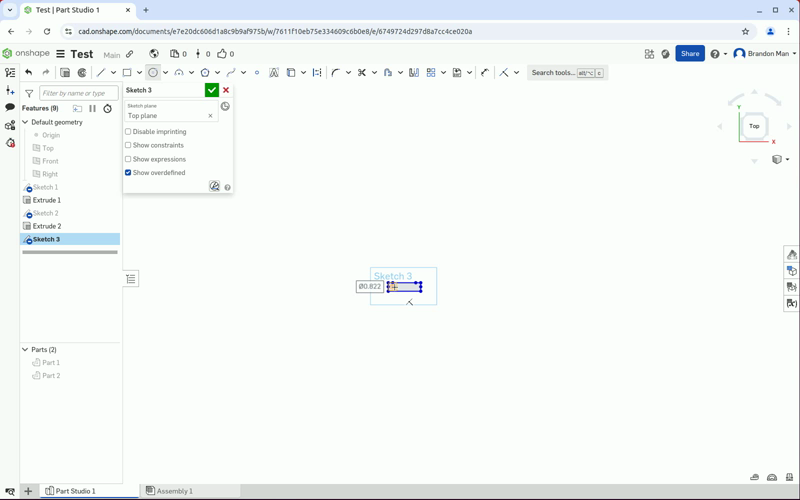
key(esc)
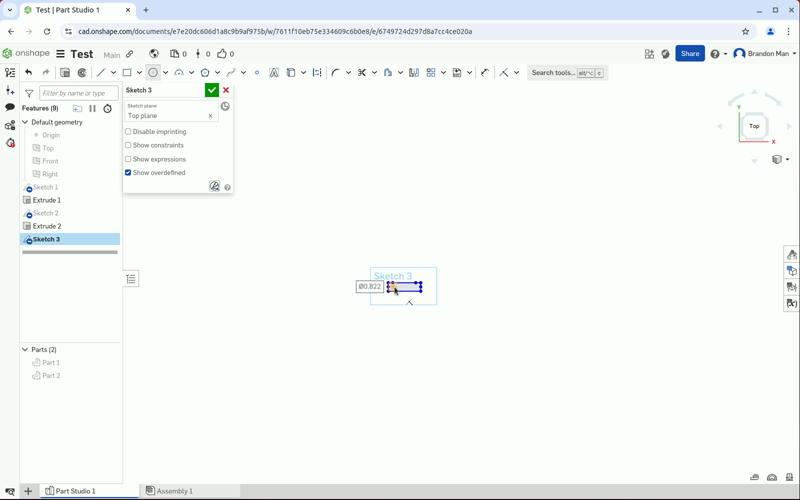
key(c)
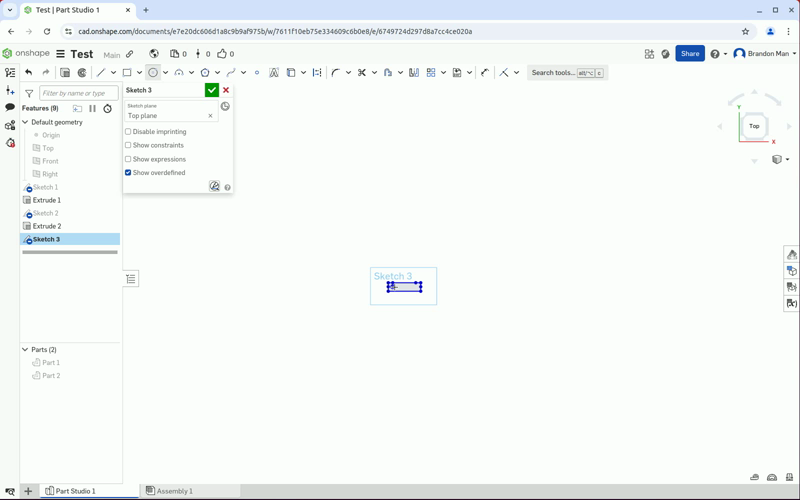
key_down(shift)
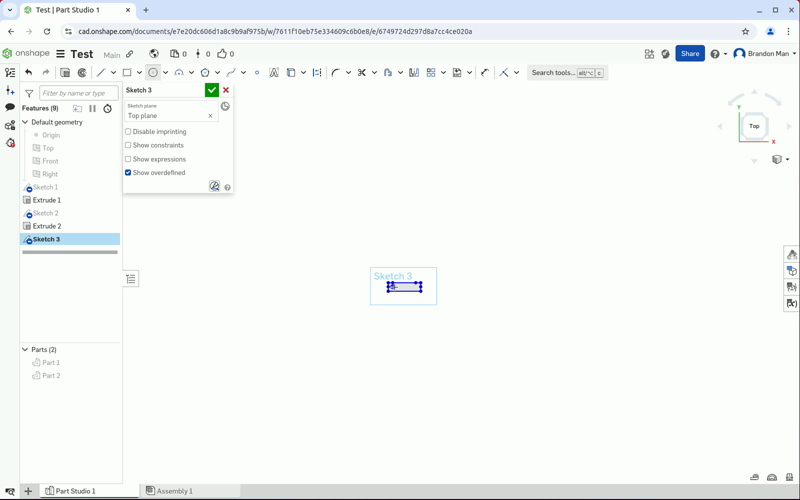
mouse_move(415, 286)
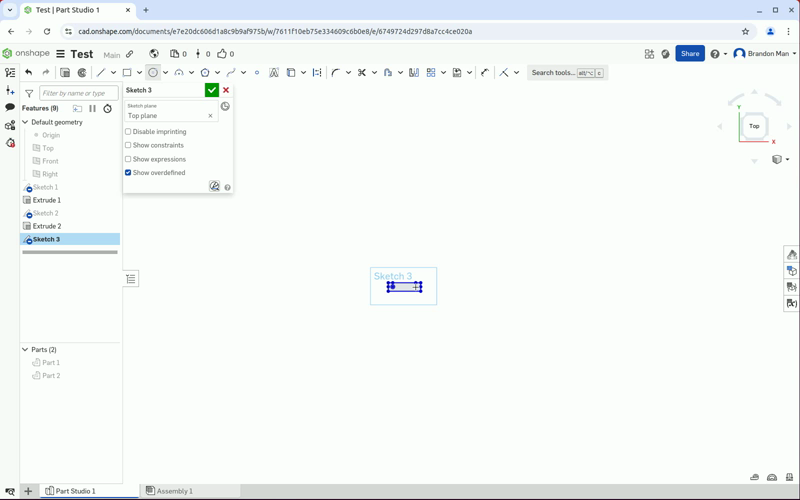
scroll(6)
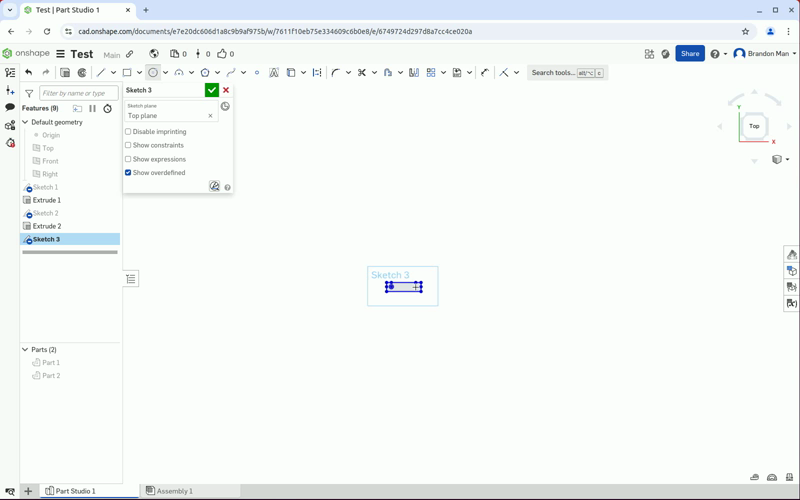
scroll(6)
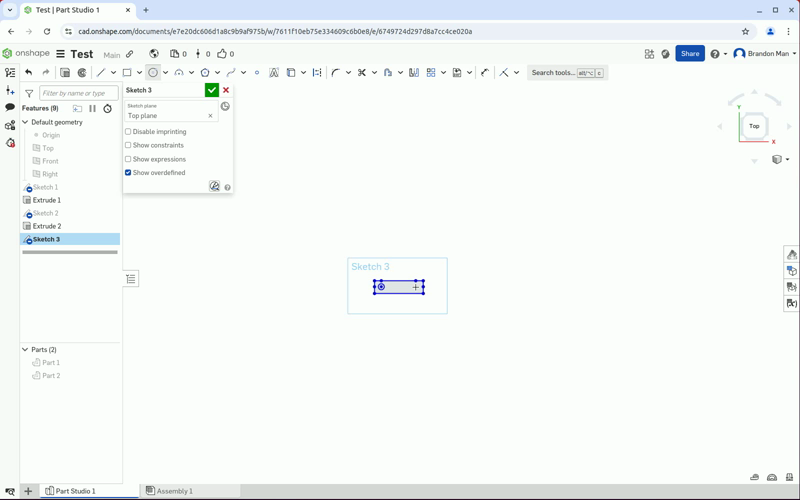
scroll(6)
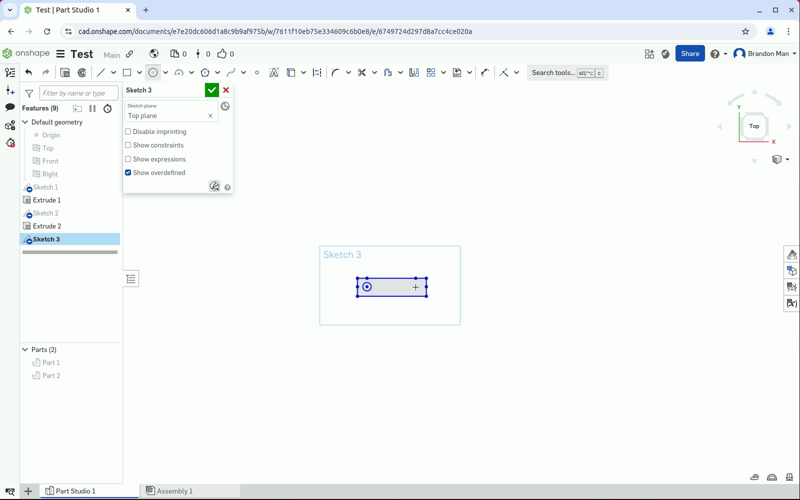
scroll(6)
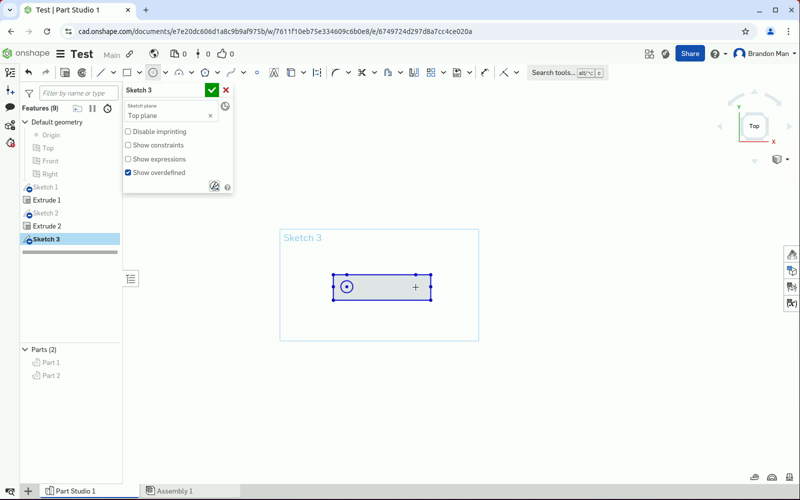
scroll(6)
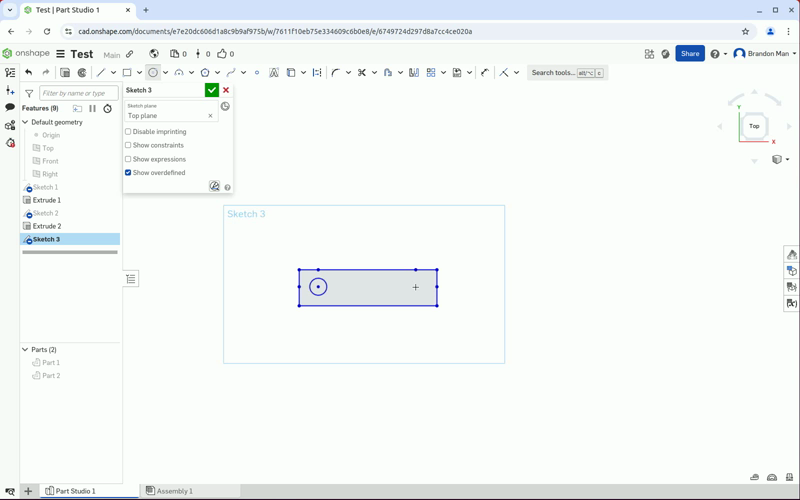
scroll(6)
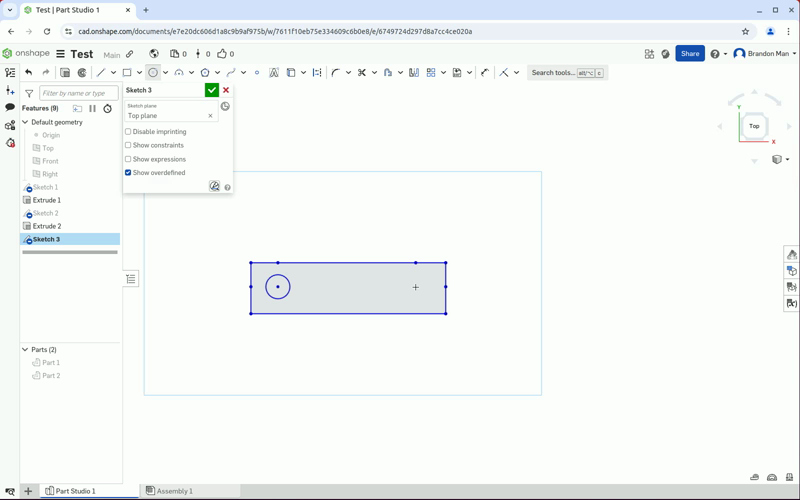
scroll(6)
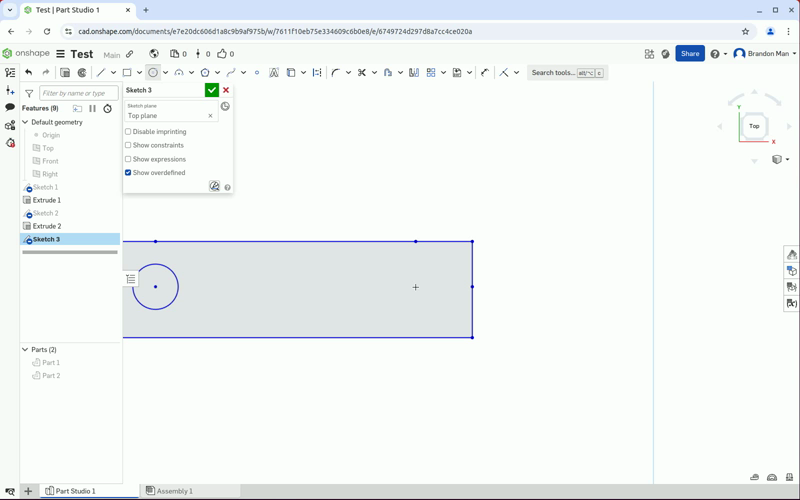
click(415, 286)
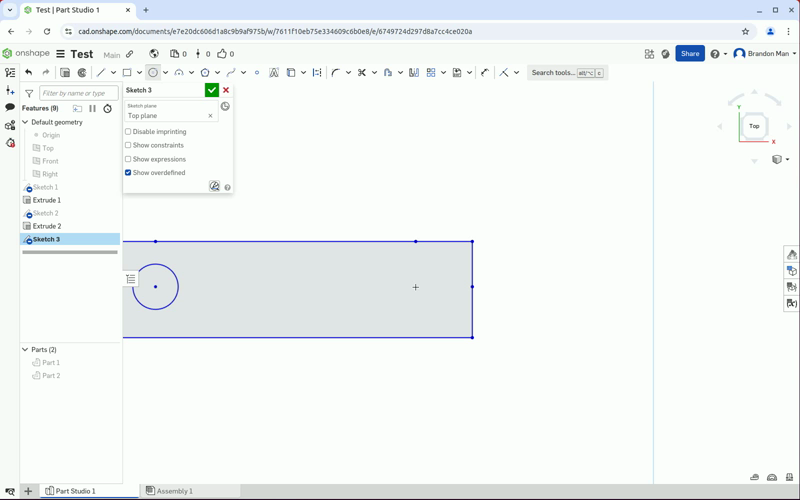
scroll(-6)
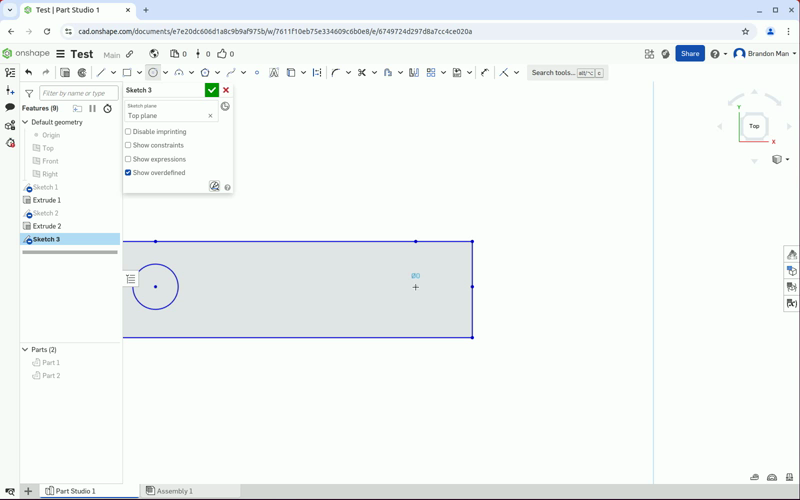
scroll(-6)
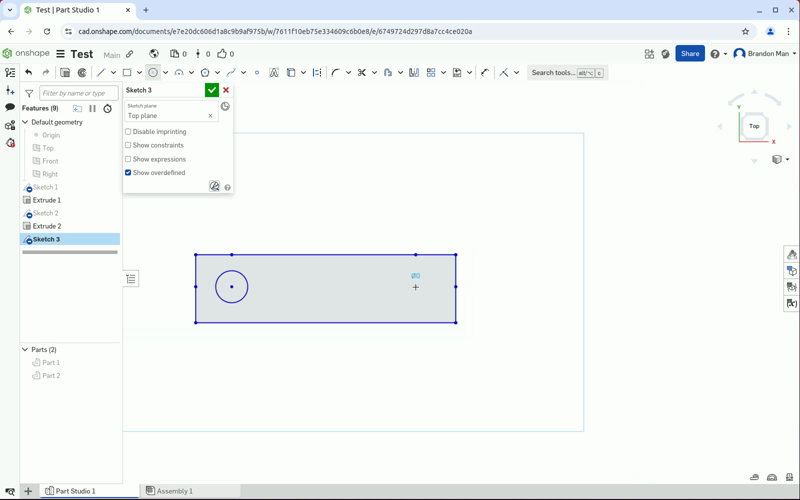
scroll(-6)
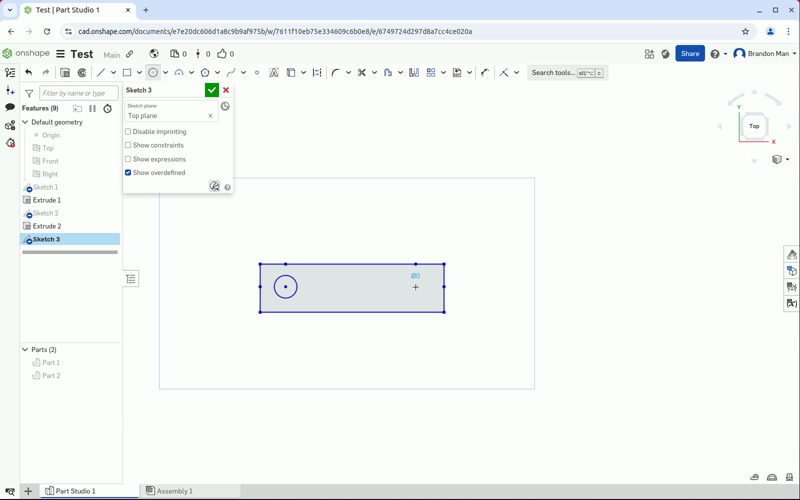
scroll(-6)
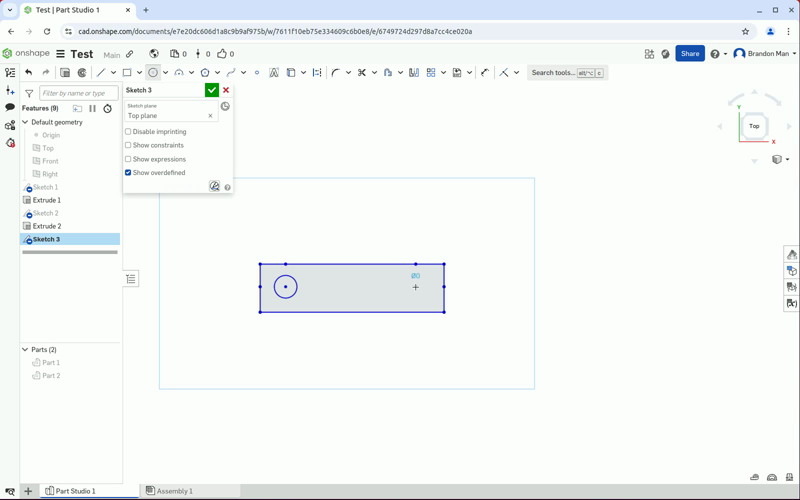
scroll(-6)
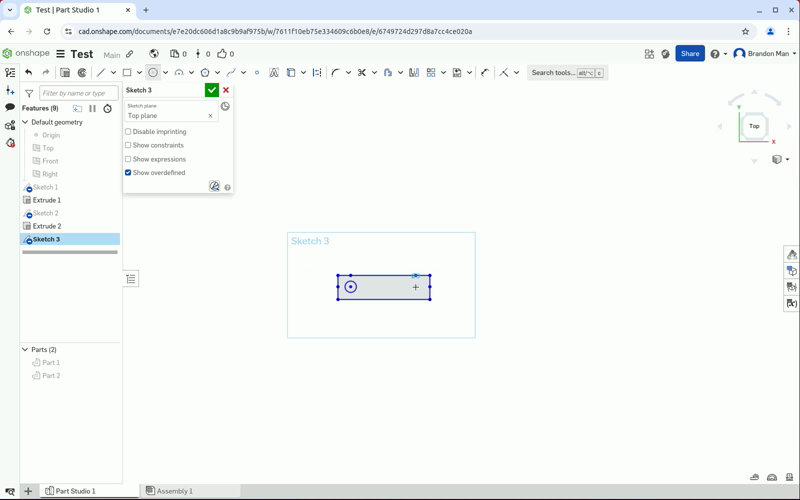
scroll(-6)
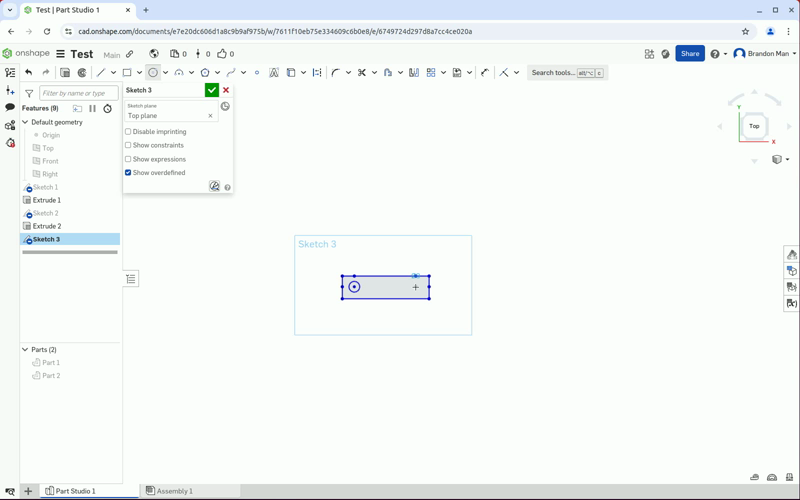
scroll(-6)
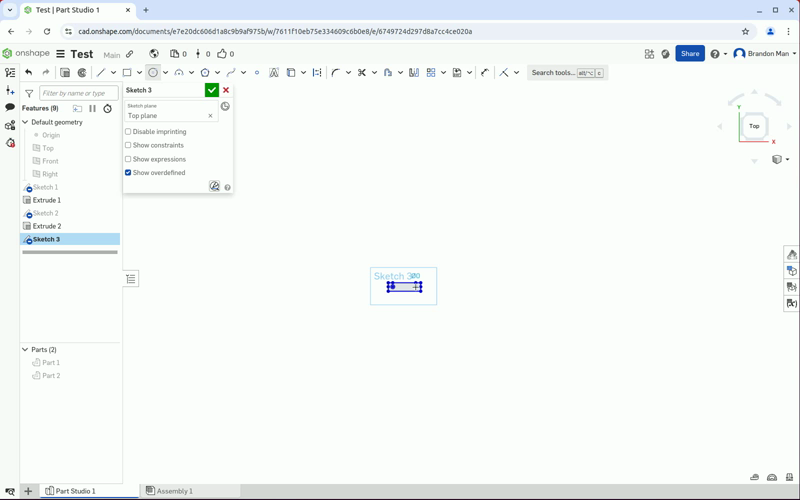
key_up(shift)
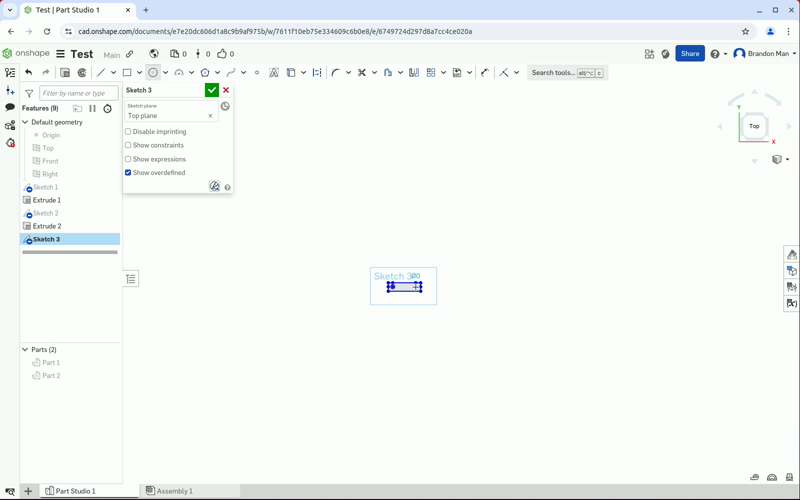
mouse_move(417, 286)
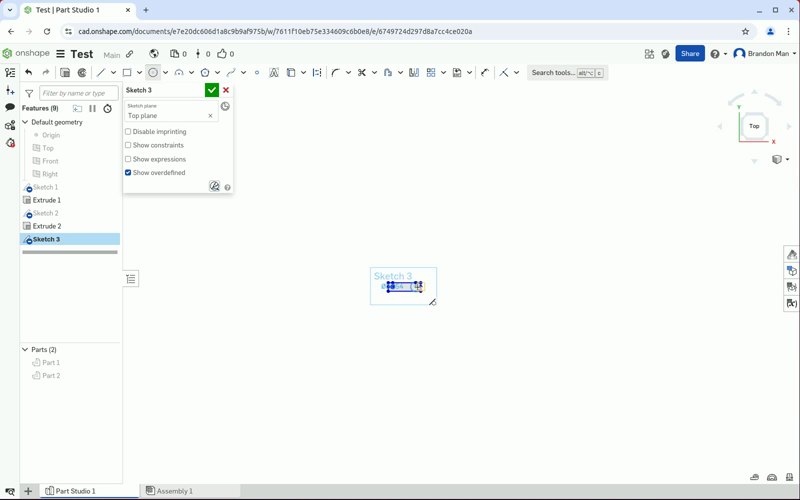
scroll(6)
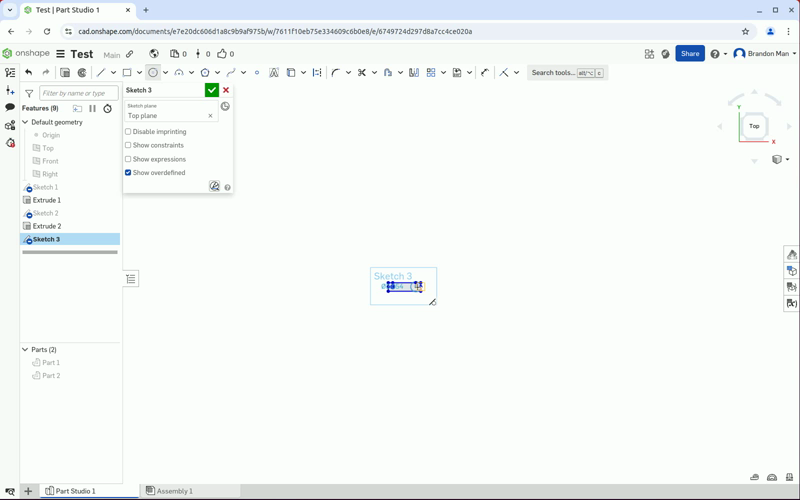
scroll(6)
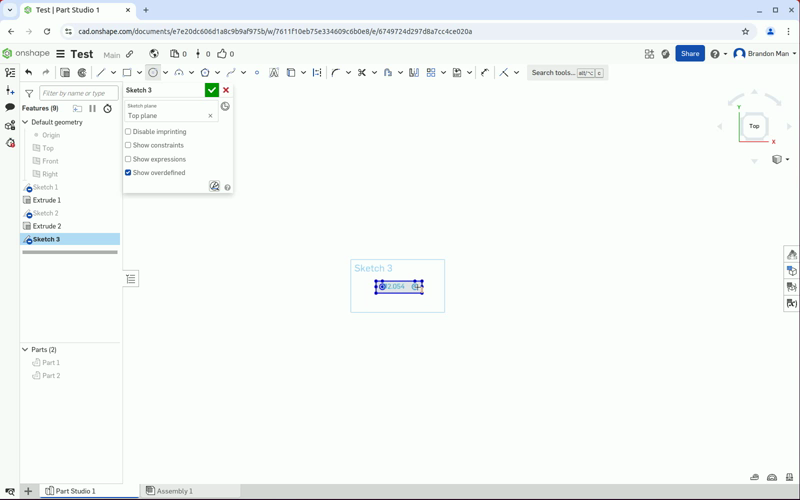
scroll(6)
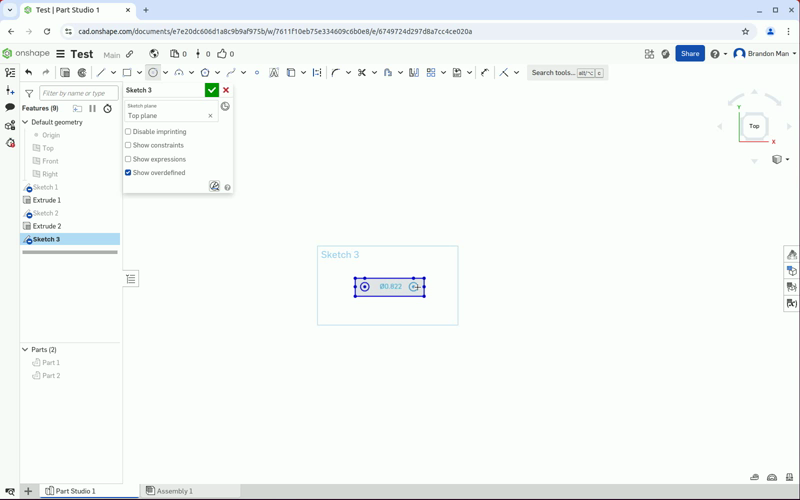
scroll(6)
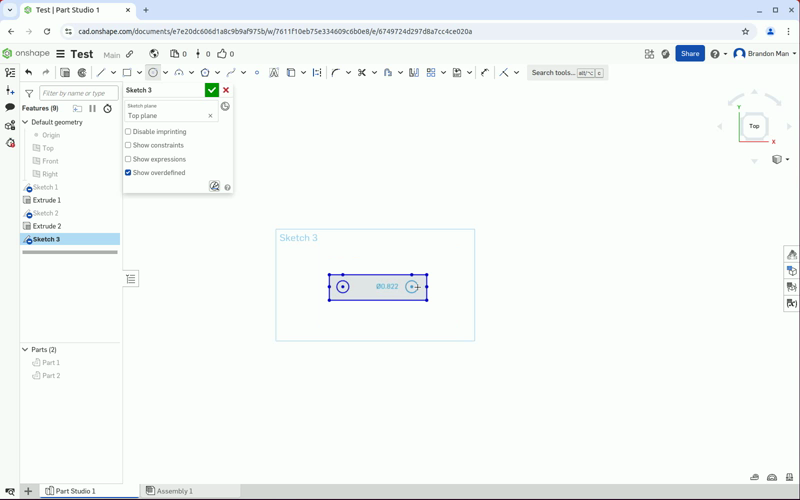
scroll(6)
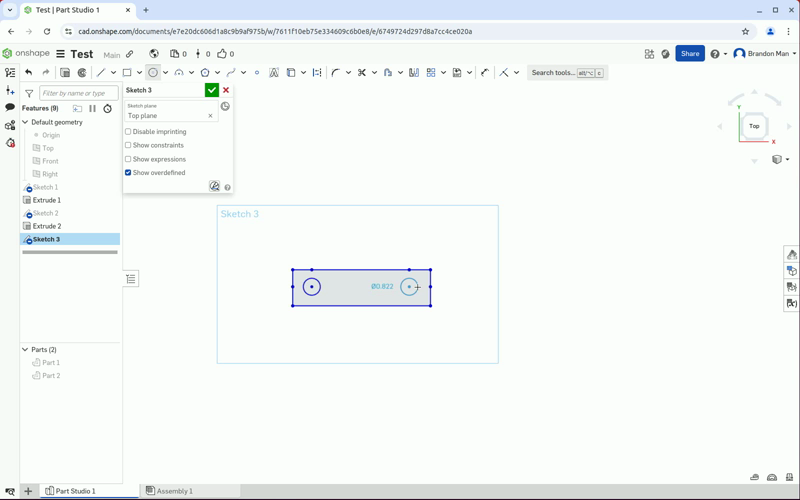
scroll(6)
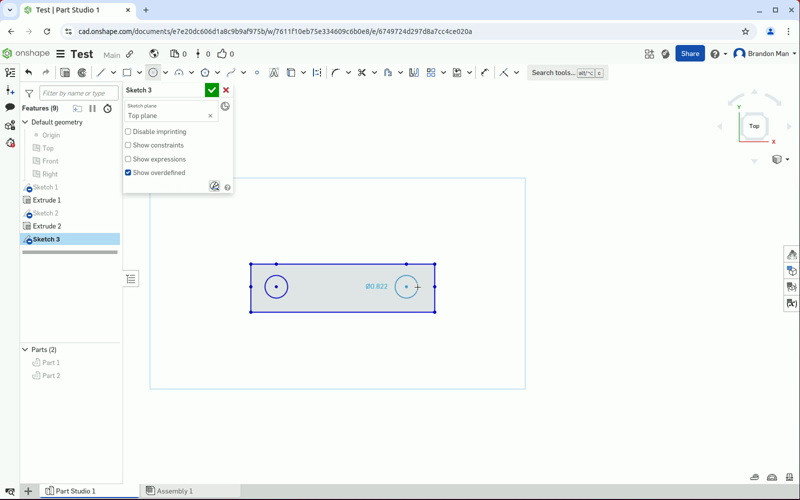
scroll(6)
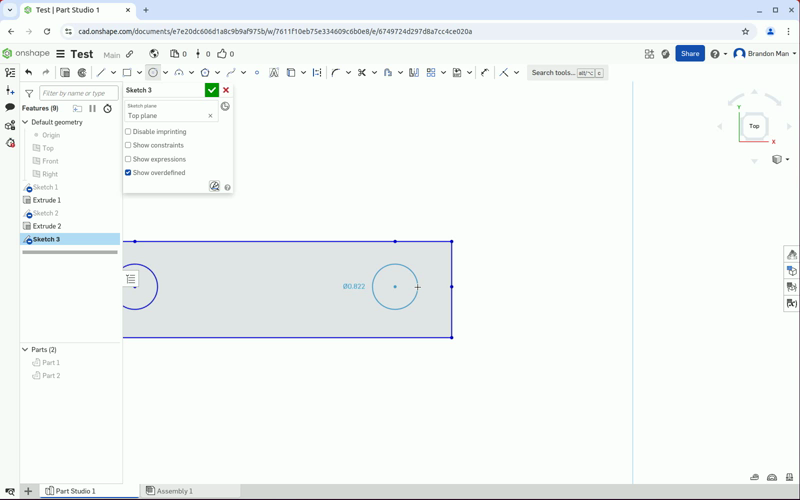
click(417, 286)
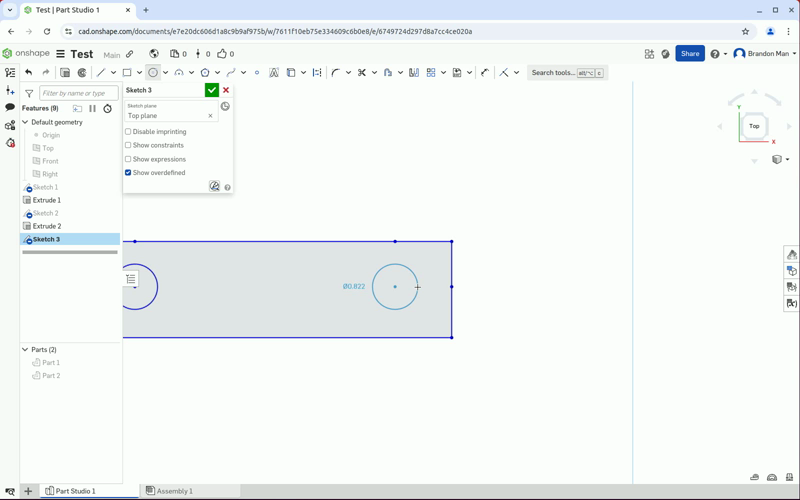
scroll(-6)
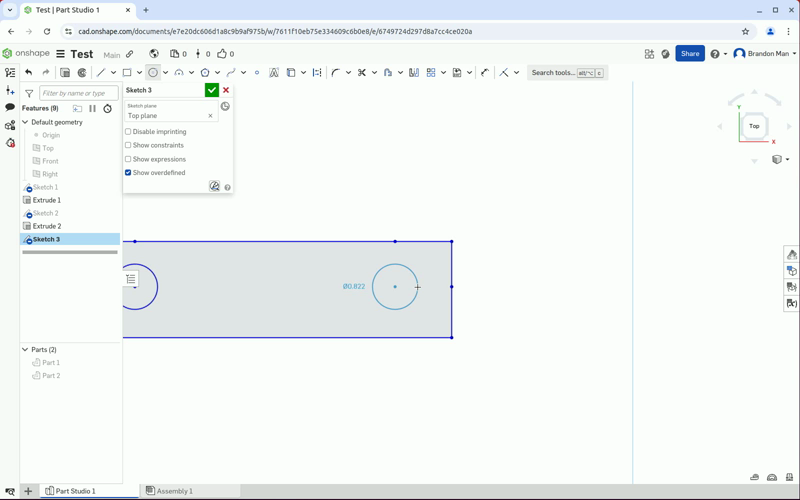
scroll(-6)
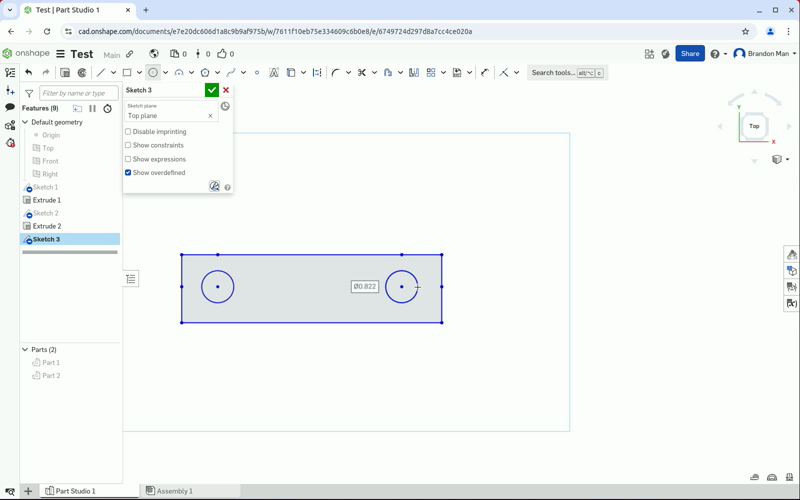
scroll(-6)
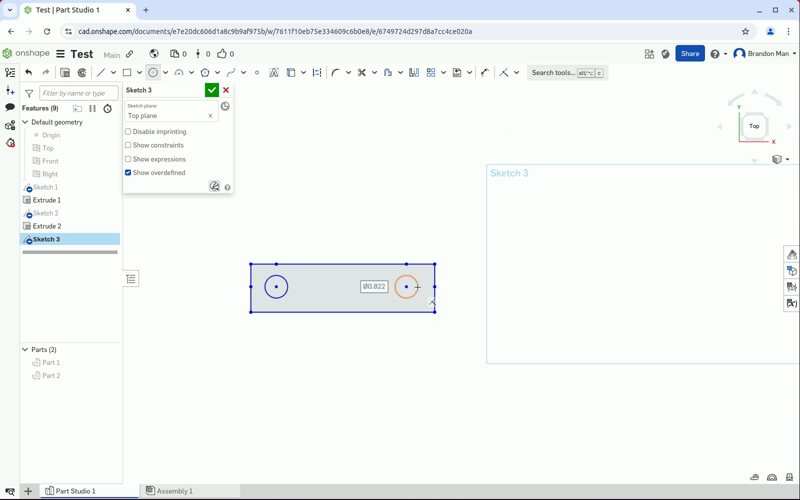
scroll(-6)
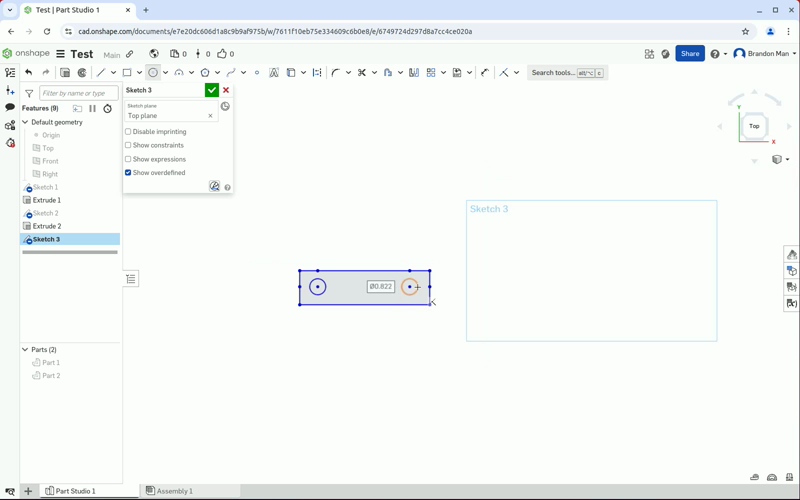
scroll(-6)
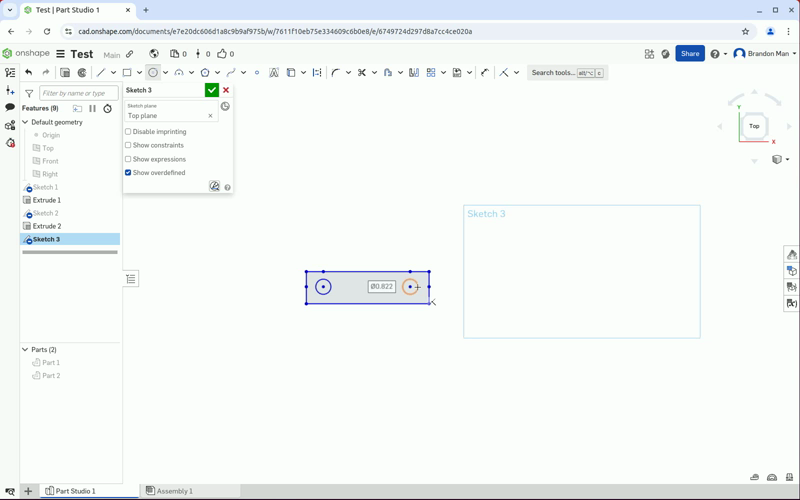
scroll(-6)
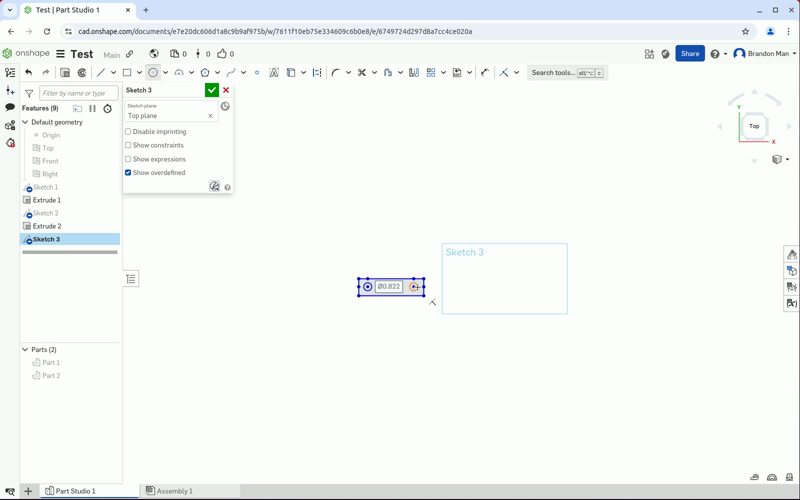
scroll(-6)
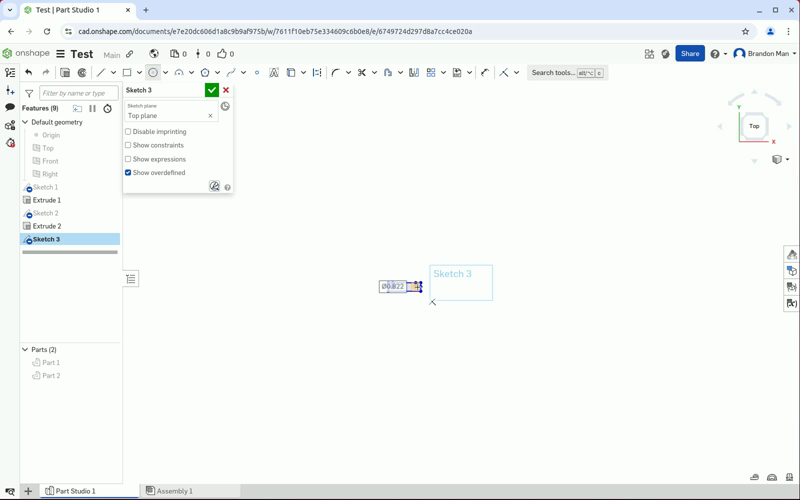
key(esc)
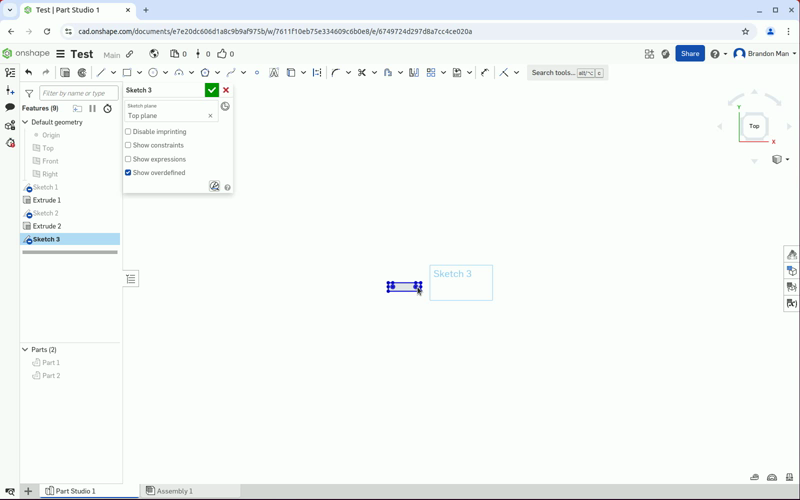
mouse_move(413, 290)
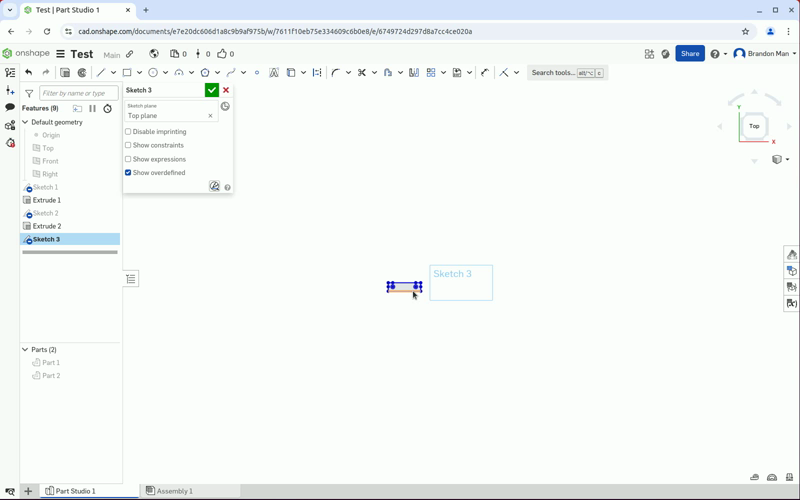
scroll(6)
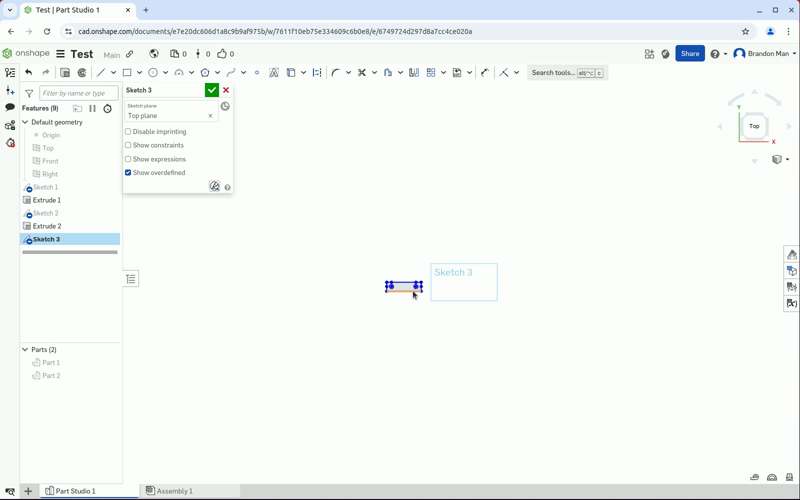
scroll(6)
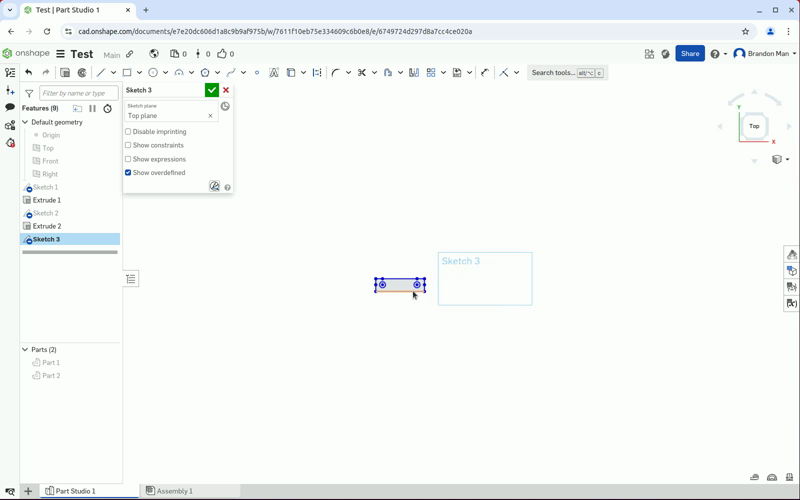
scroll(6)
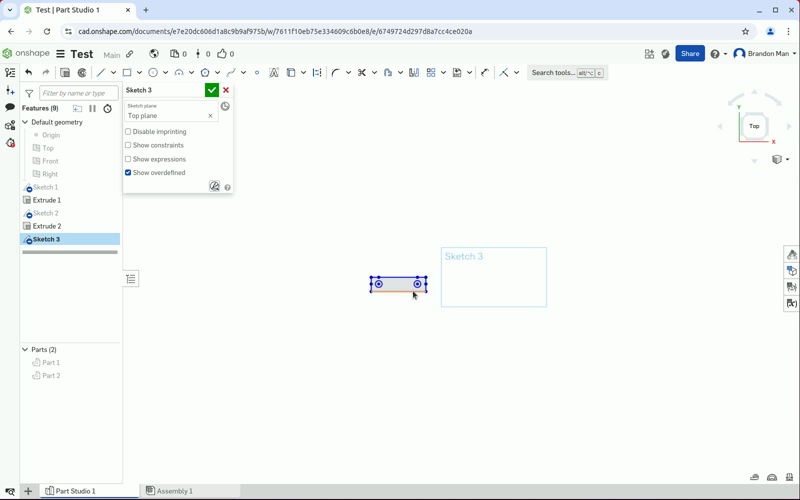
scroll(6)
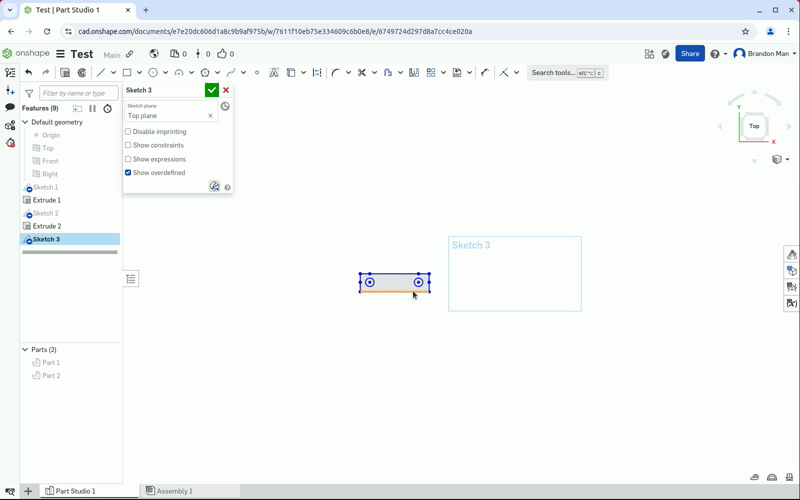
scroll(6)
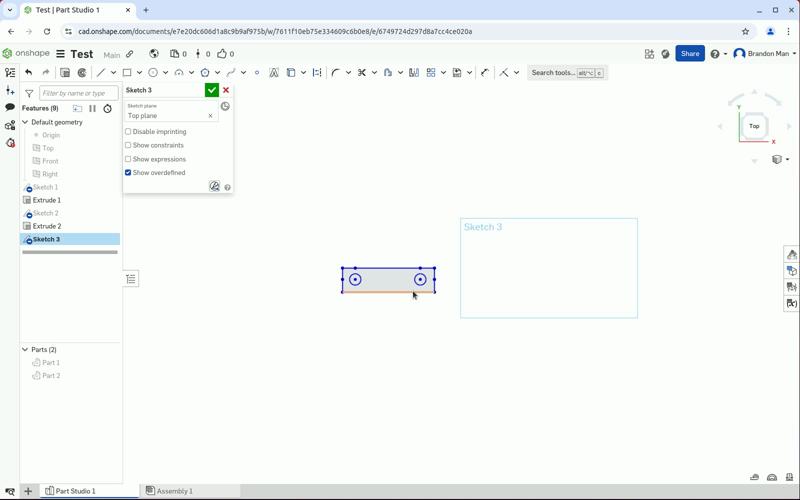
scroll(6)
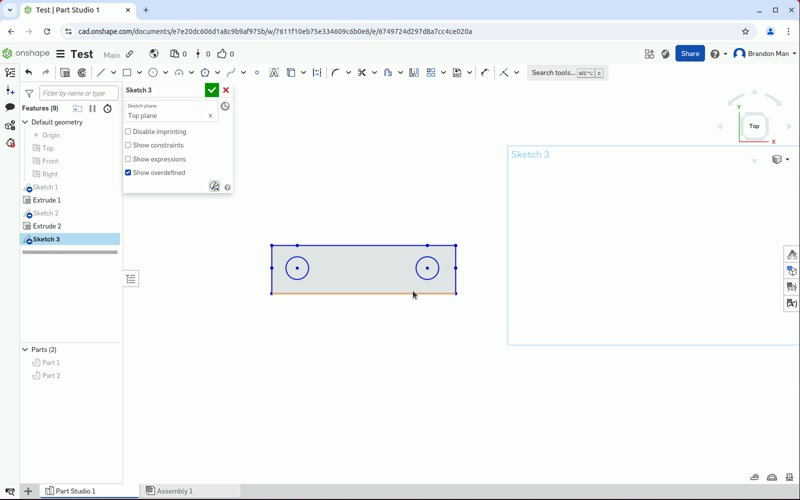
scroll(6)
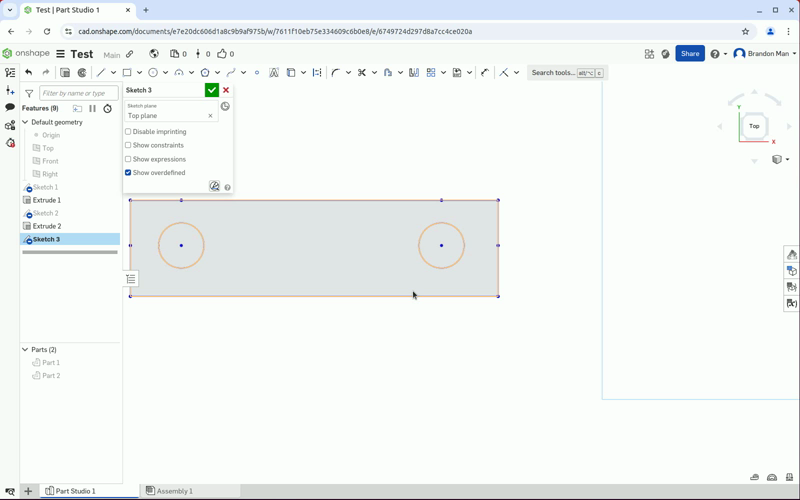
click(413, 290)
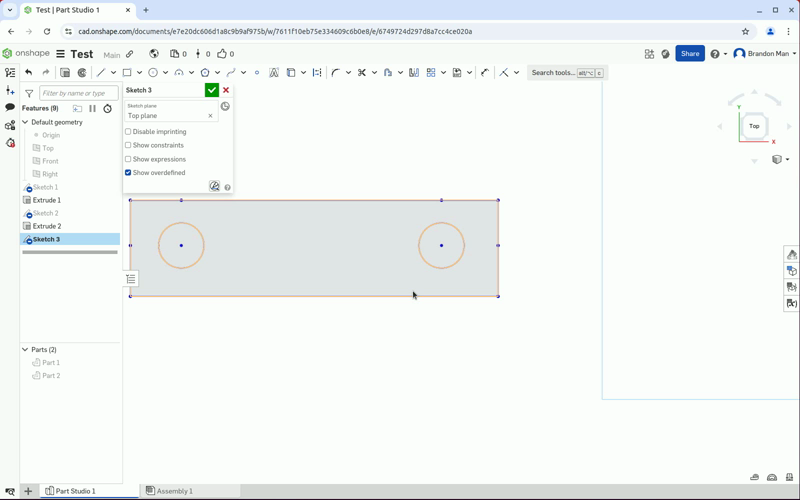
scroll(-6)
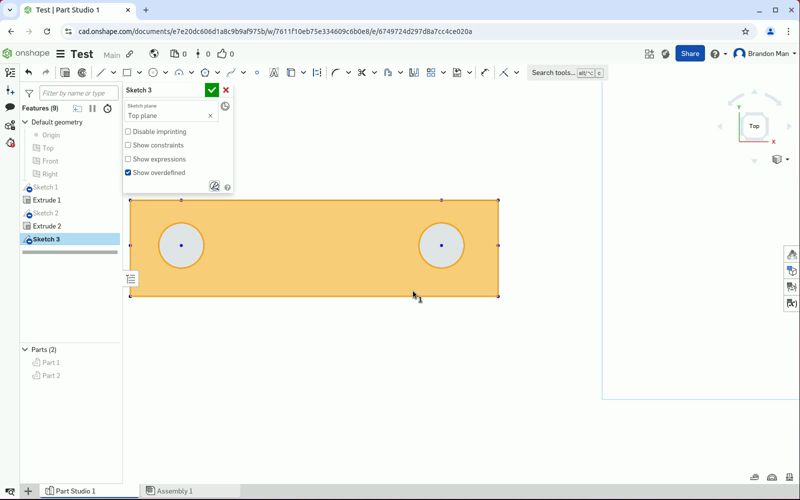
scroll(-6)
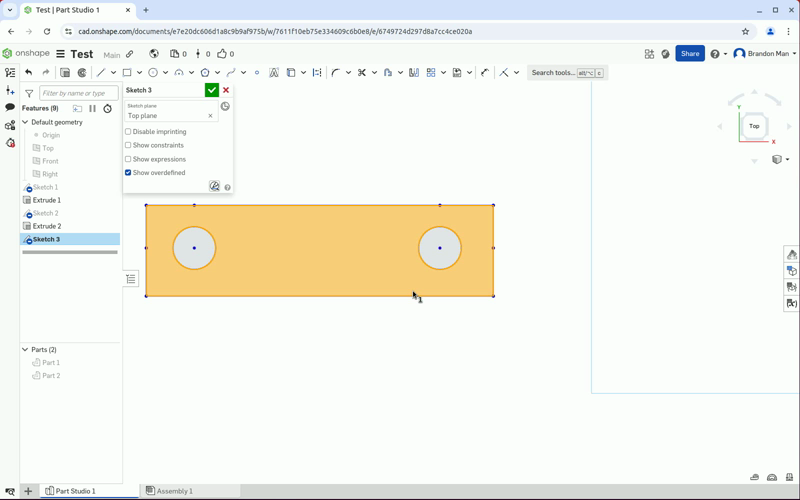
scroll(-6)
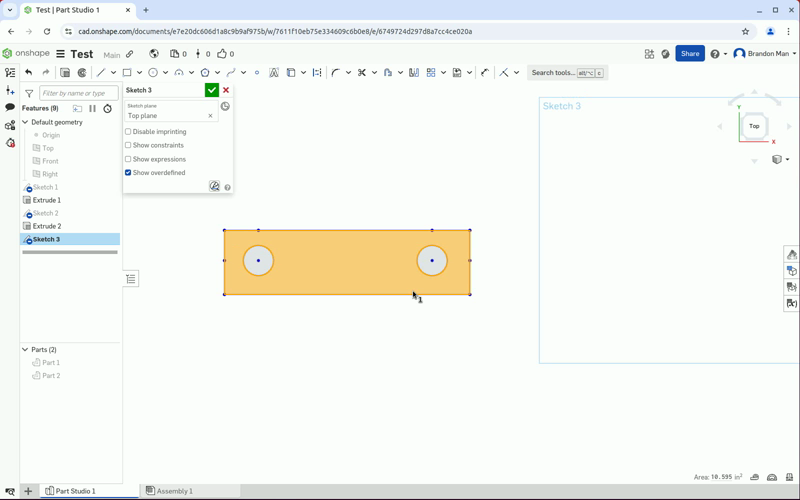
scroll(-6)
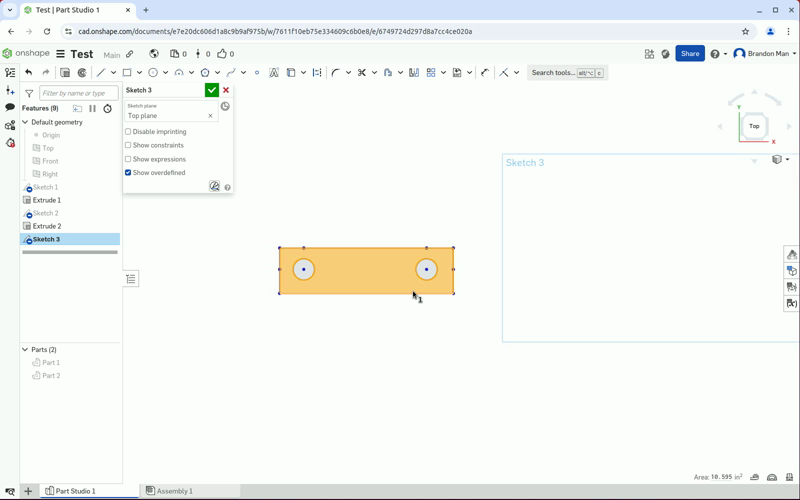
scroll(-6)
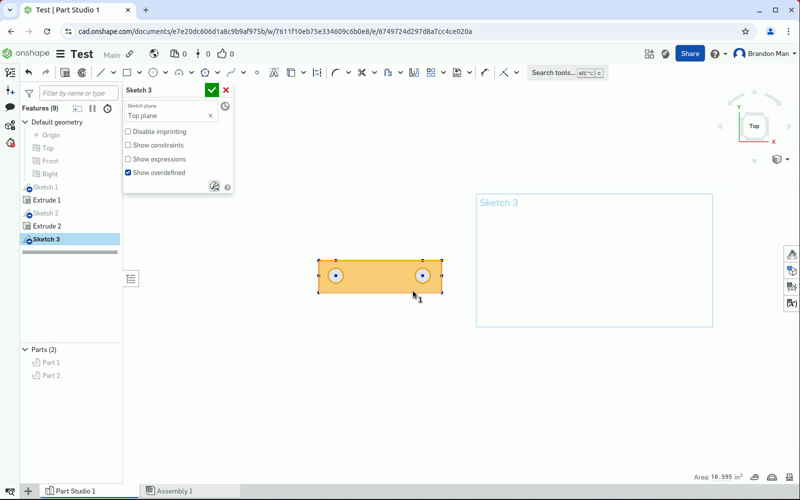
scroll(-6)
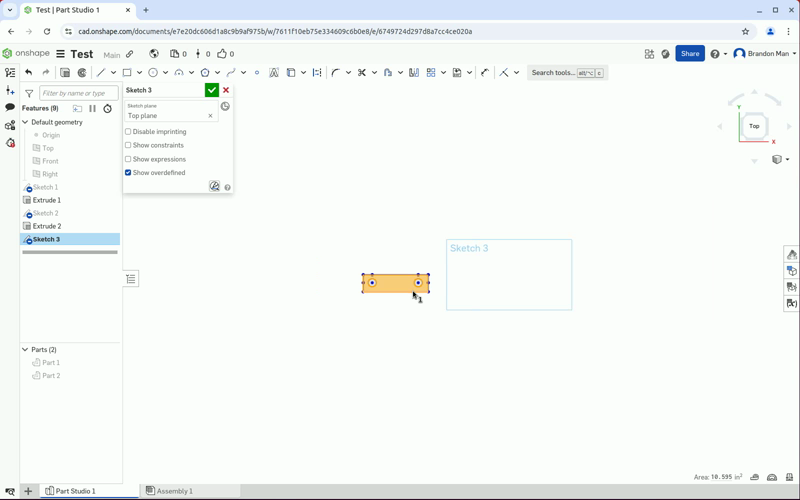
scroll(-6)
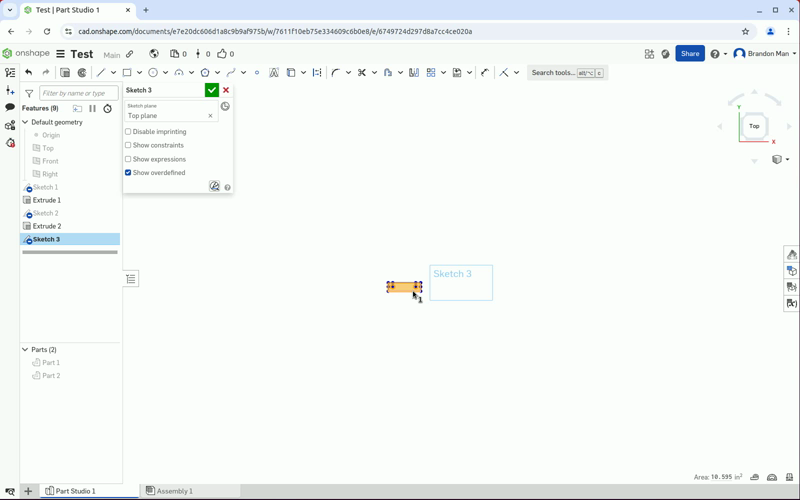
mouse_move(73, 352)
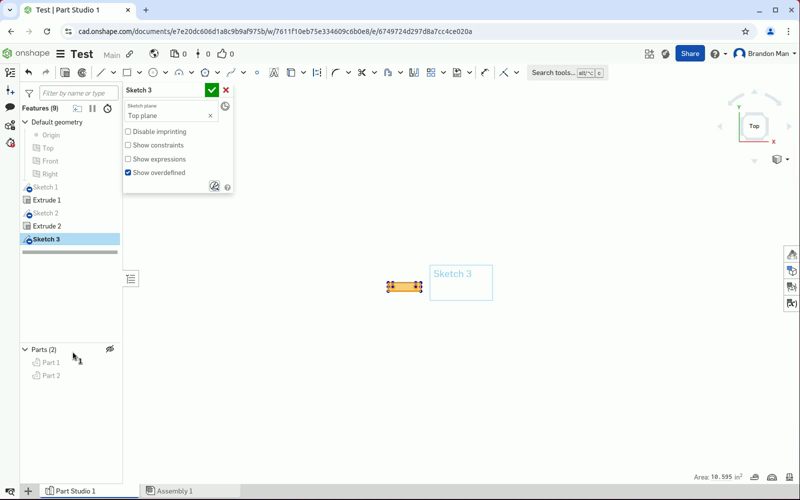
key(shift+y)
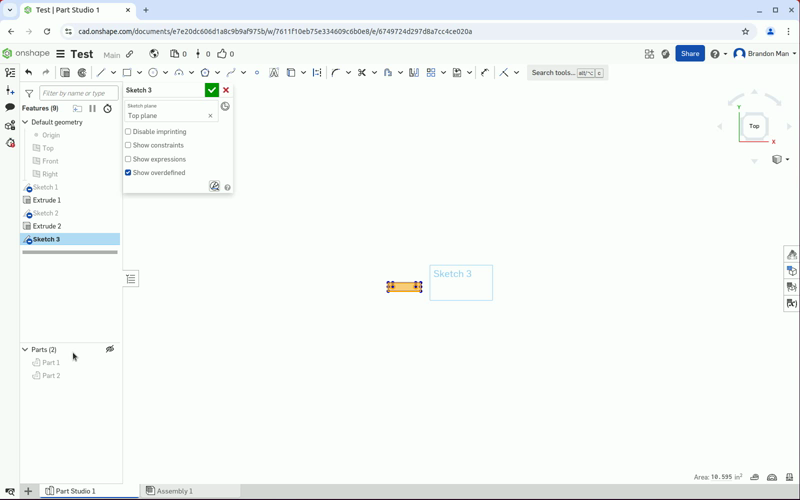
key(shift+e)
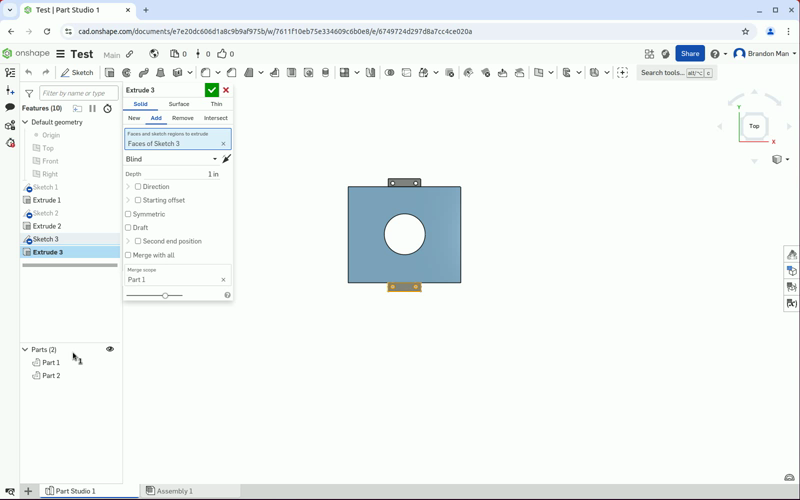
mouse_move(143, 106)
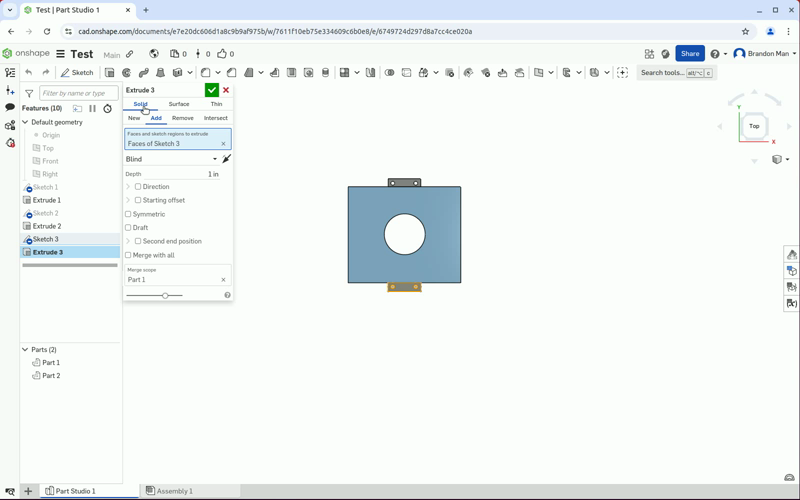
click(143, 106)
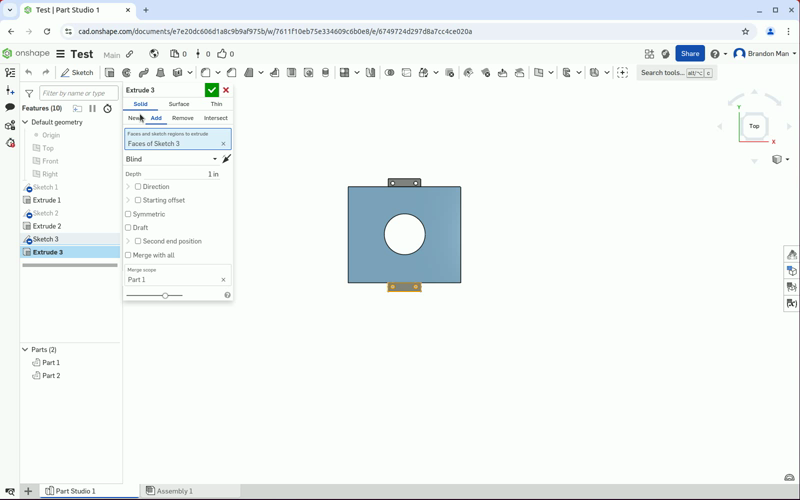
mouse_move(137, 120)
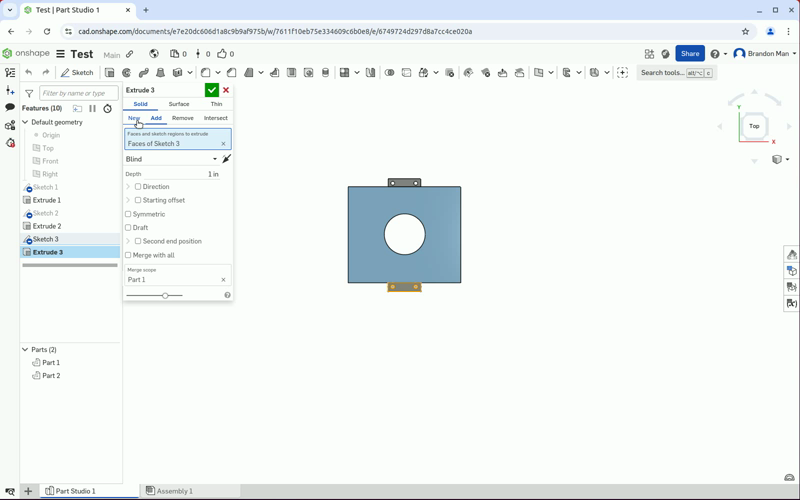
click(137, 120)
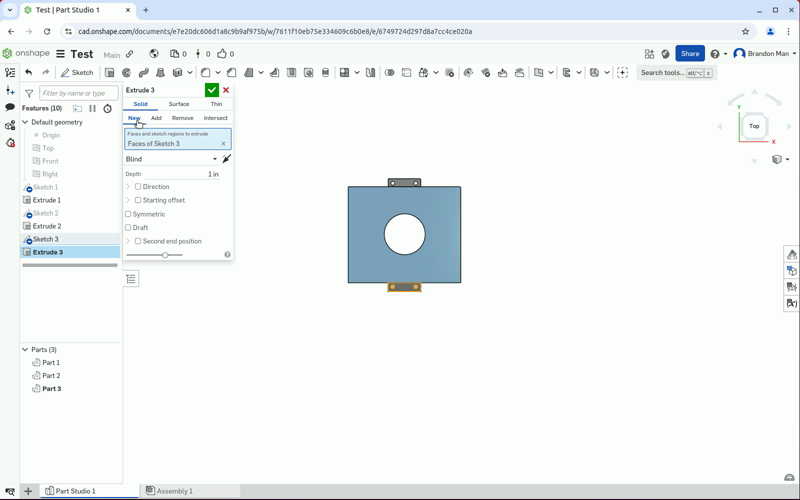
key(tab, 4)
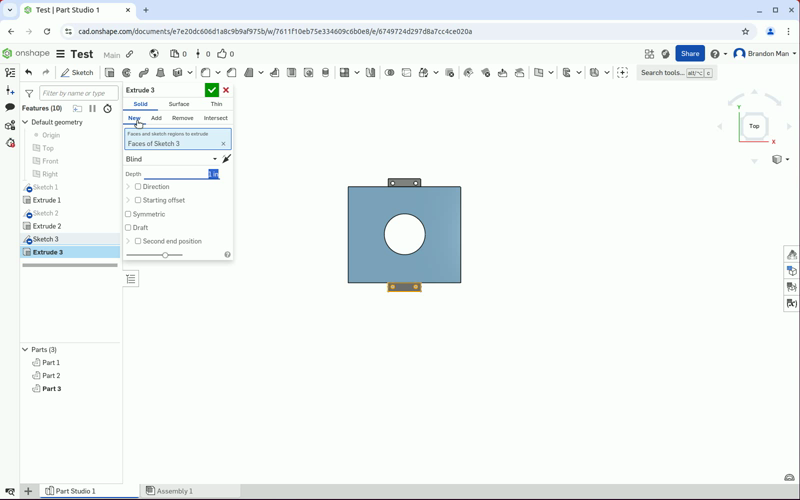
text(1.685)
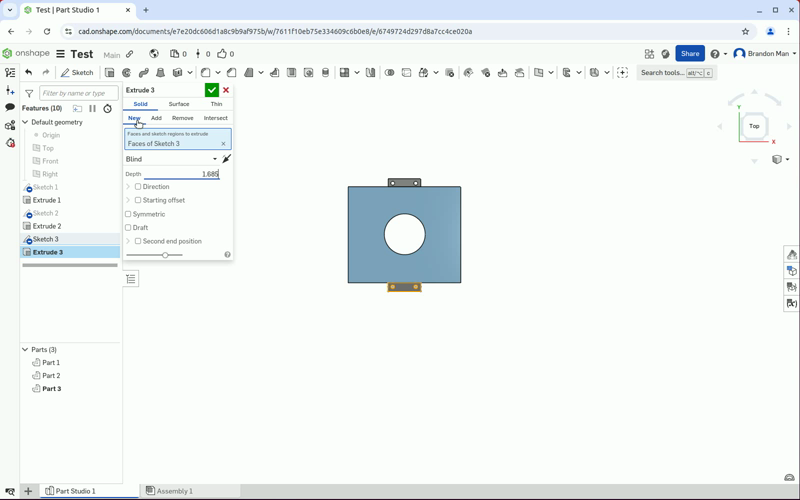
key(enter)
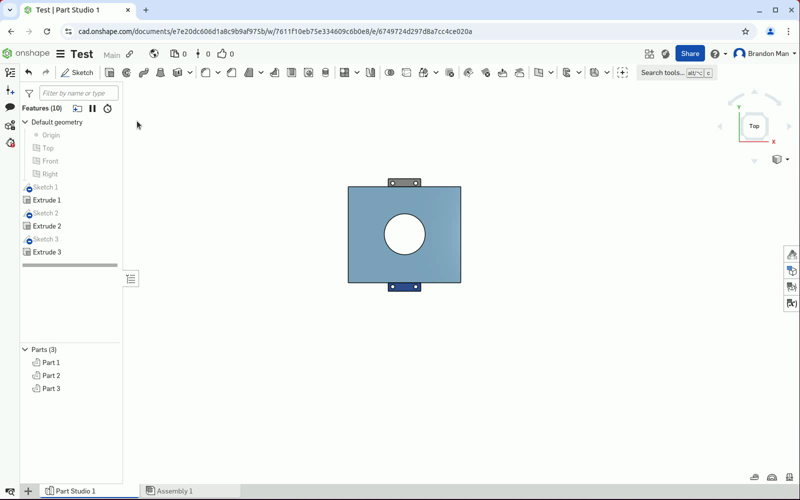
key(shift+h)
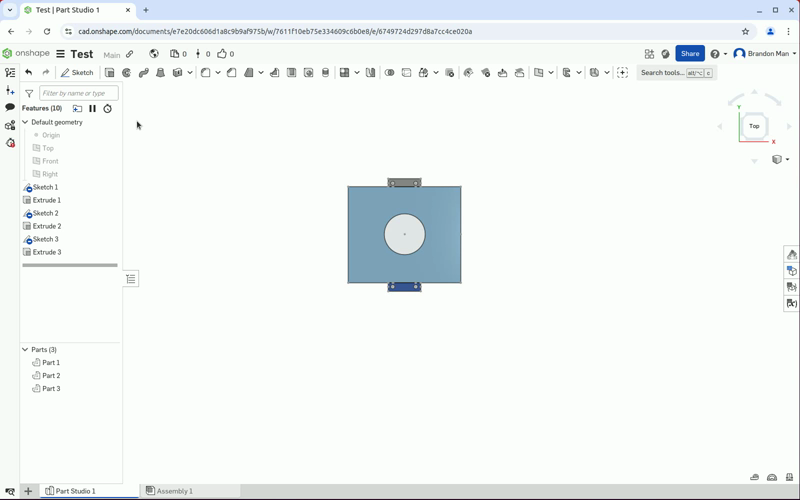
key(shift+h)
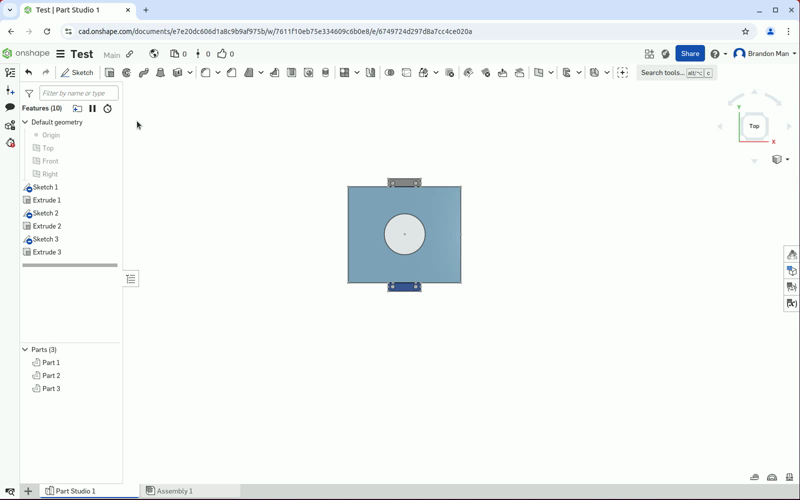
key(shift+7)
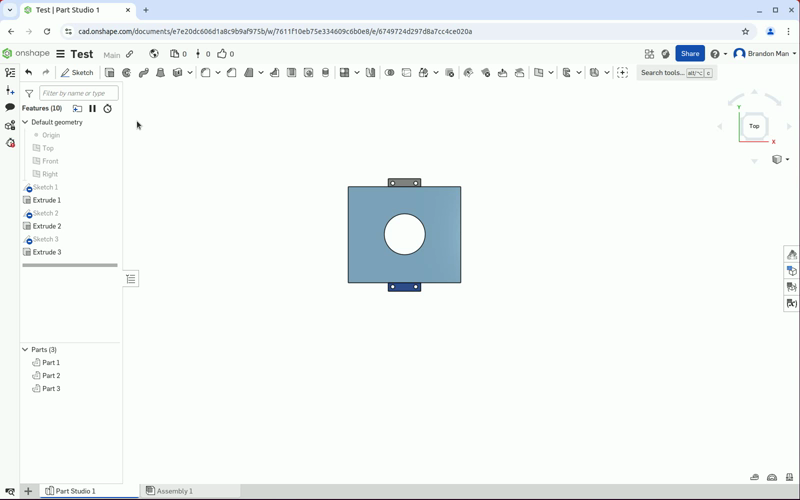
key(up, 3)
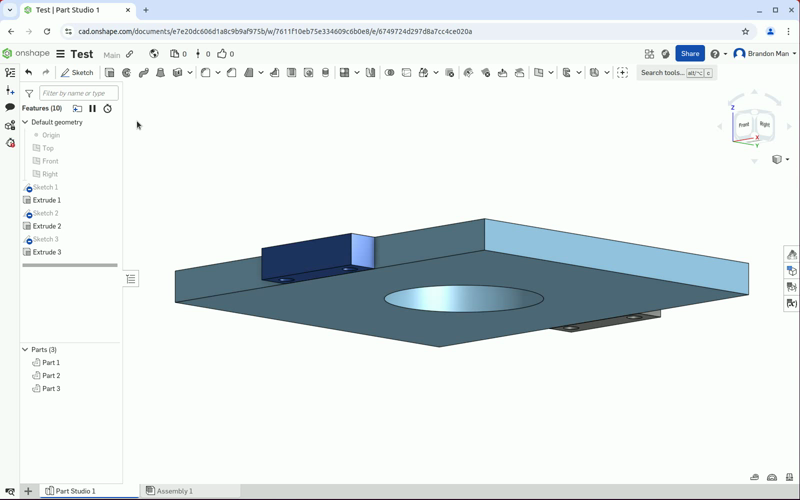
key(left, 3)
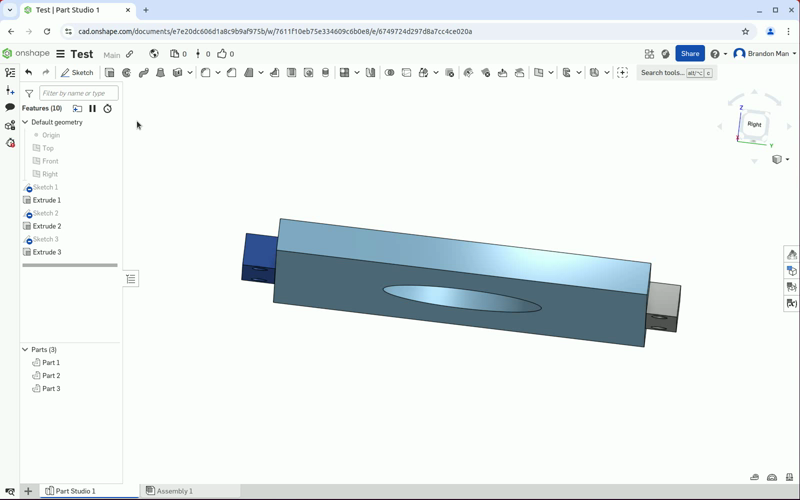
key(right, 3)
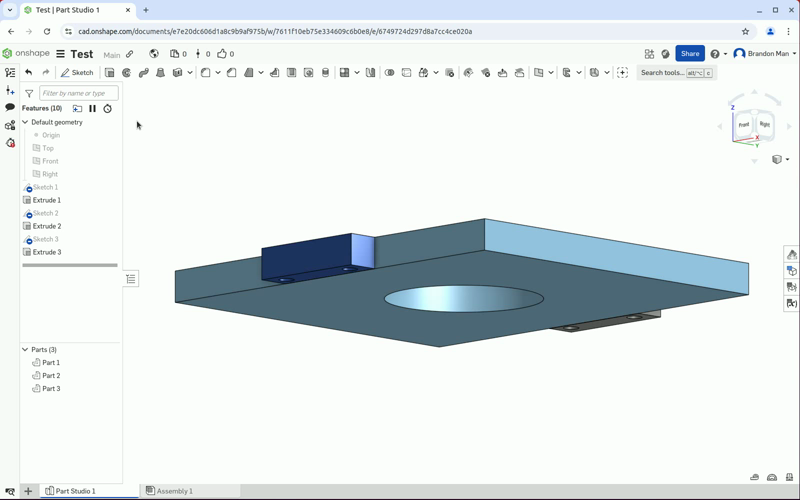
key(down, 3)
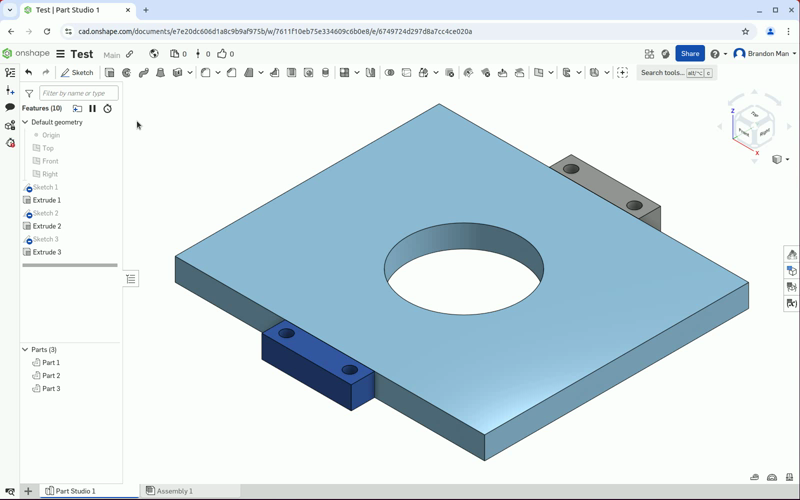
mouse_move(73, 189)
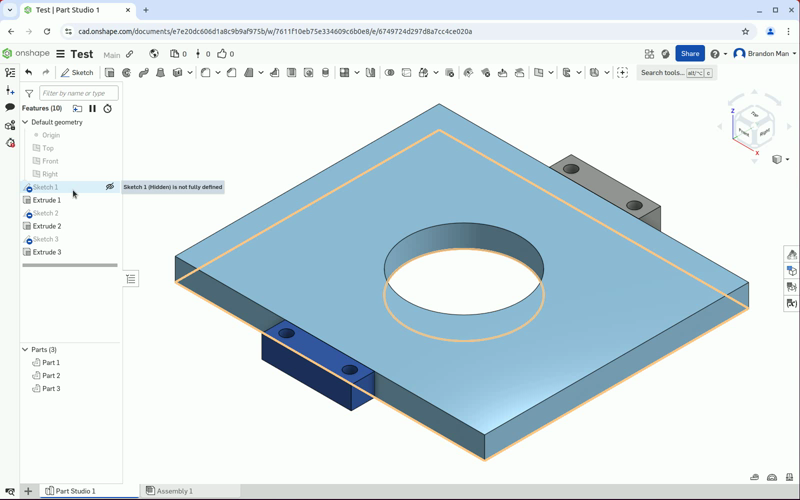
click(73, 189)